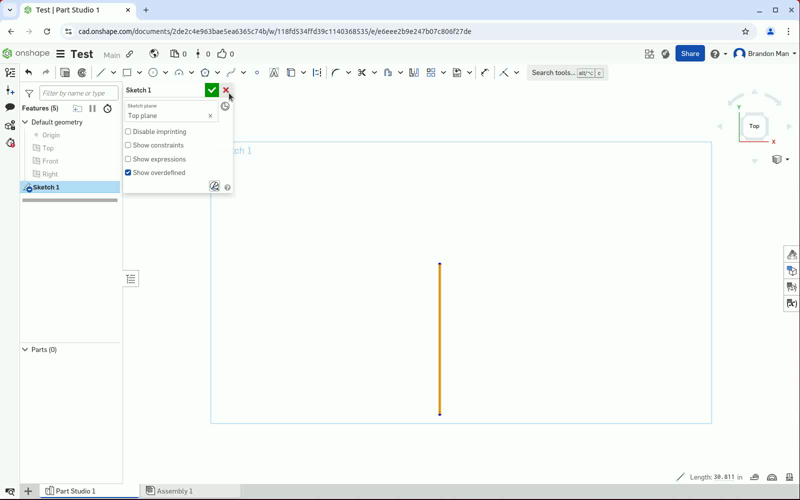
key(shift+h)
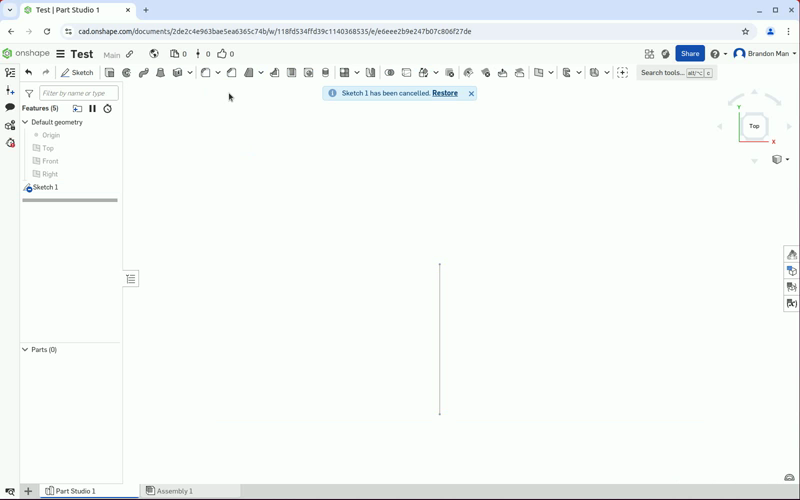
key(shift+s)
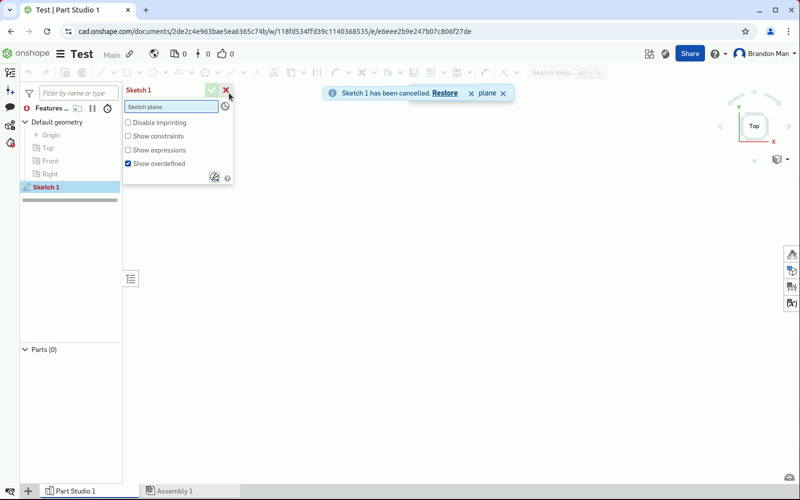
mouse_move(73, 150)
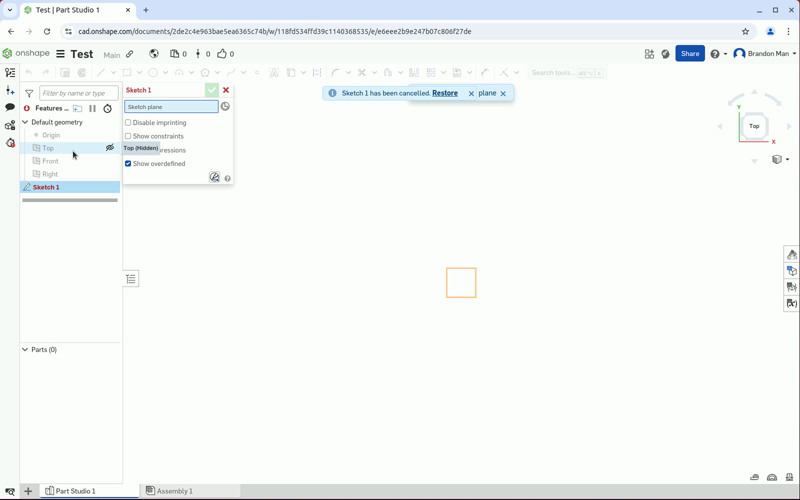
click(73, 150)
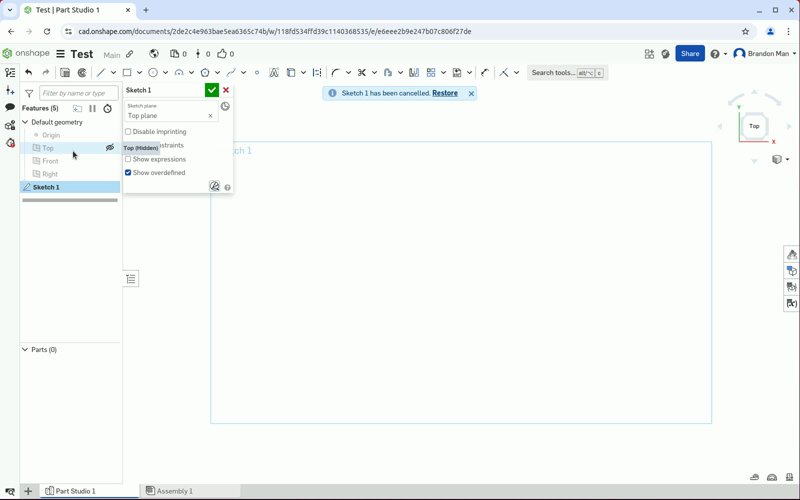
mouse_move(73, 352)
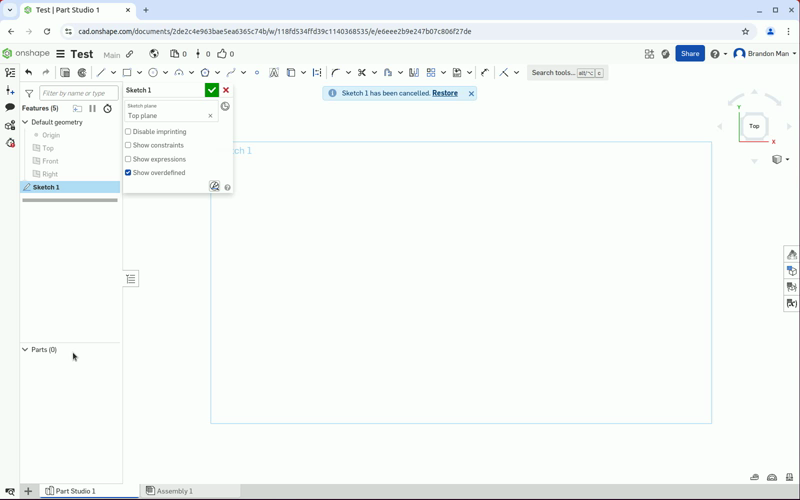
key(y)
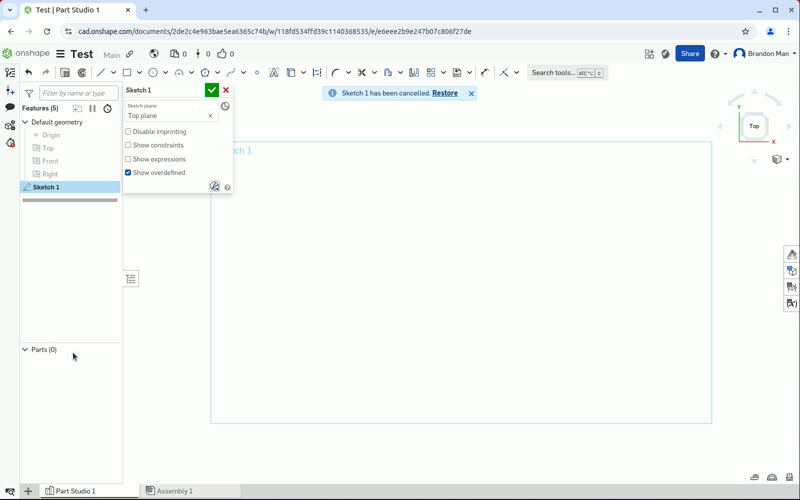
key(l)
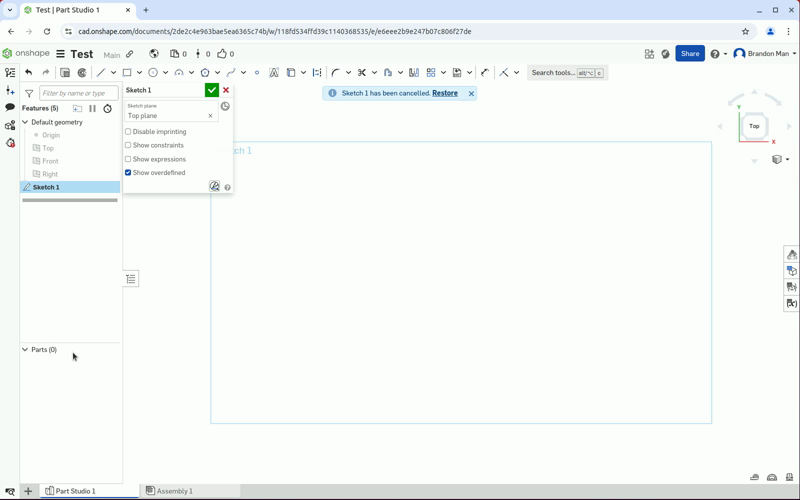
key_down(shift)
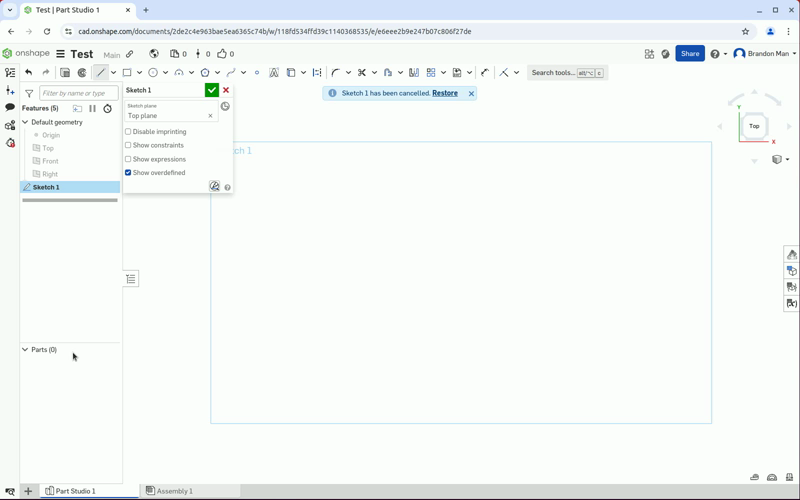
mouse_move(348, 288)
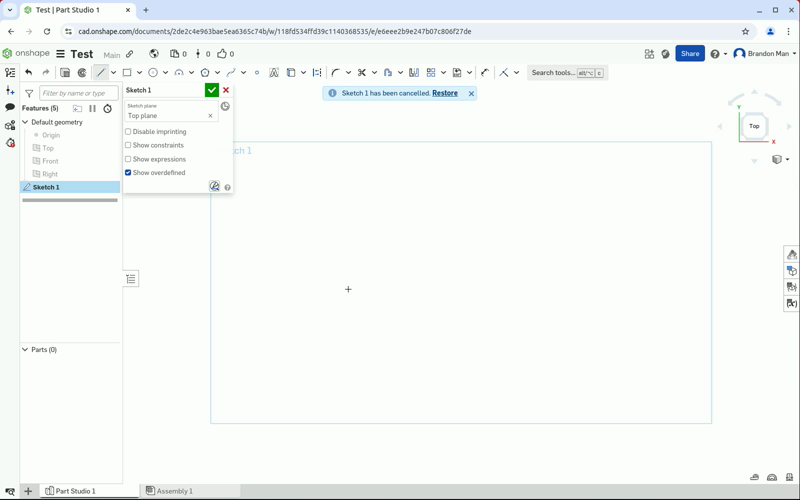
click(348, 288)
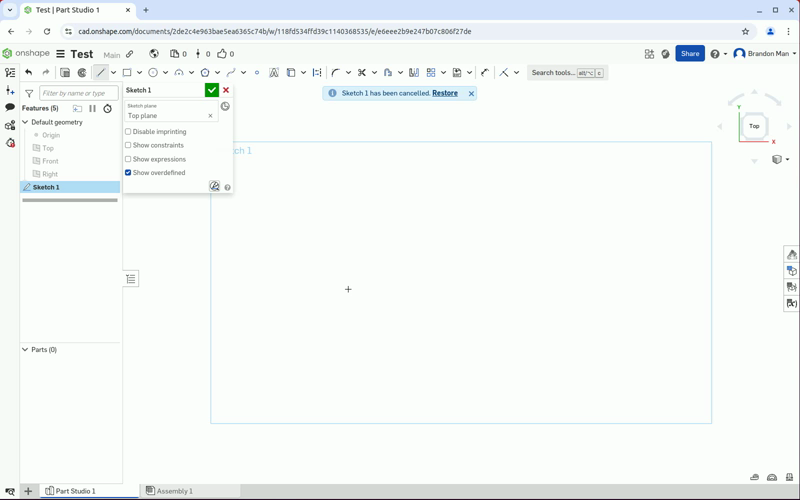
key_up(shift)
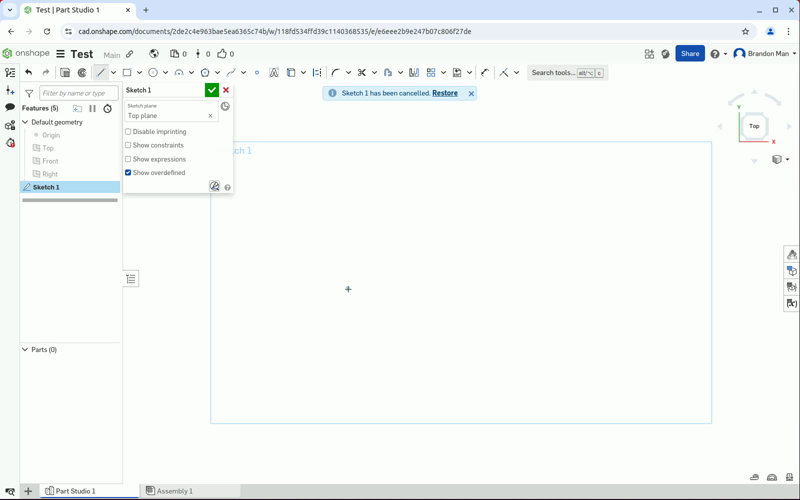
key_down(shift)
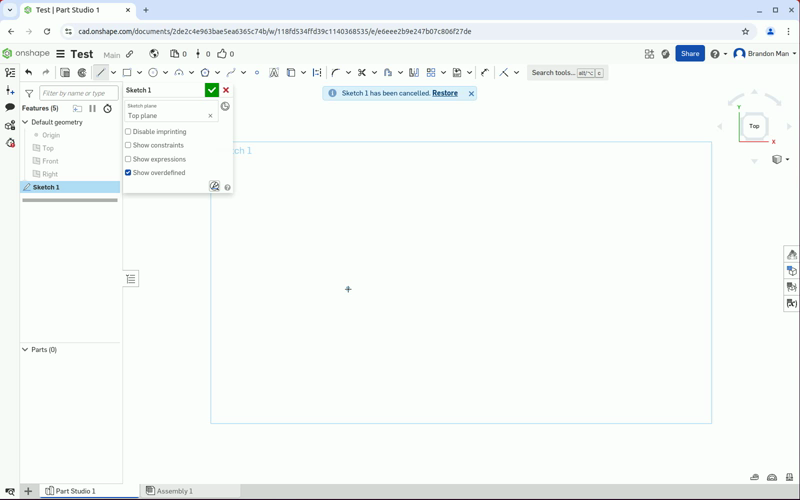
mouse_move(473, 288)
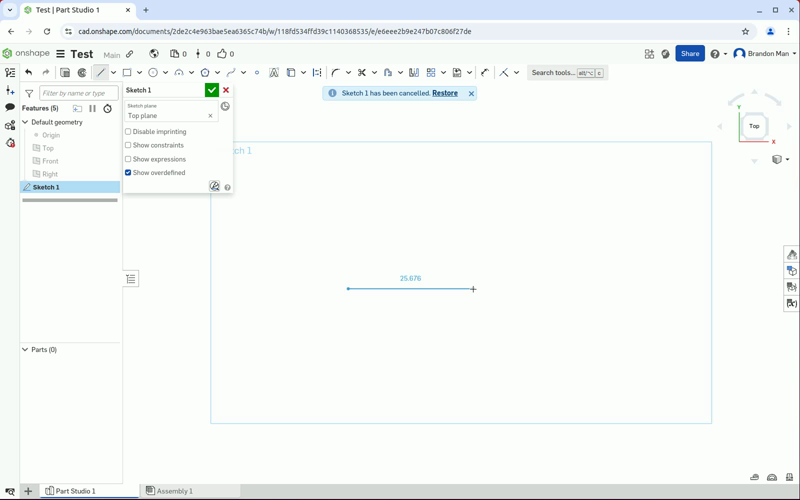
click(473, 288)
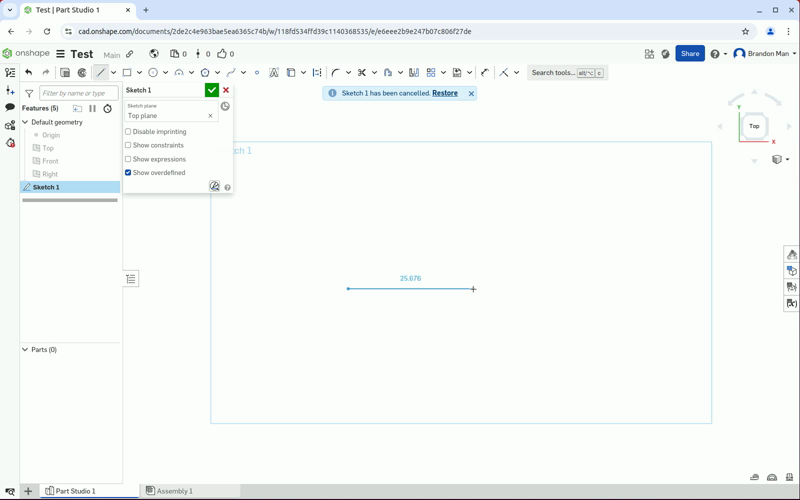
key_up(shift)
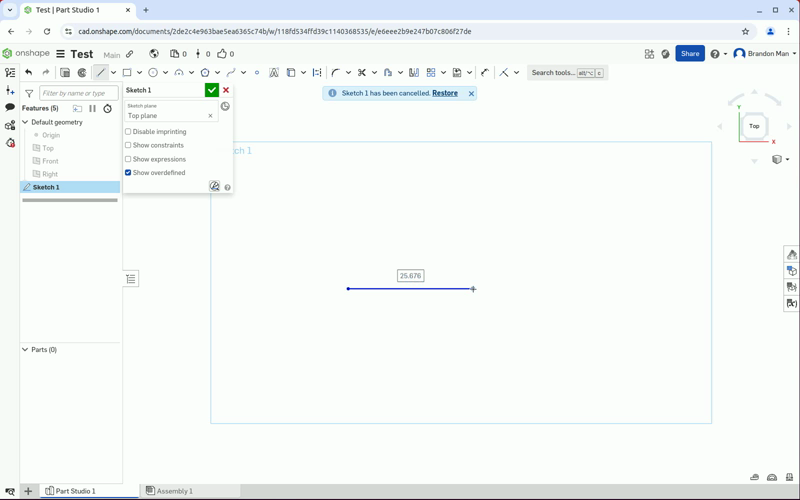
key_down(shift)
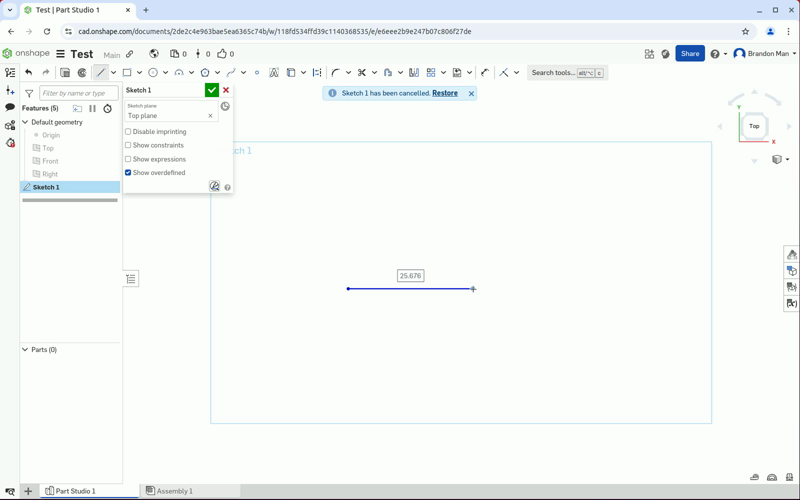
mouse_move(473, 226)
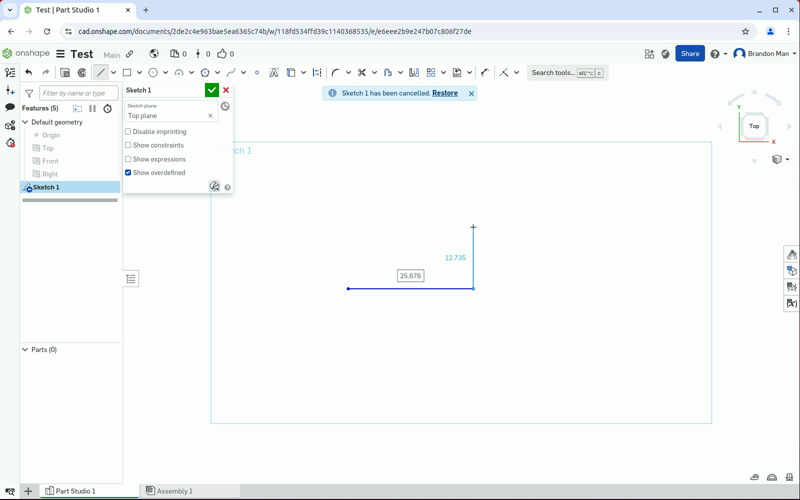
click(473, 226)
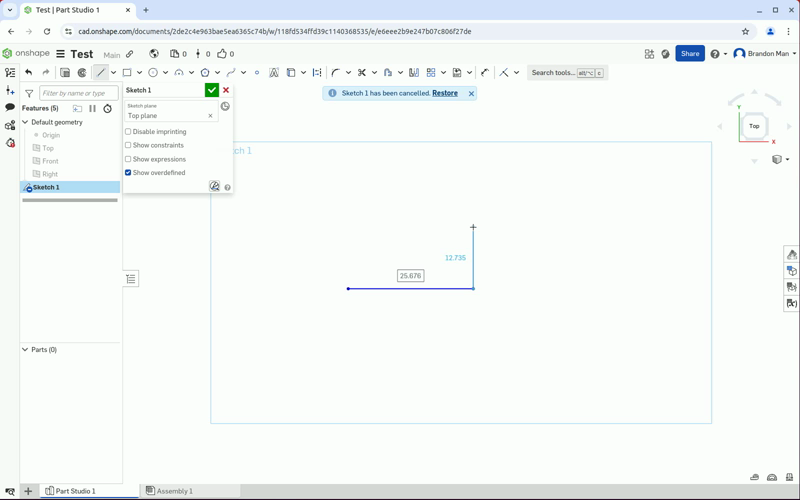
key_up(shift)
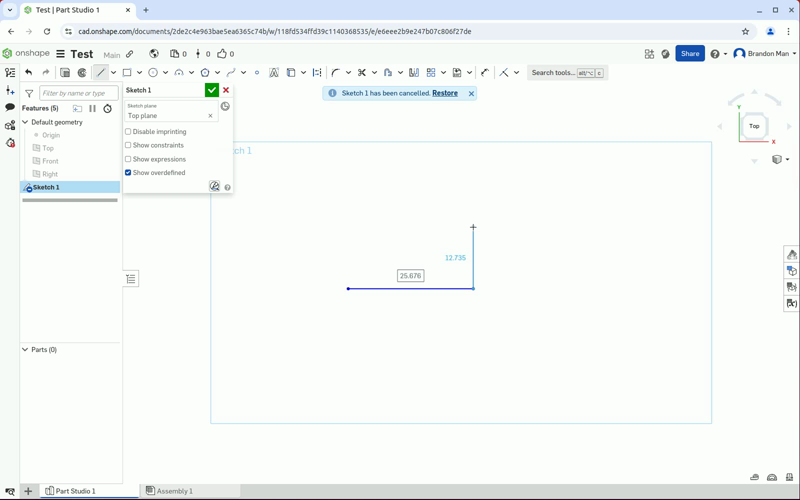
key_down(shift)
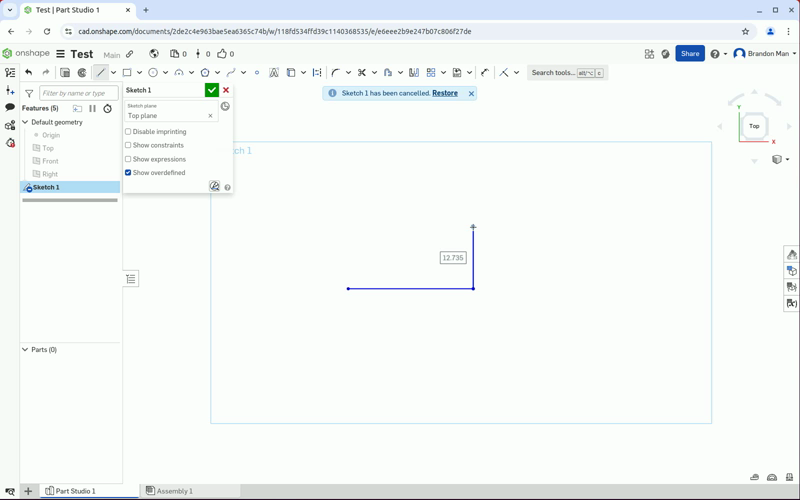
mouse_move(348, 226)
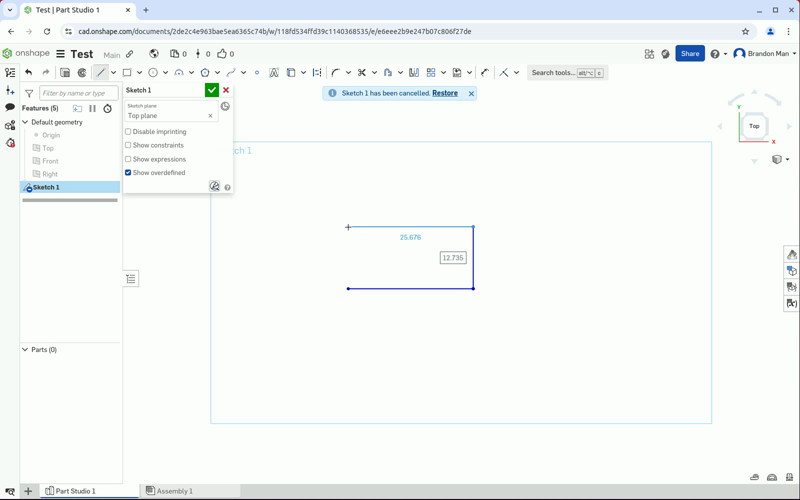
click(348, 226)
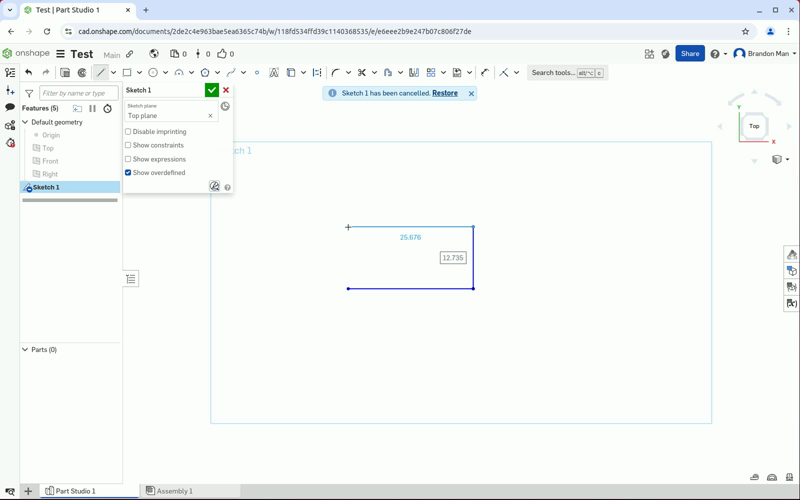
key_up(shift)
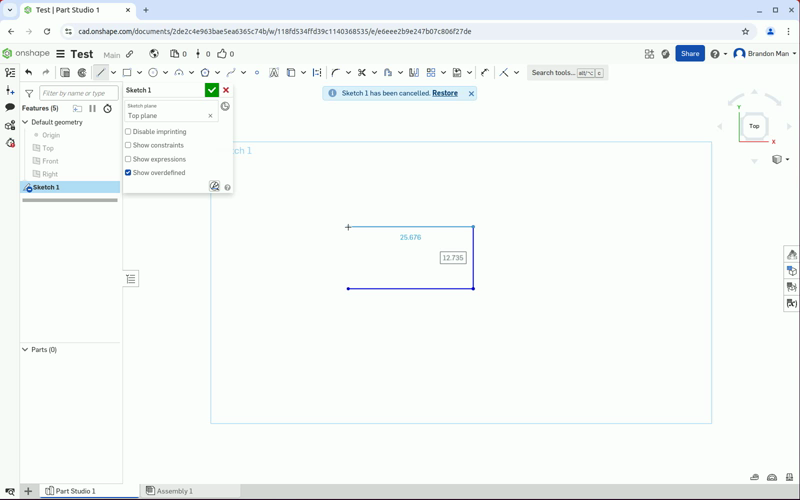
key_down(shift)
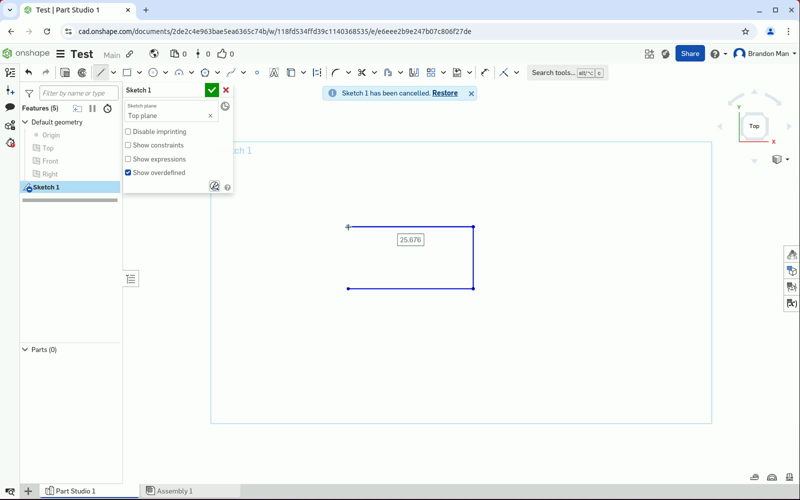
mouse_move(348, 288)
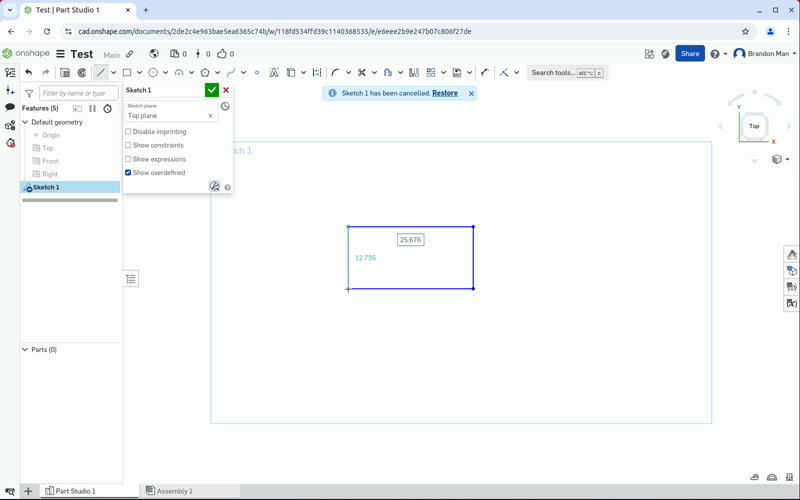
key_up(shift)
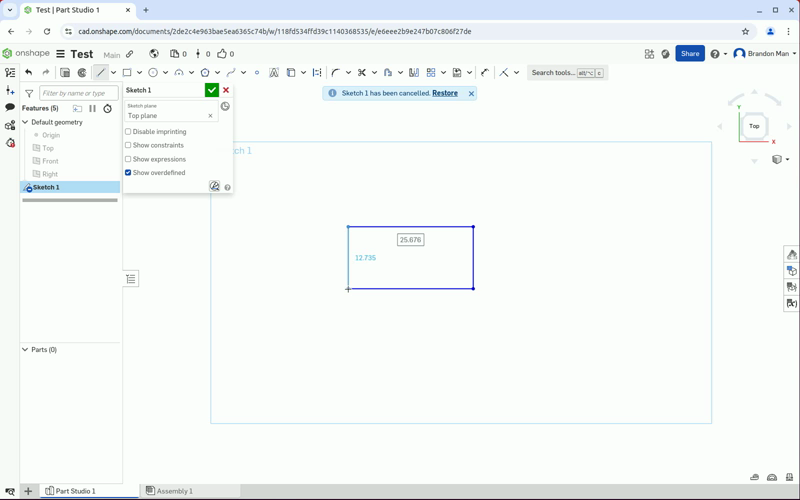
click(348, 288)
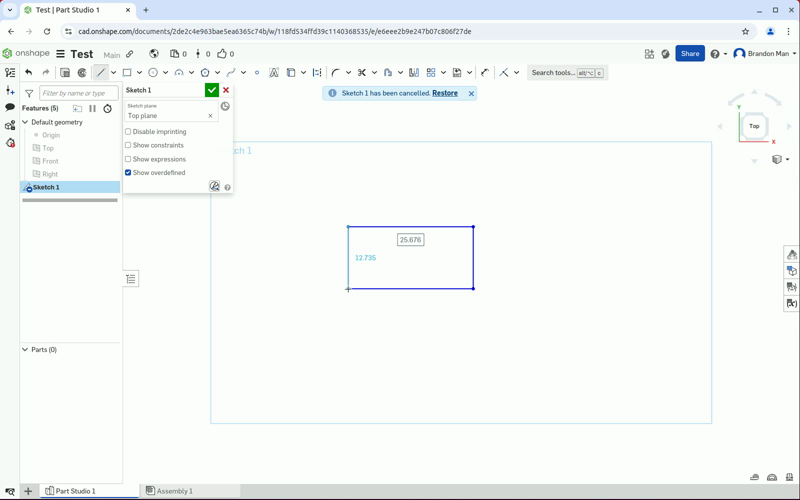
key(esc)
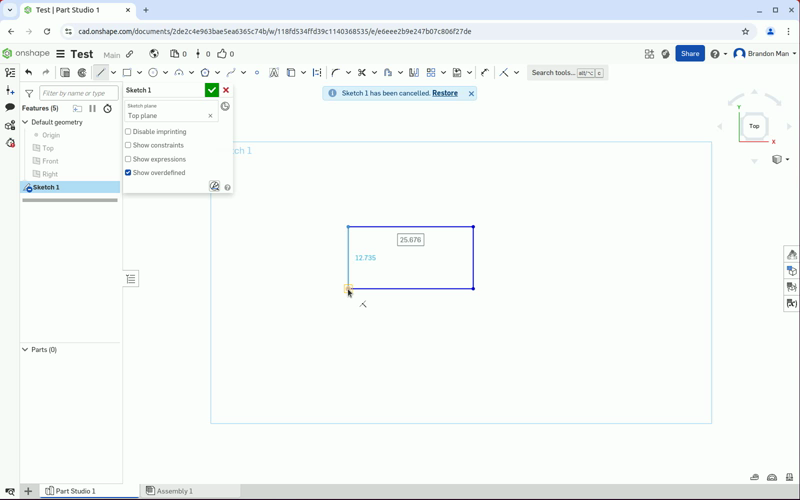
mouse_move(358, 276)
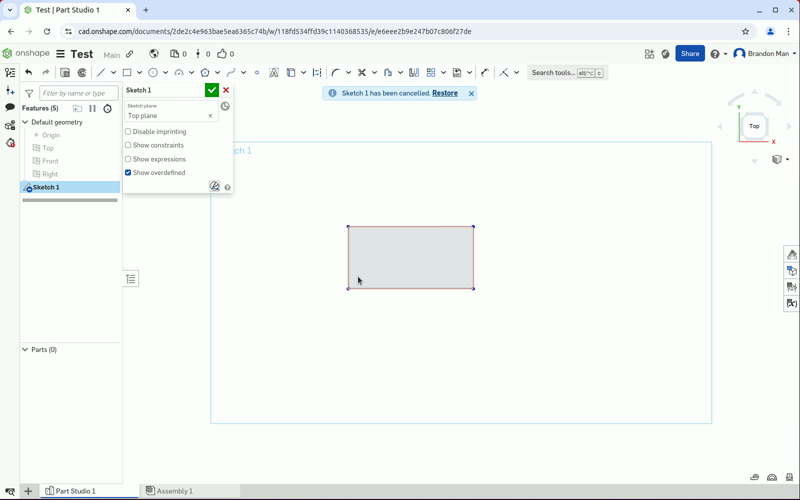
click(358, 276)
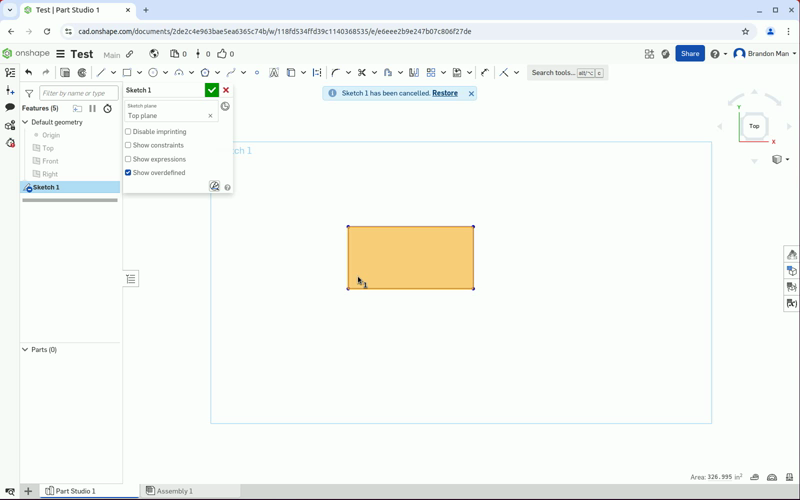
mouse_move(73, 352)
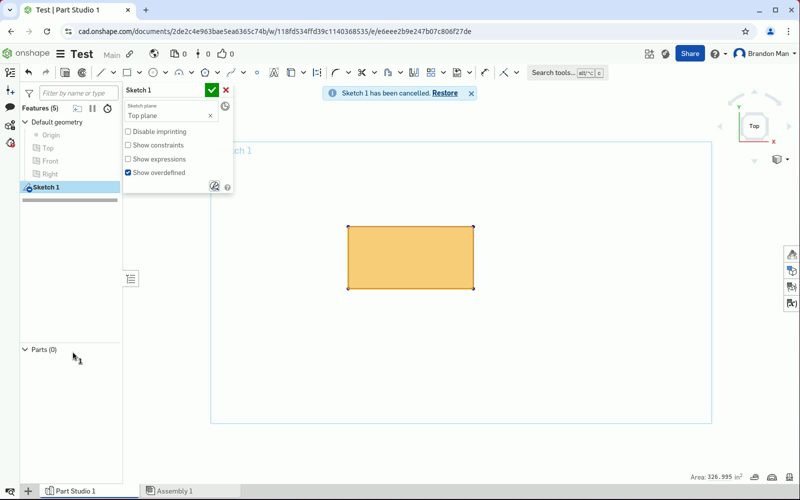
key(shift+y)
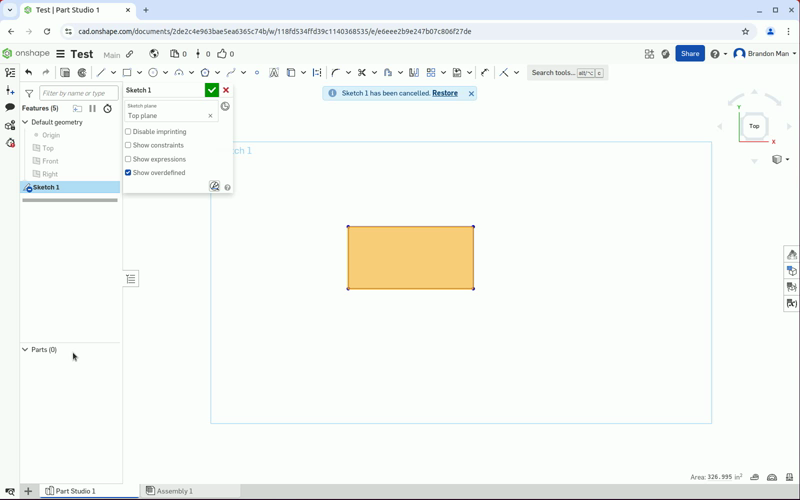
key(shift+e)
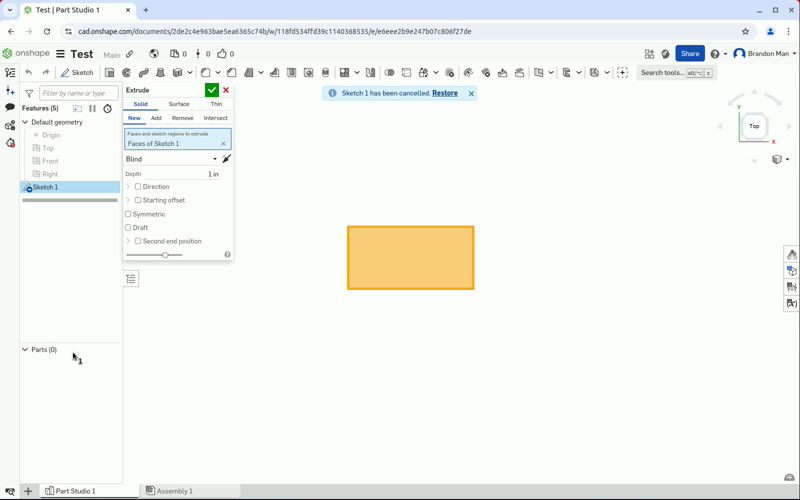
mouse_move(143, 106)
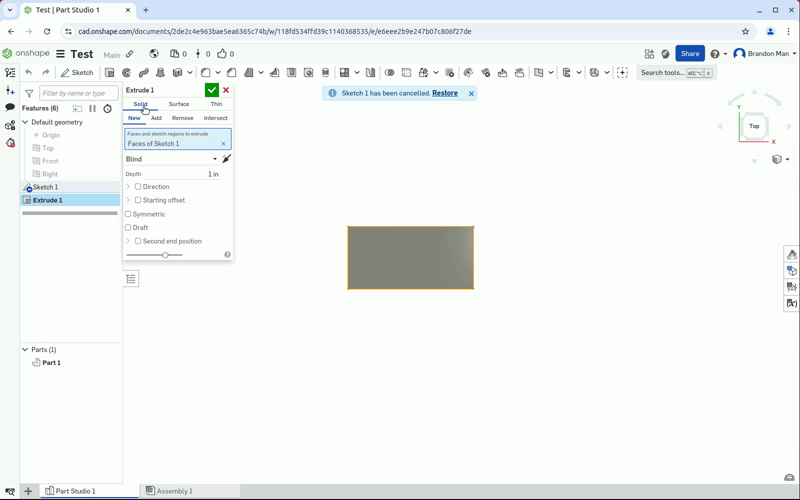
click(143, 106)
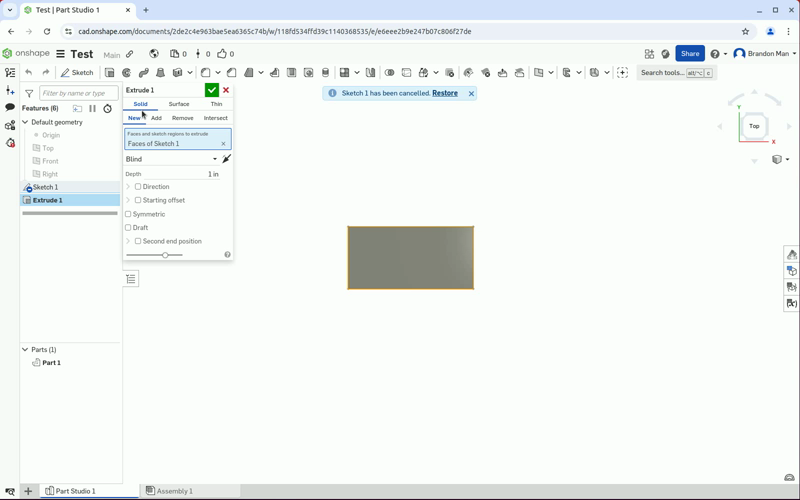
mouse_move(137, 120)
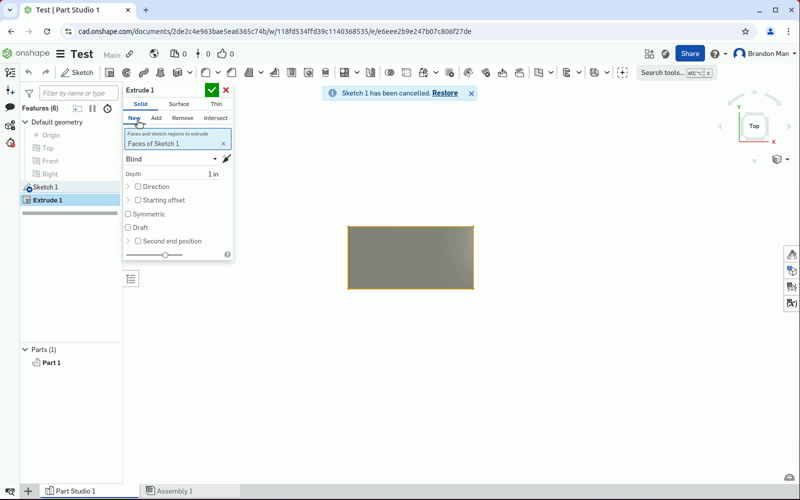
click(137, 120)
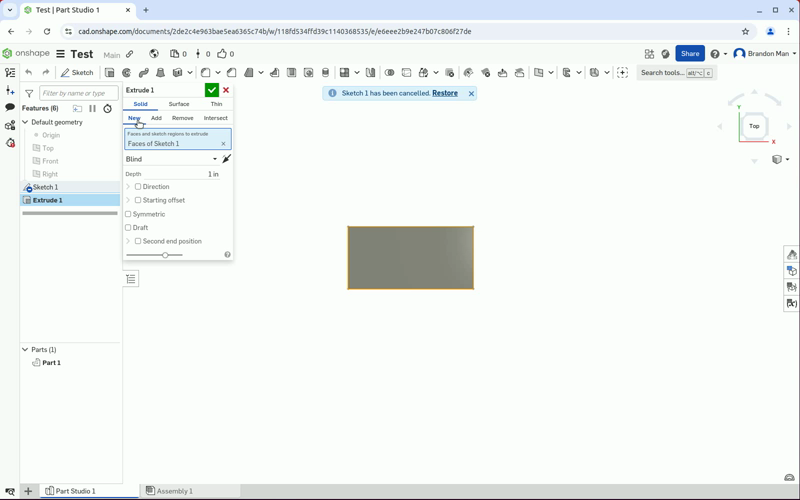
key(tab, 4)
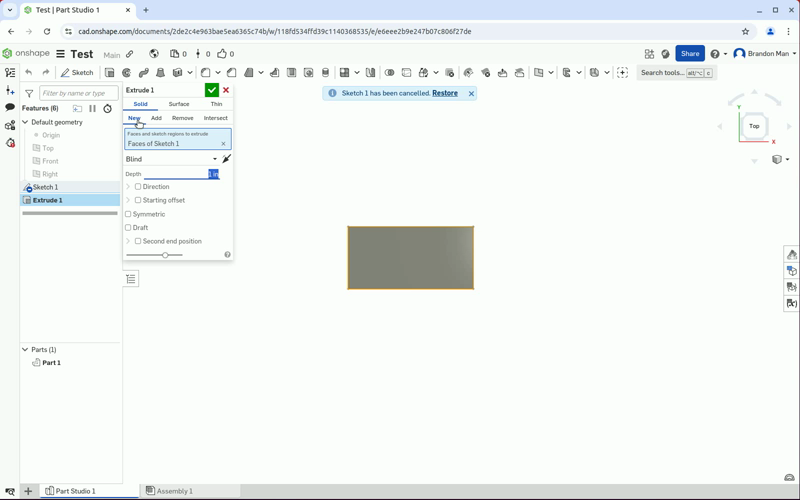
text(8.666)
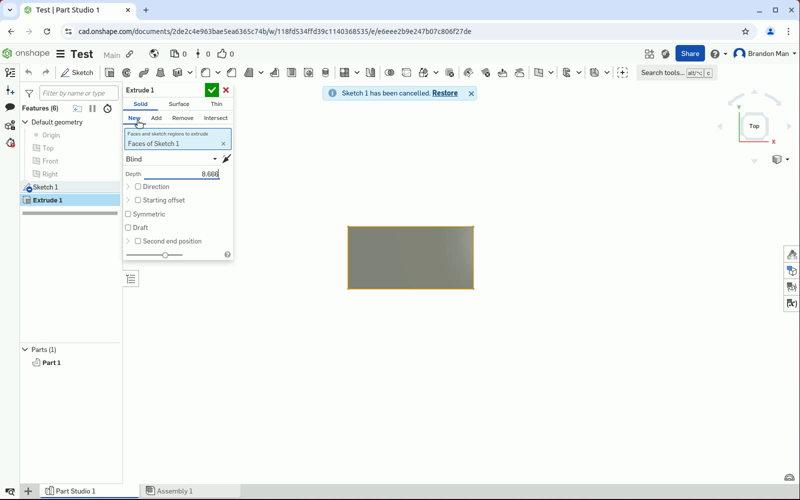
key(enter)
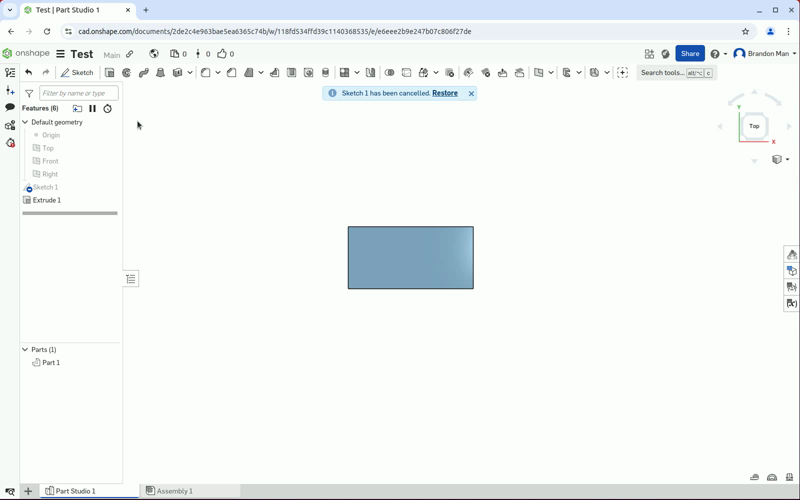
key(shift+h)
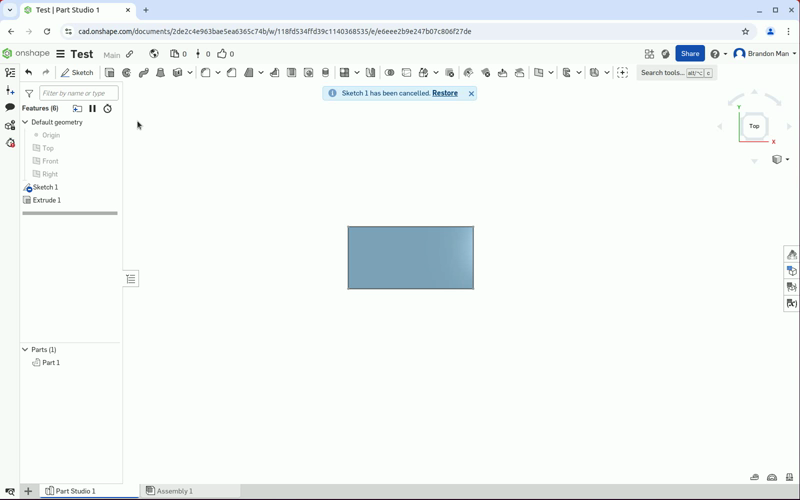
key(shift+h)
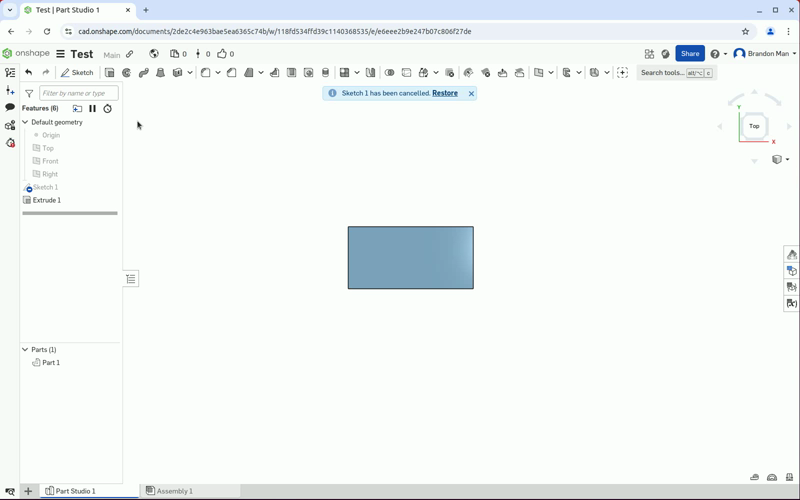
mouse_move(73, 189)
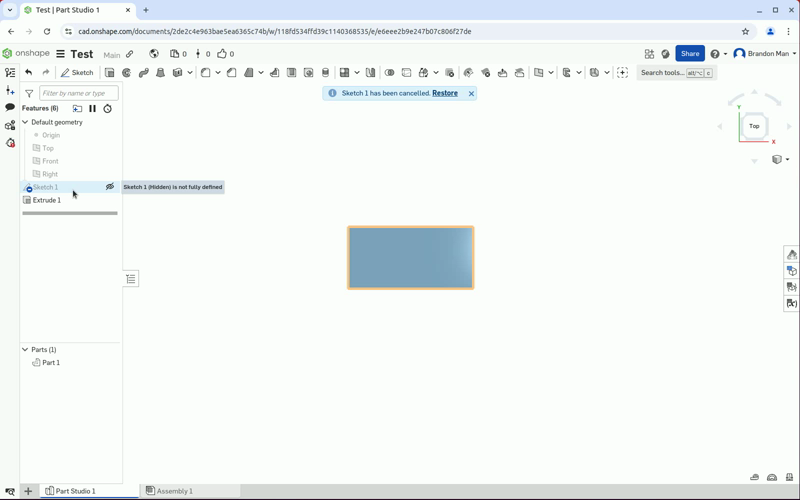
click(73, 189)
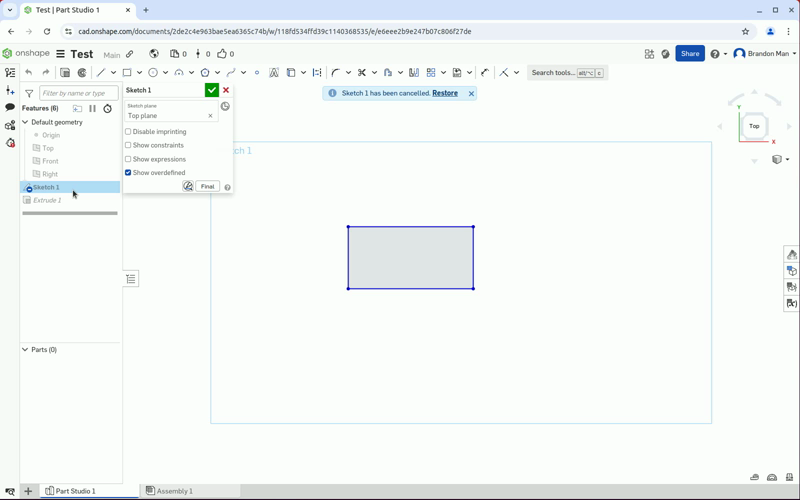
mouse_move(229, 92)
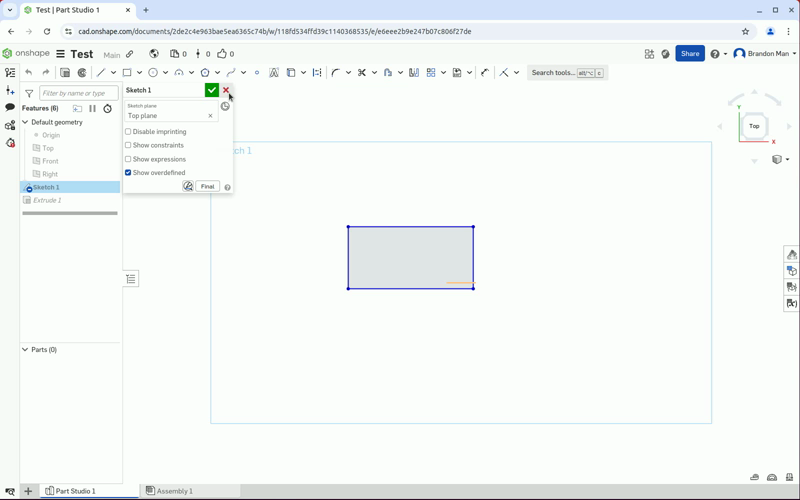
click(229, 92)
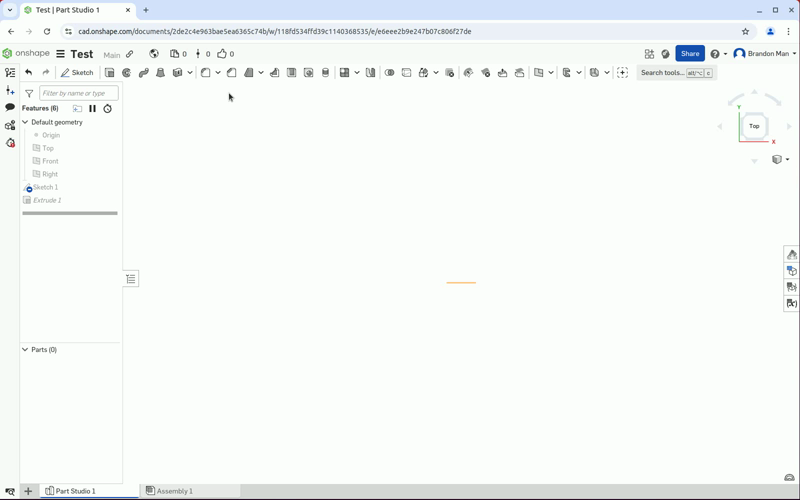
mouse_move(541, 75)
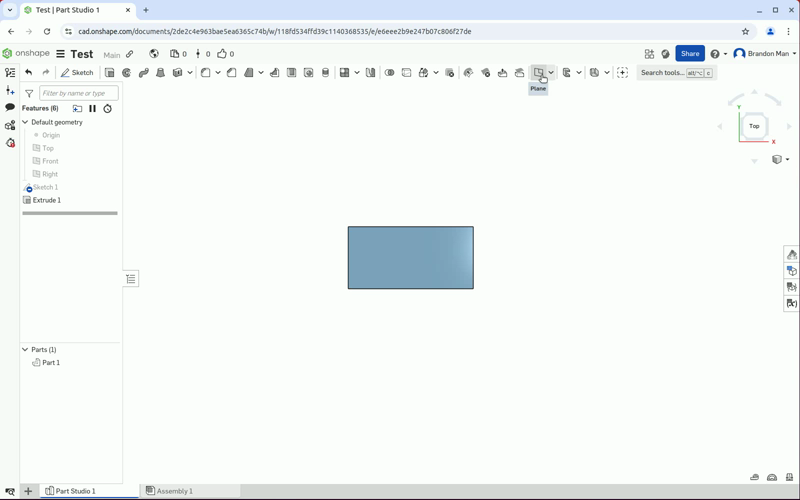
click(541, 75)
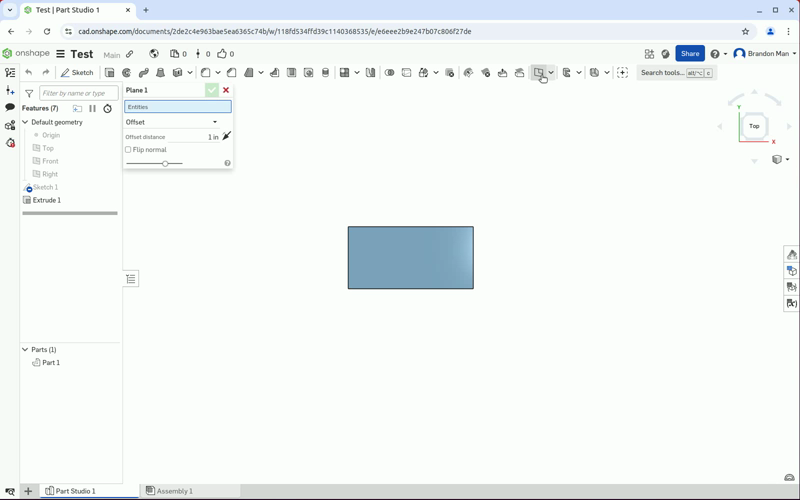
mouse_move(73, 150)
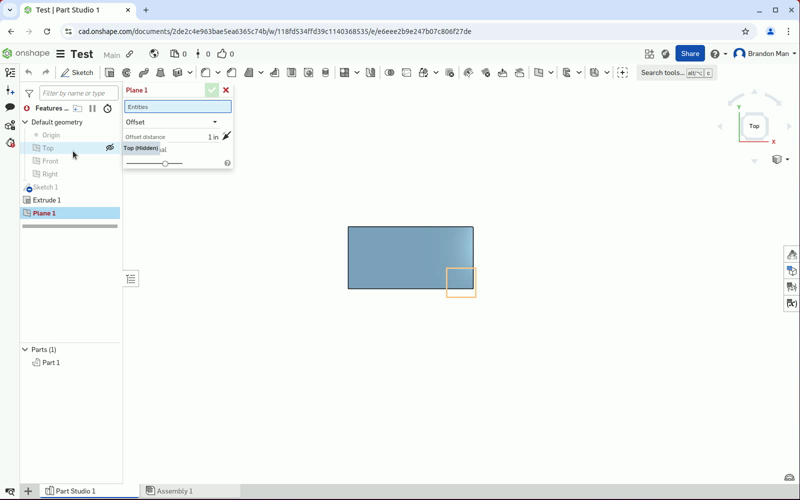
click(73, 150)
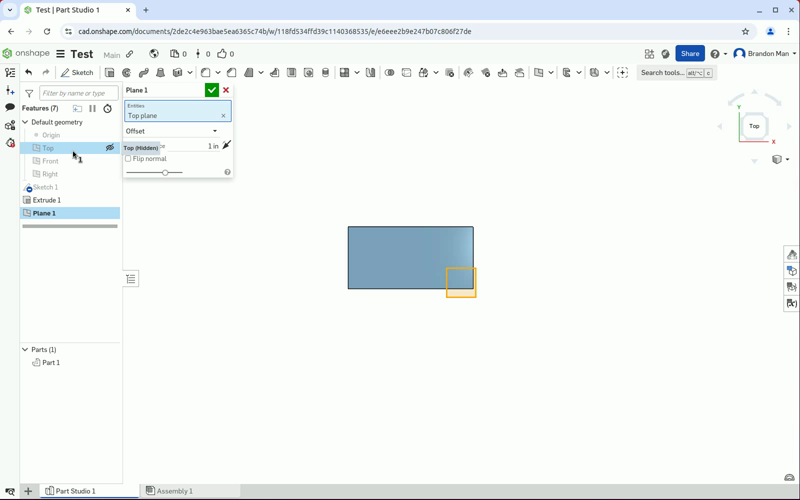
key(tab, 2)
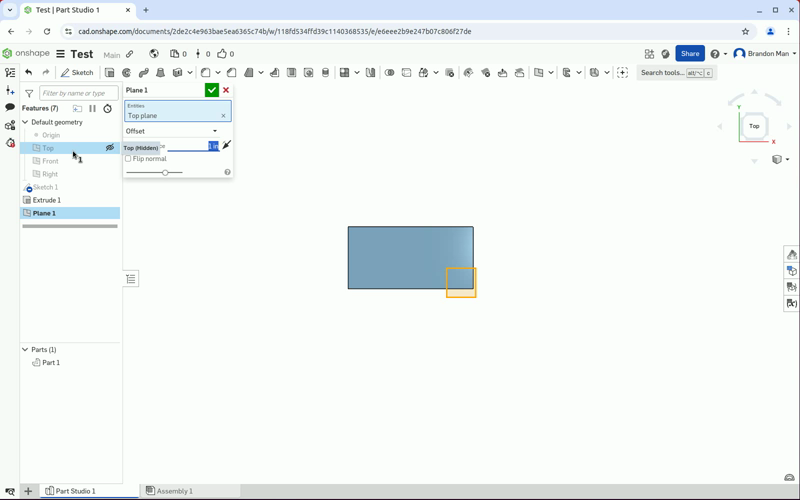
text(8.658)
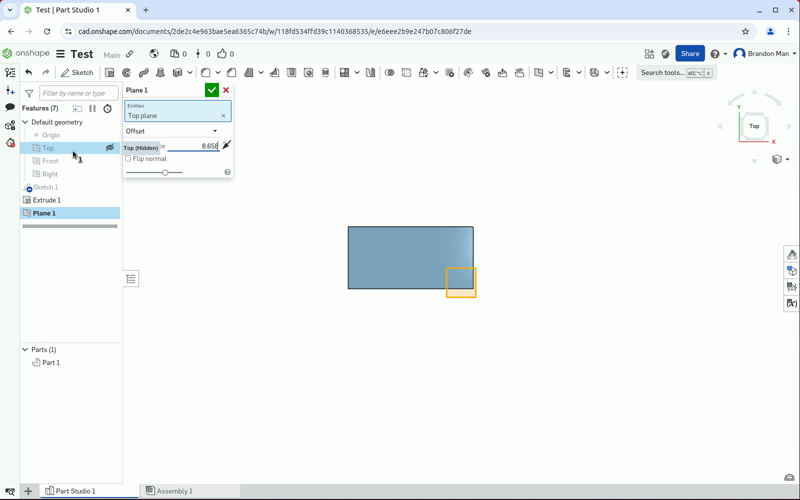
key(enter, 2)
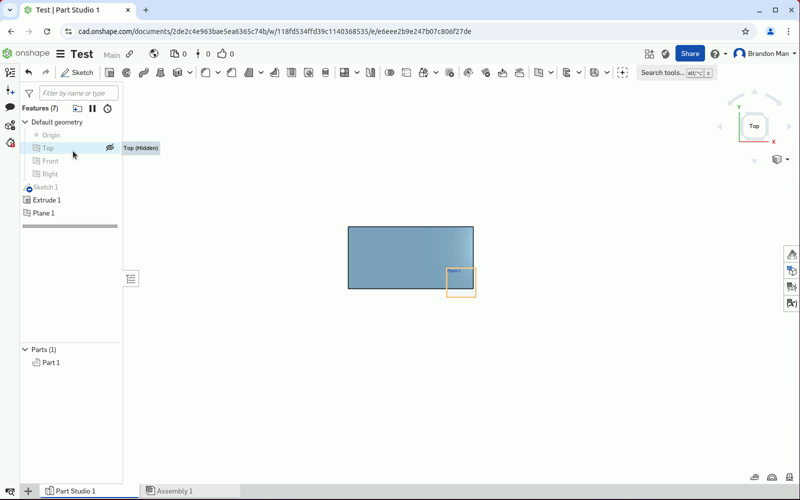
key(shift+s)
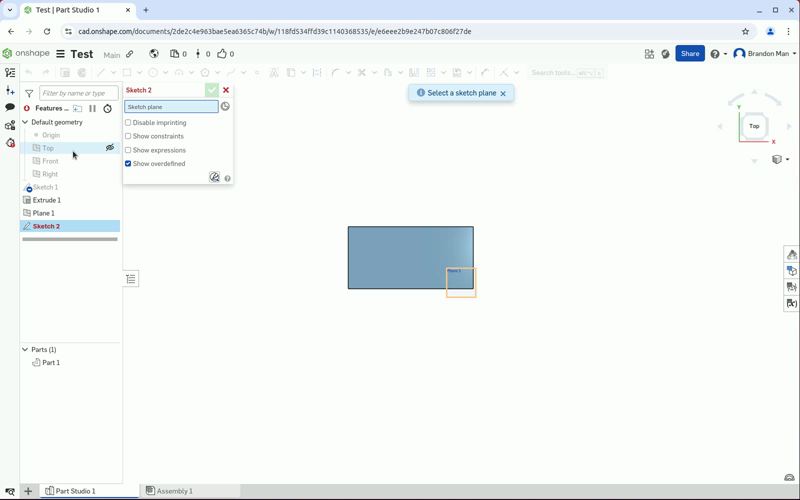
mouse_move(73, 215)
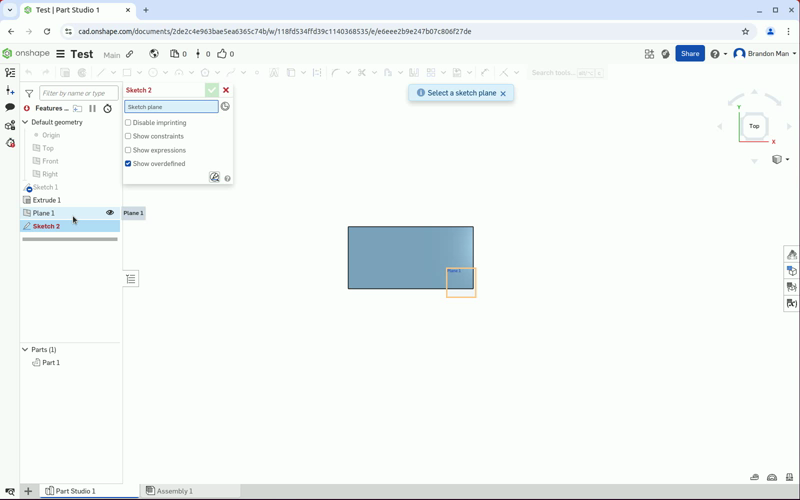
click(73, 215)
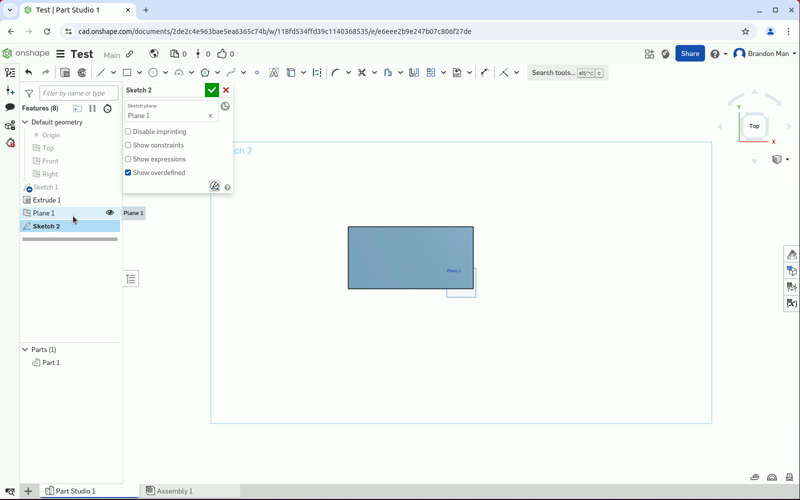
mouse_move(73, 352)
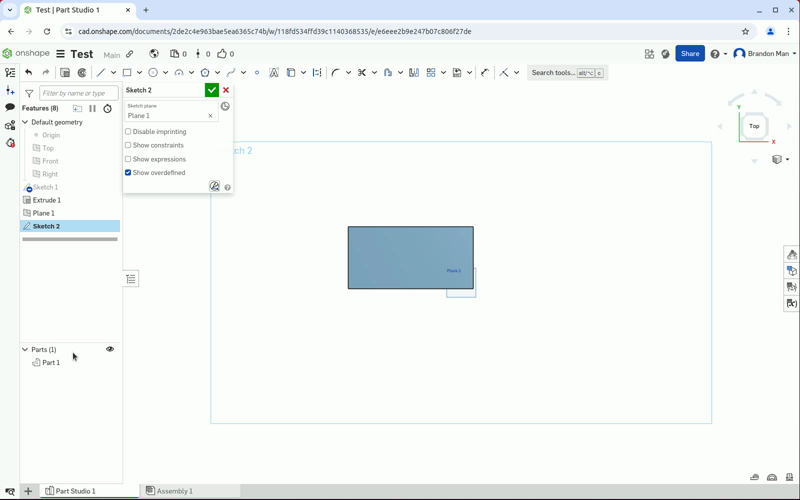
key(y)
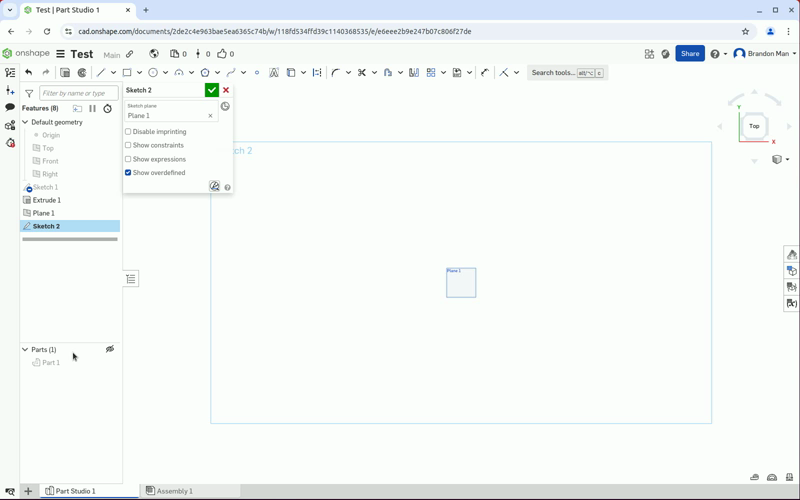
key(l)
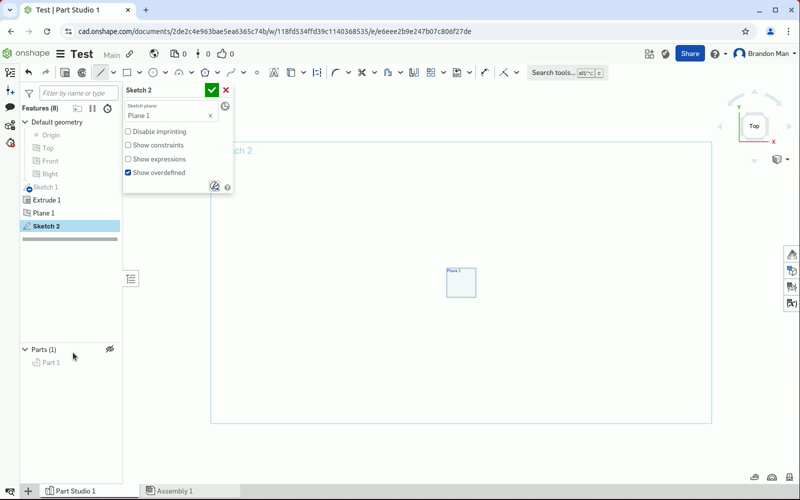
key_down(shift)
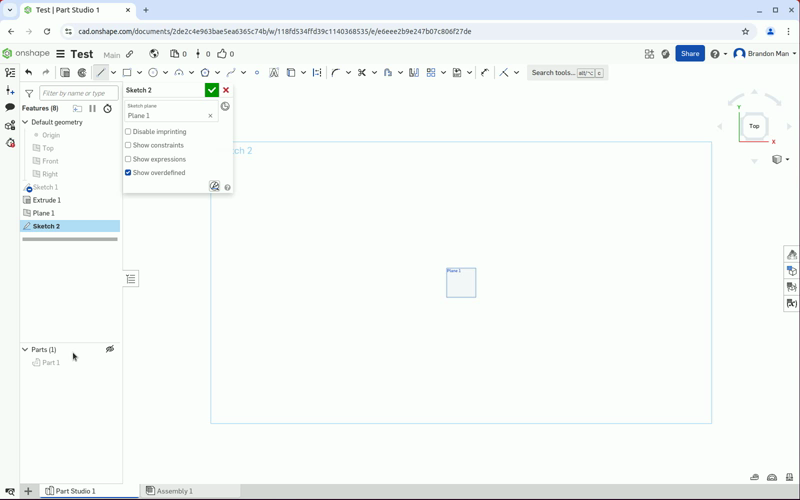
mouse_move(420, 284)
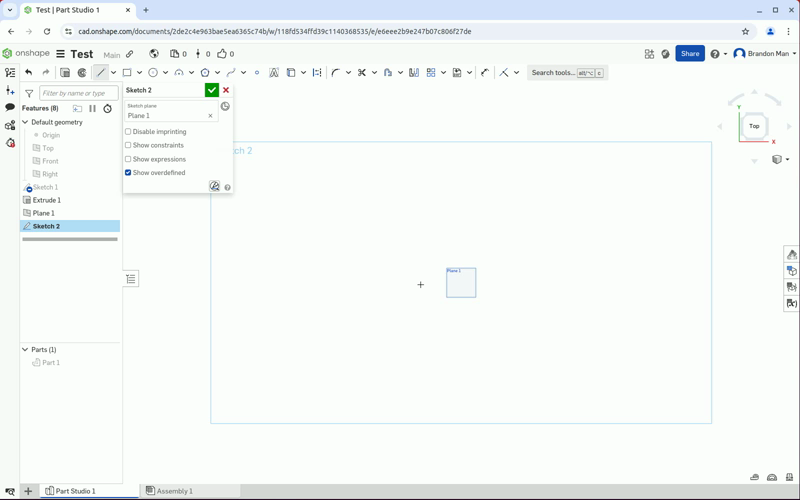
click(420, 284)
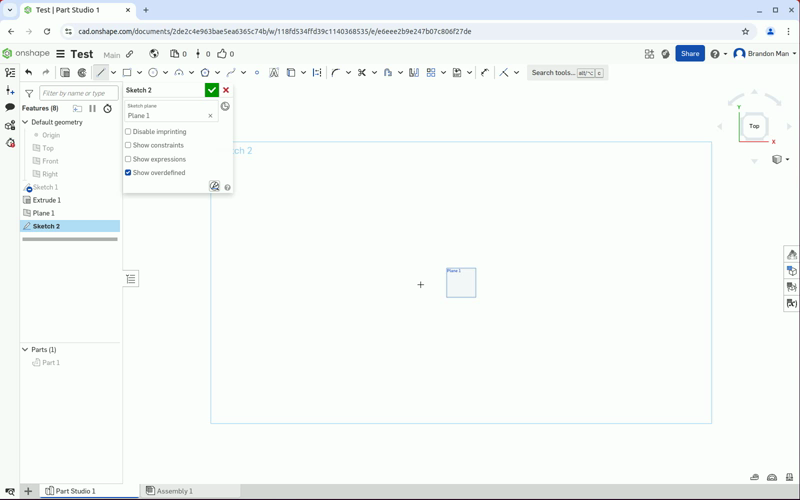
key_up(shift)
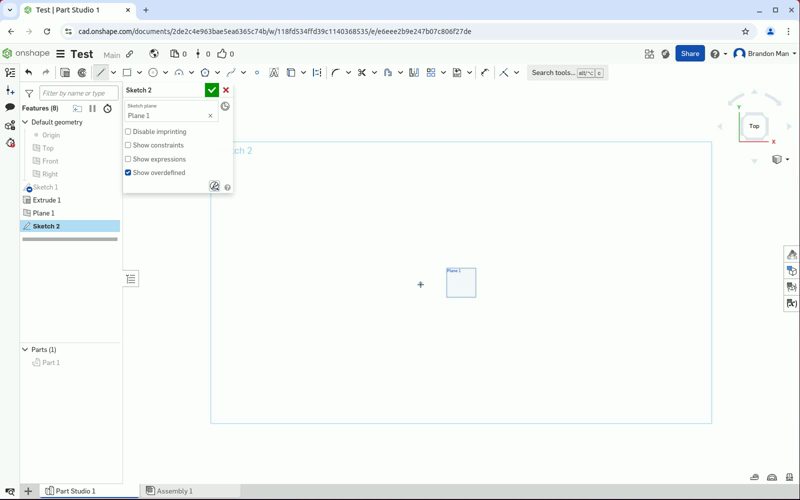
key_down(shift)
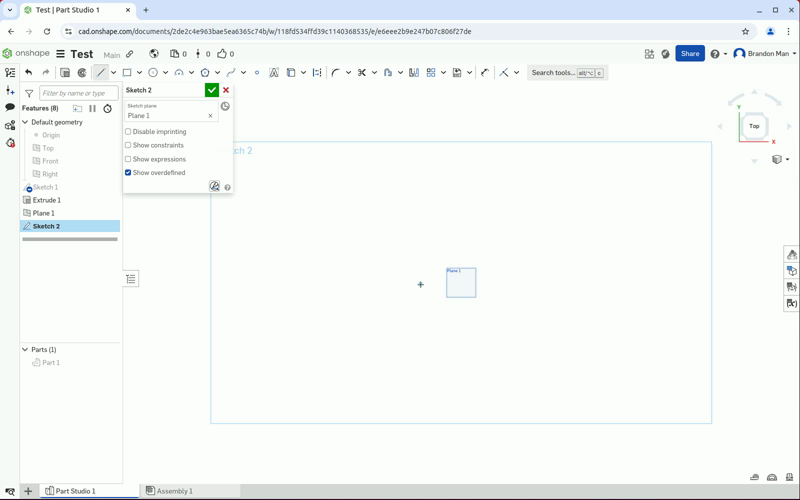
mouse_move(450, 284)
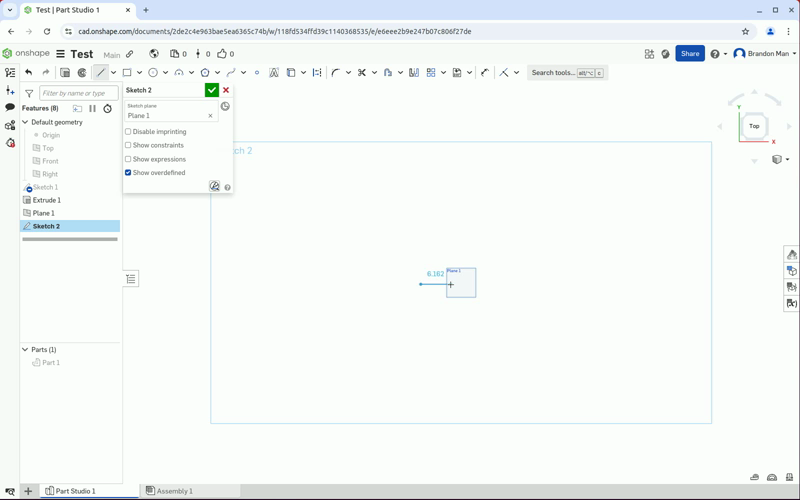
mouse_move(468, 284)
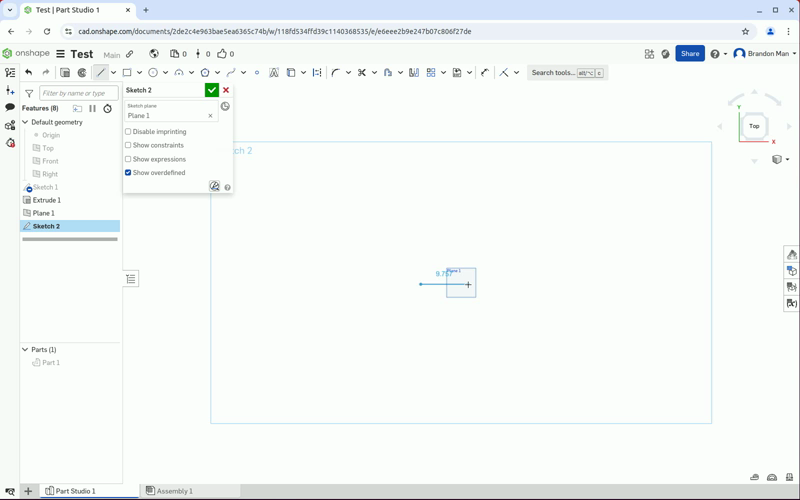
click(468, 284)
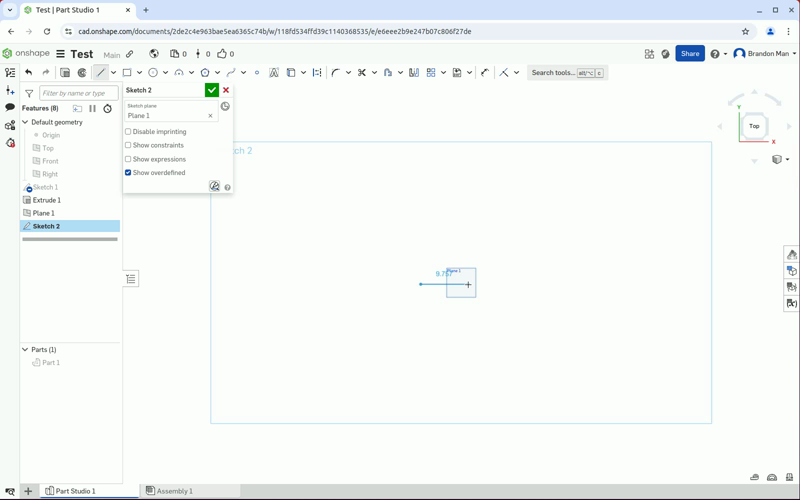
key_up(shift)
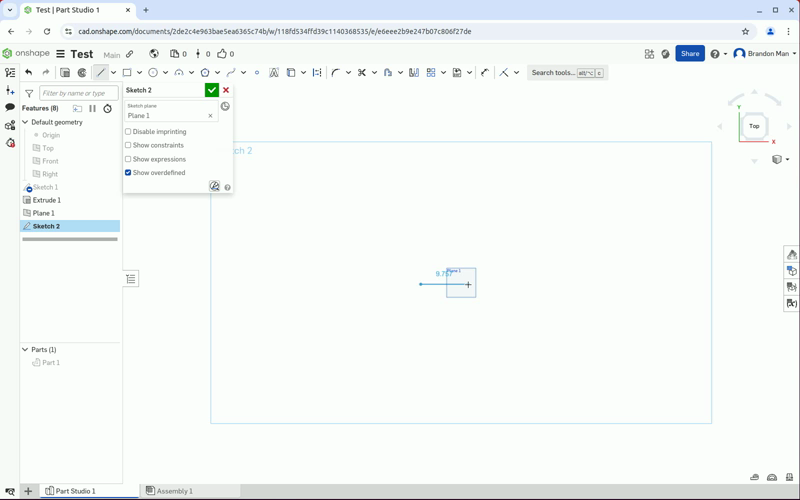
key_down(shift)
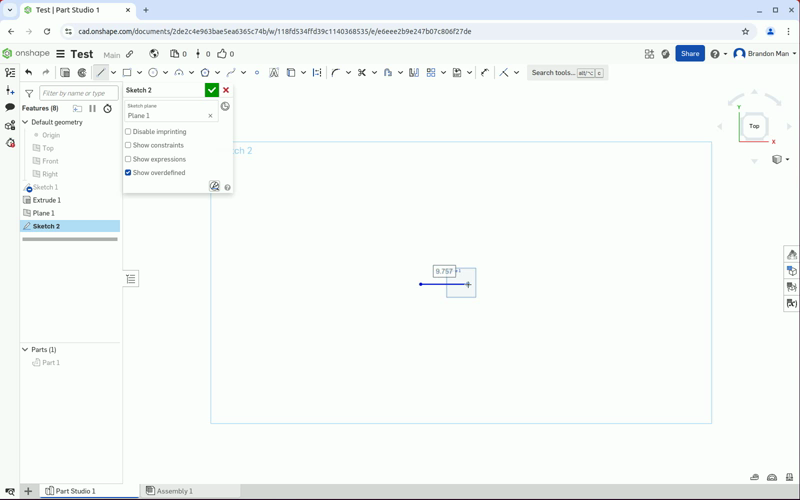
mouse_move(498, 284)
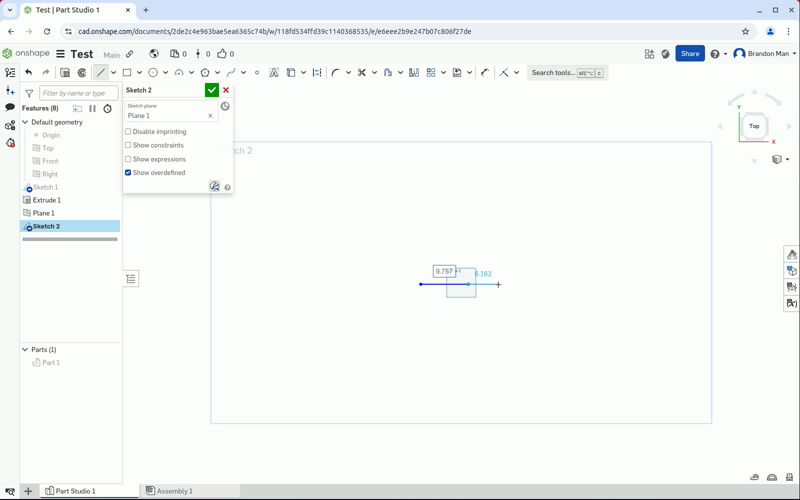
mouse_move(468, 252)
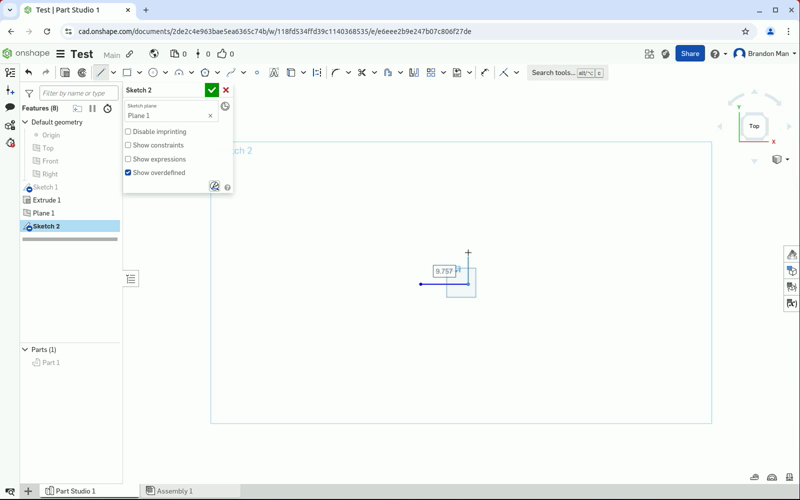
click(468, 252)
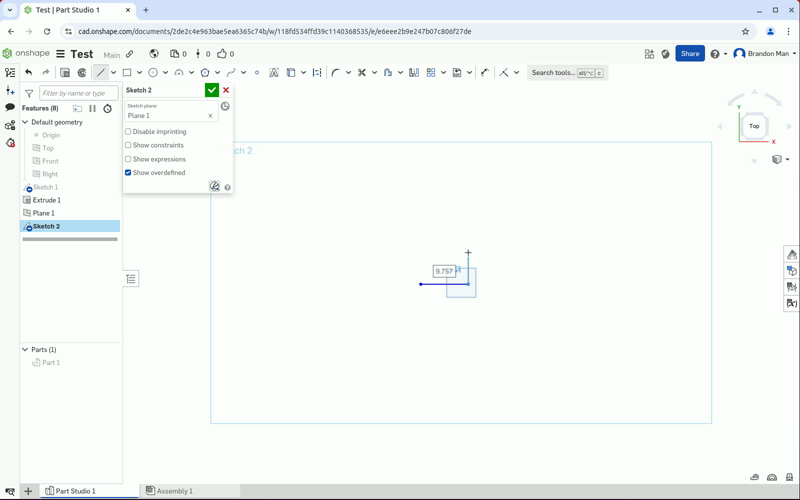
key_up(shift)
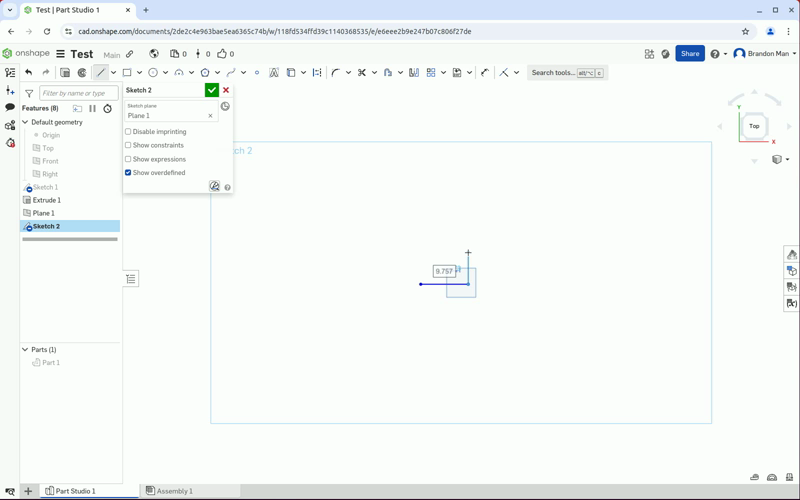
key_down(shift)
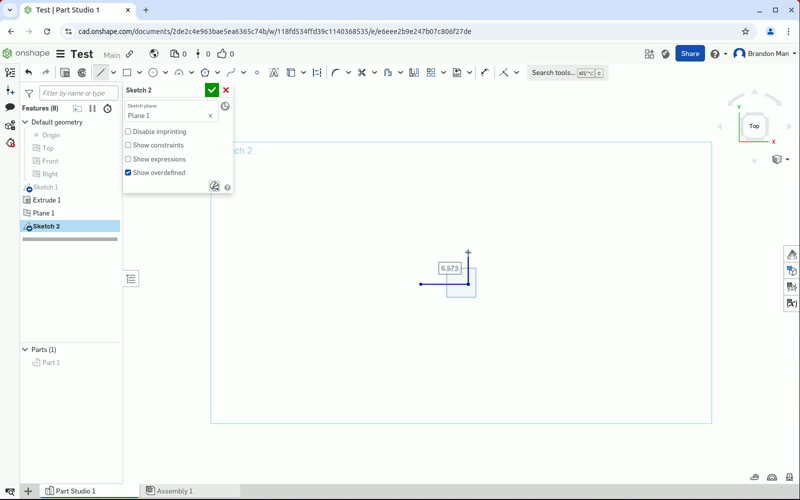
mouse_move(498, 252)
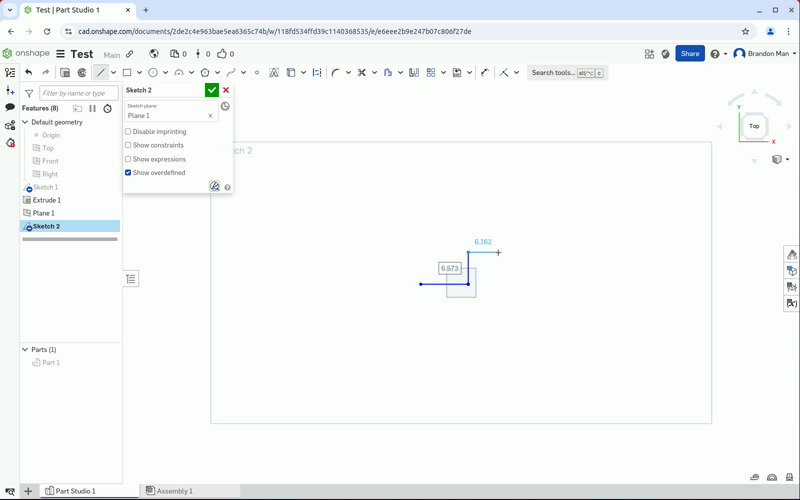
mouse_move(420, 252)
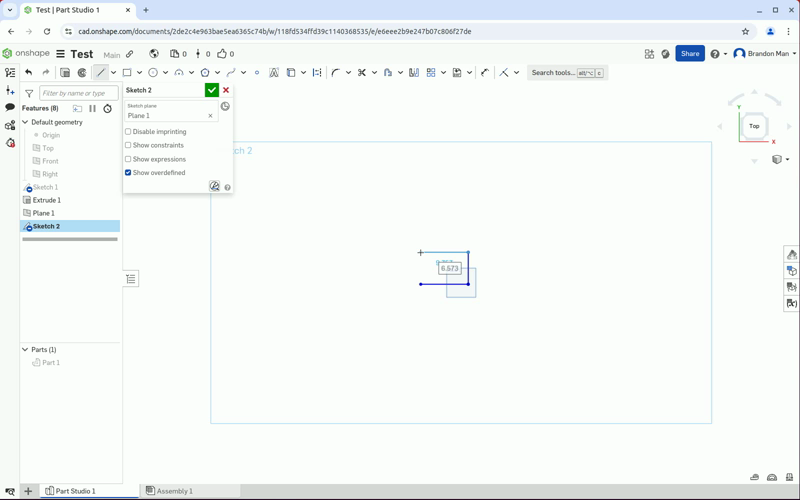
click(420, 252)
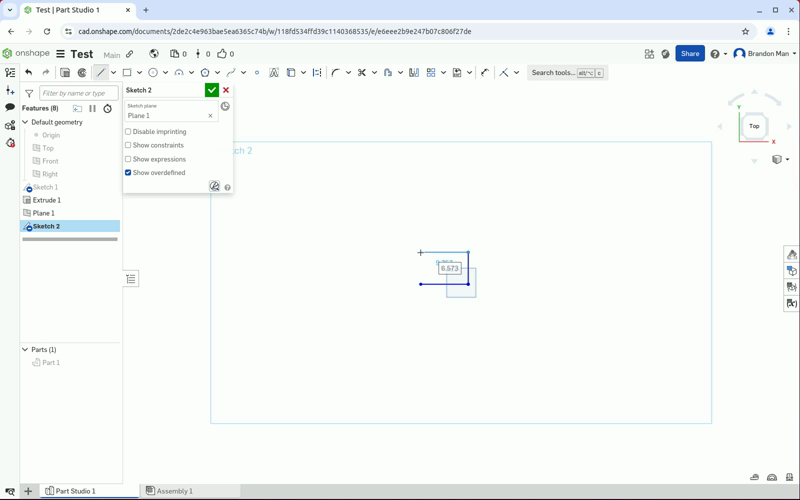
key_up(shift)
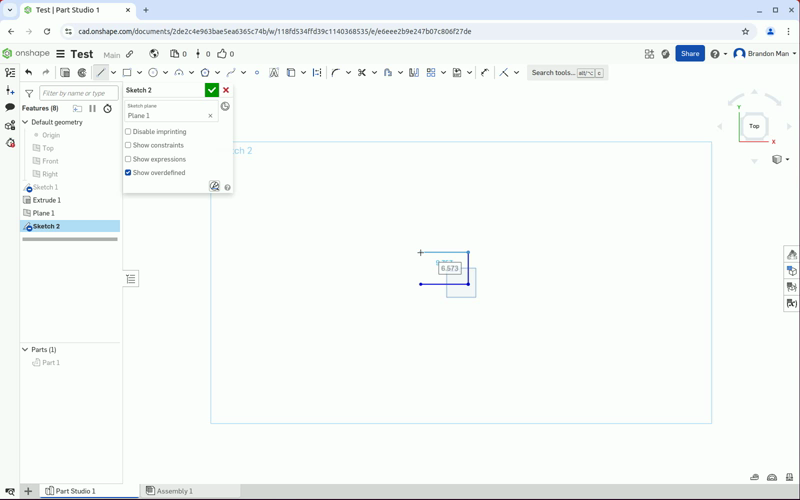
mouse_move(450, 252)
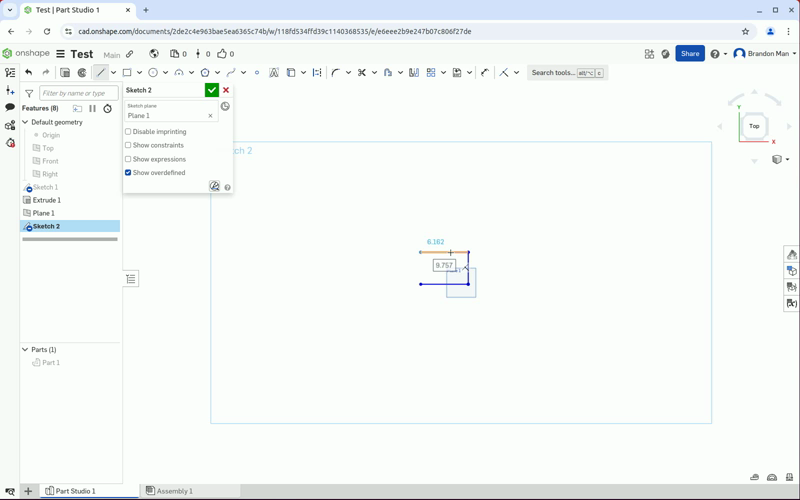
key_down(shift)
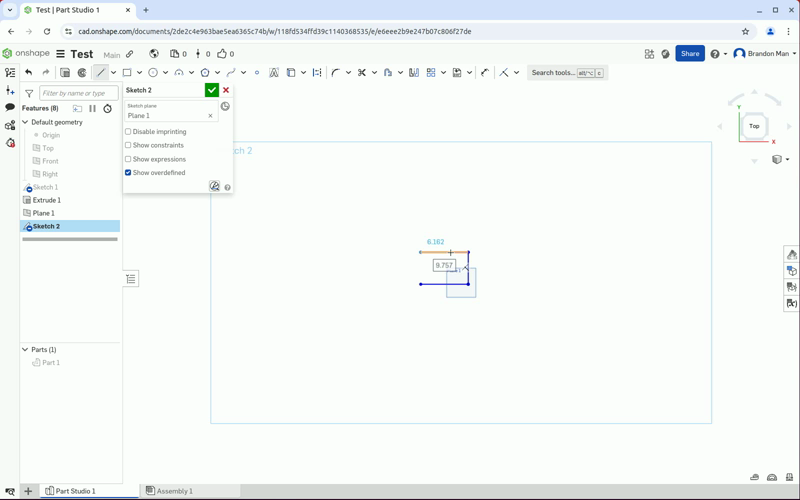
mouse_move(420, 284)
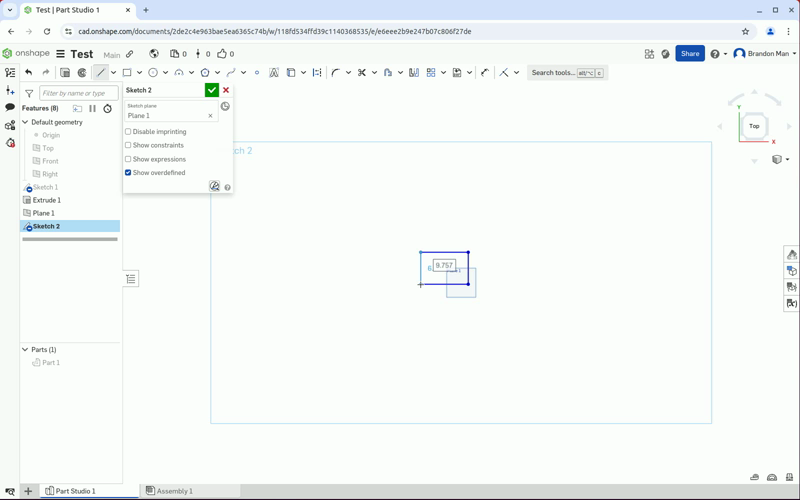
key_up(shift)
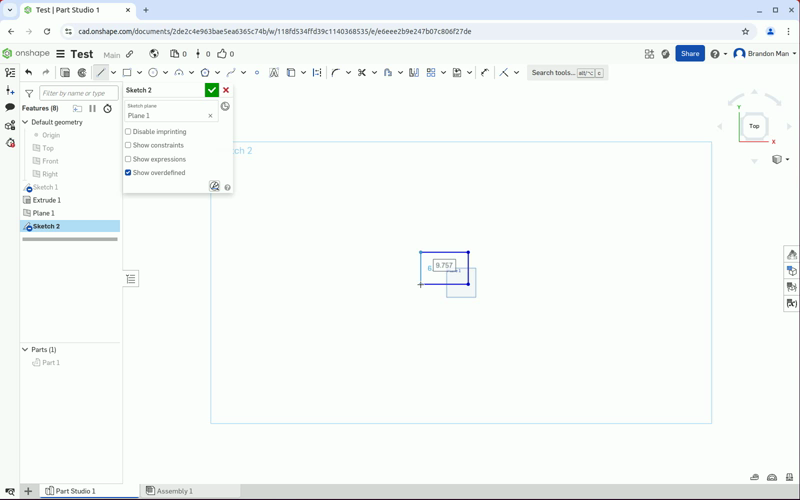
click(420, 284)
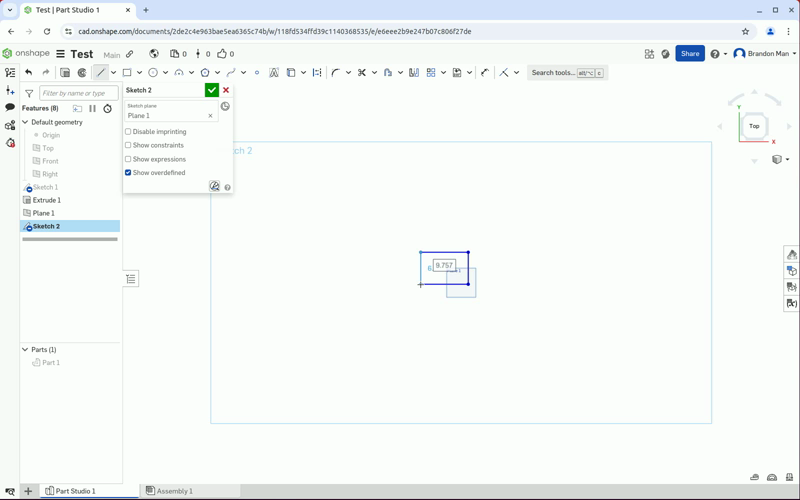
key(esc)
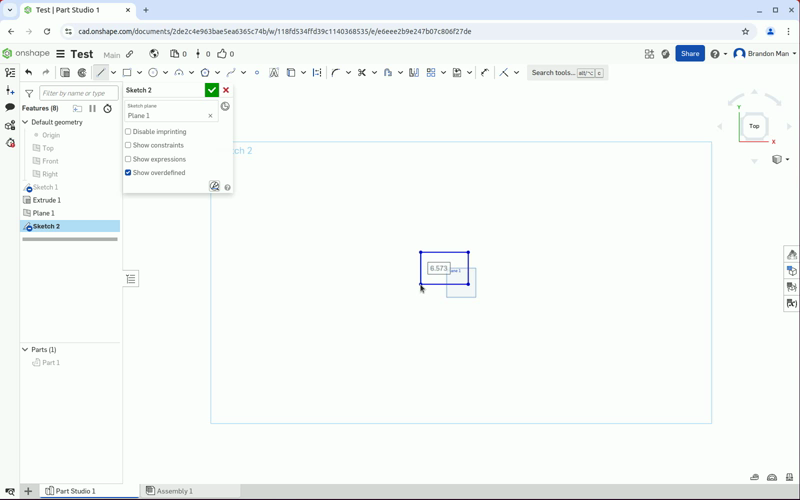
mouse_move(445, 272)
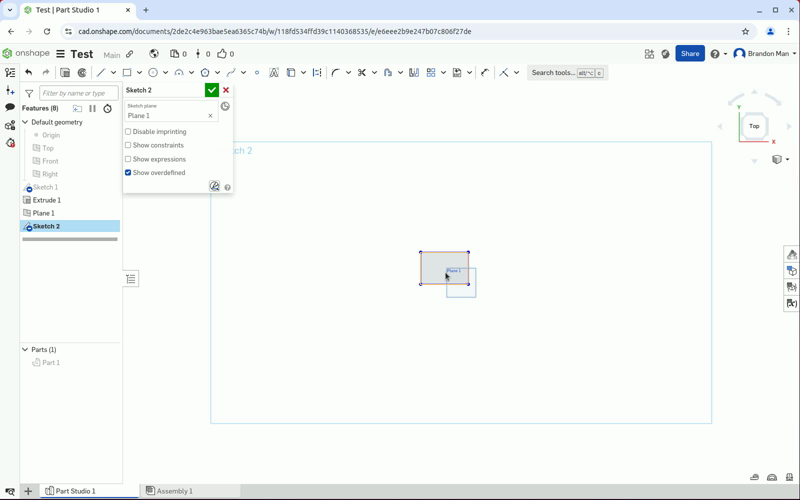
scroll(6)
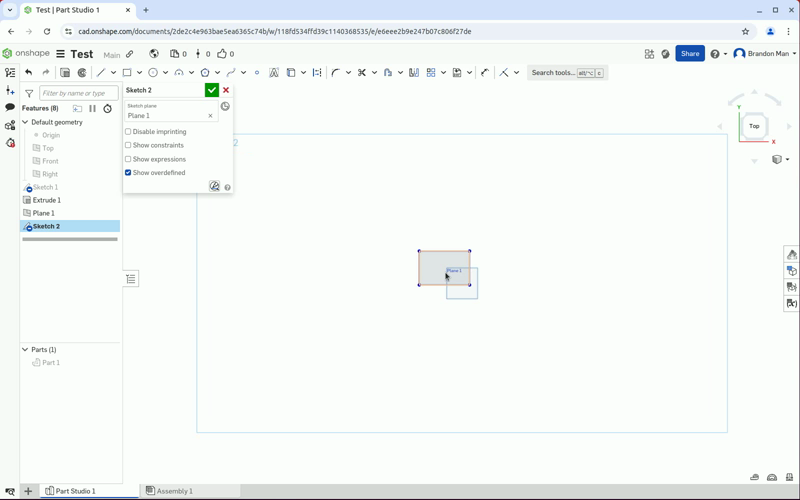
scroll(6)
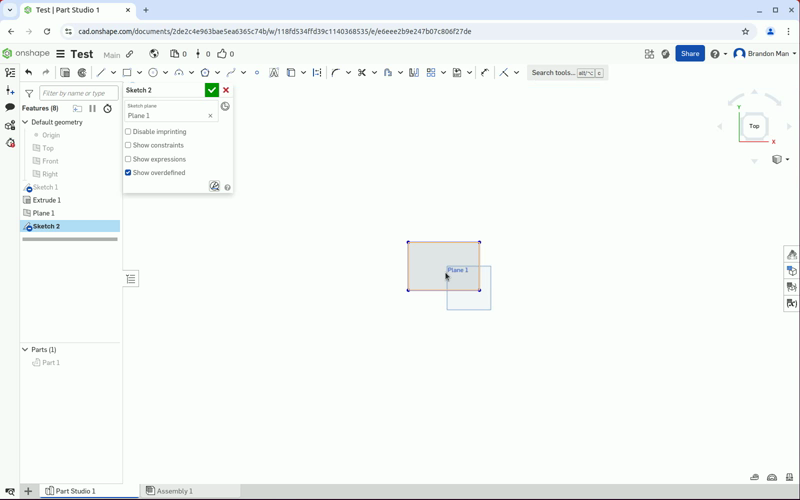
scroll(6)
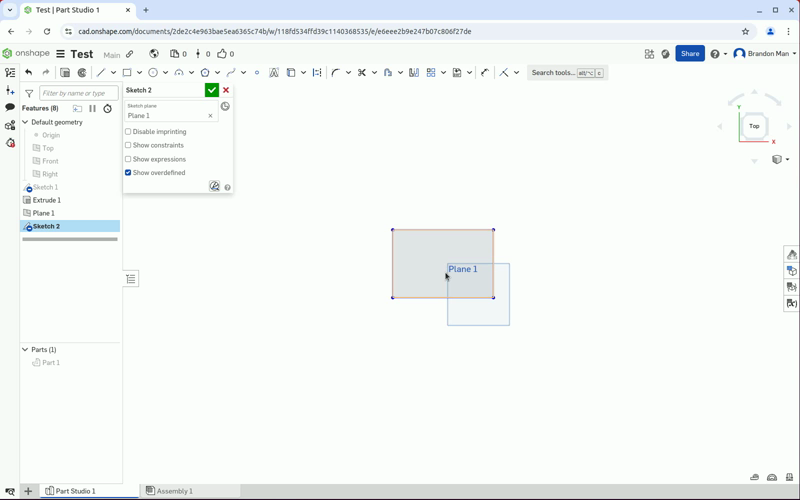
scroll(6)
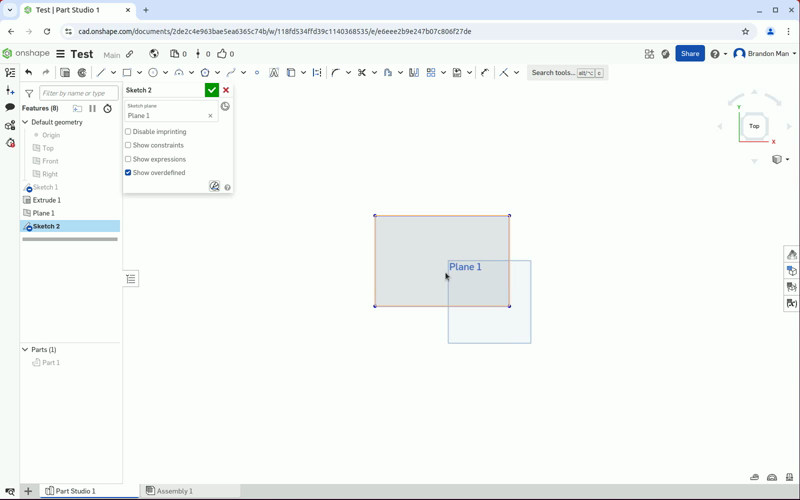
scroll(6)
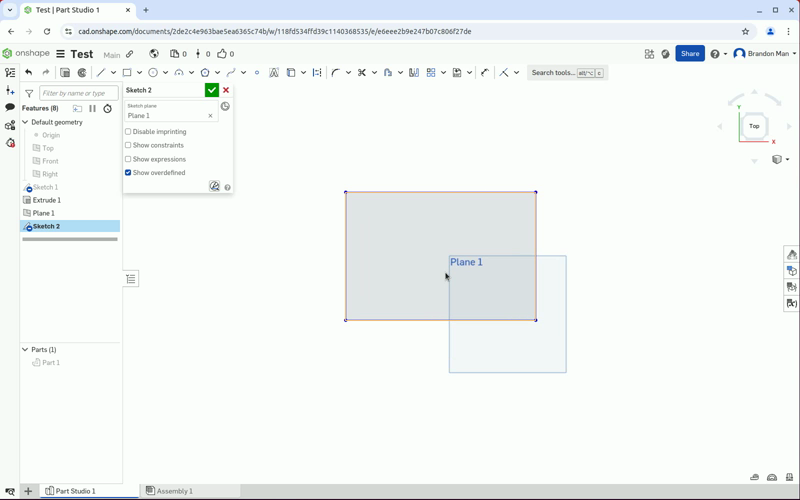
scroll(6)
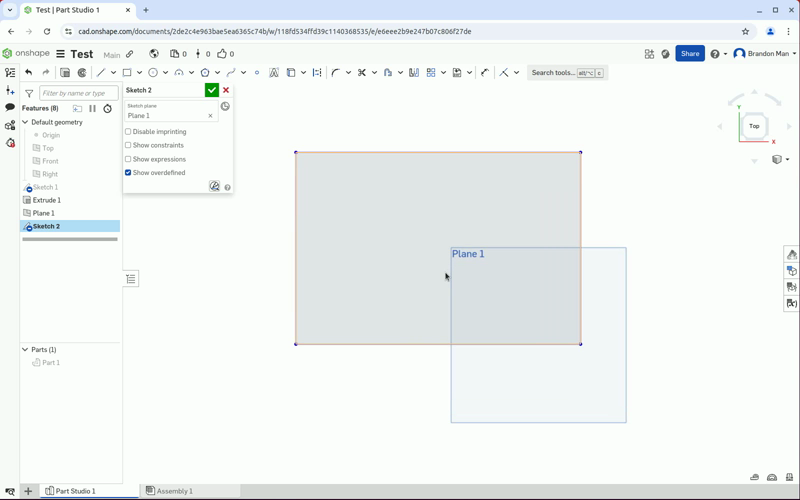
scroll(6)
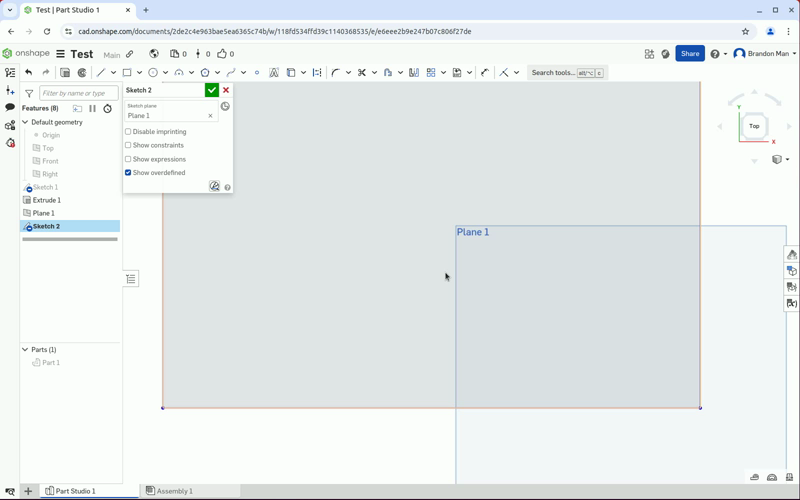
click(445, 272)
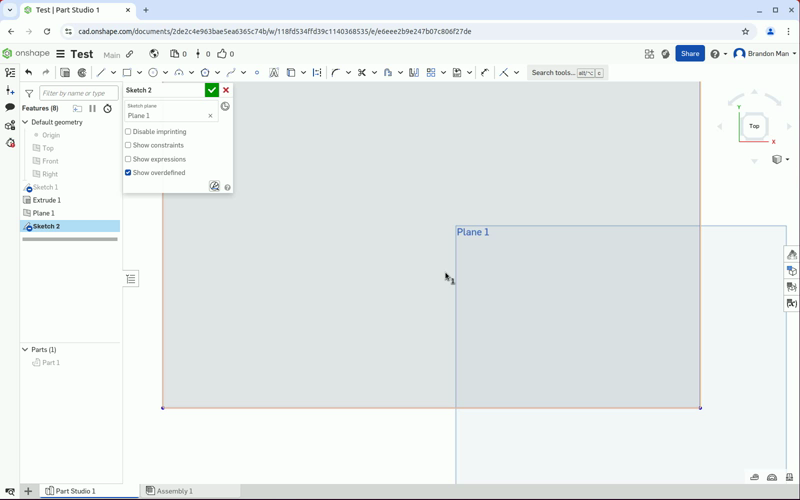
scroll(-6)
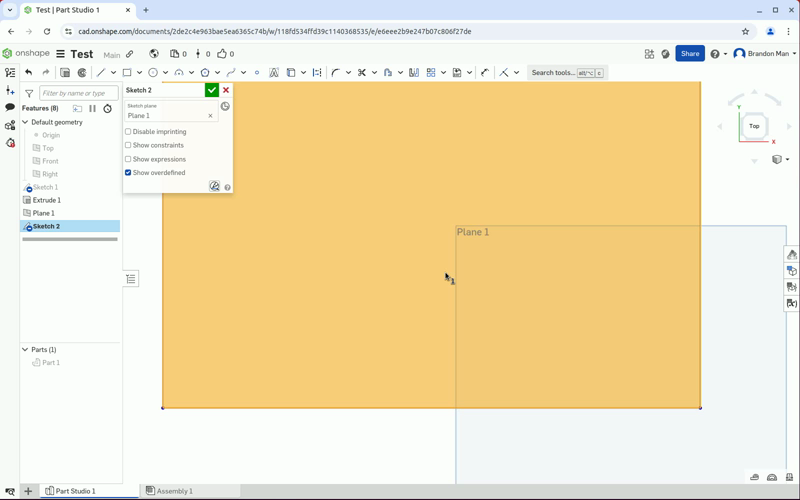
scroll(-6)
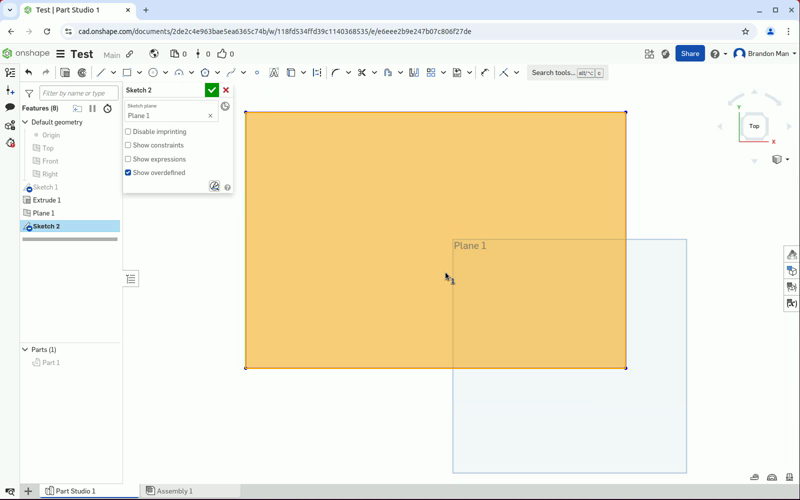
scroll(-6)
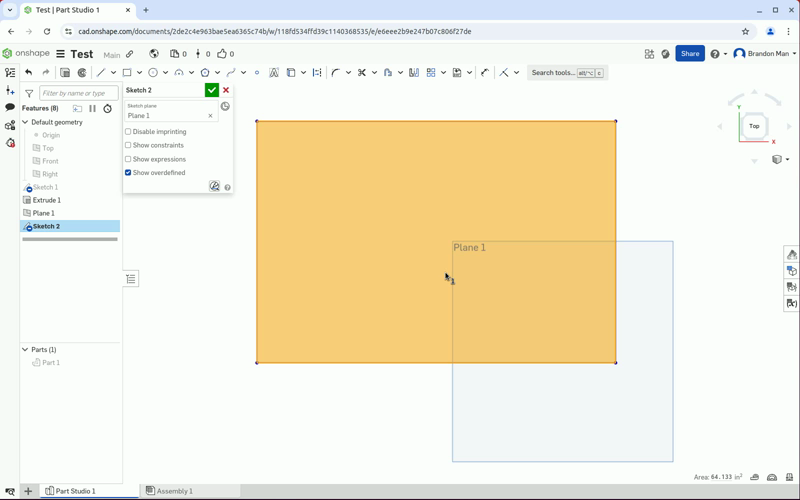
scroll(-6)
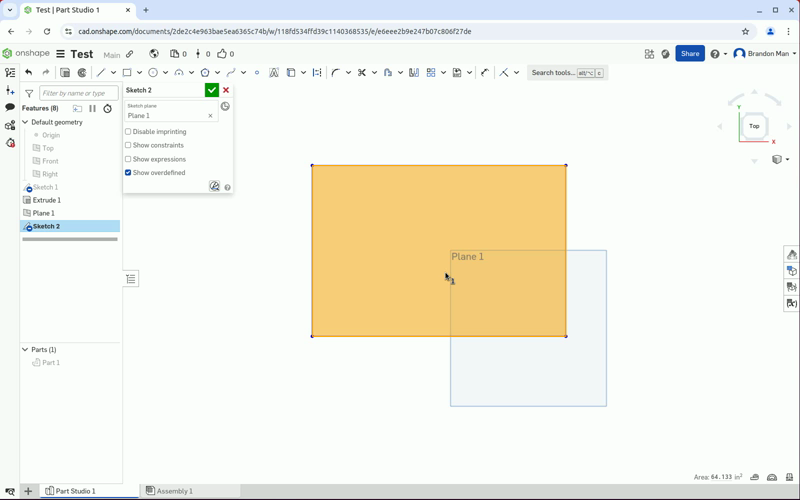
scroll(-6)
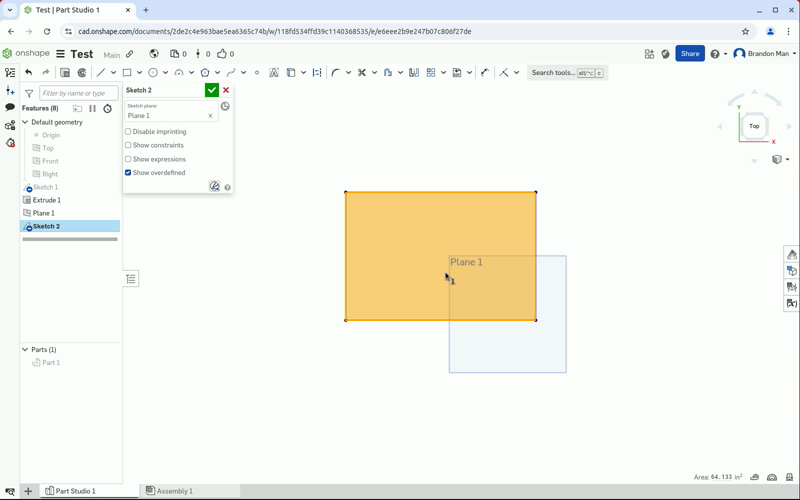
scroll(-6)
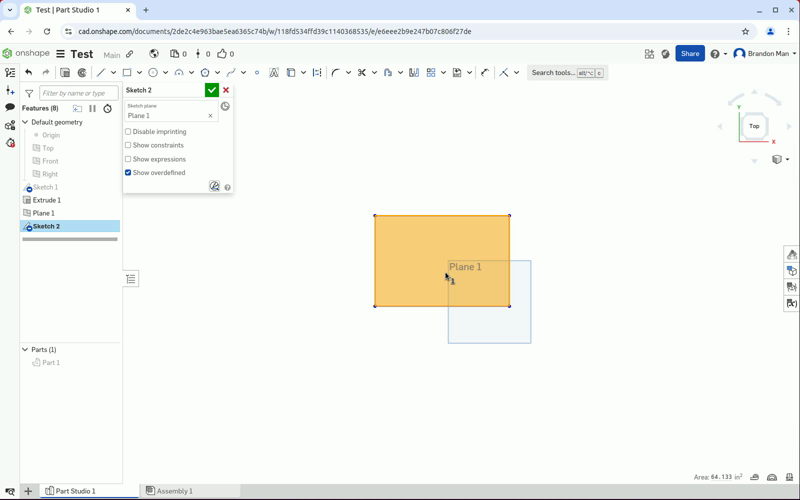
scroll(-6)
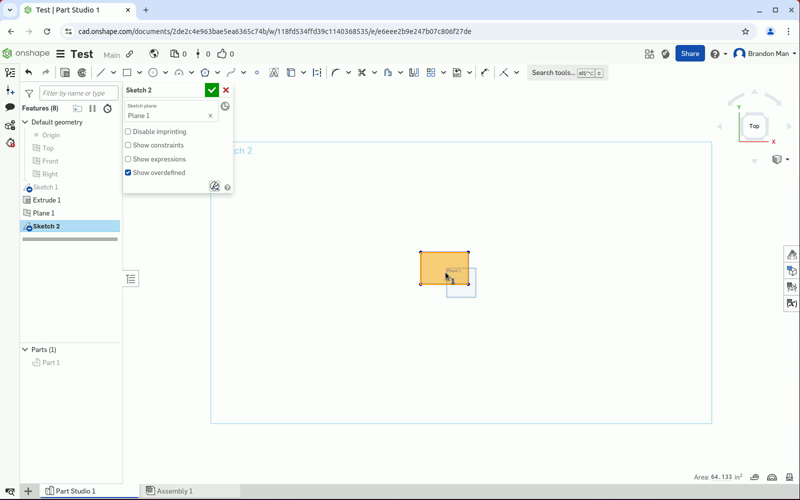
mouse_move(73, 352)
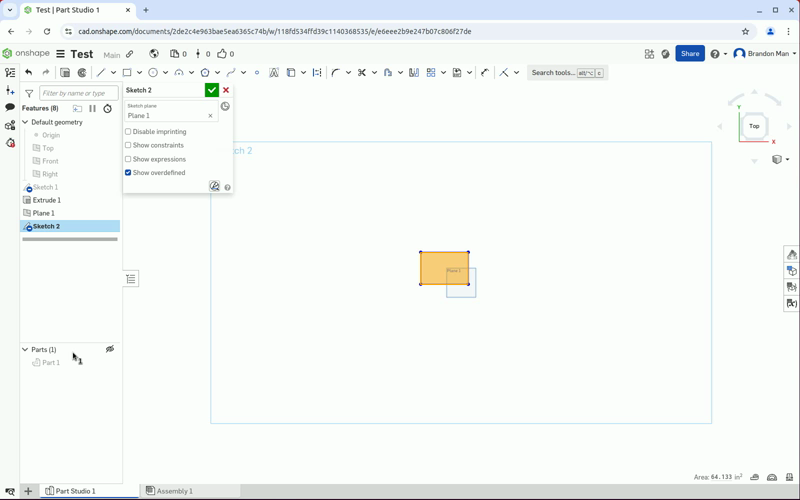
key(shift+y)
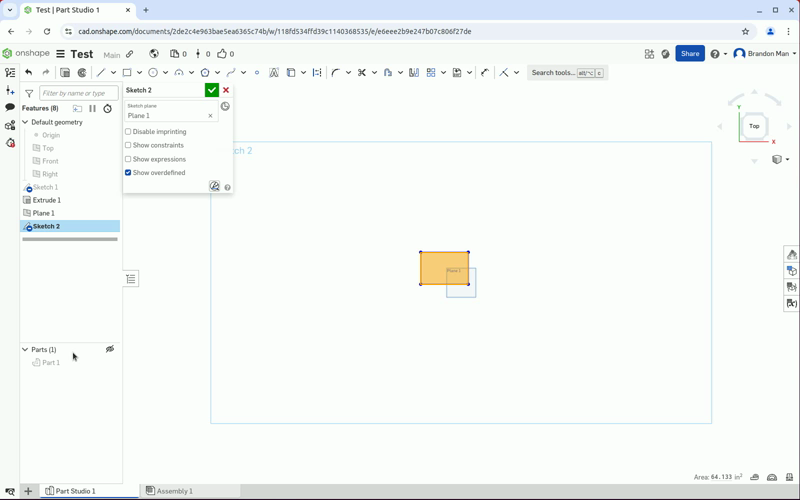
key(shift+e)
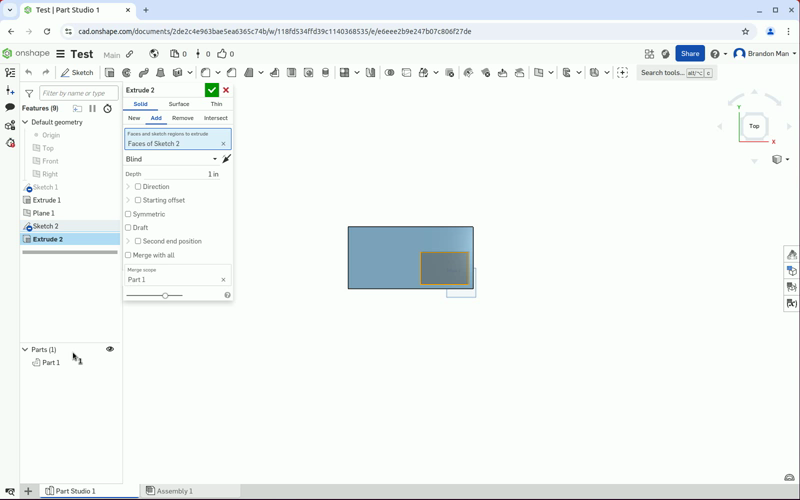
mouse_move(143, 106)
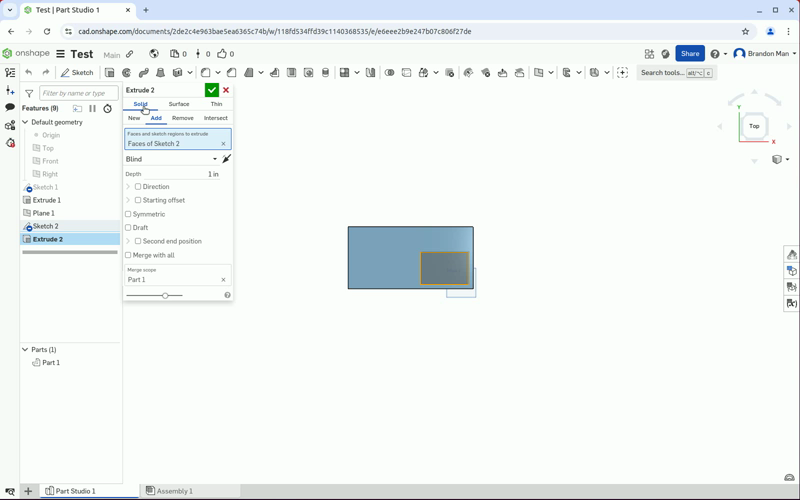
click(143, 106)
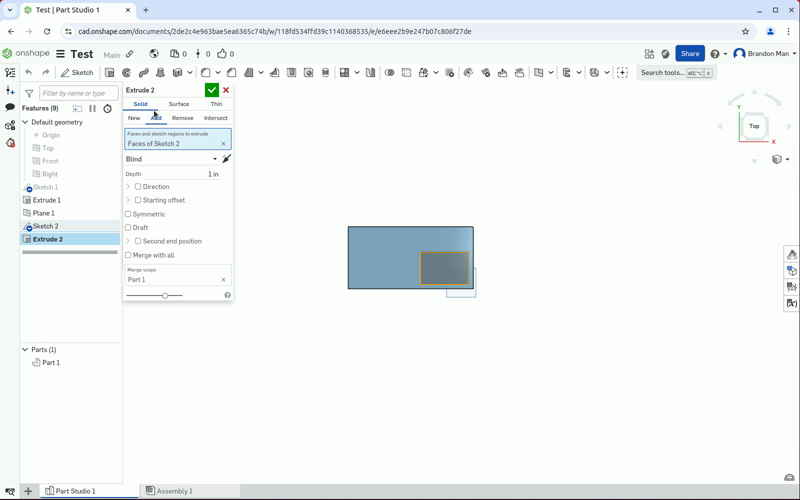
mouse_move(186, 120)
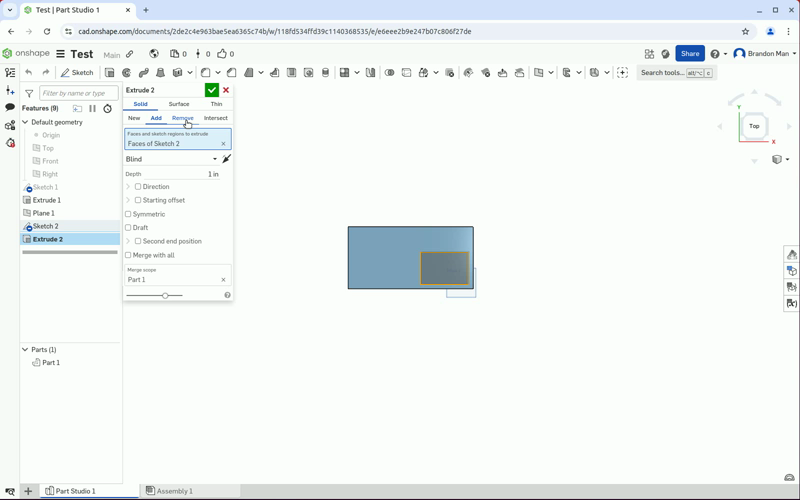
click(186, 120)
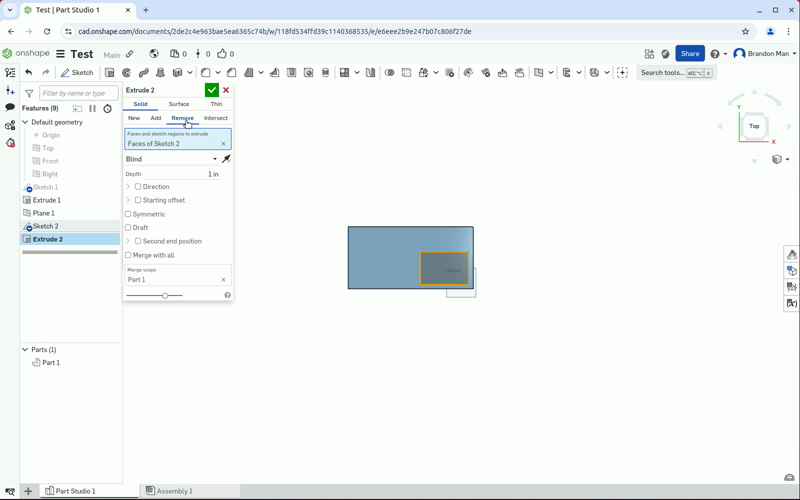
key(tab, 4)
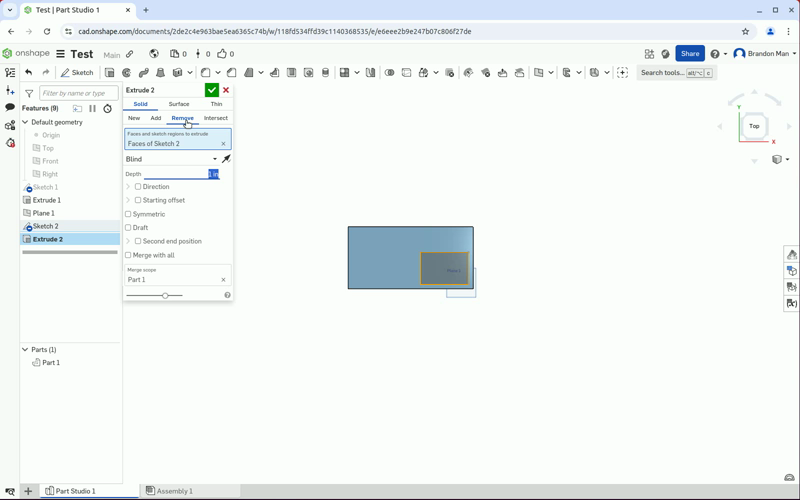
text(5.777)
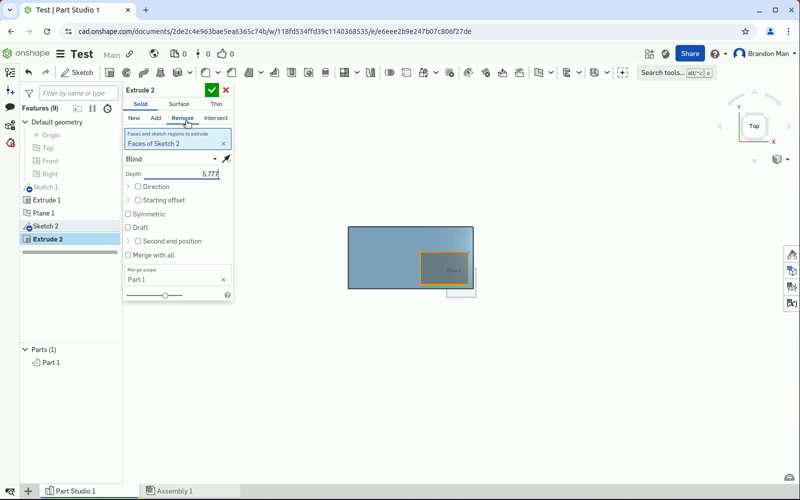
key(tab, 6)
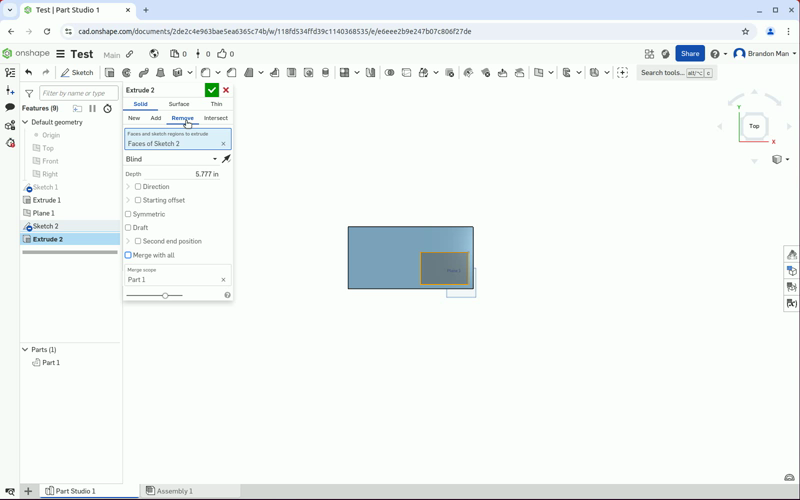
key(space)
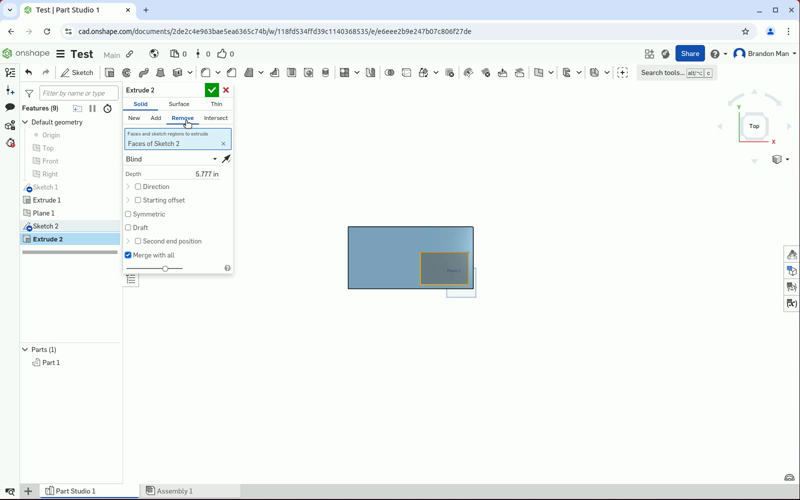
key(enter)
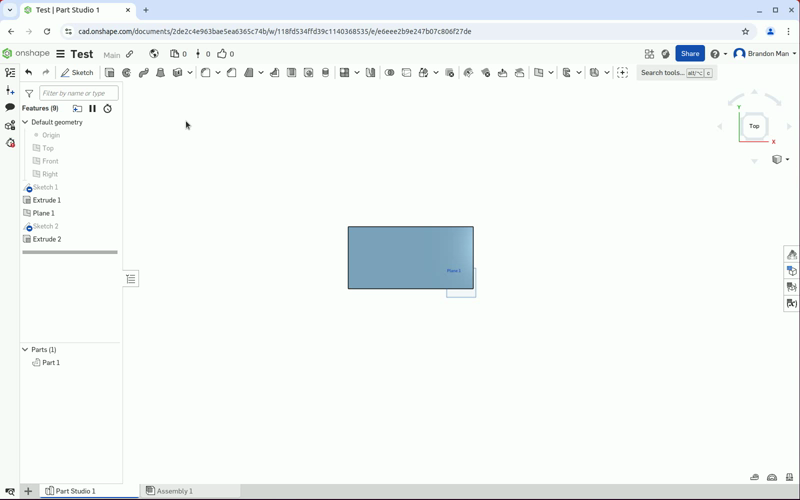
key(shift+h)
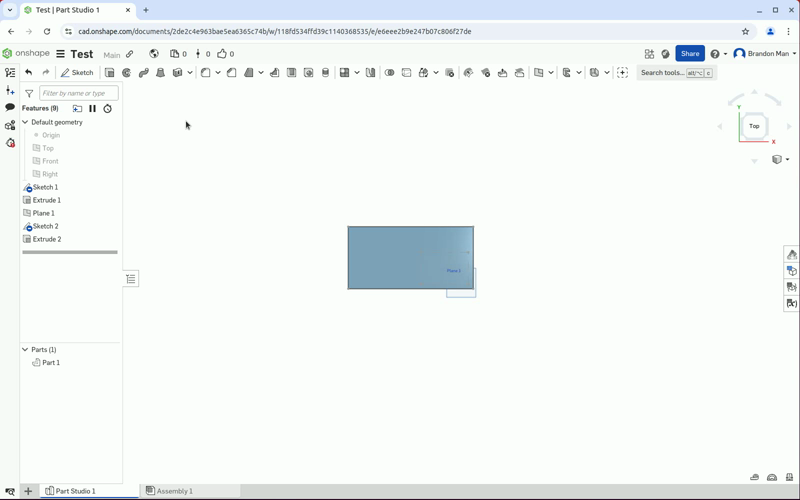
key(shift+h)
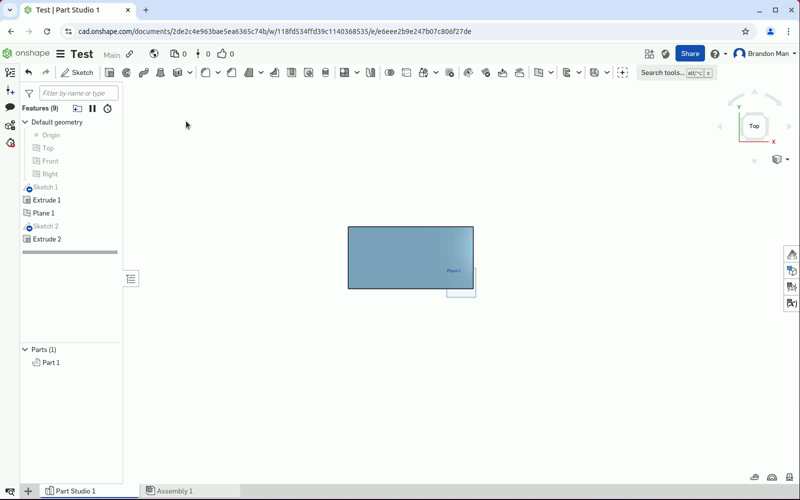
mouse_move(73, 189)
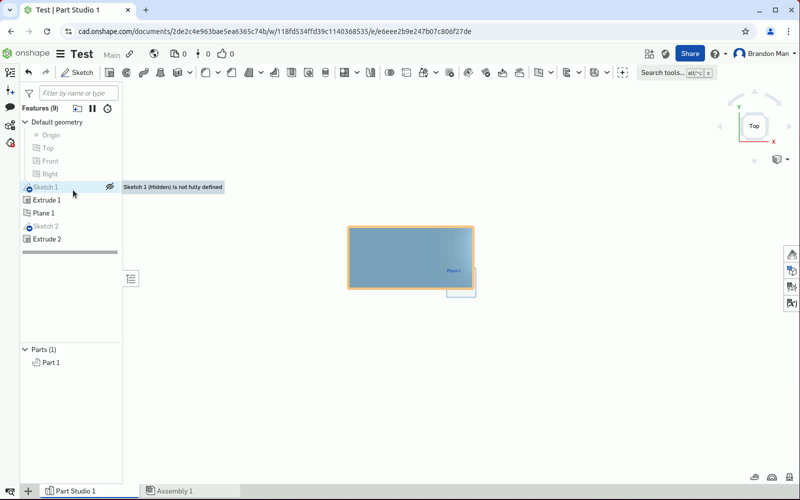
click(73, 189)
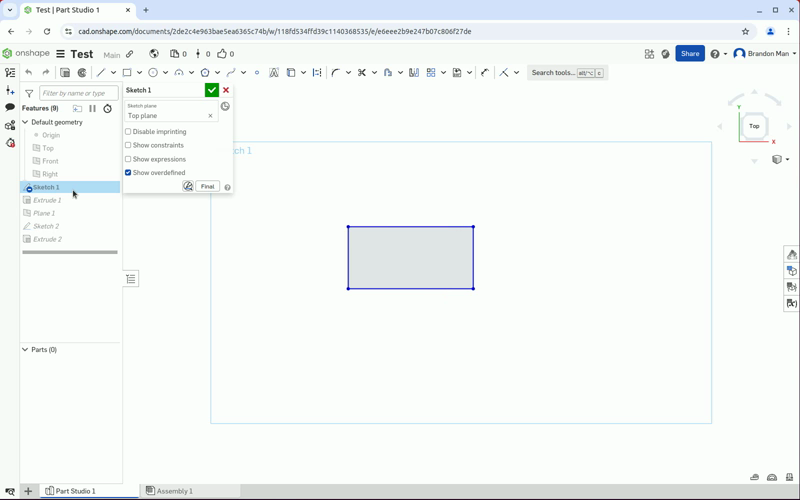
mouse_move(229, 92)
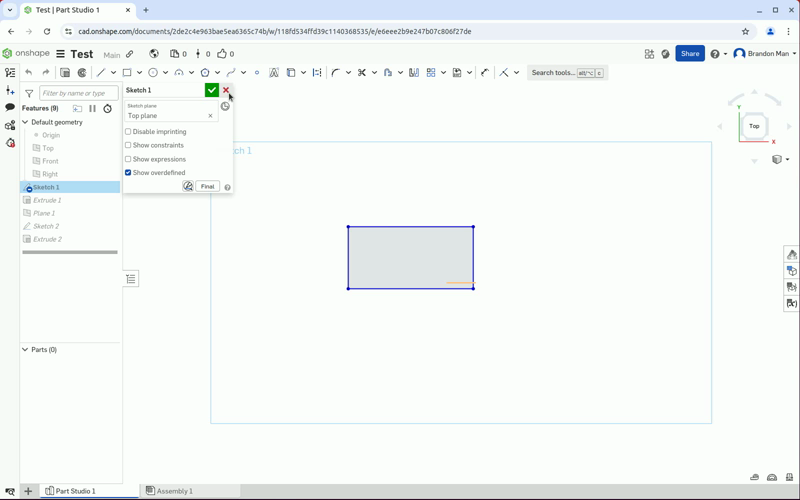
click(229, 92)
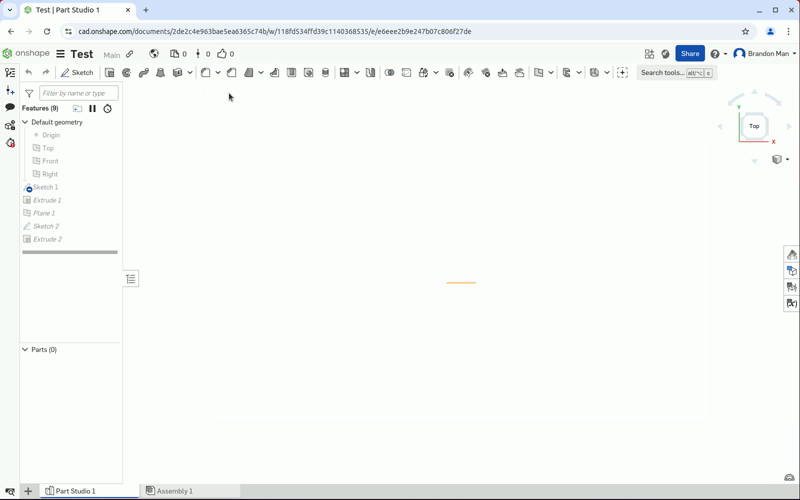
key(shift+s)
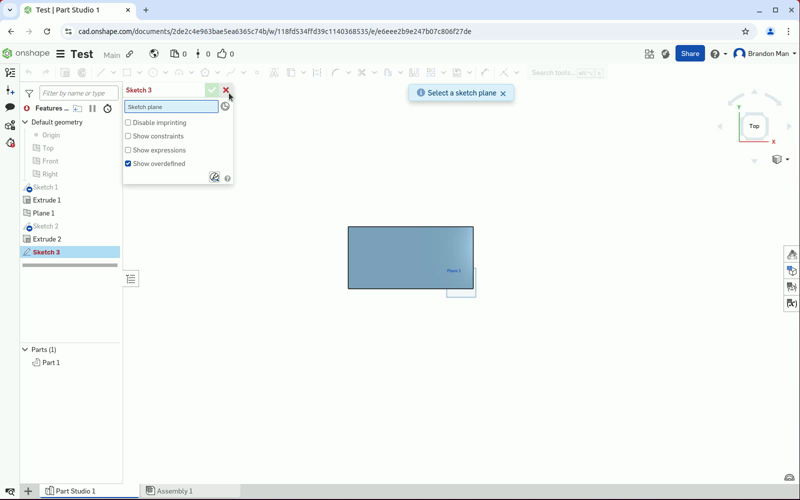
mouse_move(73, 215)
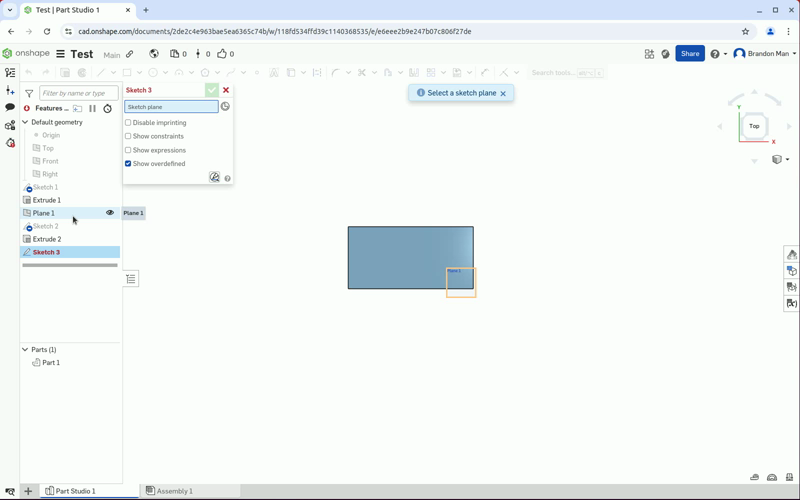
click(73, 215)
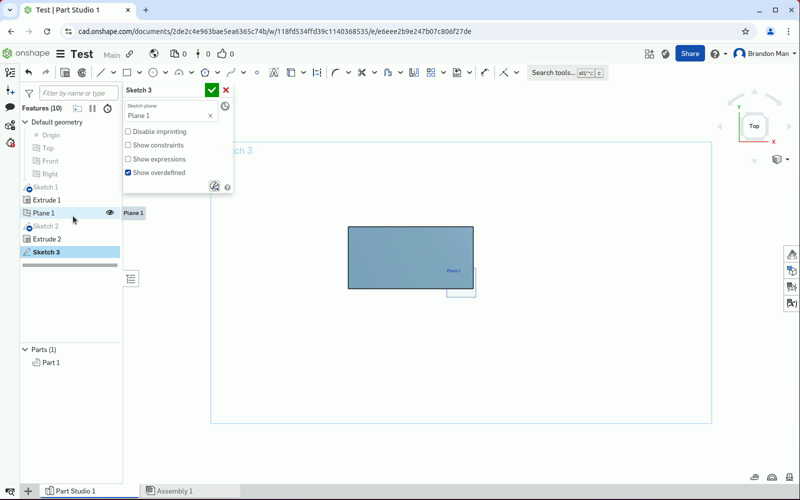
mouse_move(73, 352)
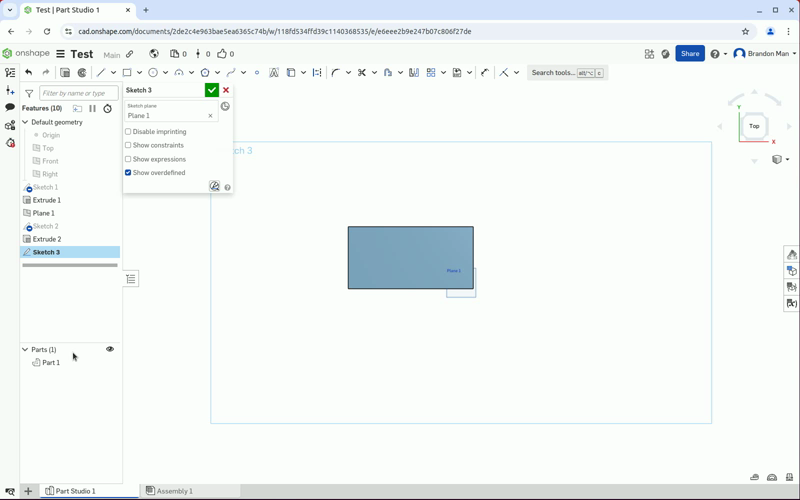
key(y)
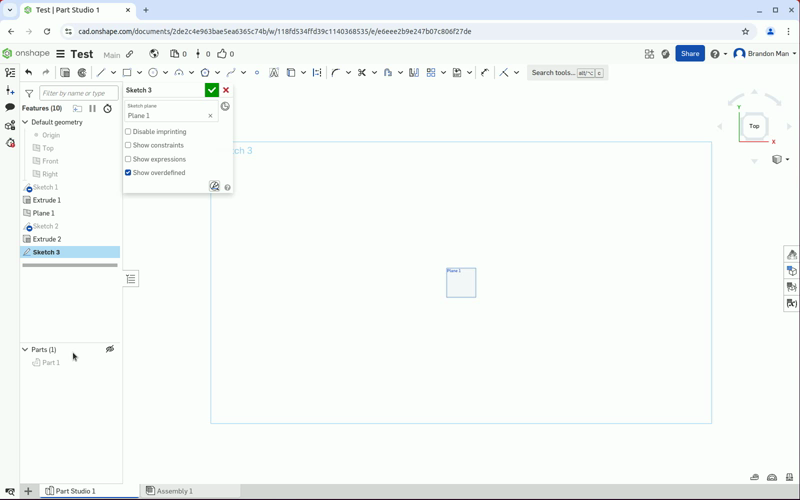
key(l)
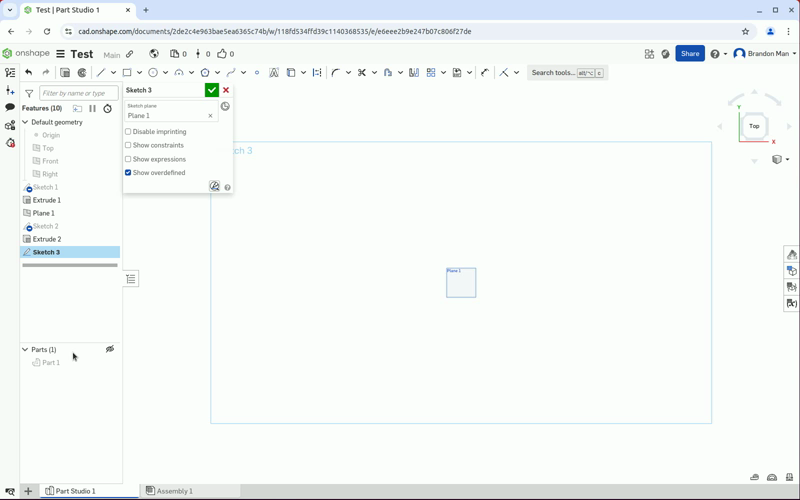
key_down(shift)
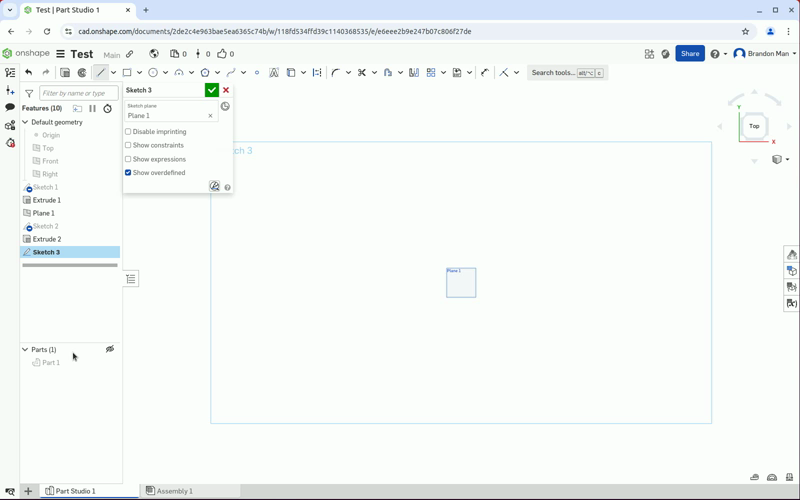
mouse_move(353, 260)
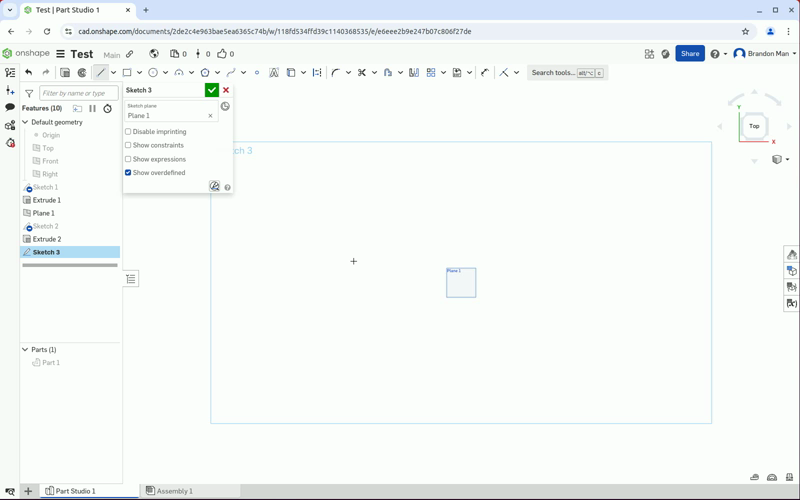
click(353, 260)
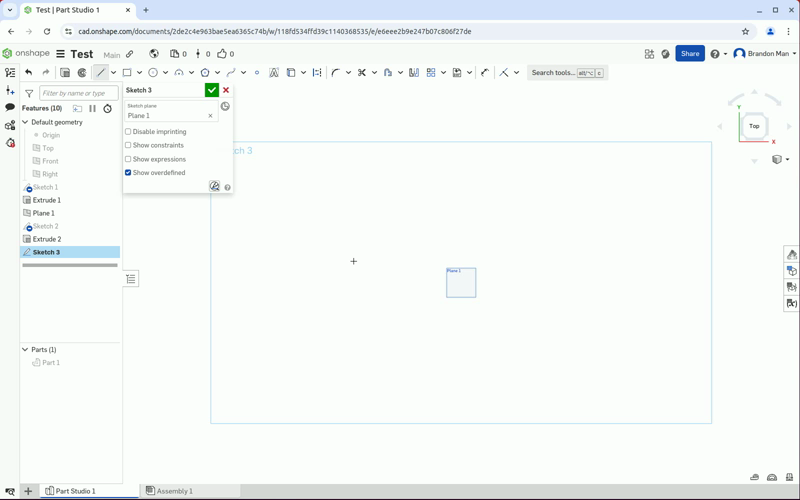
key_up(shift)
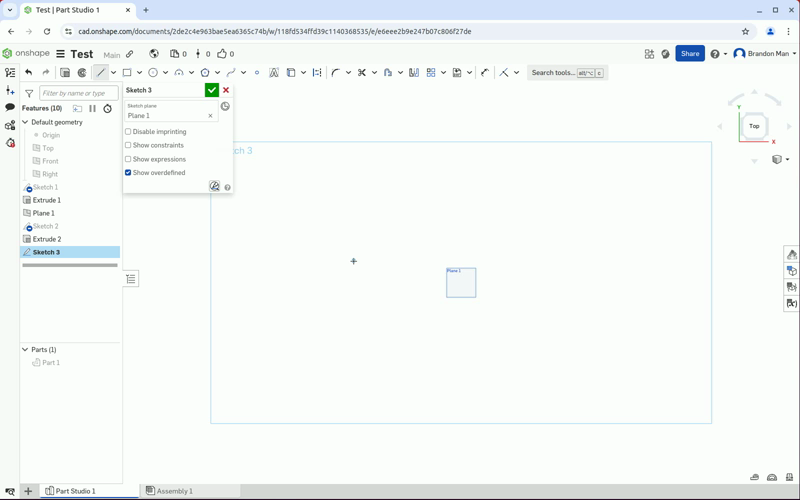
key_down(shift)
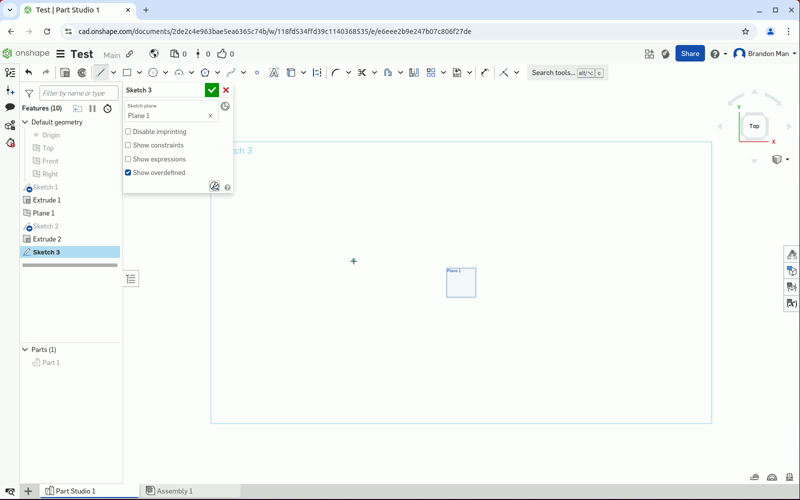
mouse_move(383, 260)
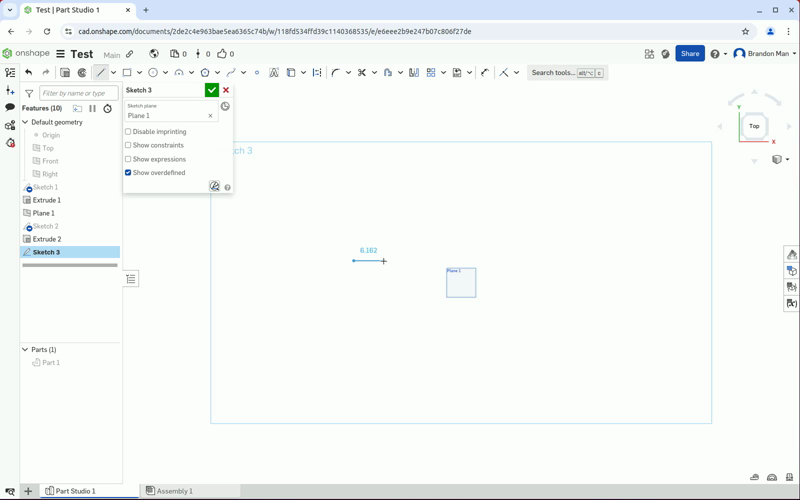
mouse_move(380, 260)
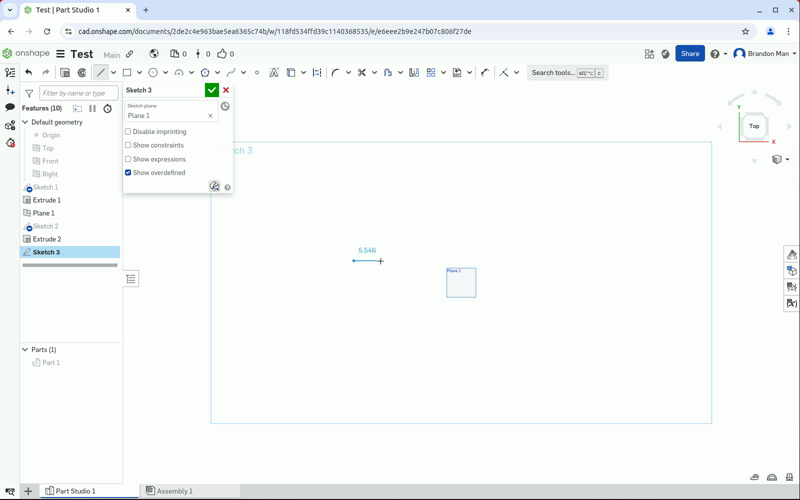
click(380, 260)
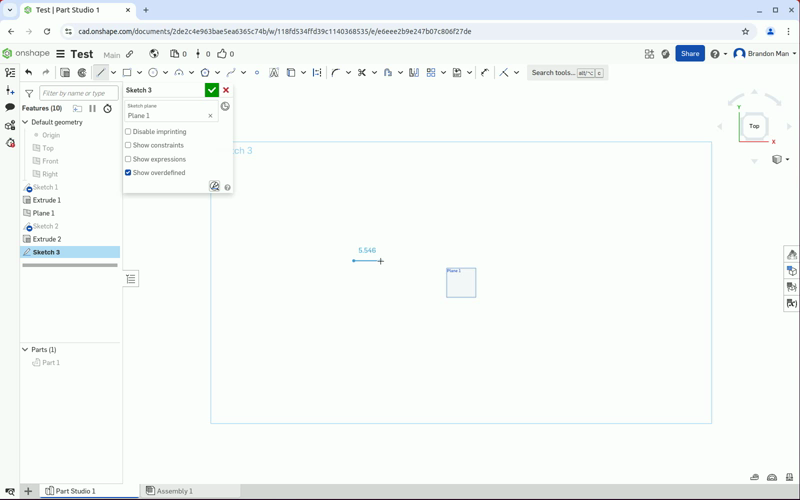
key_up(shift)
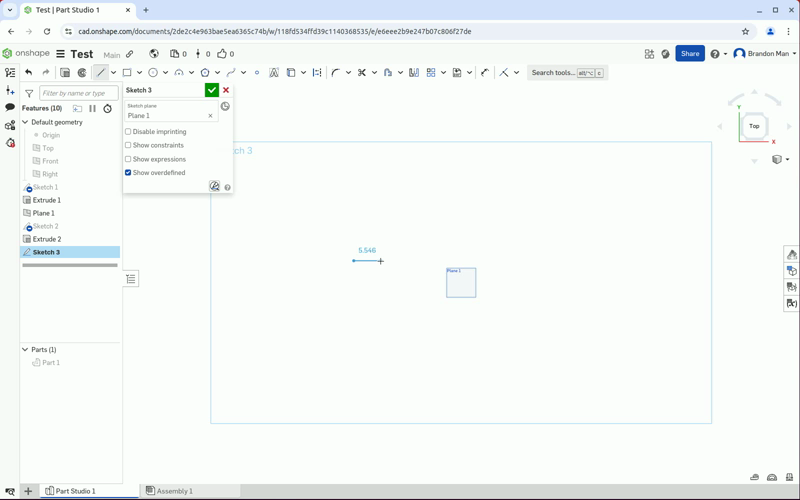
key_down(shift)
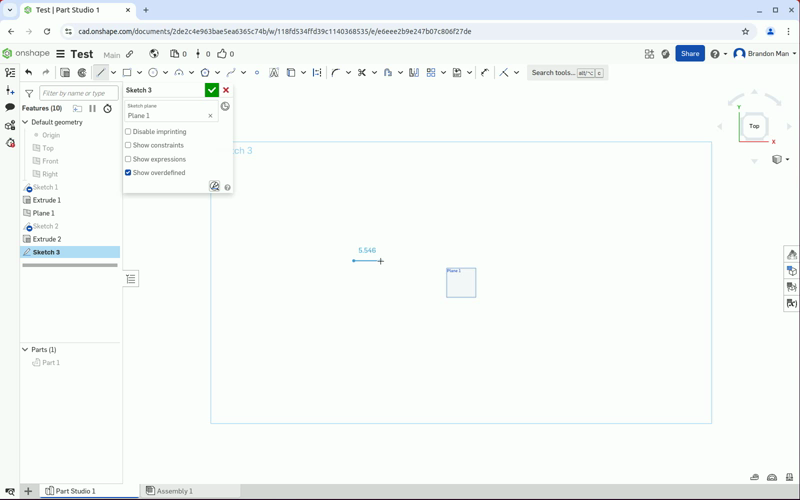
mouse_move(410, 260)
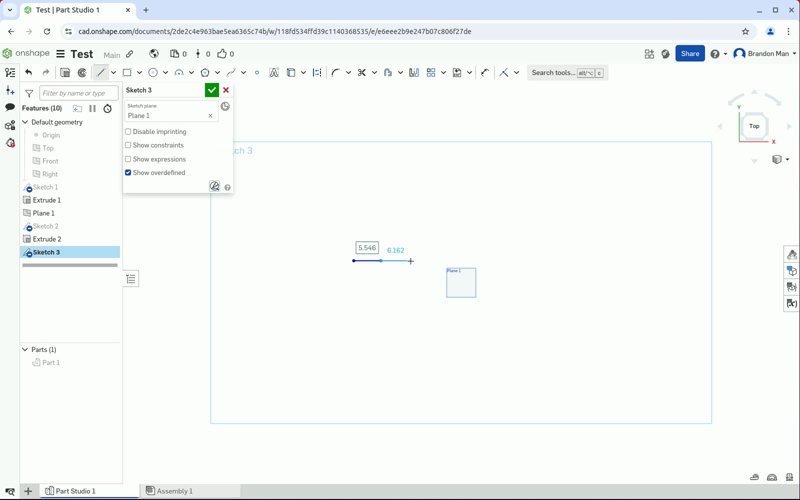
mouse_move(380, 240)
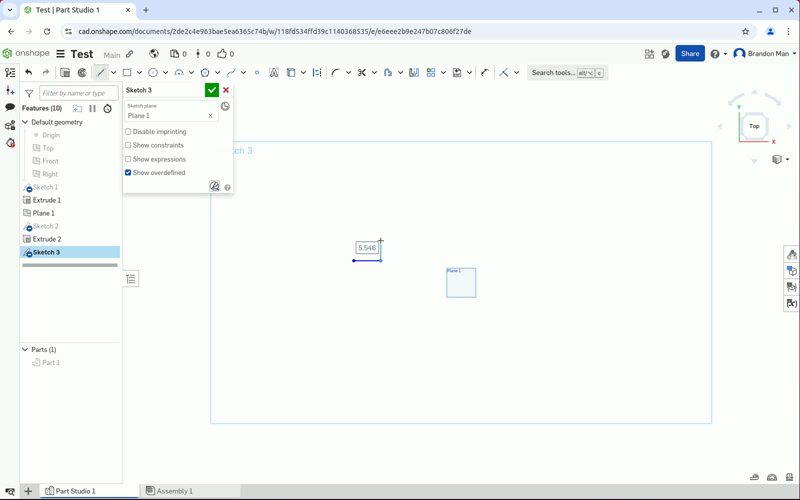
click(380, 240)
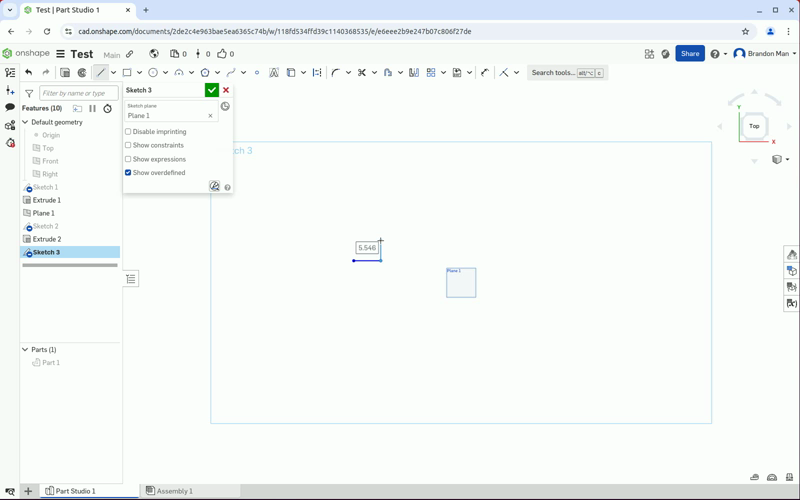
key_up(shift)
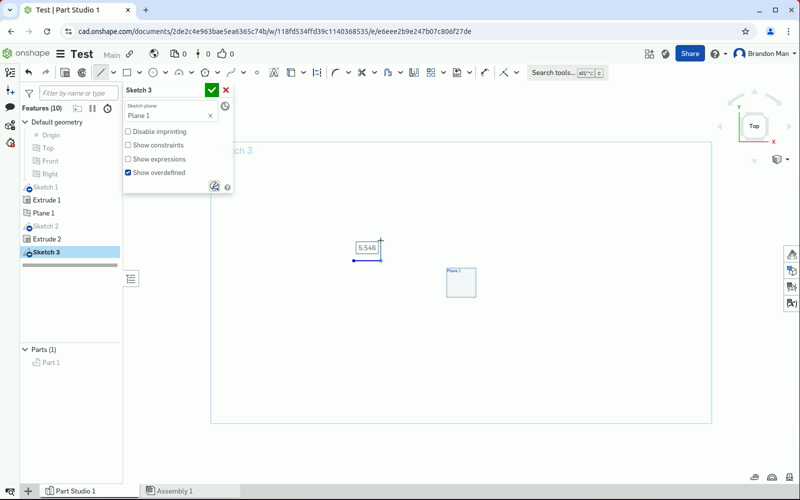
key_down(shift)
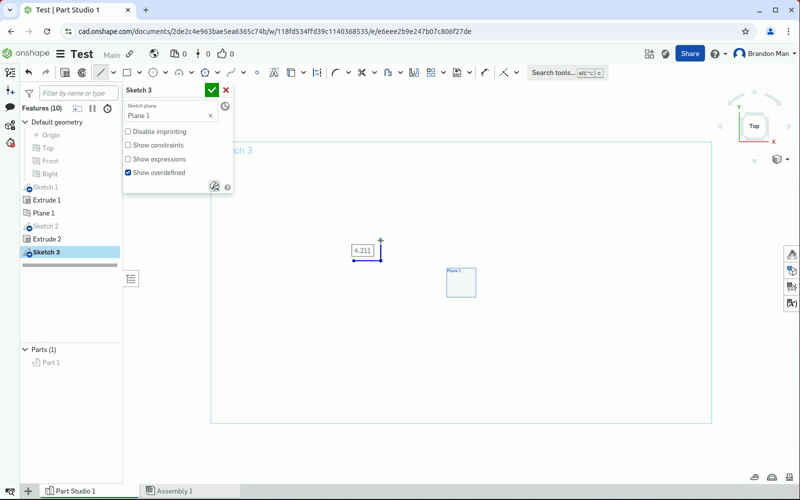
mouse_move(410, 240)
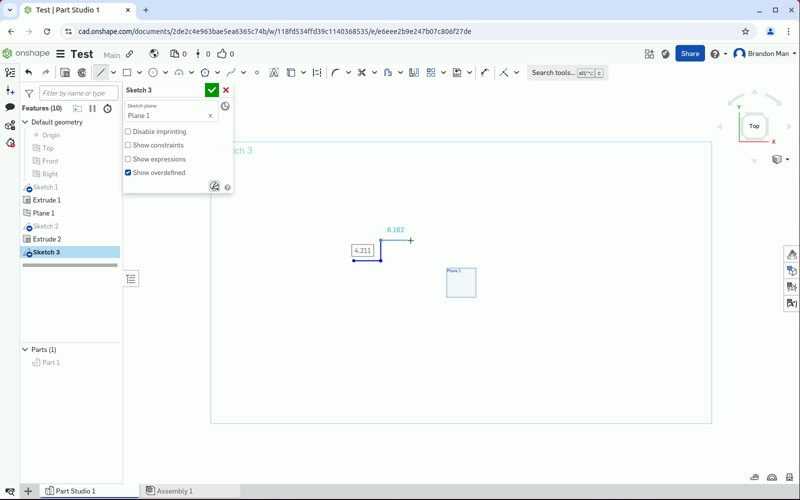
mouse_move(353, 240)
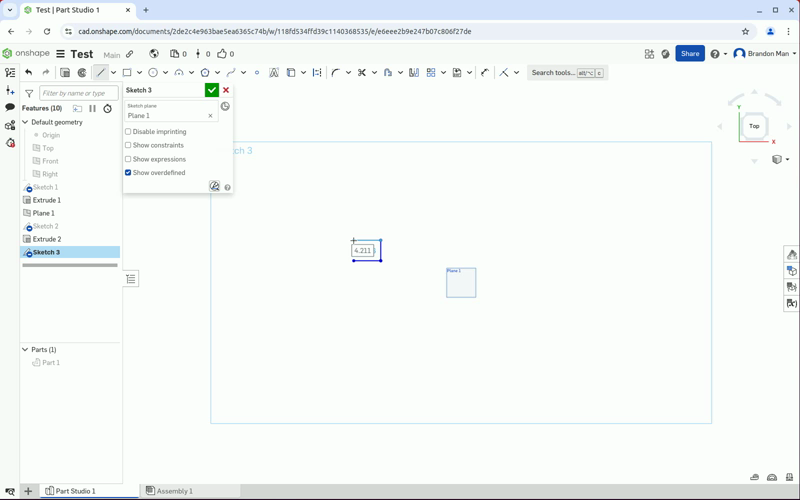
click(353, 240)
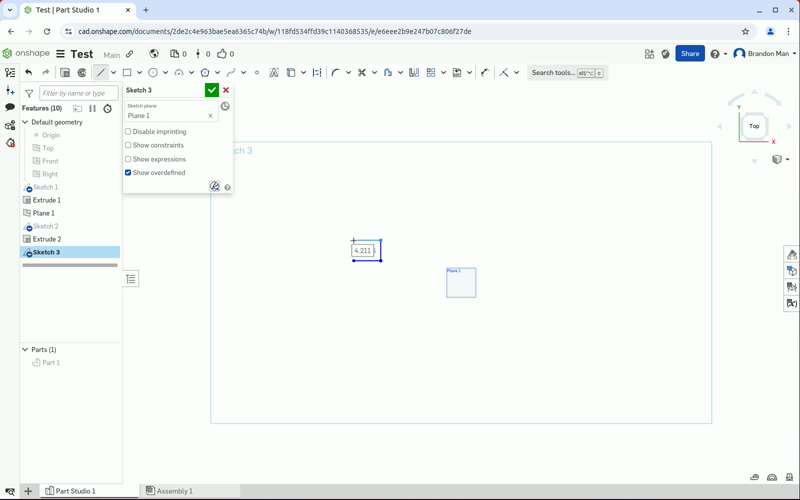
key_up(shift)
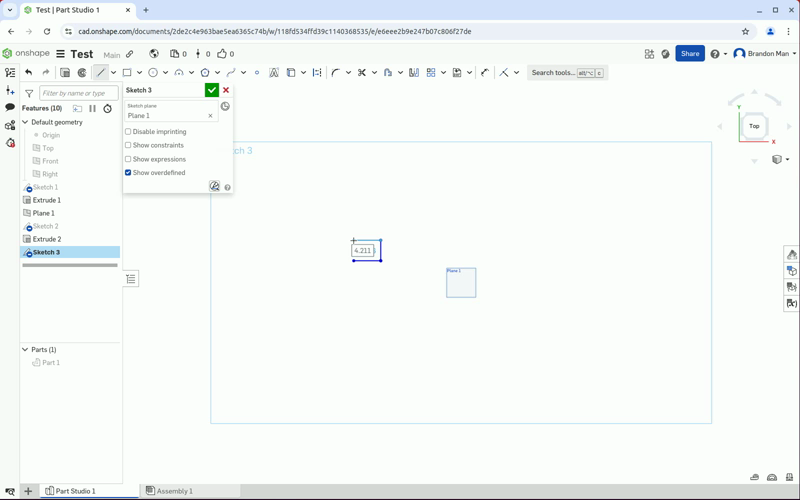
mouse_move(383, 240)
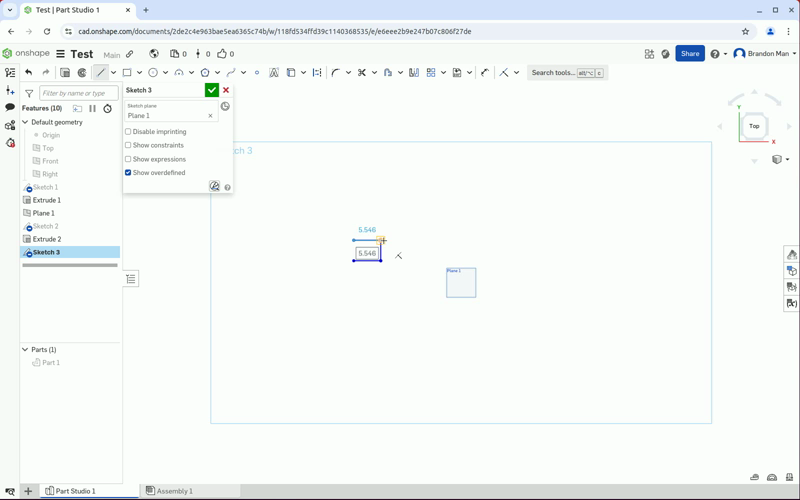
key_down(shift)
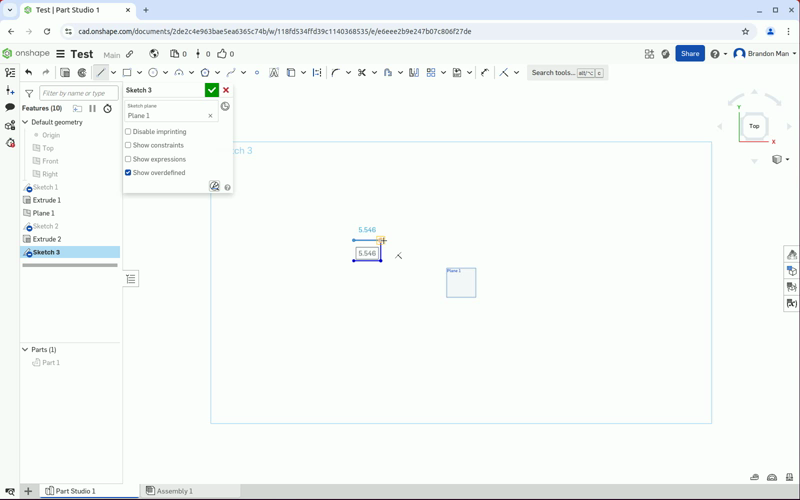
mouse_move(353, 260)
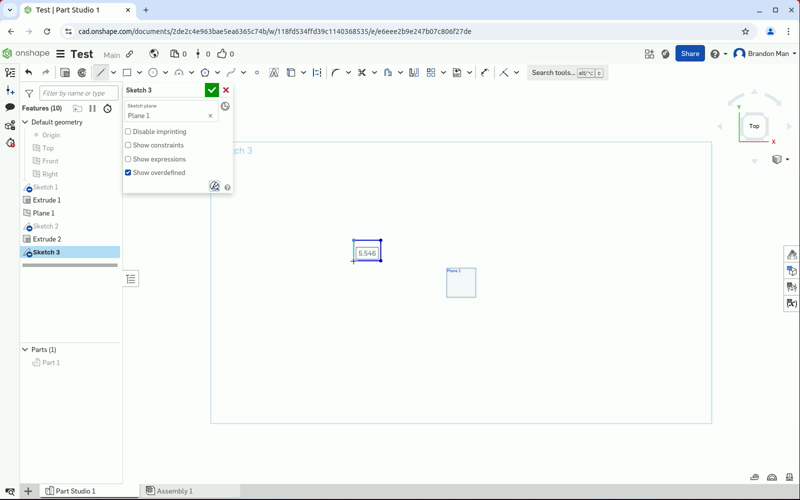
key_up(shift)
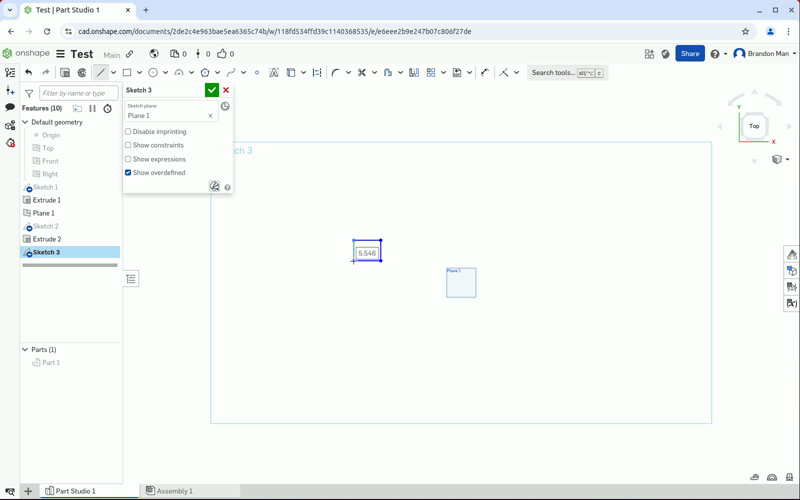
click(353, 260)
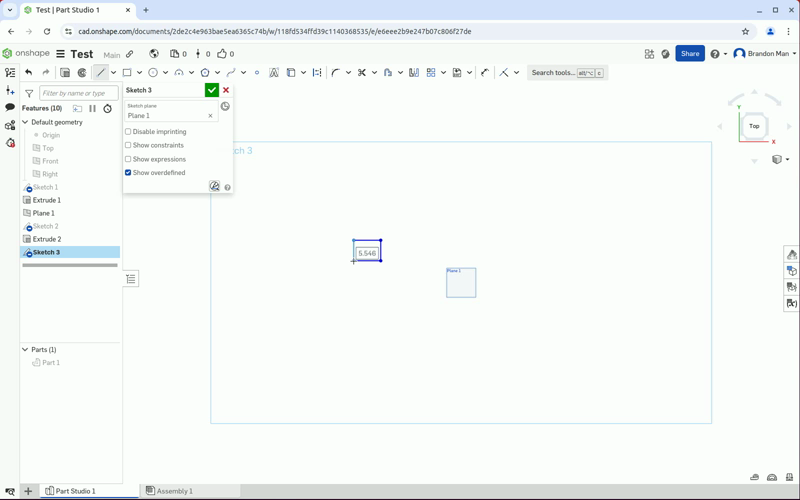
key(esc)
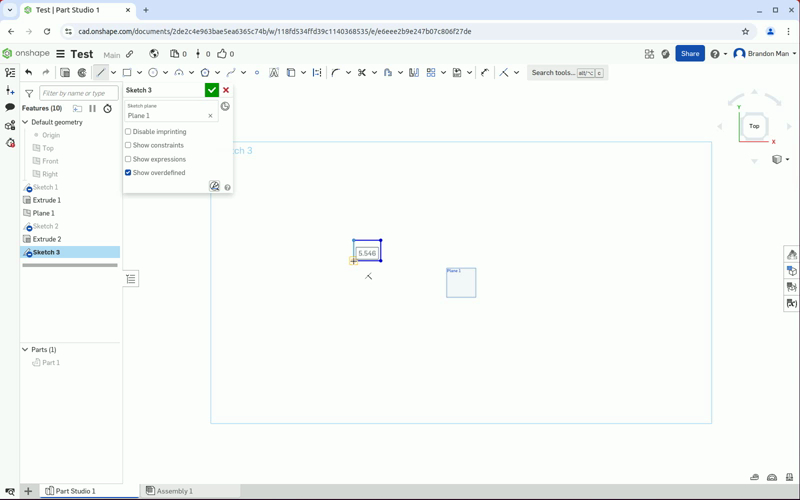
mouse_move(378, 254)
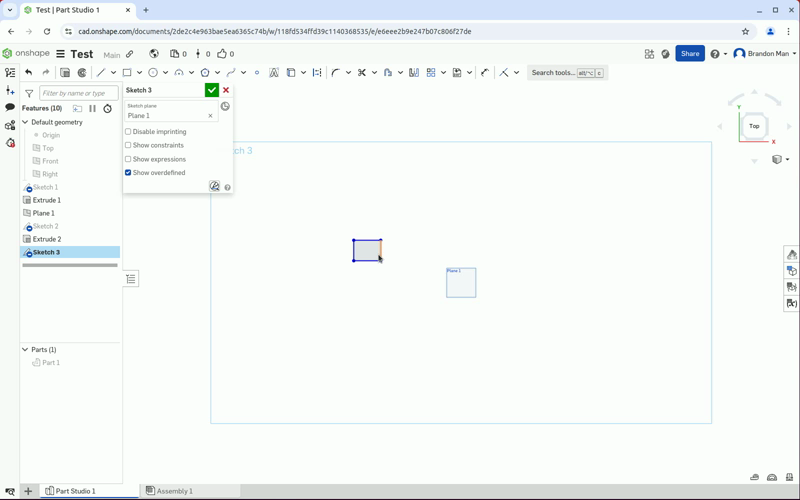
scroll(6)
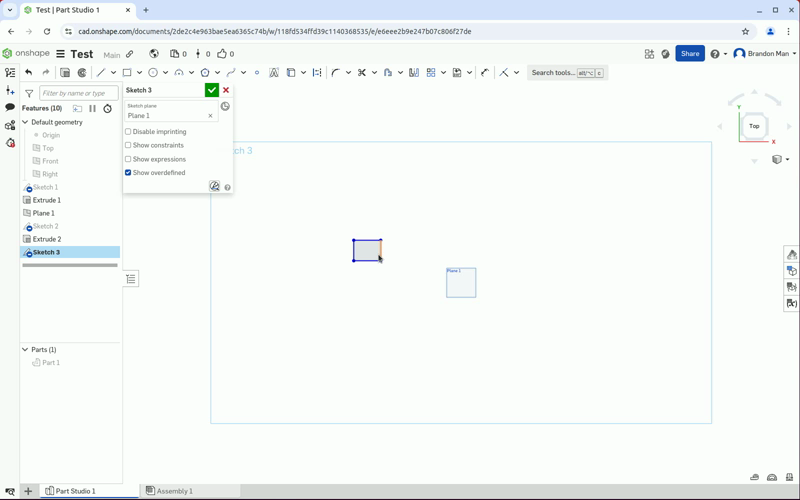
scroll(6)
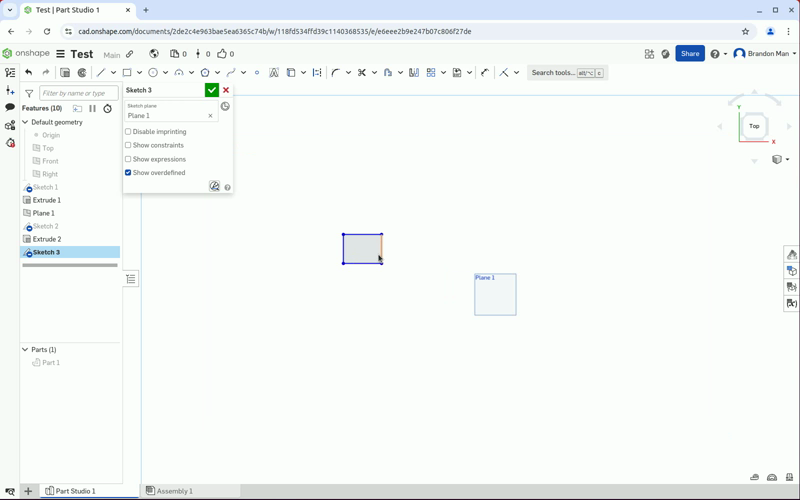
scroll(6)
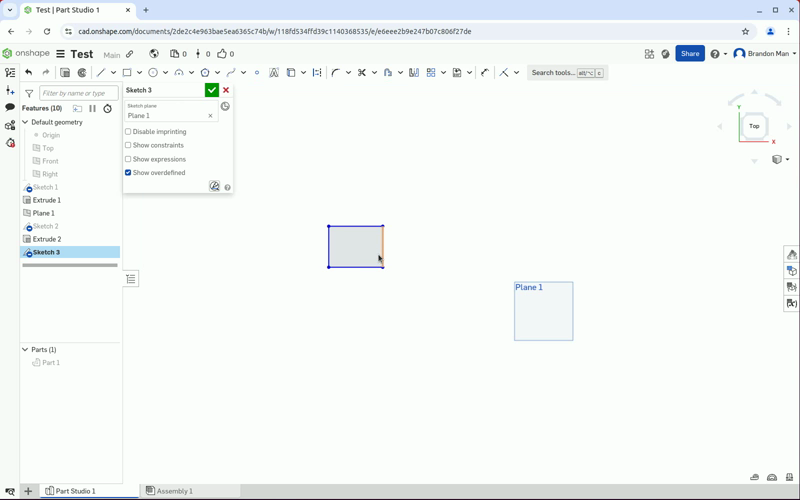
scroll(6)
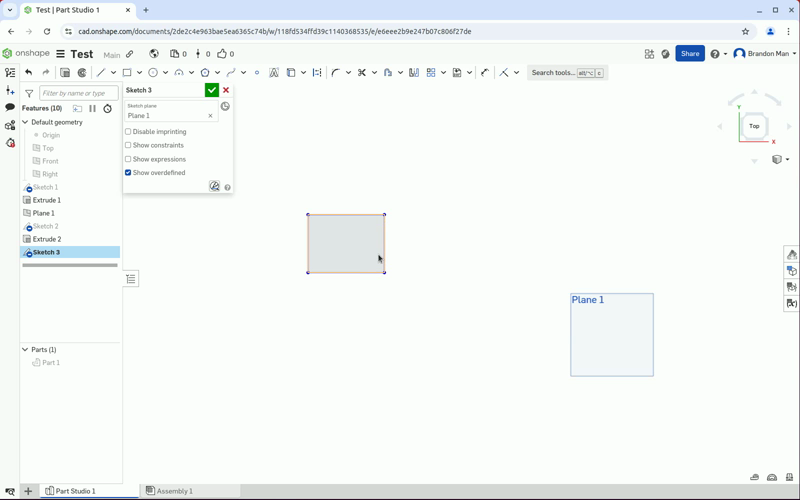
scroll(6)
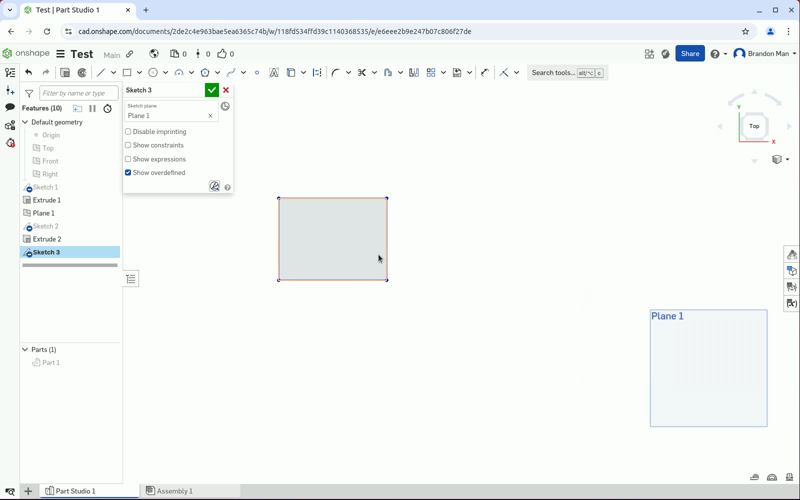
scroll(6)
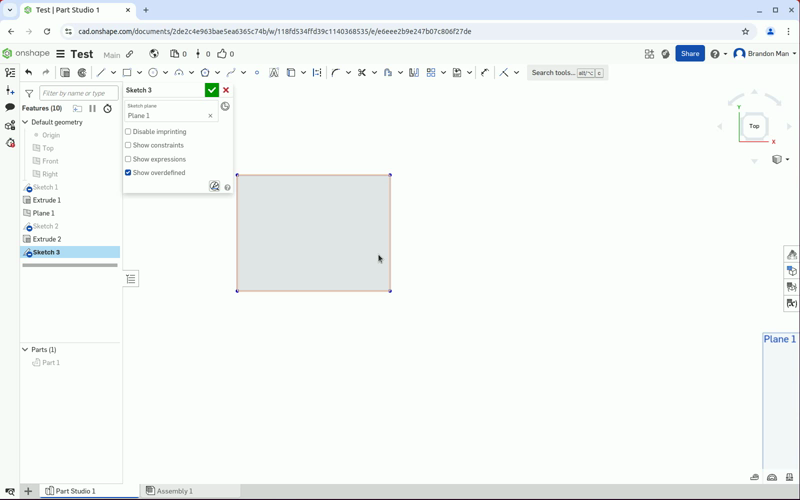
scroll(6)
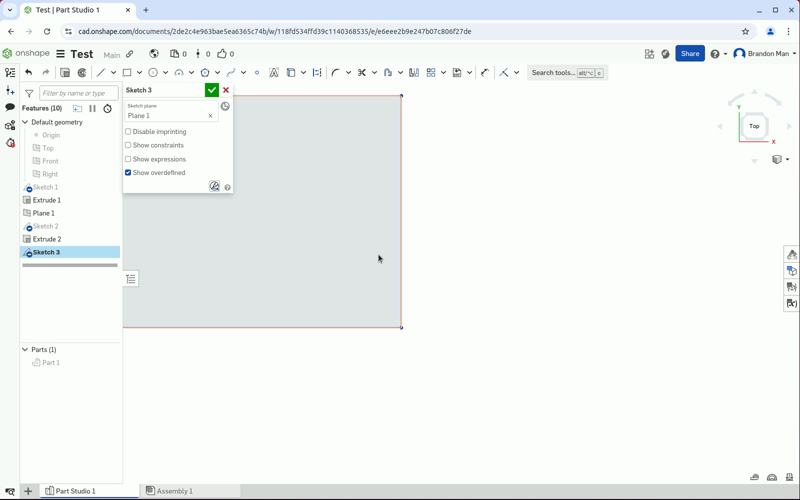
click(378, 254)
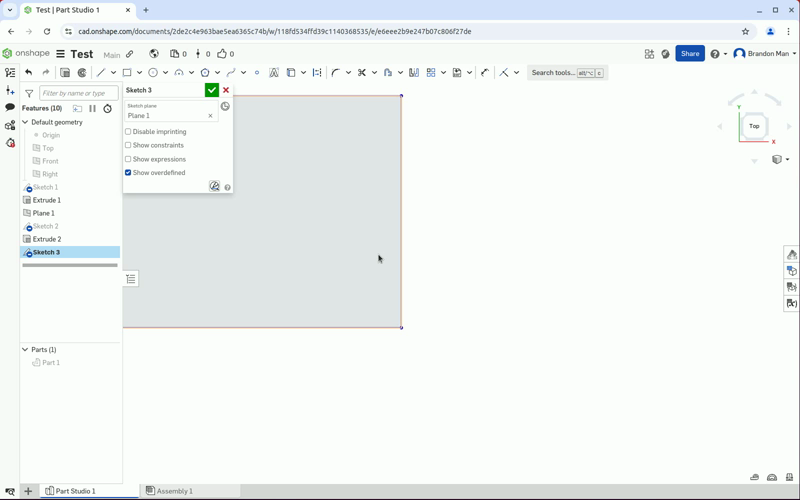
scroll(-6)
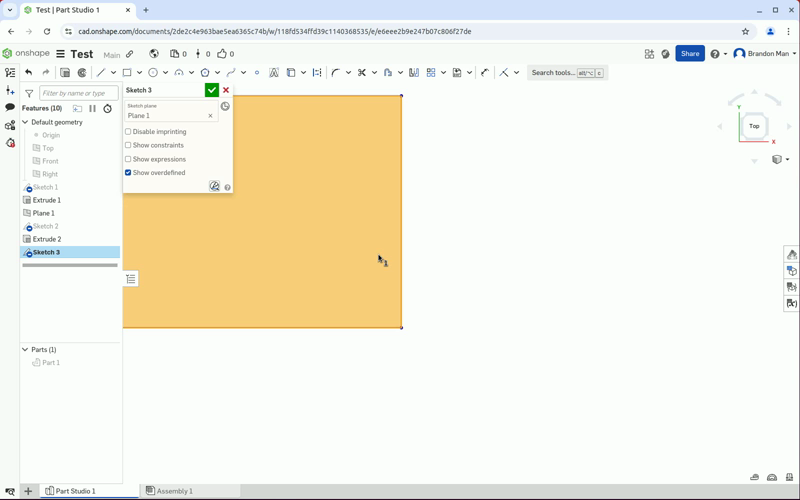
scroll(-6)
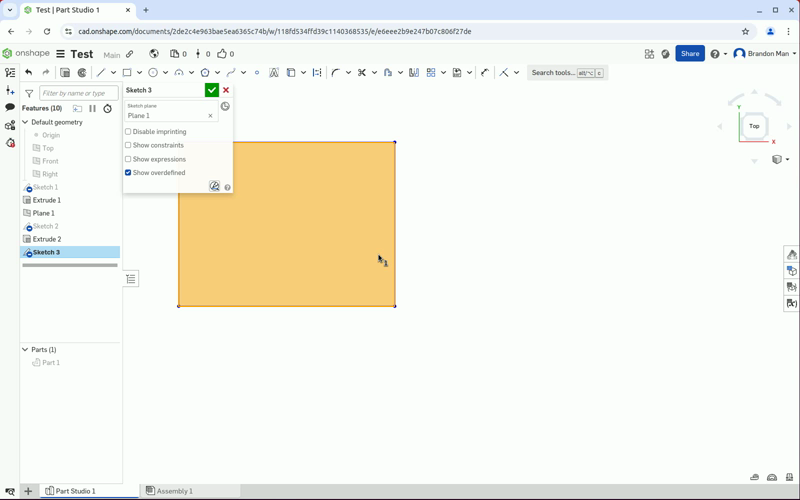
scroll(-6)
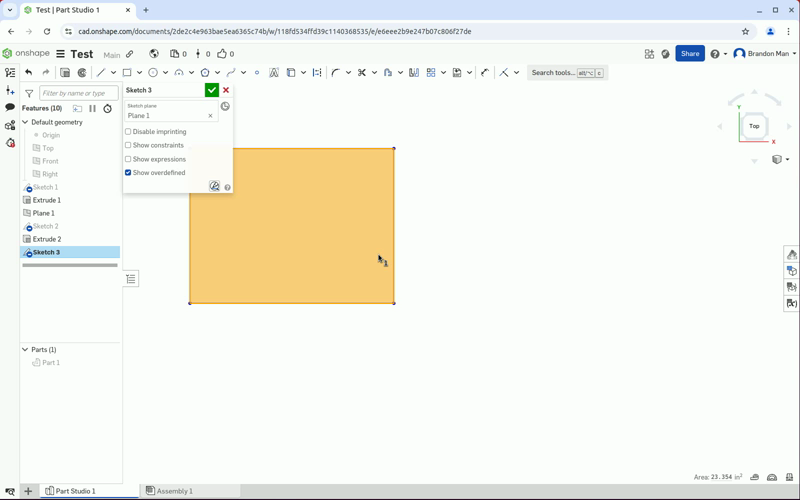
scroll(-6)
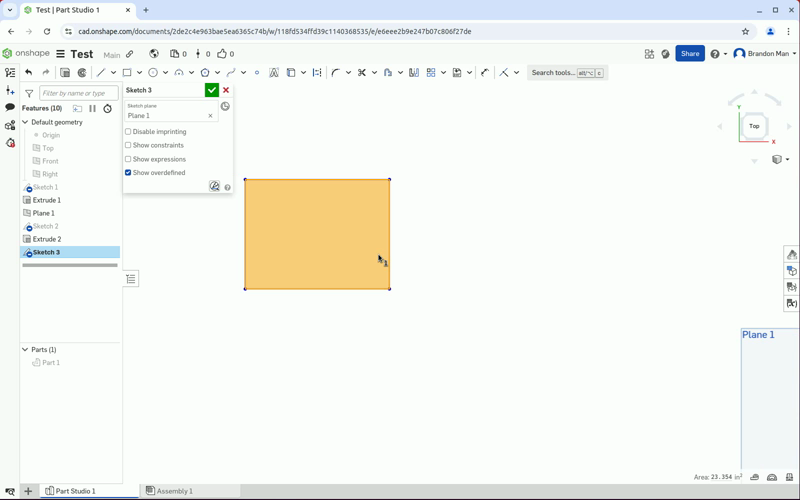
scroll(-6)
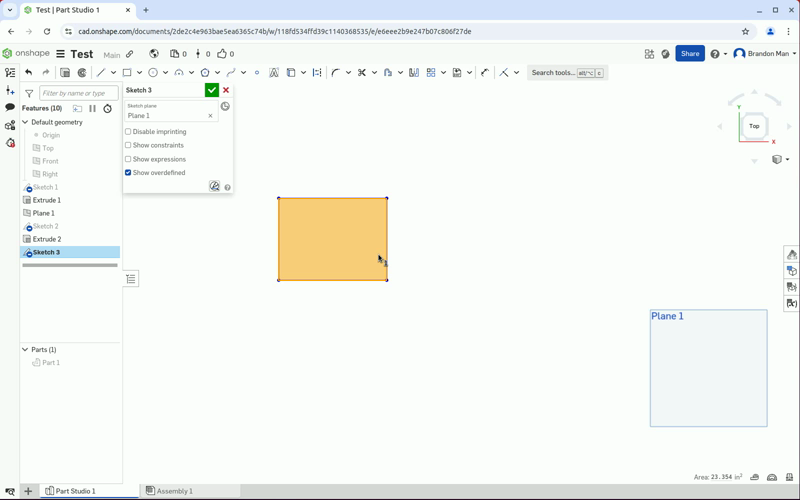
scroll(-6)
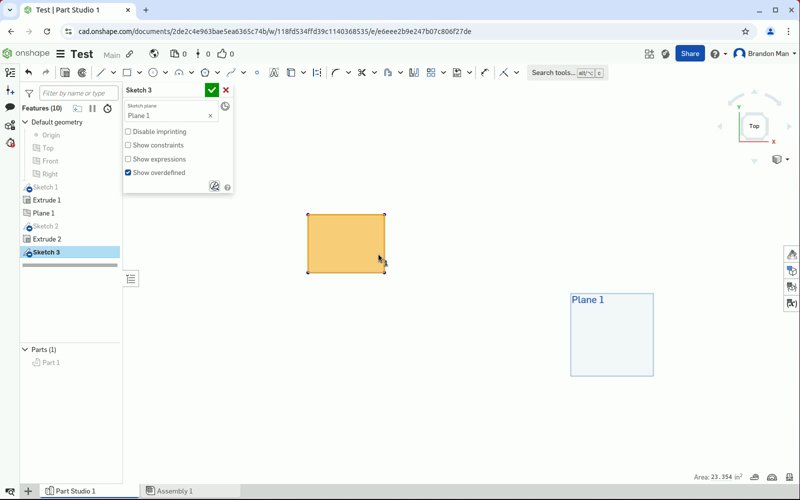
scroll(-6)
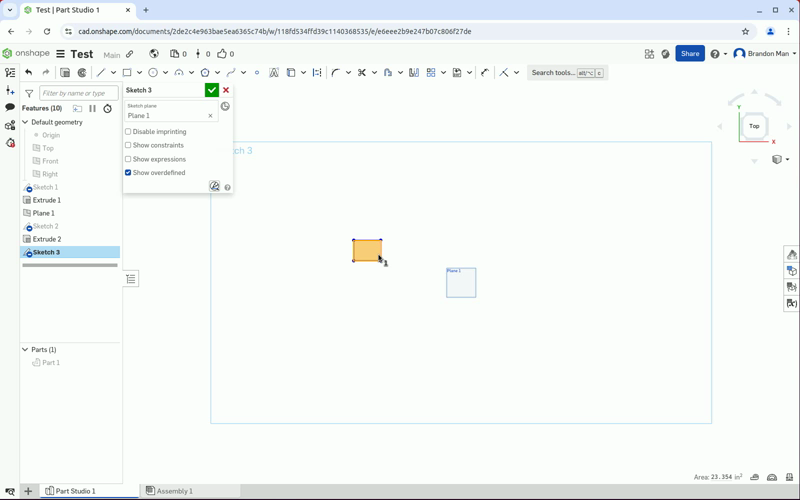
mouse_move(73, 352)
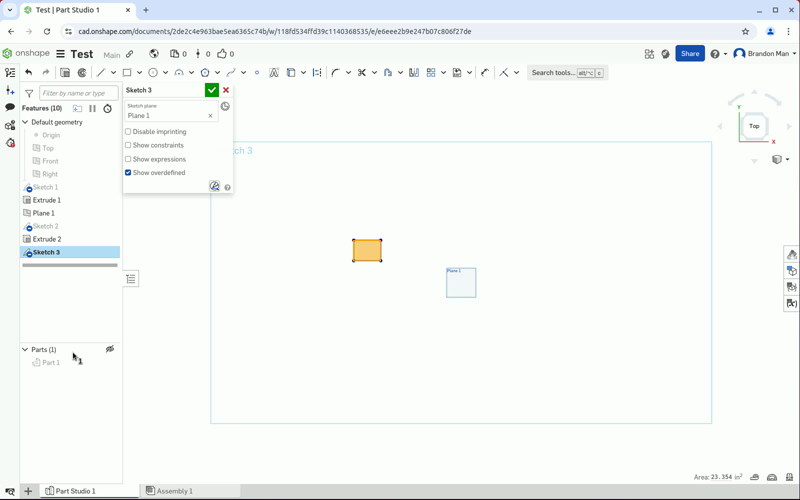
key(shift+y)
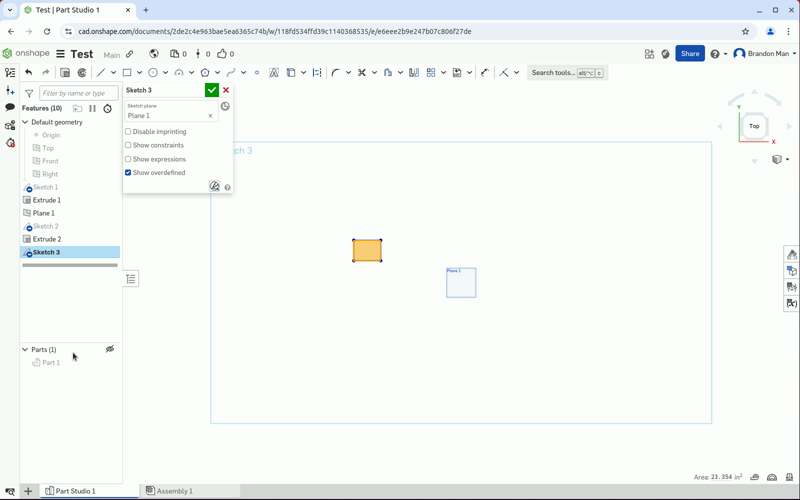
key(shift+e)
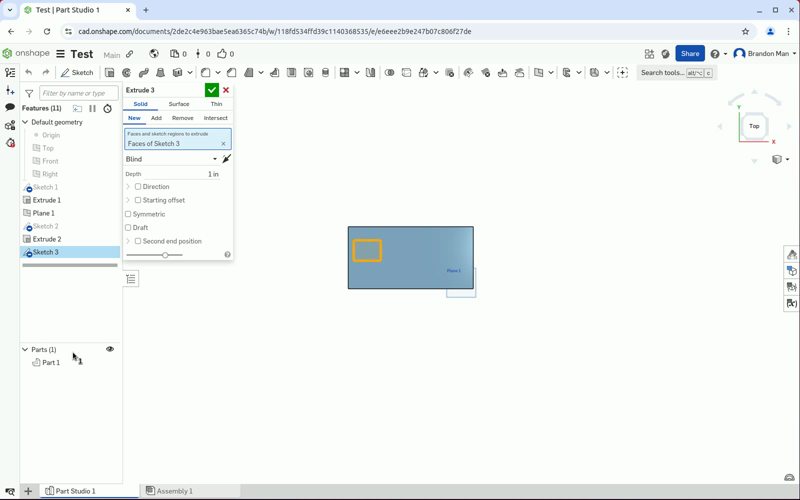
mouse_move(143, 106)
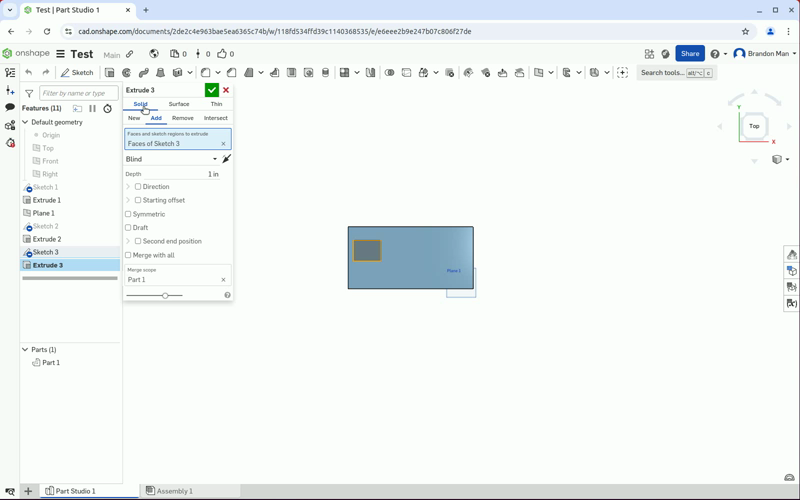
click(143, 106)
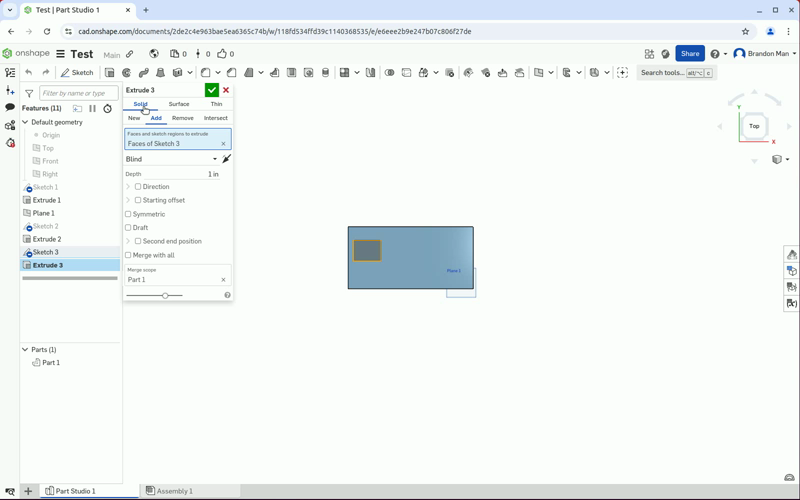
mouse_move(186, 120)
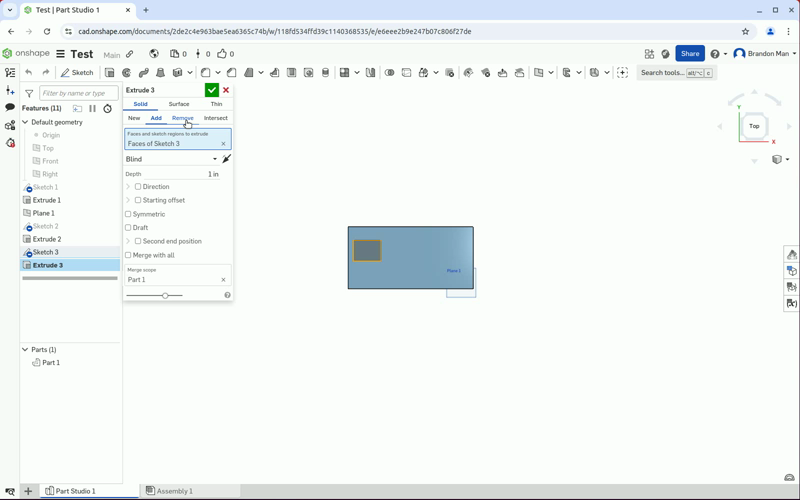
click(186, 120)
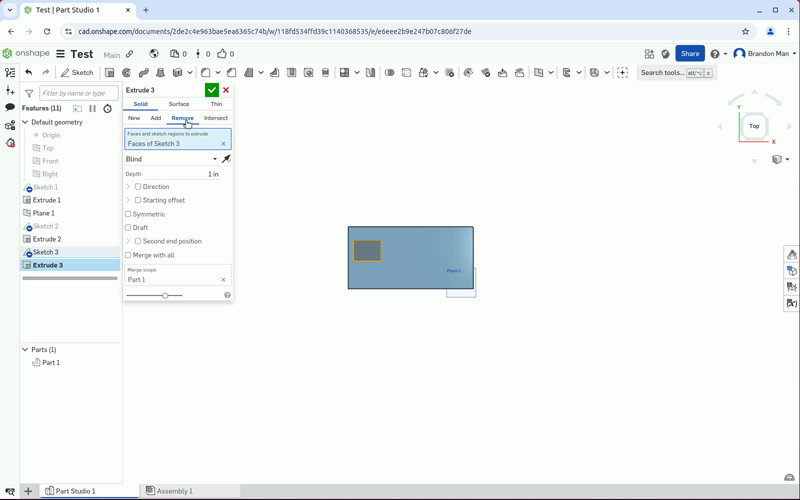
key(tab, 4)
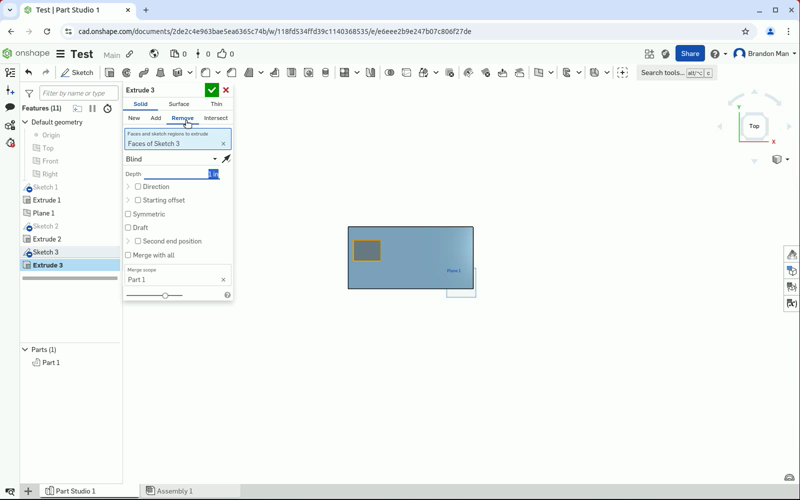
text(4.574)
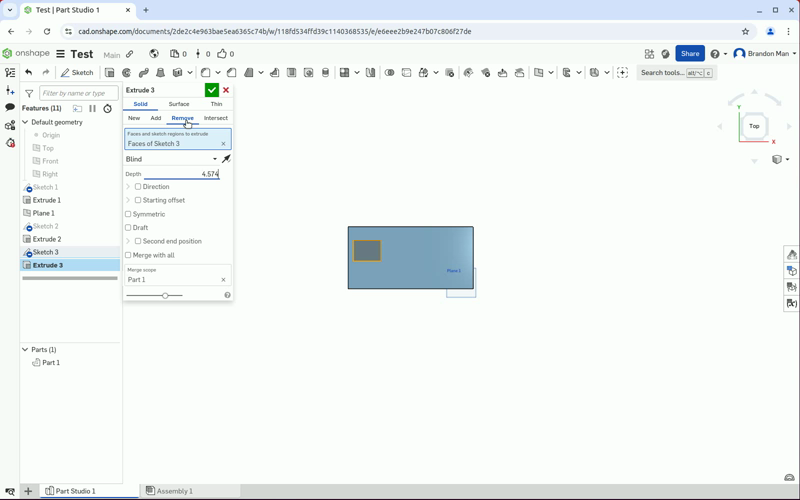
key(tab, 6)
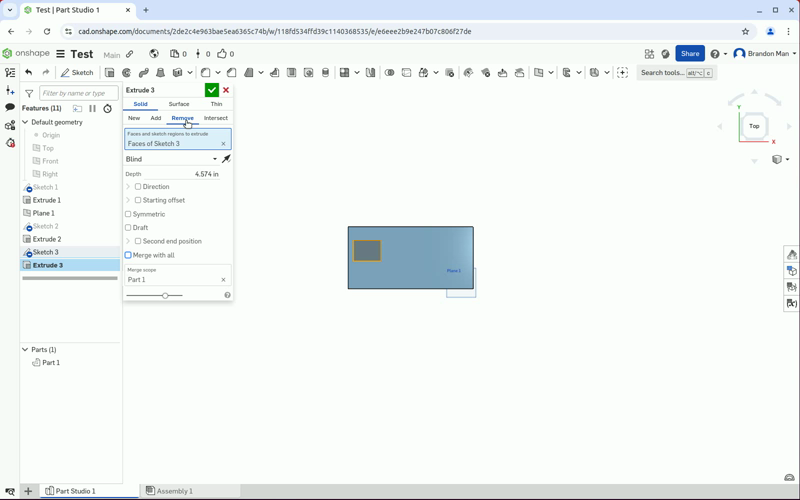
key(space)
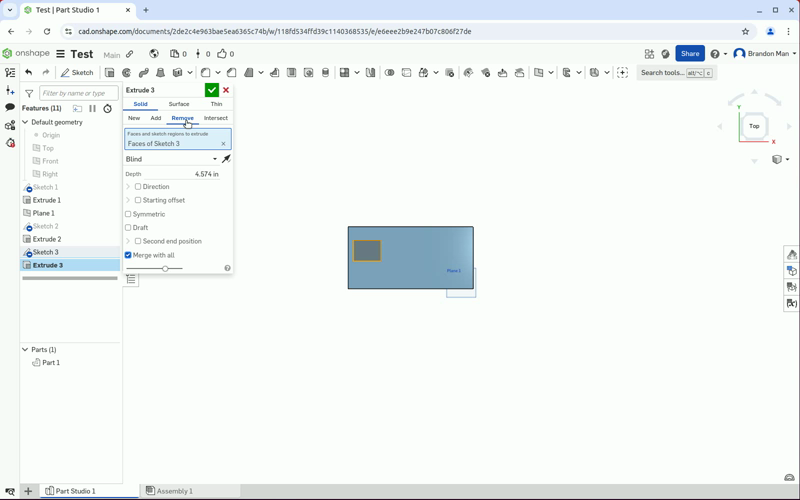
key(enter)
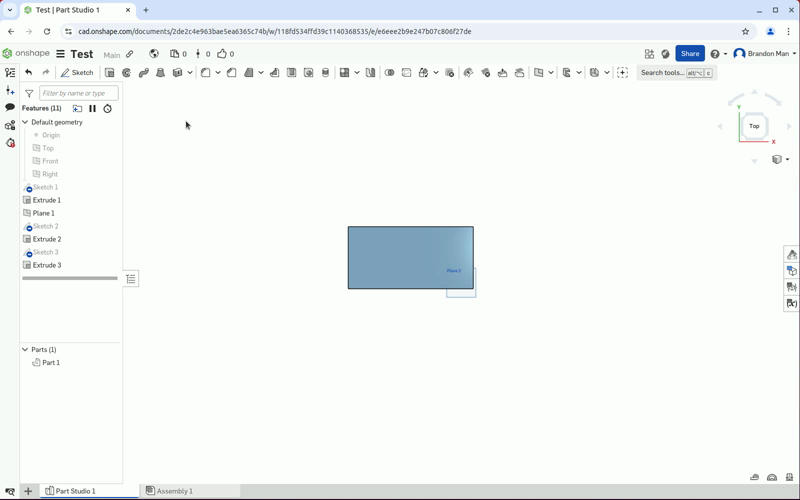
key(shift+h)
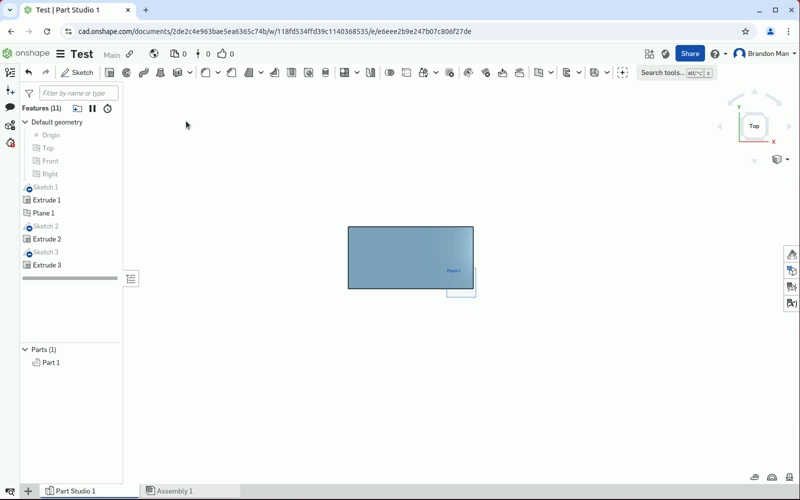
key(shift+h)
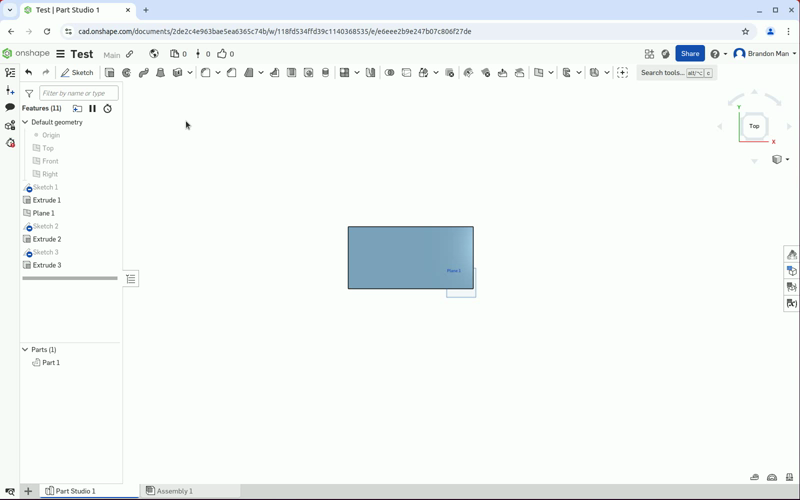
mouse_move(73, 189)
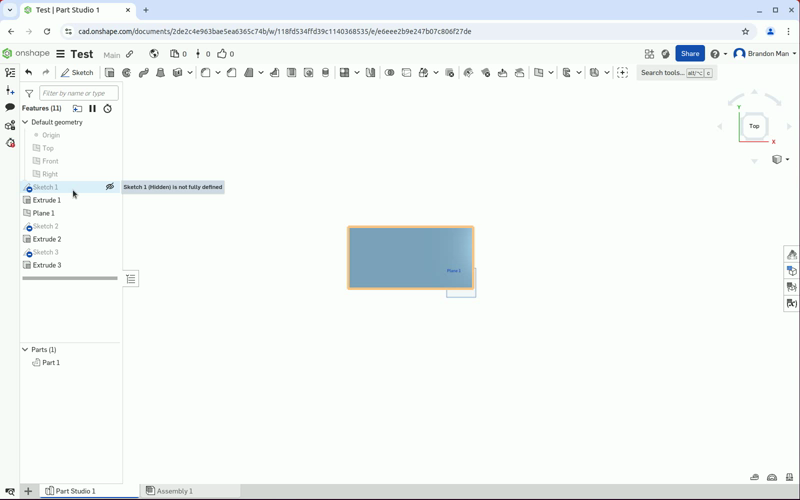
click(73, 189)
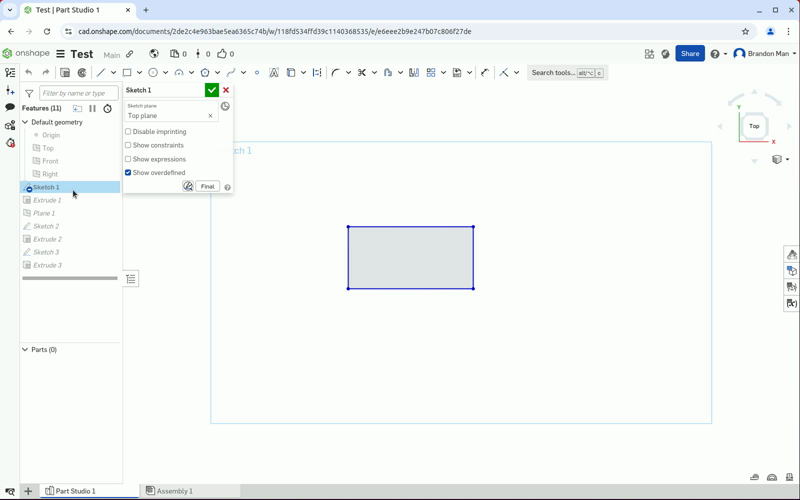
mouse_move(229, 92)
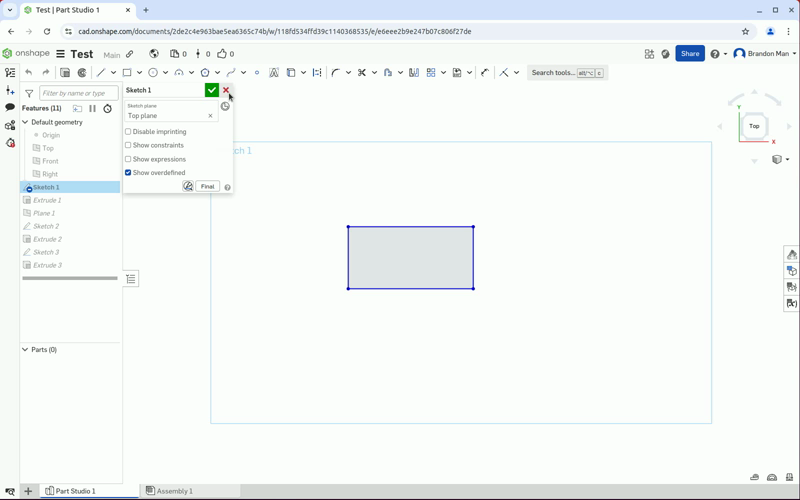
click(229, 92)
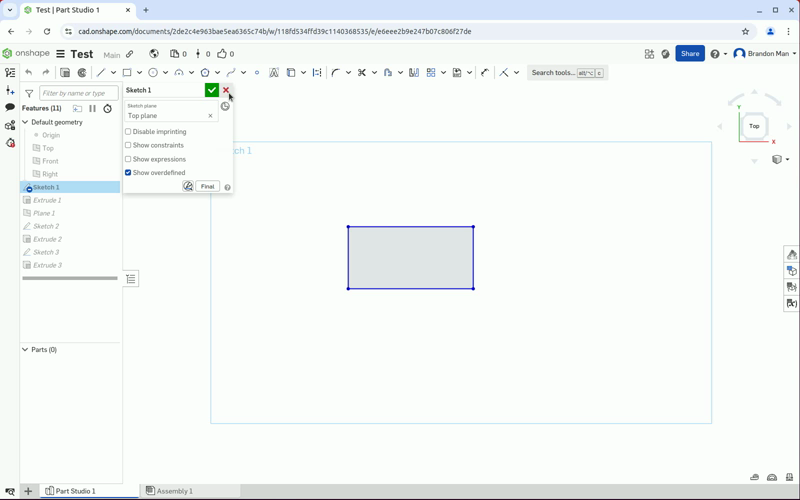
key(shift+s)
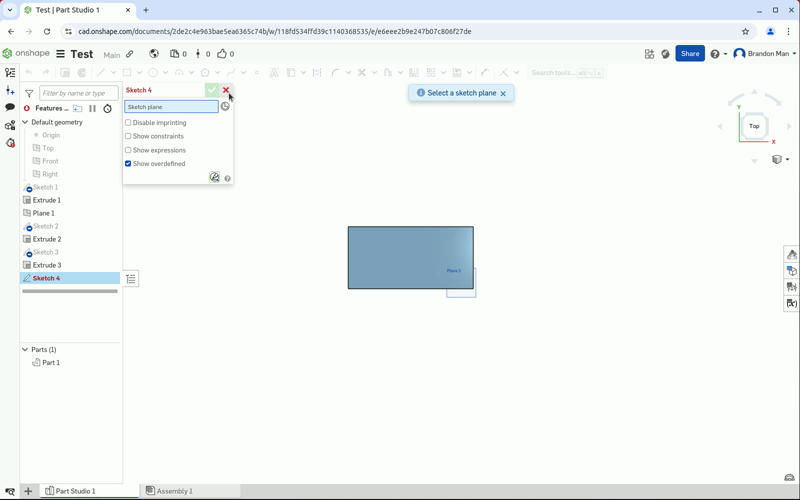
mouse_move(73, 215)
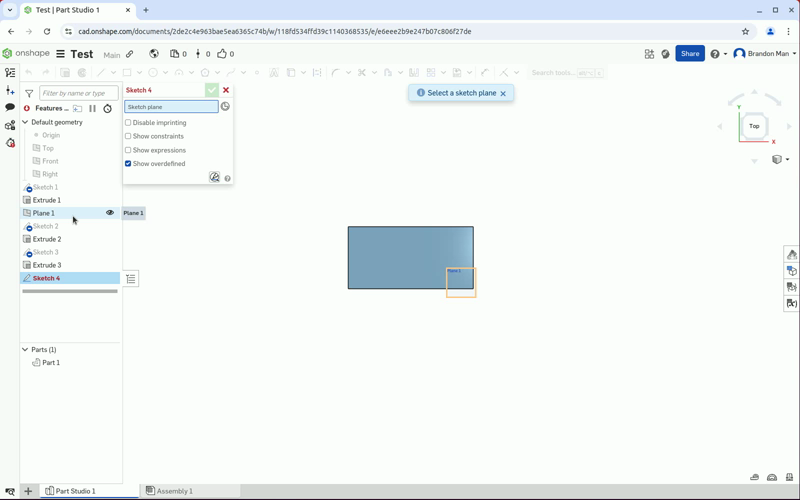
click(73, 215)
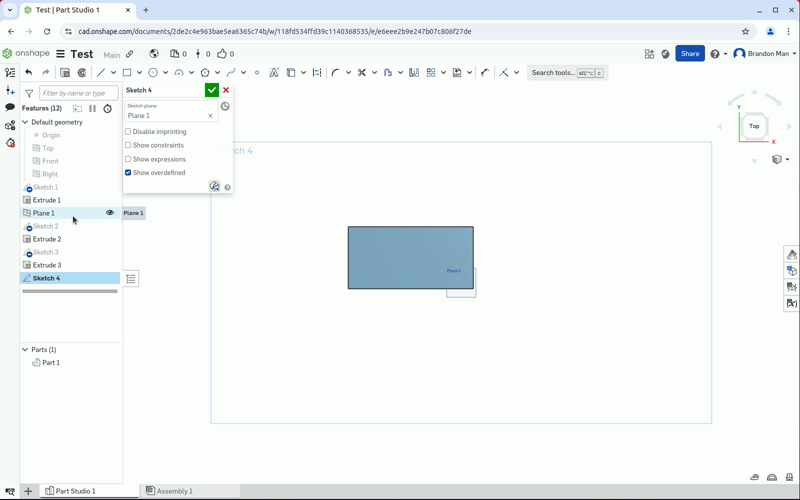
mouse_move(73, 352)
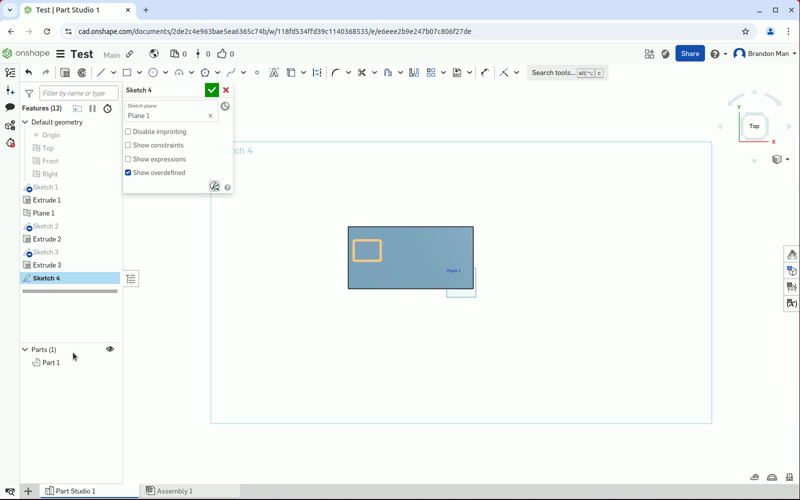
key(y)
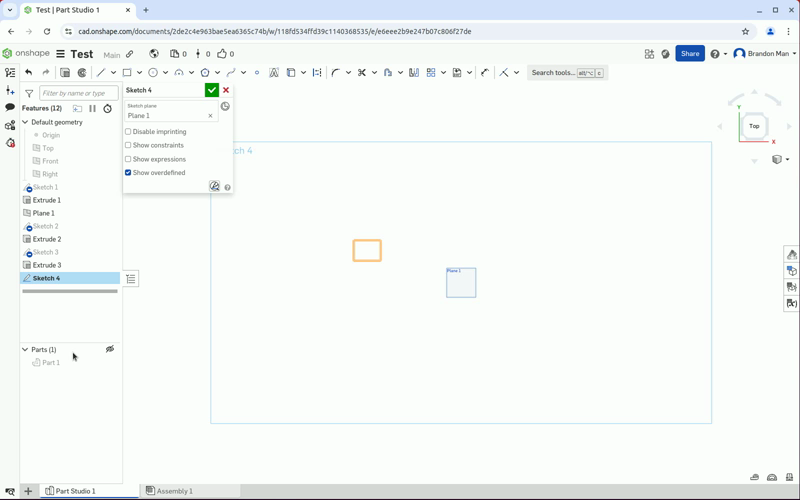
key(l)
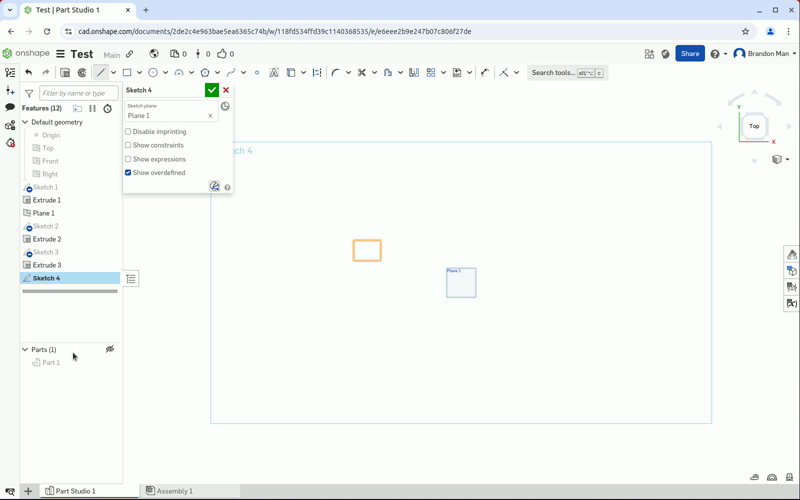
key_down(shift)
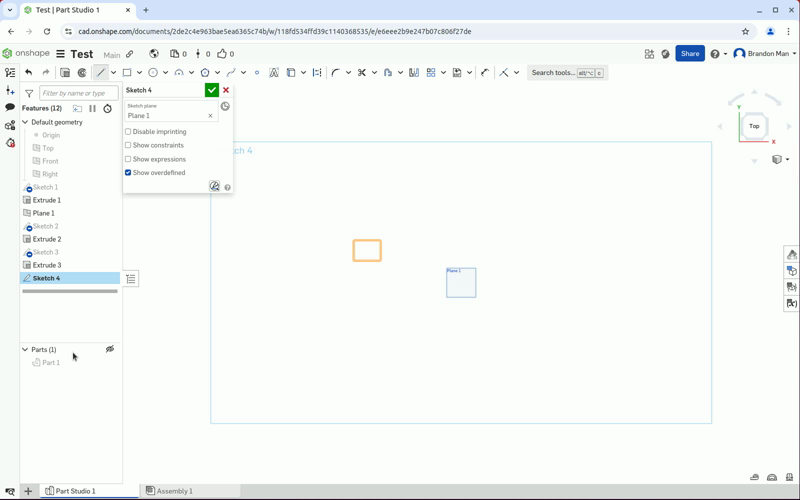
mouse_move(353, 284)
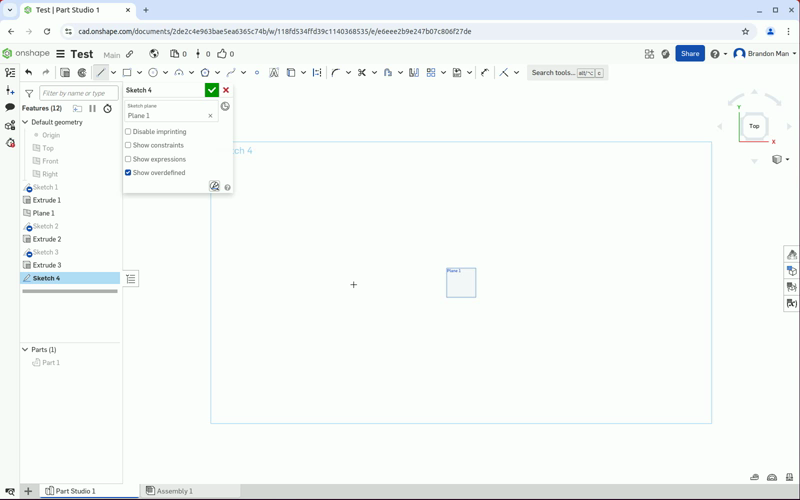
click(353, 284)
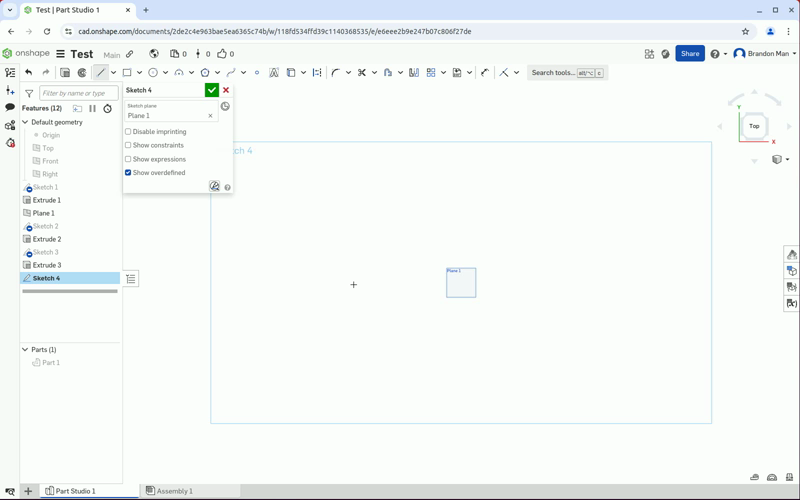
key_up(shift)
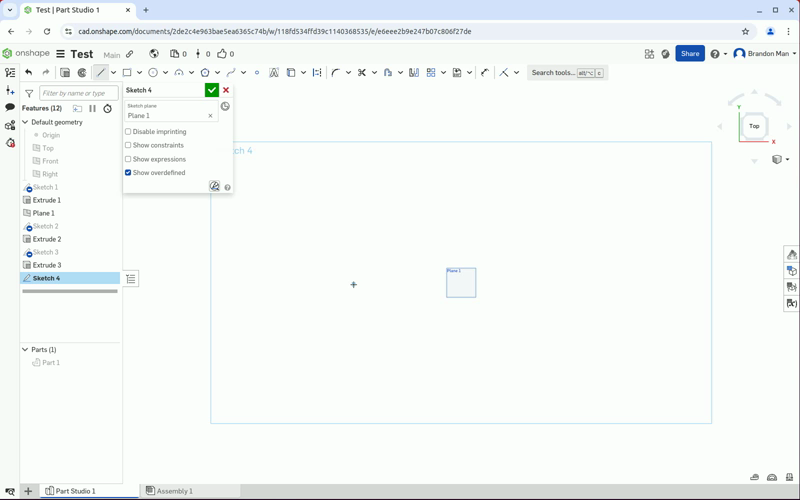
key_down(shift)
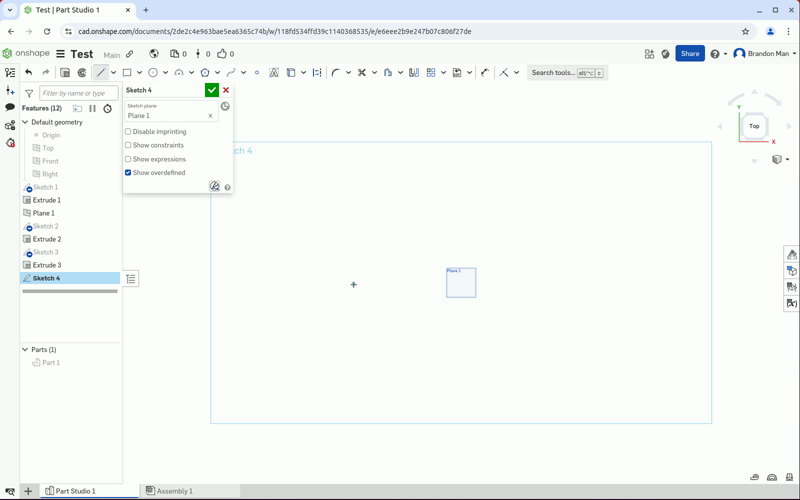
mouse_move(414, 284)
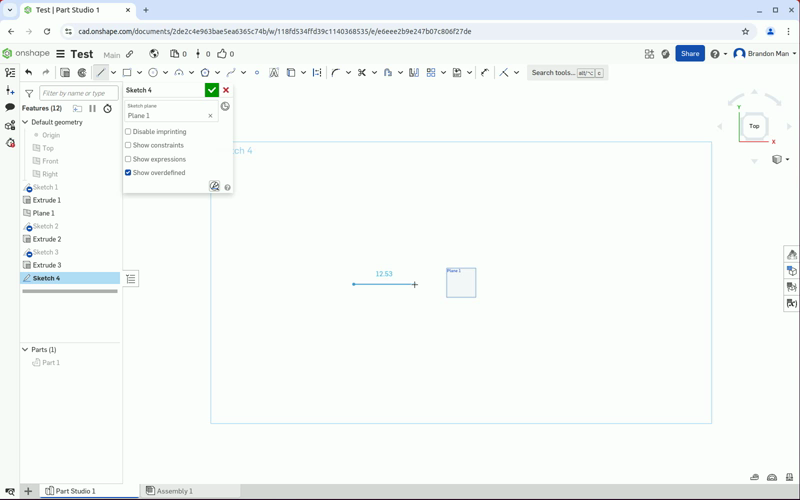
click(414, 284)
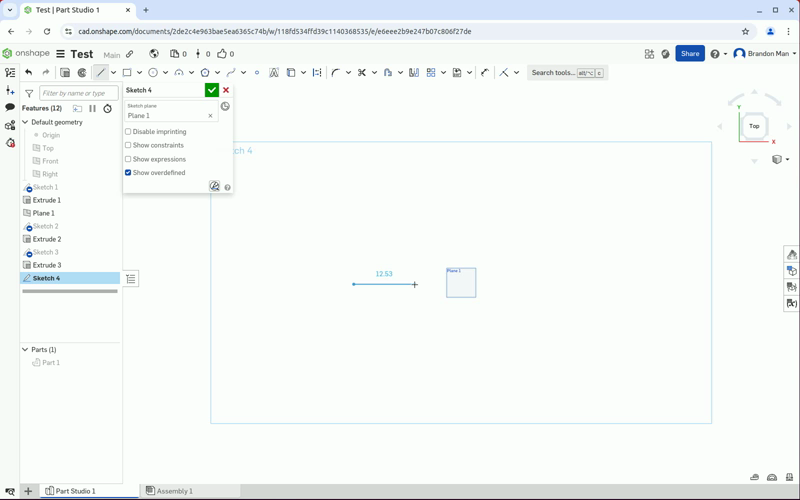
key_up(shift)
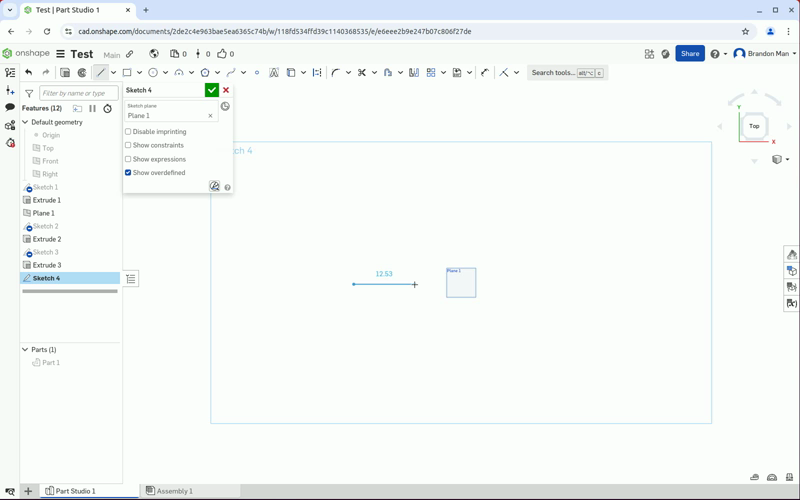
key_down(shift)
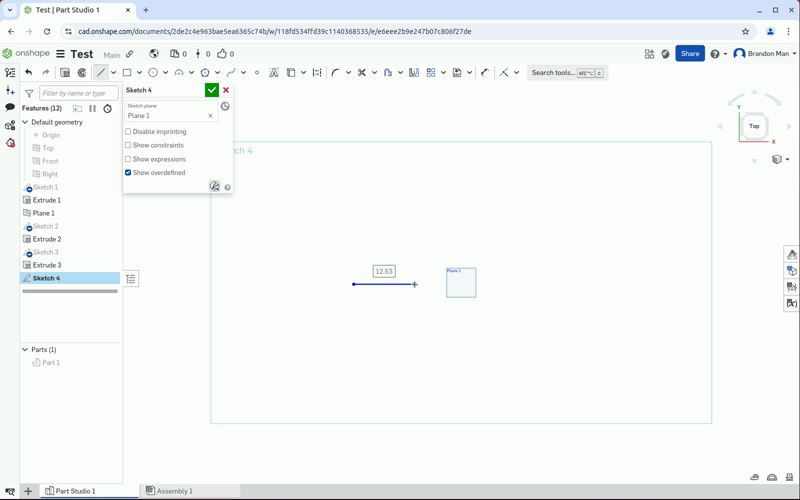
mouse_move(444, 284)
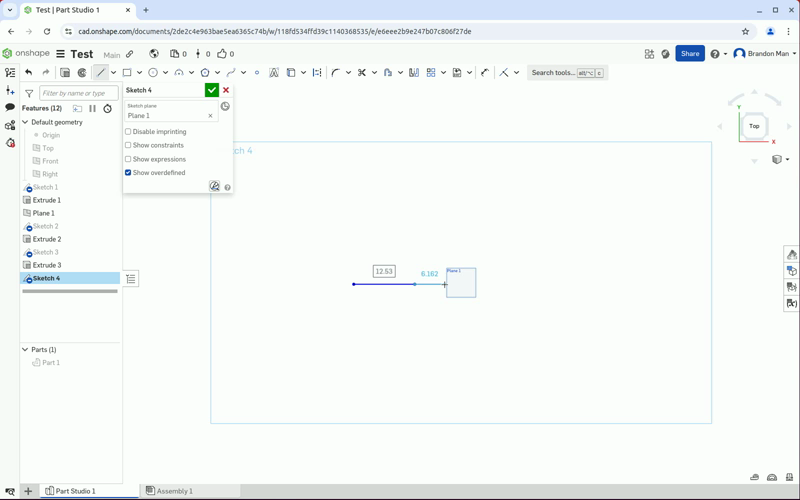
mouse_move(414, 277)
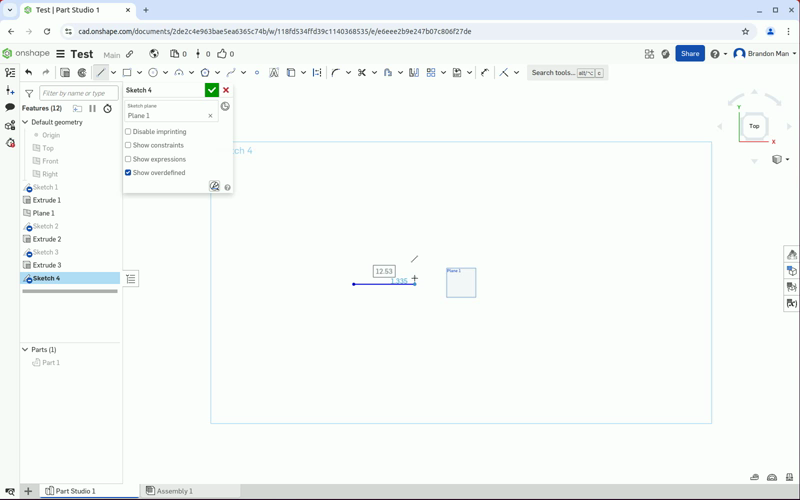
scroll(6)
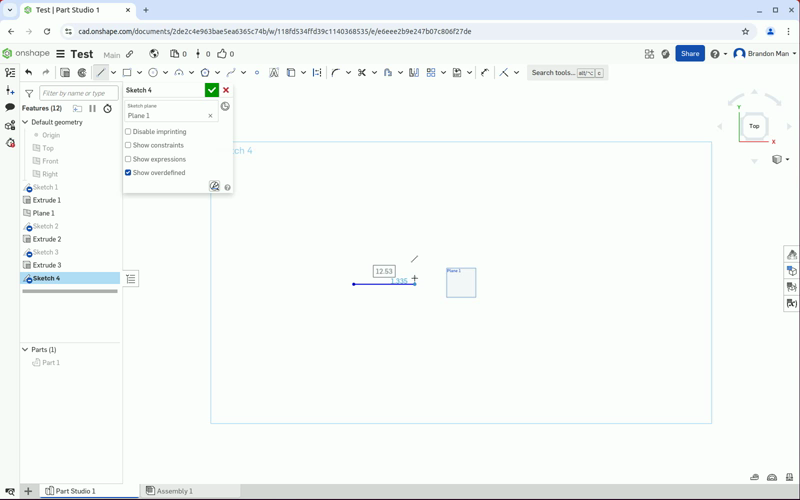
scroll(6)
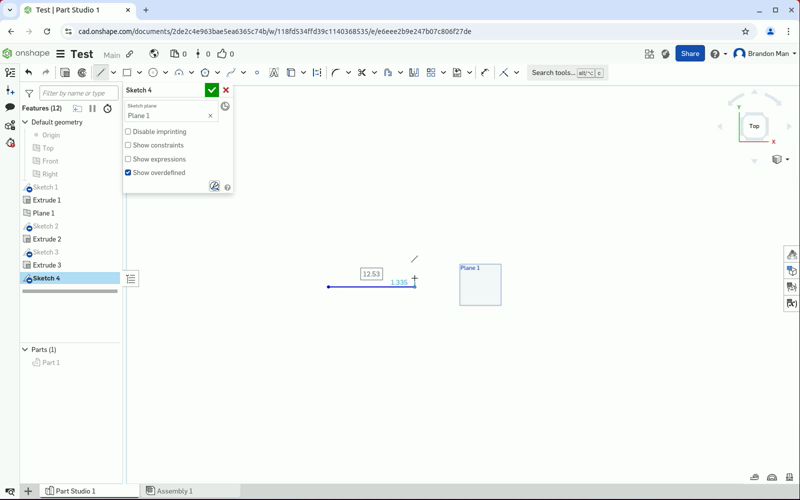
scroll(6)
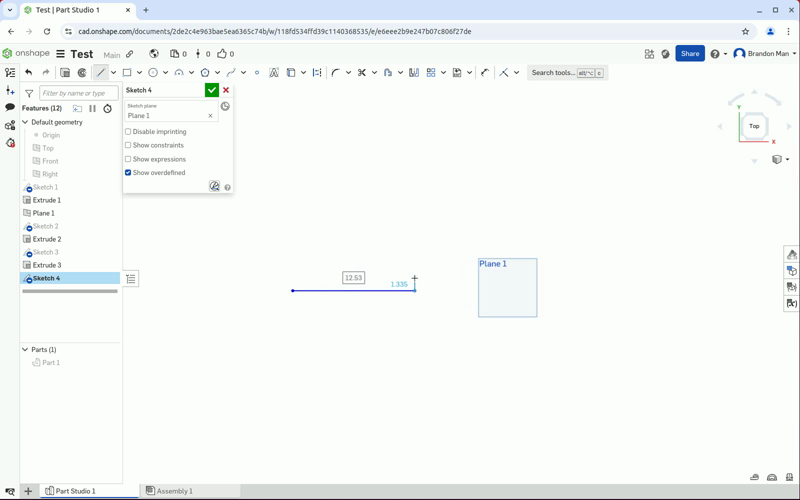
scroll(6)
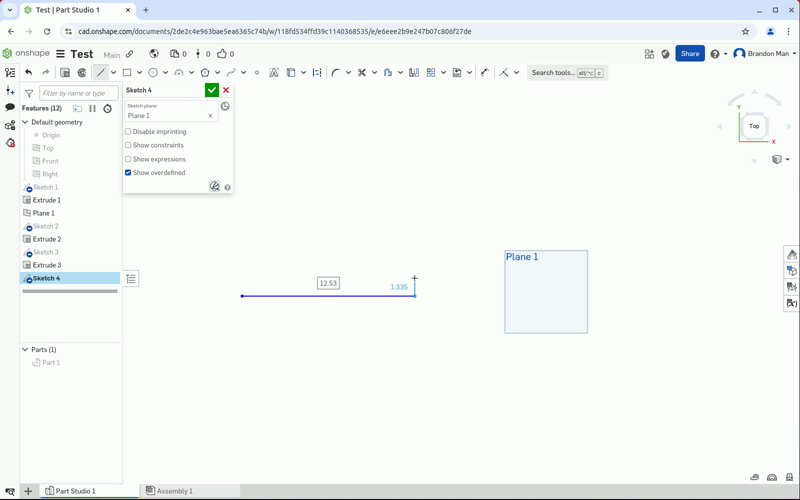
scroll(6)
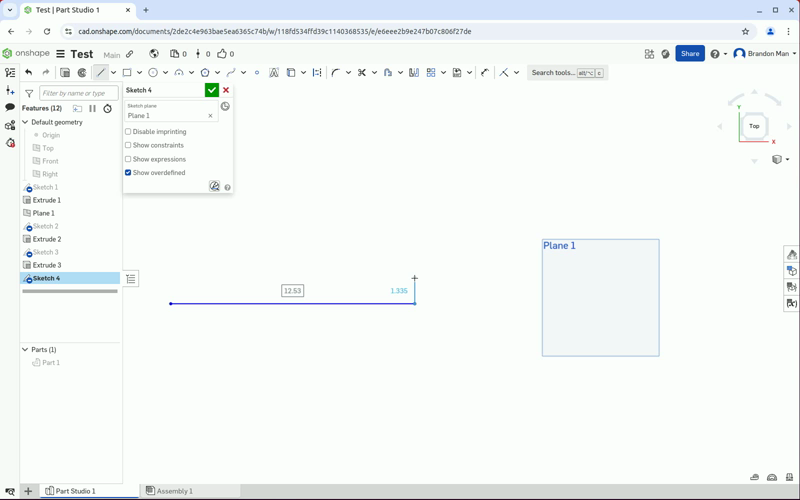
scroll(6)
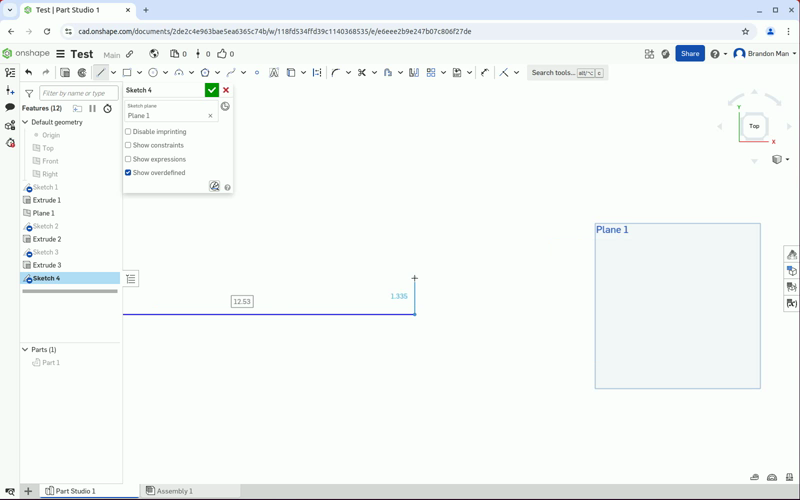
scroll(6)
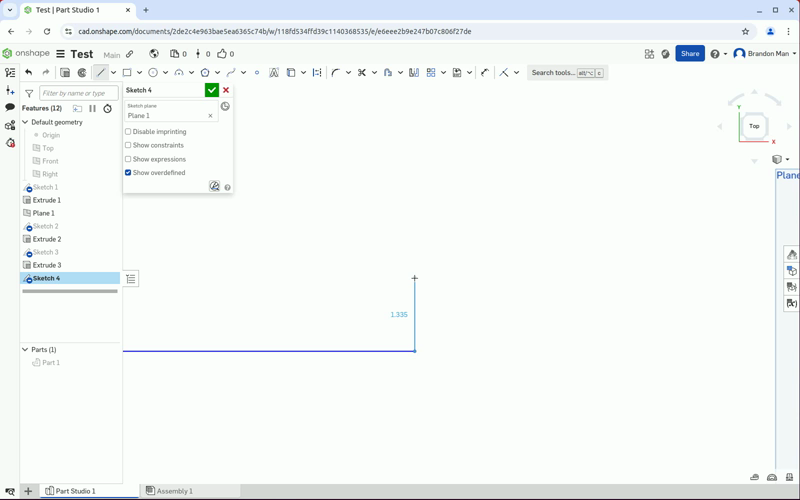
click(414, 277)
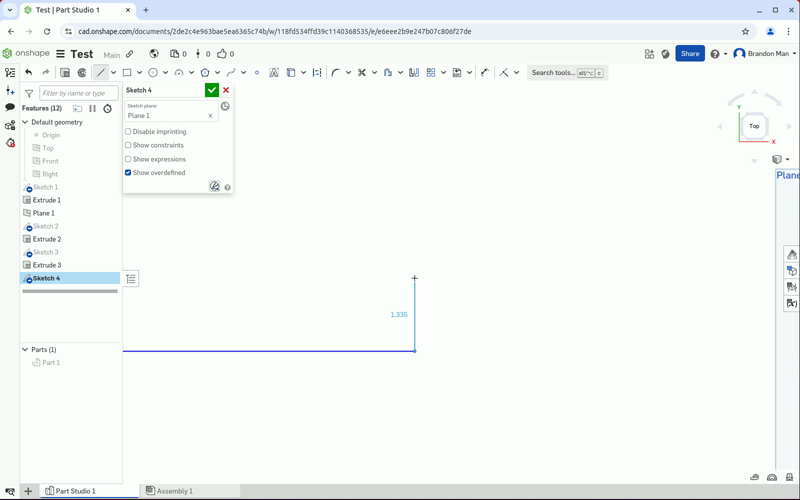
scroll(-6)
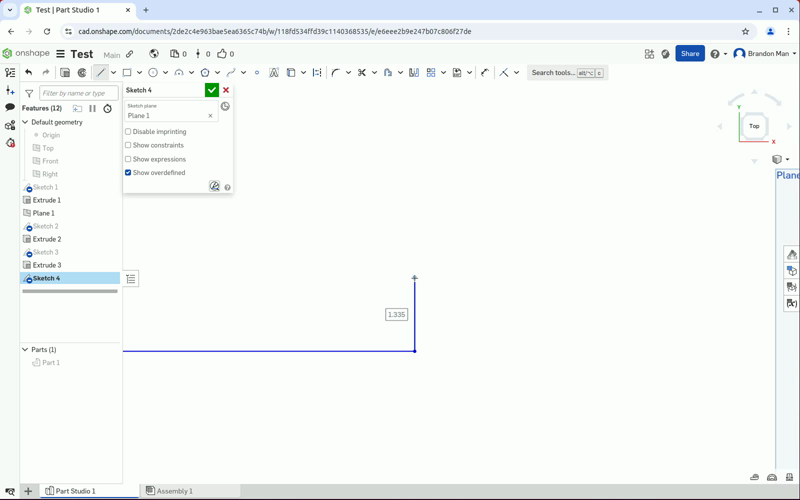
scroll(-6)
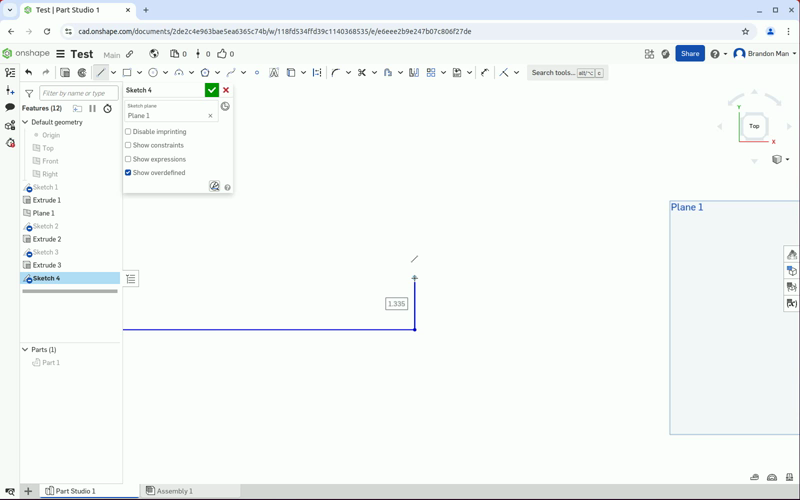
scroll(-6)
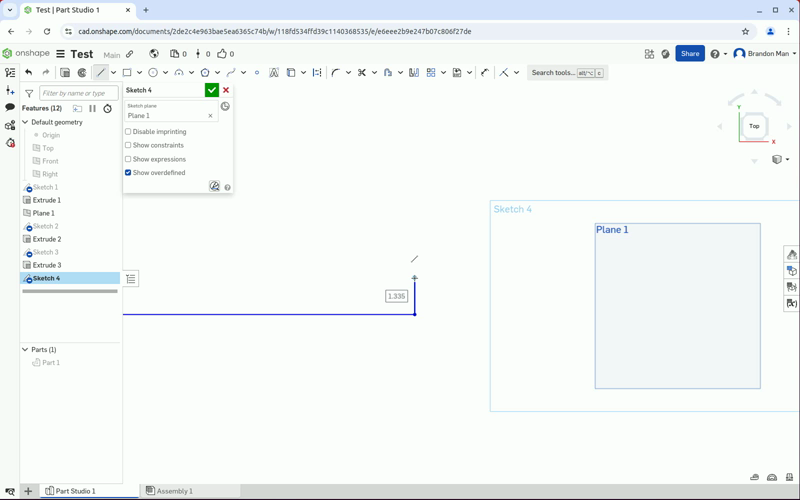
scroll(-6)
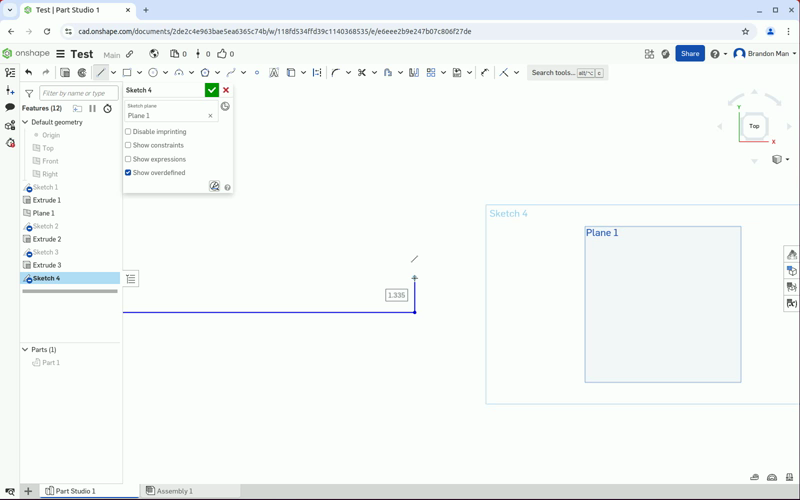
scroll(-6)
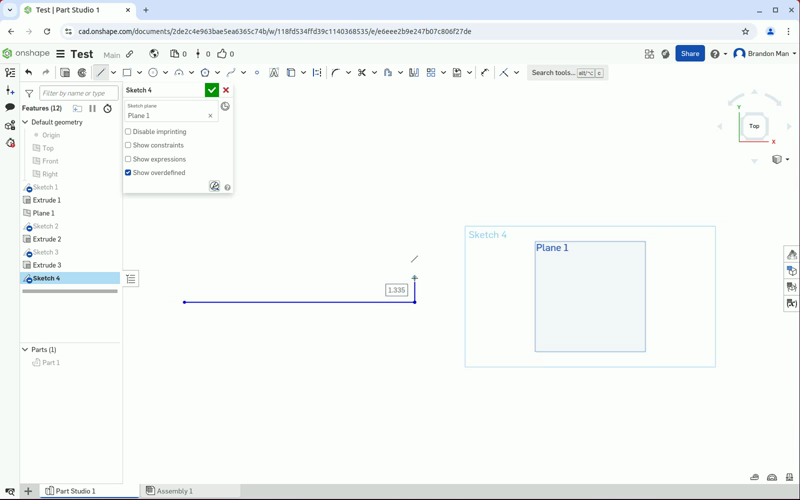
scroll(-6)
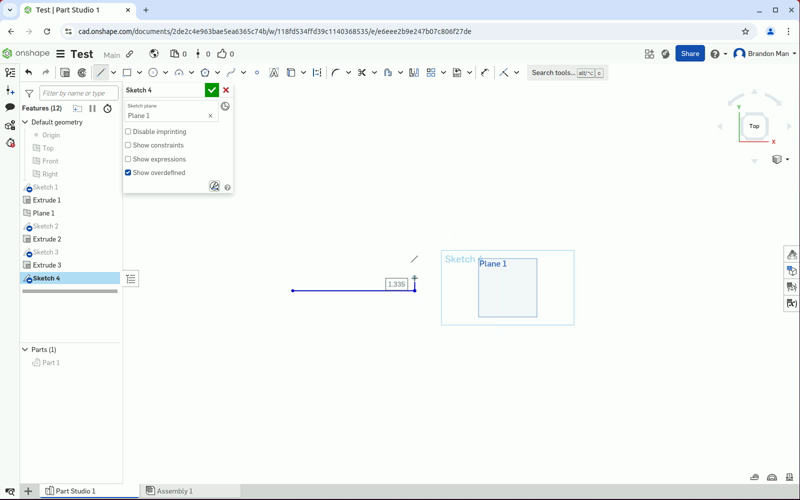
scroll(-6)
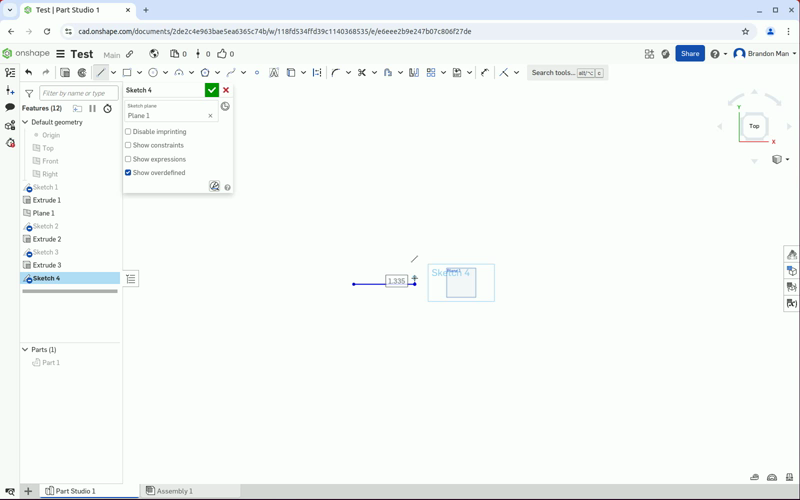
key_up(shift)
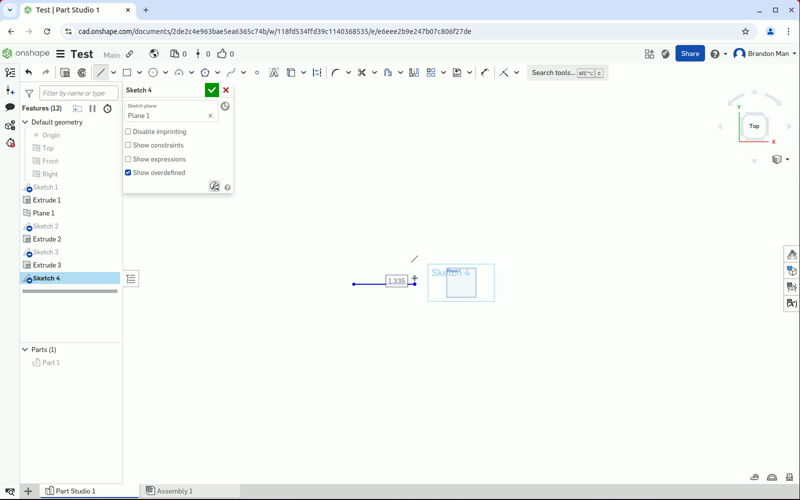
key_down(shift)
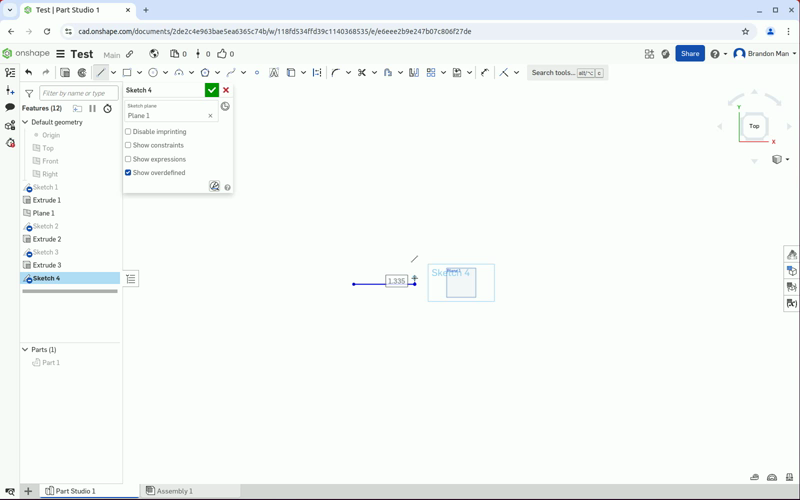
mouse_move(353, 277)
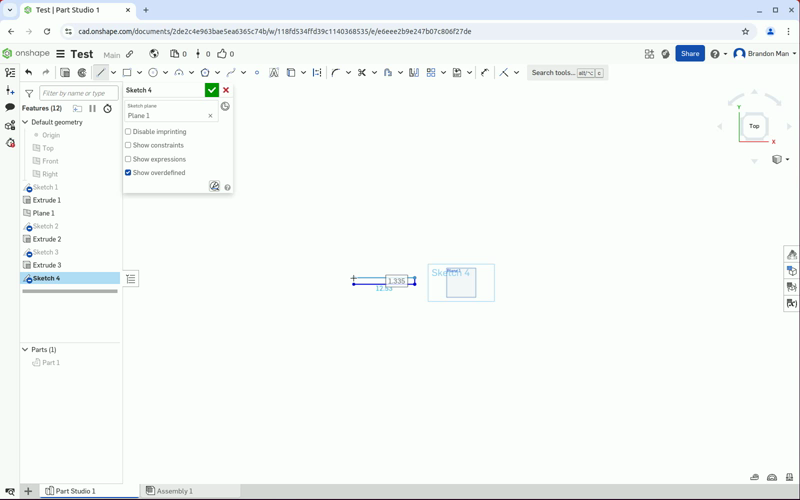
click(353, 277)
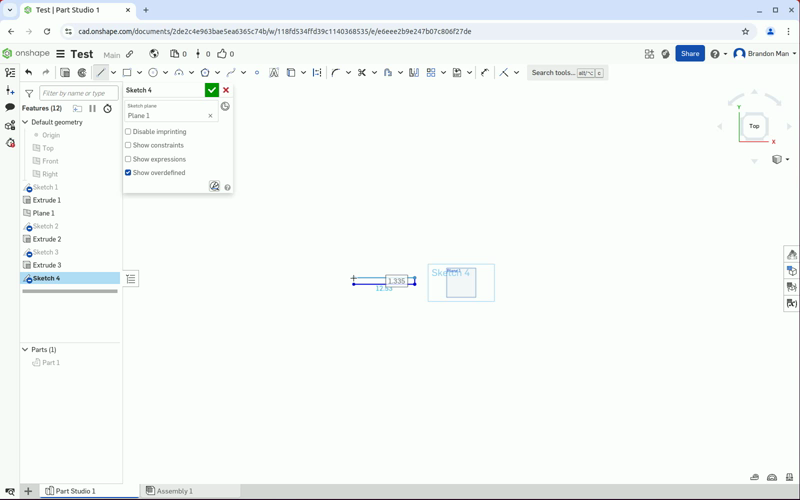
key_up(shift)
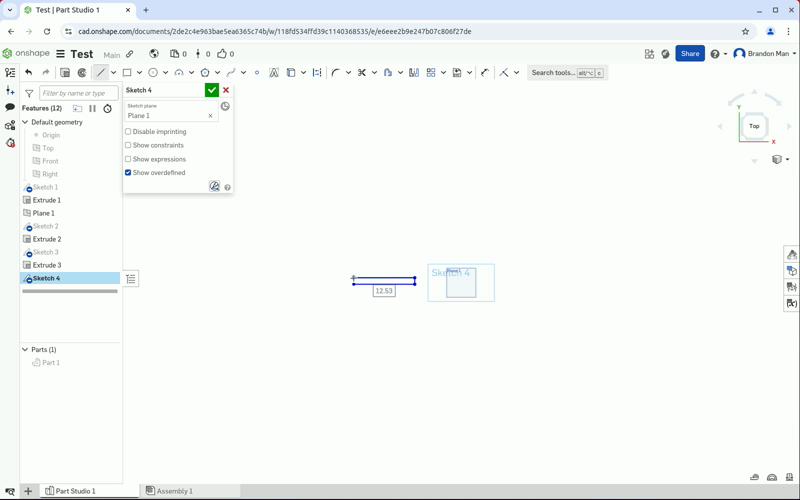
mouse_move(383, 277)
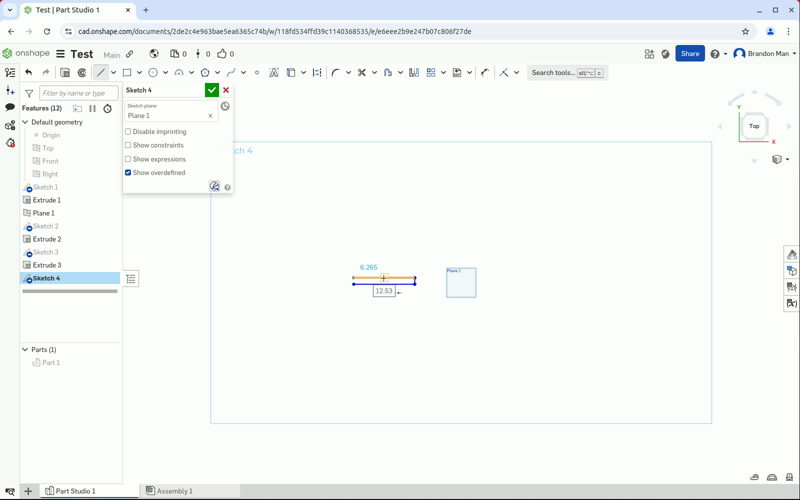
key_down(shift)
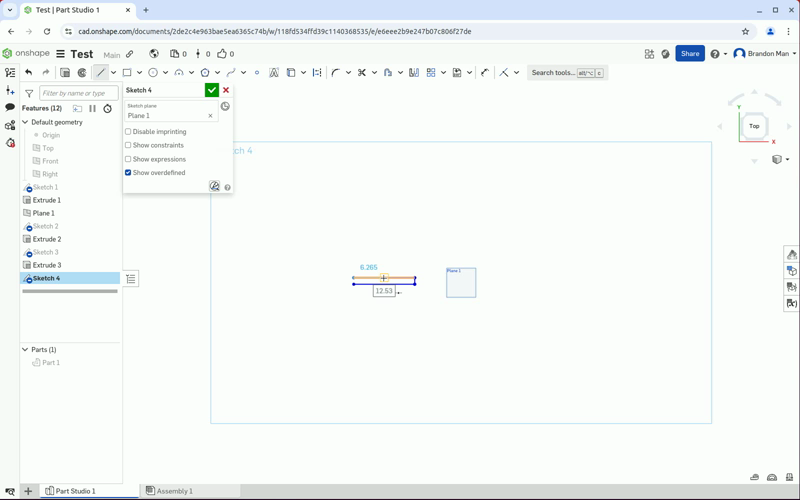
mouse_move(353, 284)
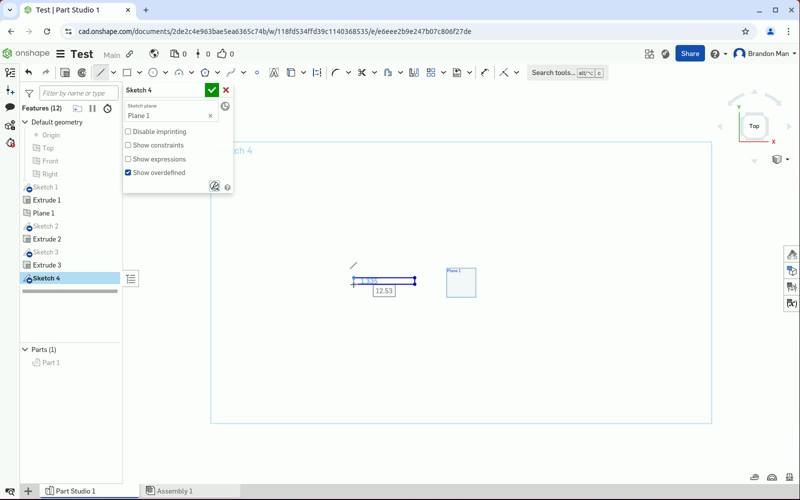
scroll(6)
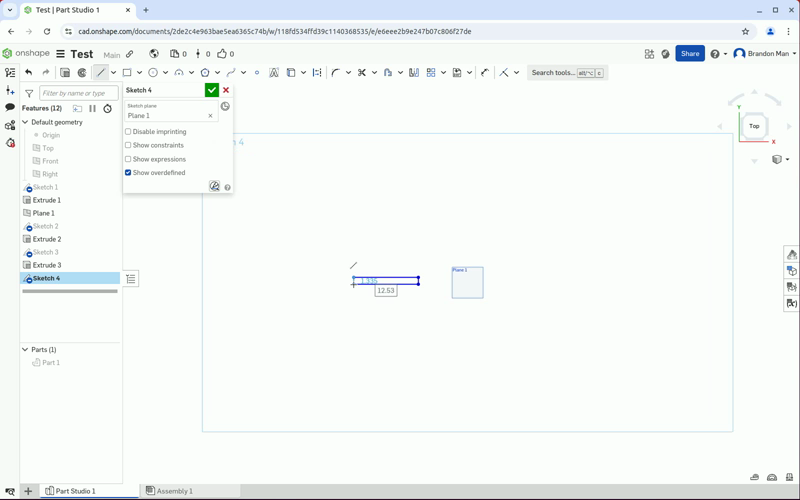
scroll(6)
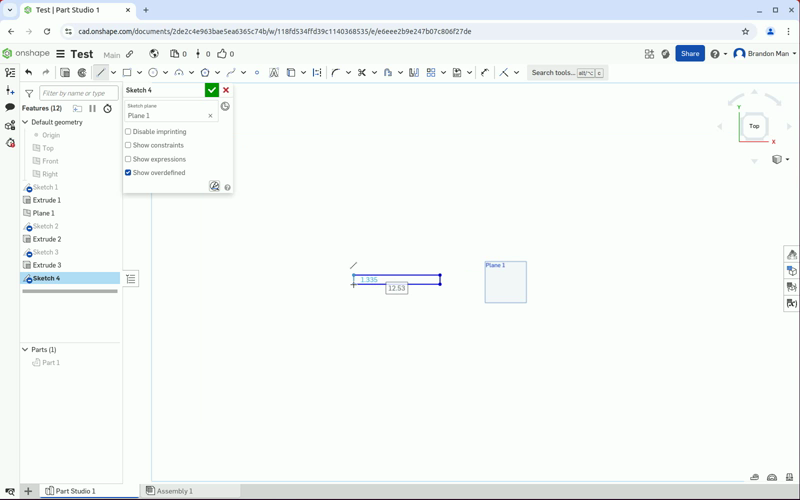
scroll(6)
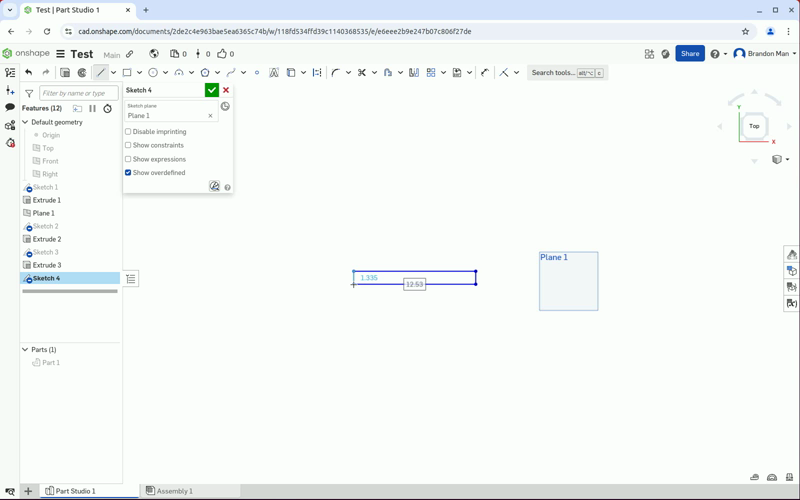
scroll(6)
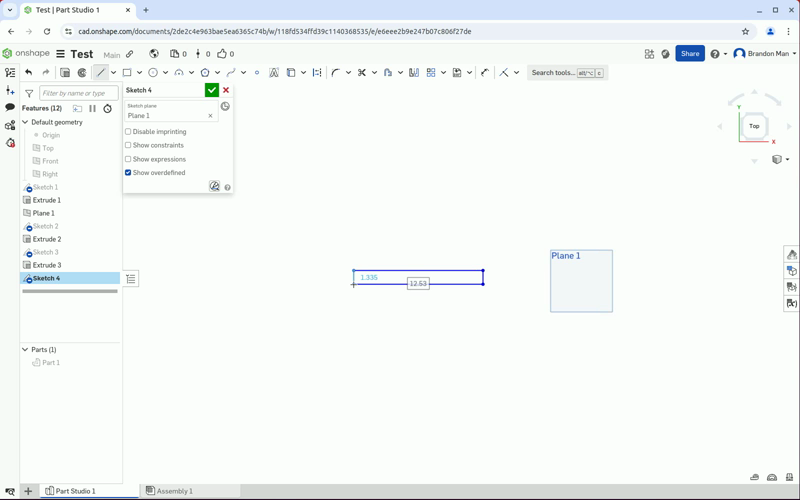
scroll(6)
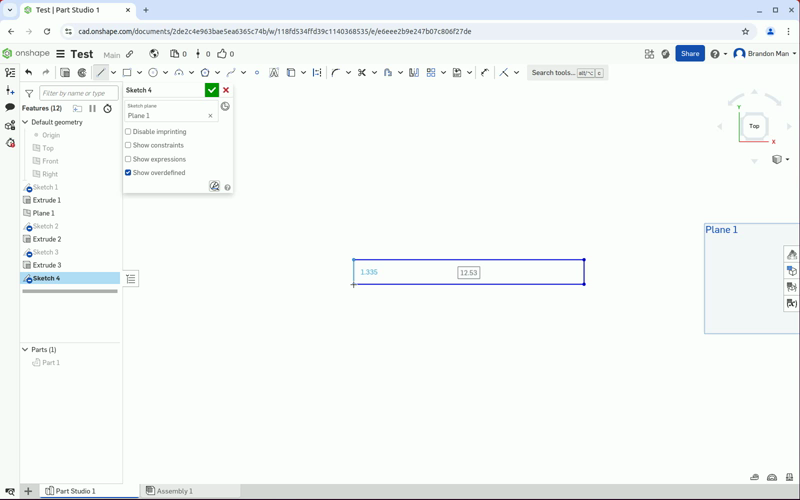
scroll(6)
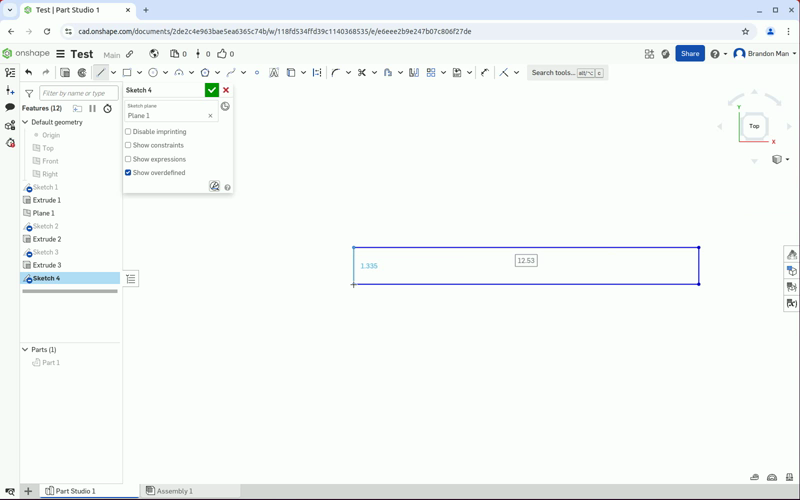
scroll(6)
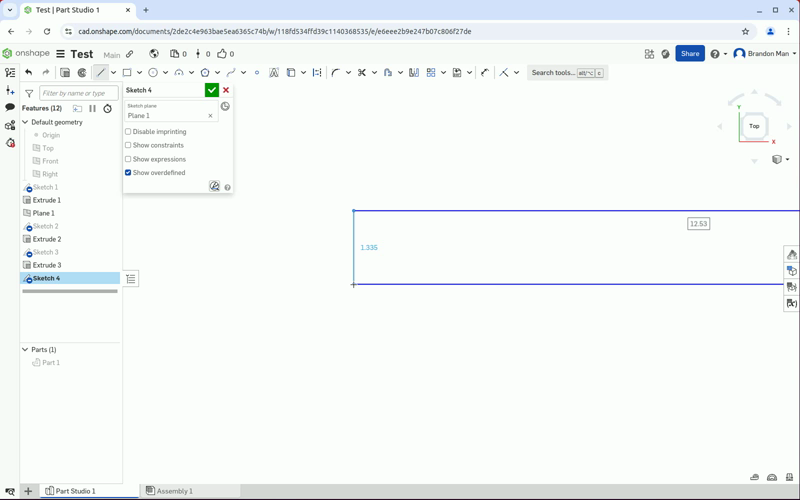
key_up(shift)
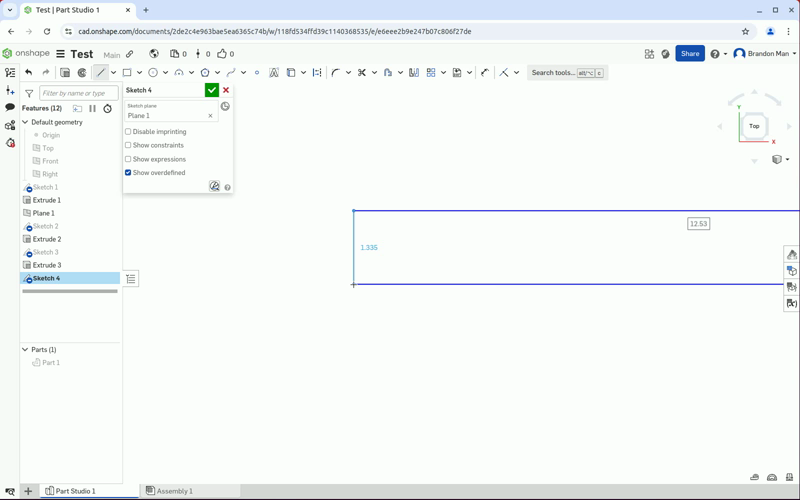
click(353, 284)
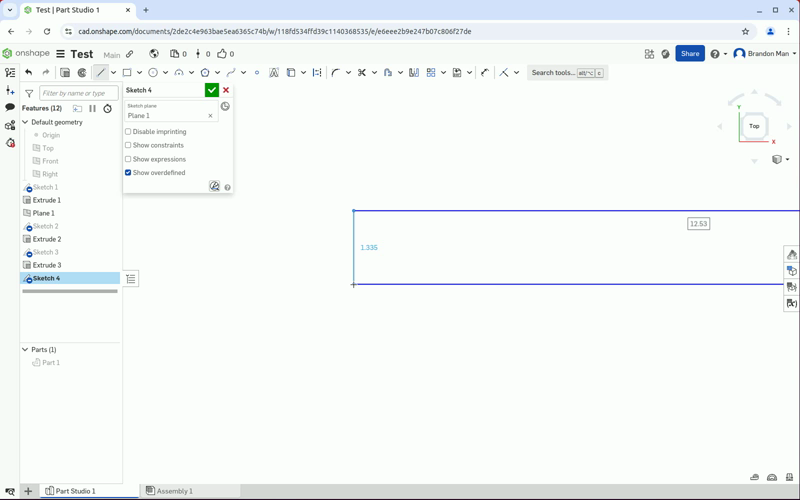
scroll(-6)
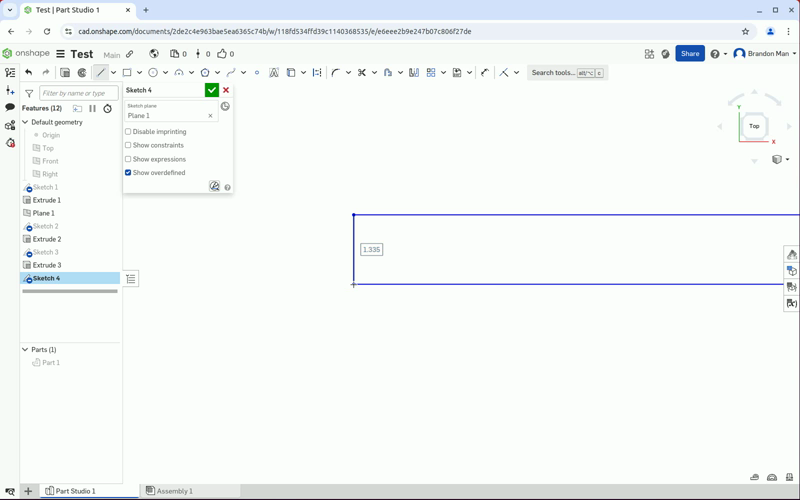
scroll(-6)
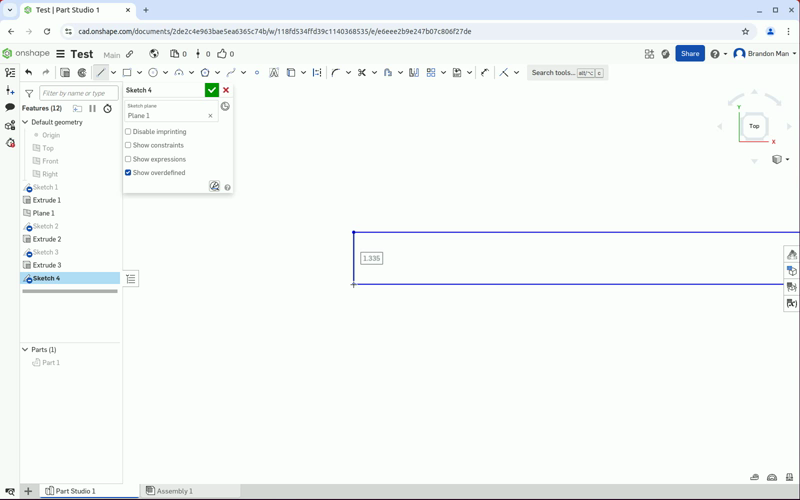
scroll(-6)
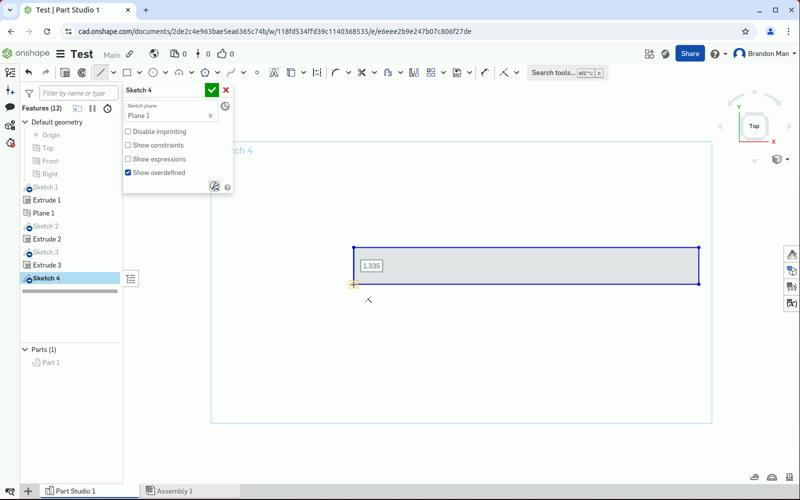
scroll(-6)
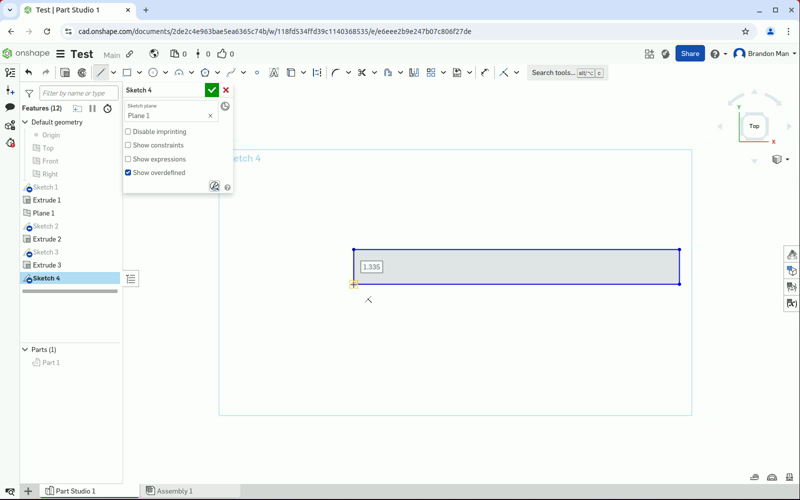
scroll(-6)
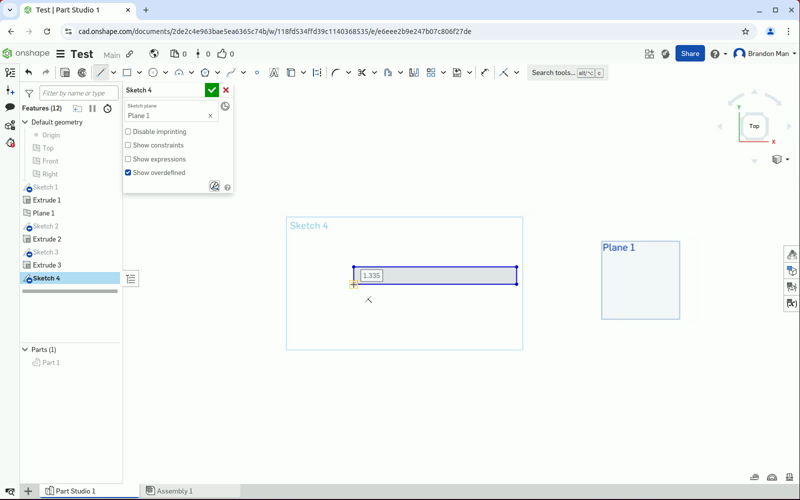
scroll(-6)
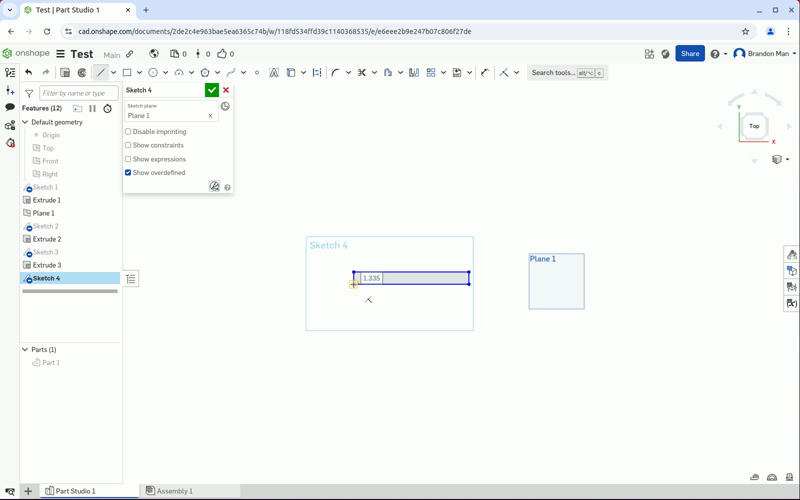
scroll(-6)
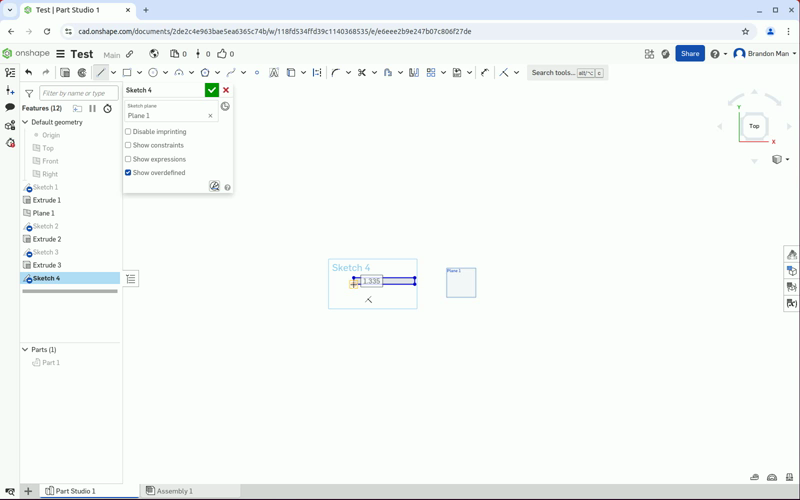
key(esc)
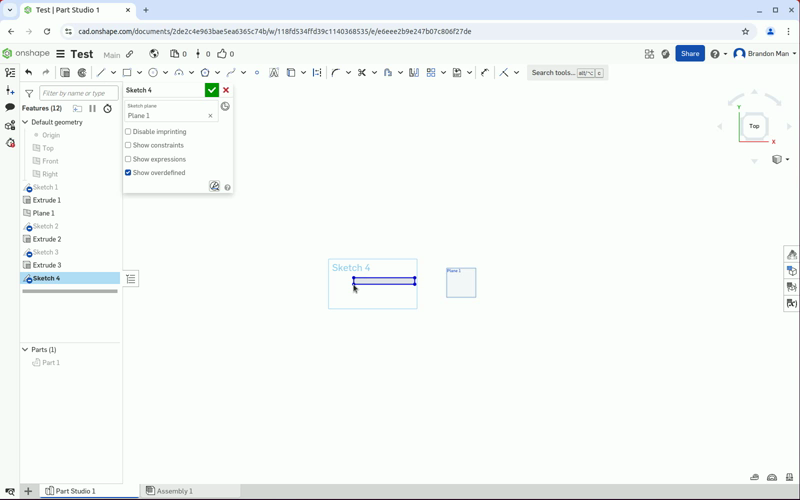
mouse_move(396, 278)
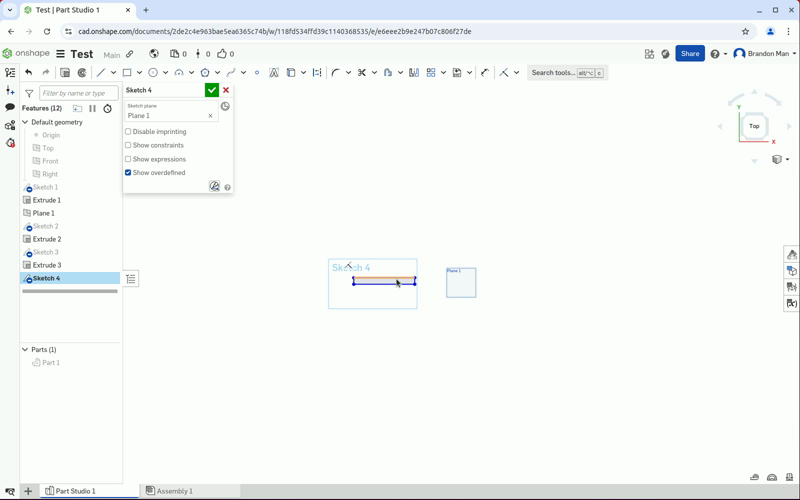
scroll(6)
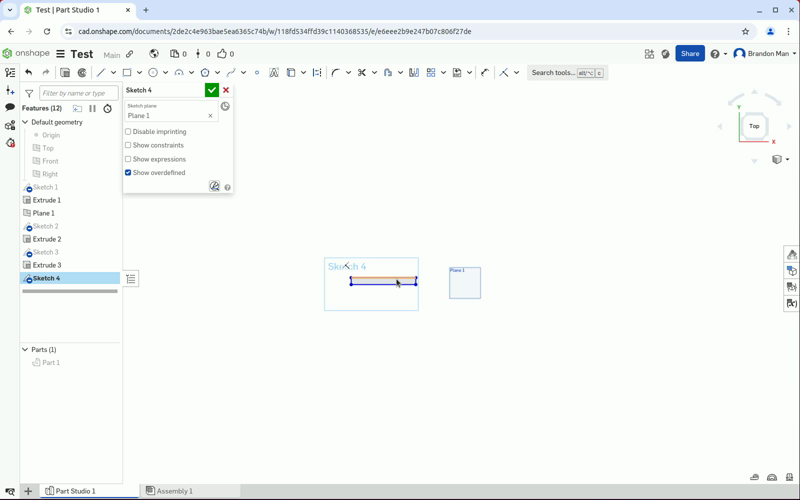
scroll(6)
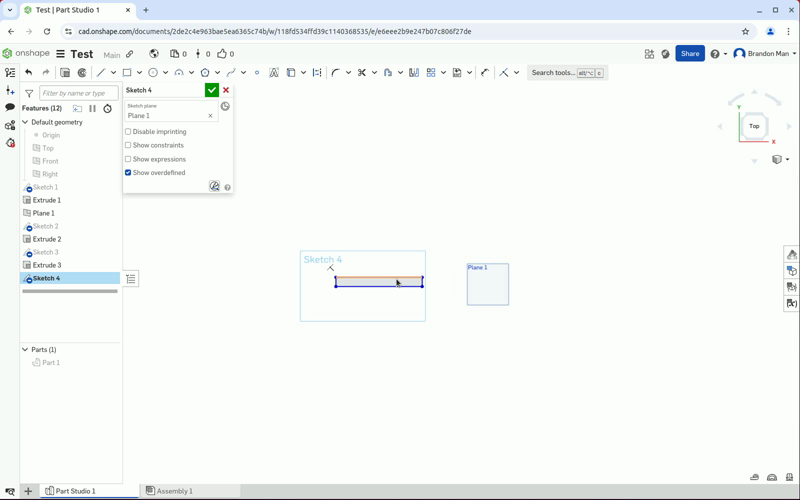
scroll(6)
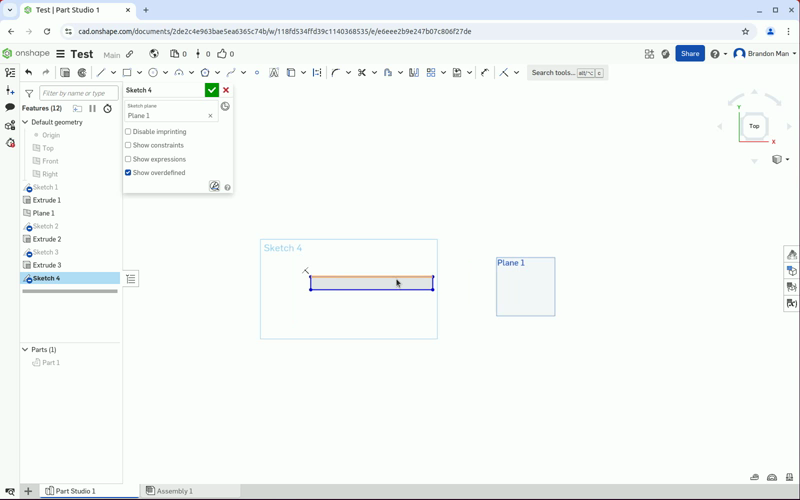
scroll(6)
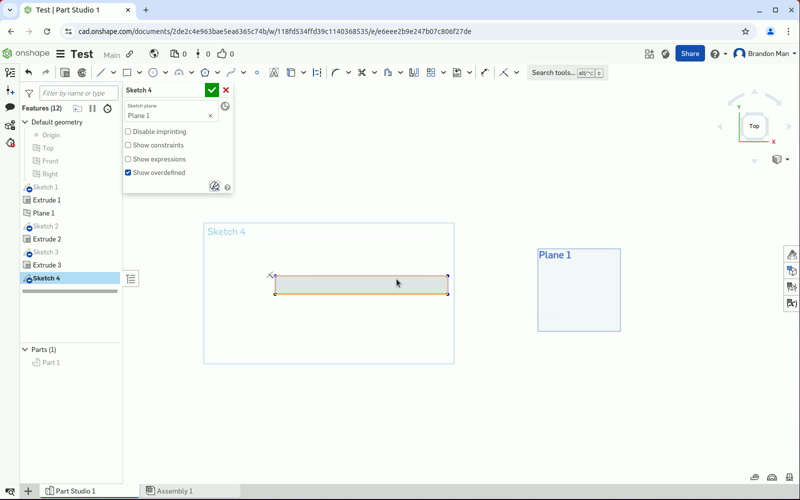
scroll(6)
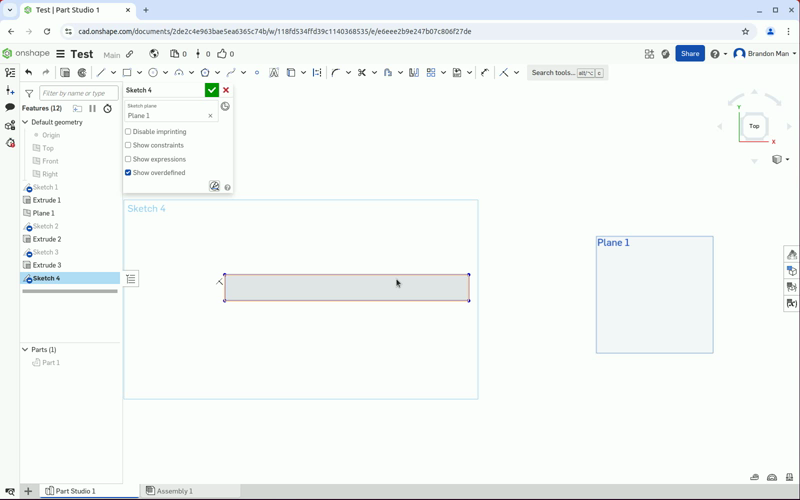
scroll(6)
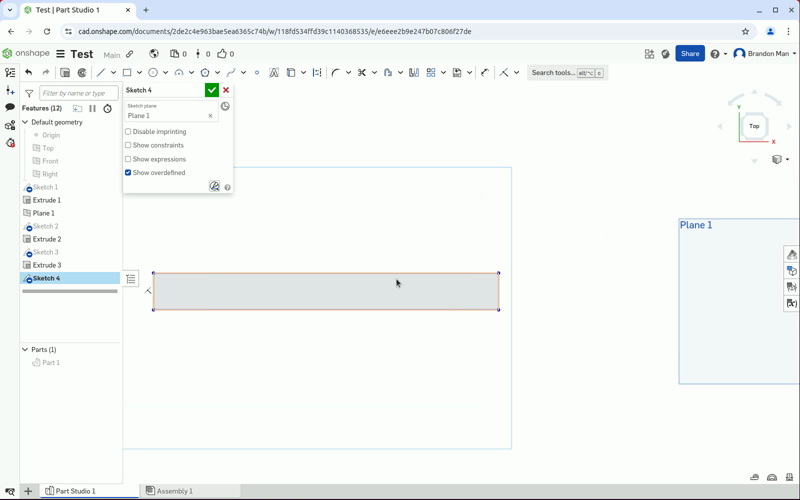
scroll(6)
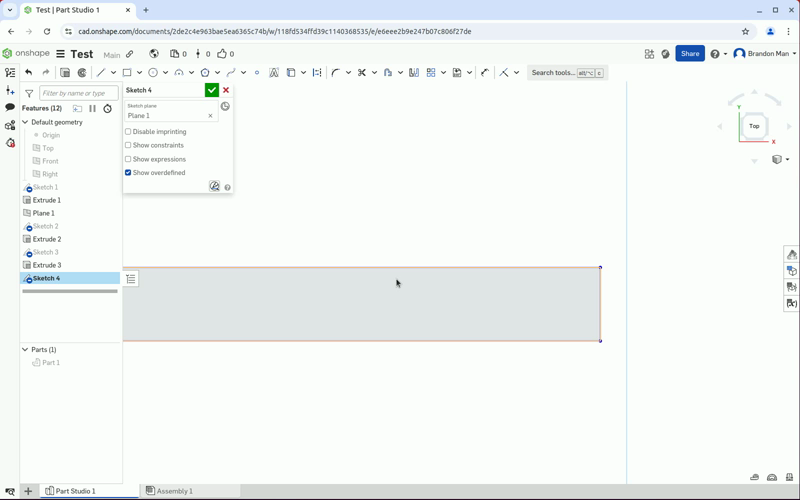
click(396, 278)
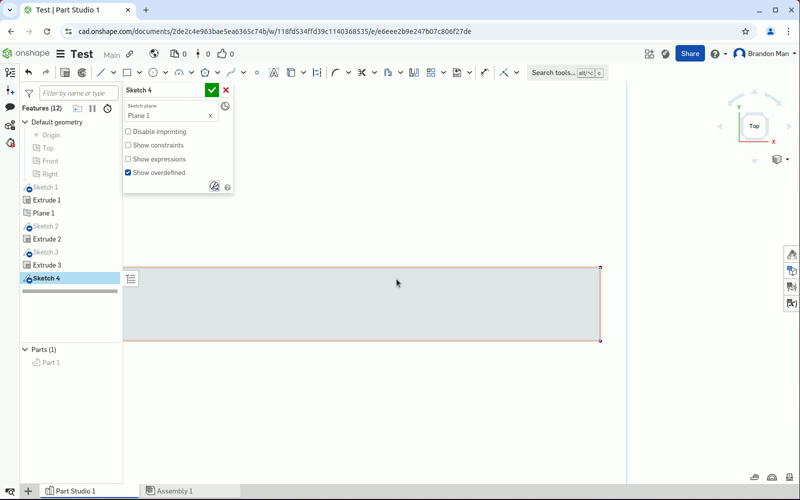
scroll(-6)
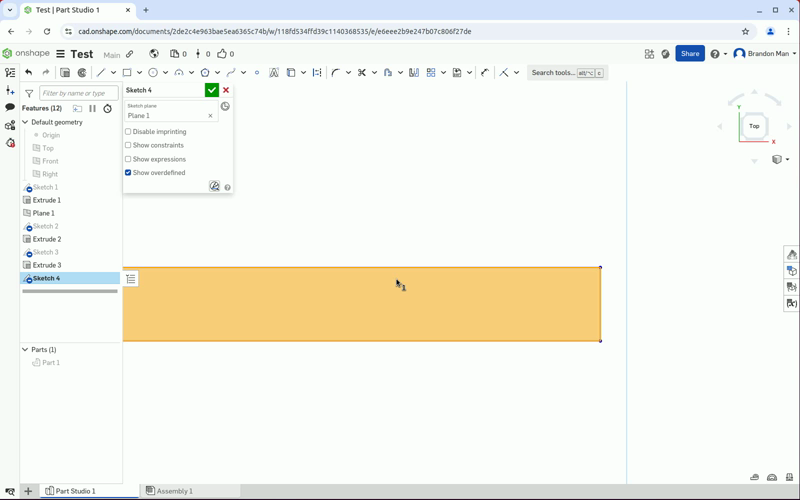
scroll(-6)
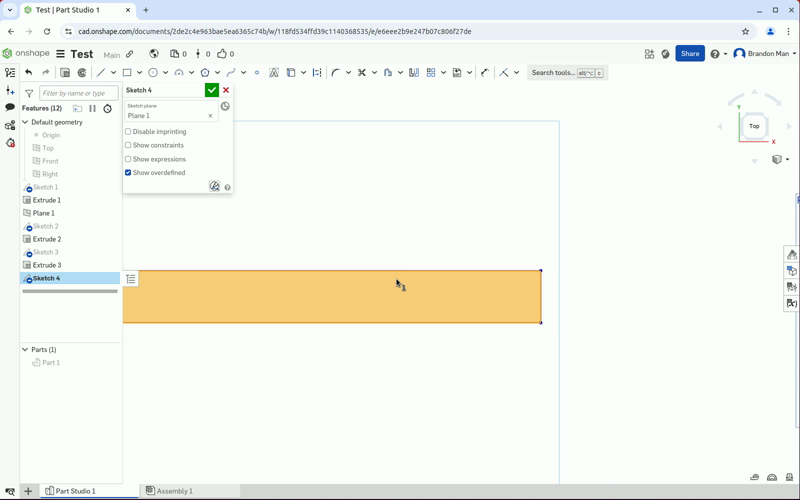
scroll(-6)
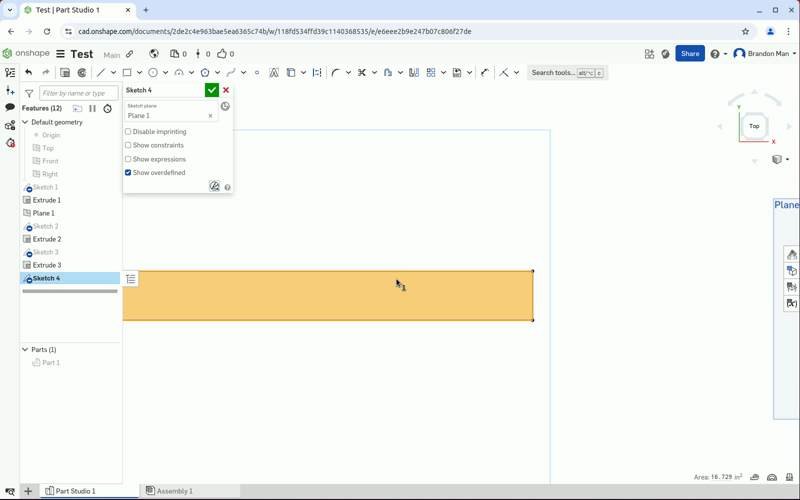
scroll(-6)
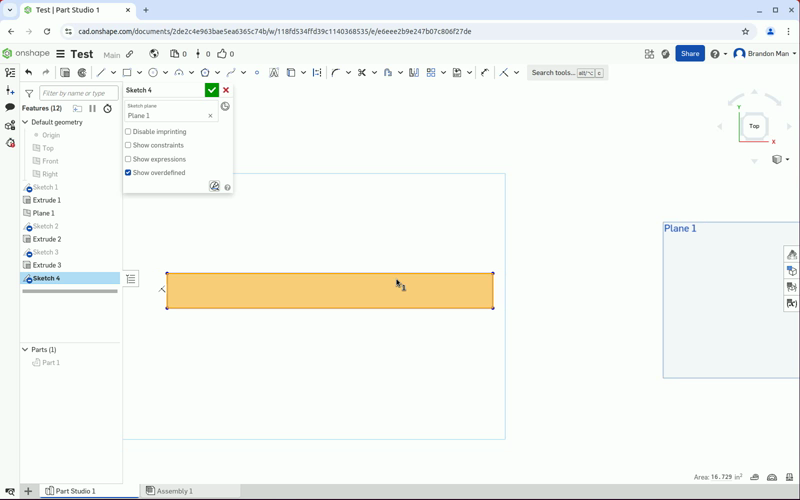
scroll(-6)
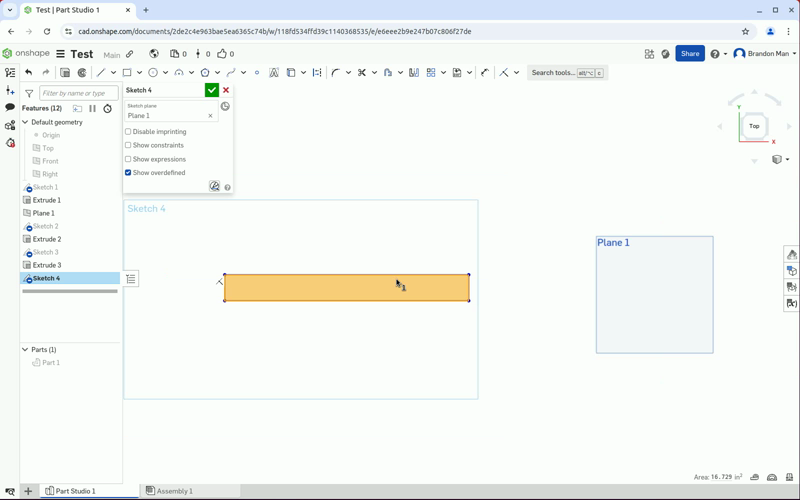
scroll(-6)
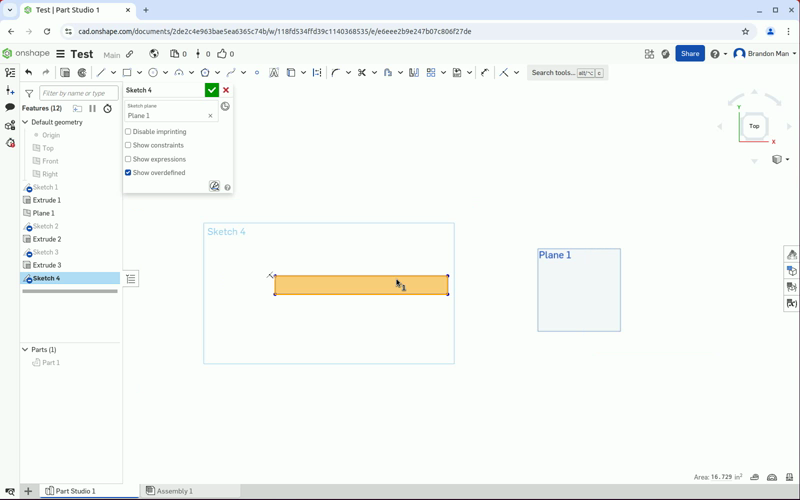
scroll(-6)
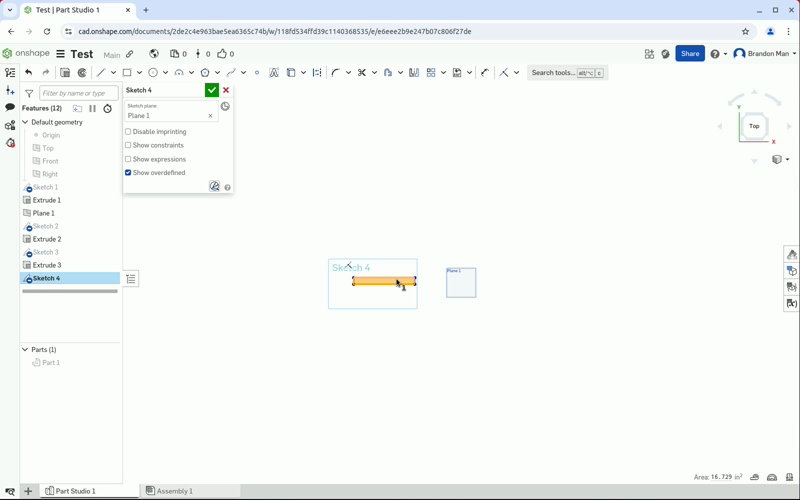
mouse_move(73, 352)
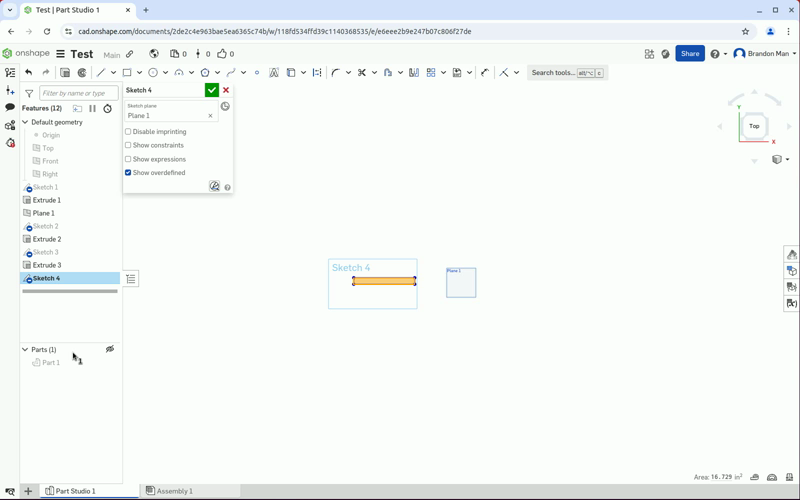
key(shift+y)
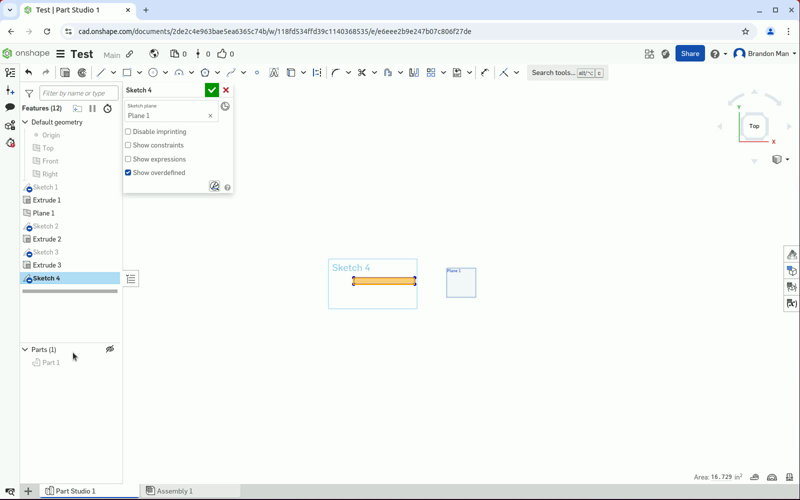
key(shift+e)
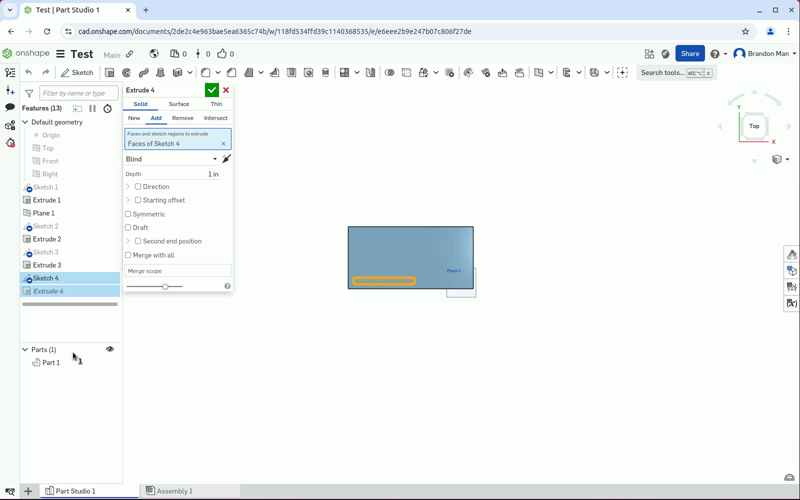
mouse_move(143, 106)
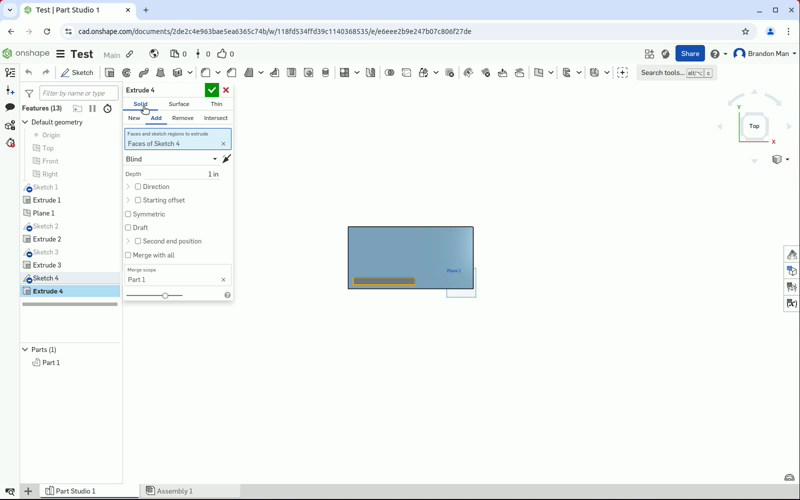
click(143, 106)
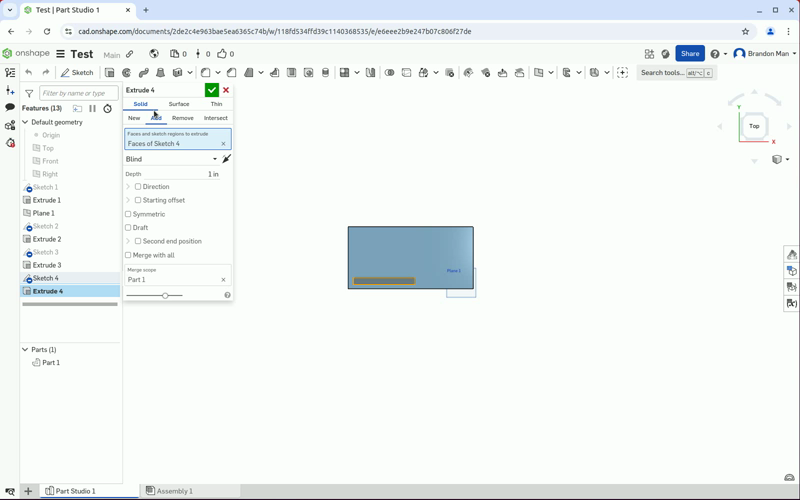
mouse_move(186, 120)
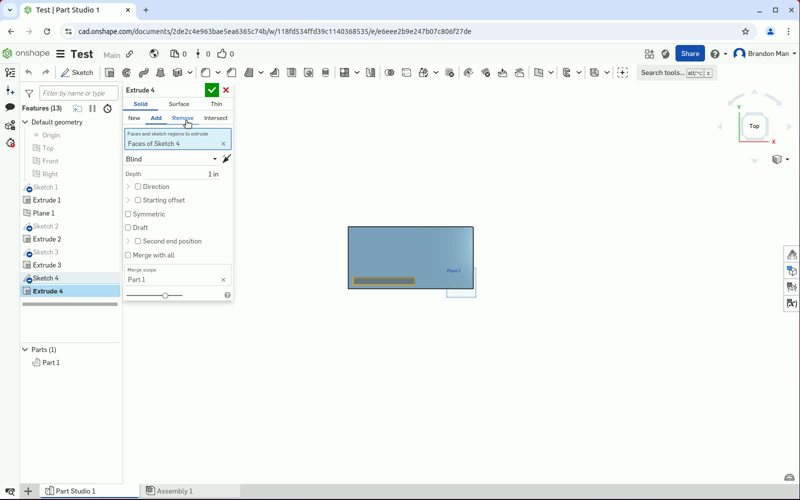
click(186, 120)
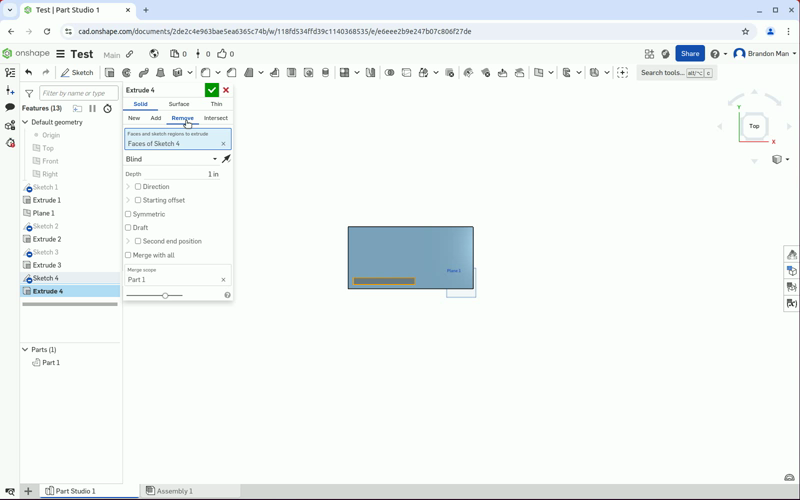
key(tab, 4)
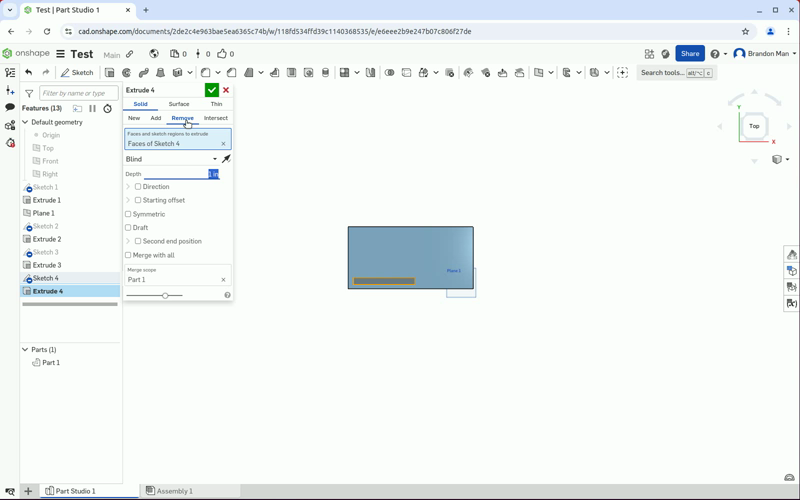
text(8.184)
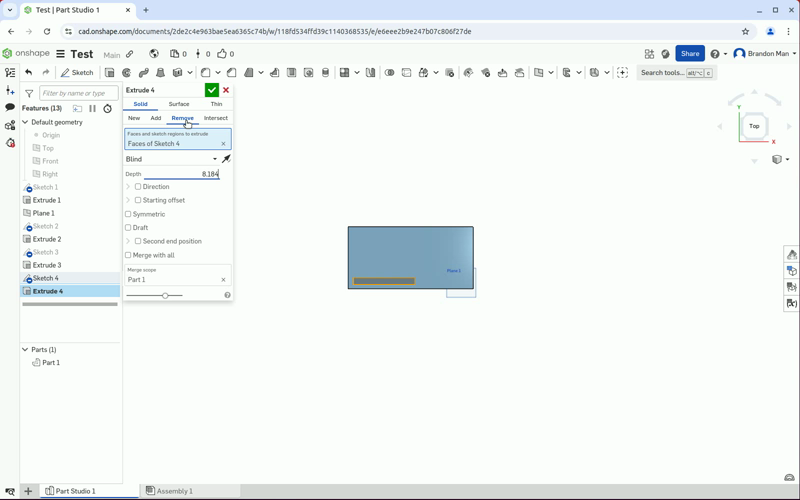
key(tab, 6)
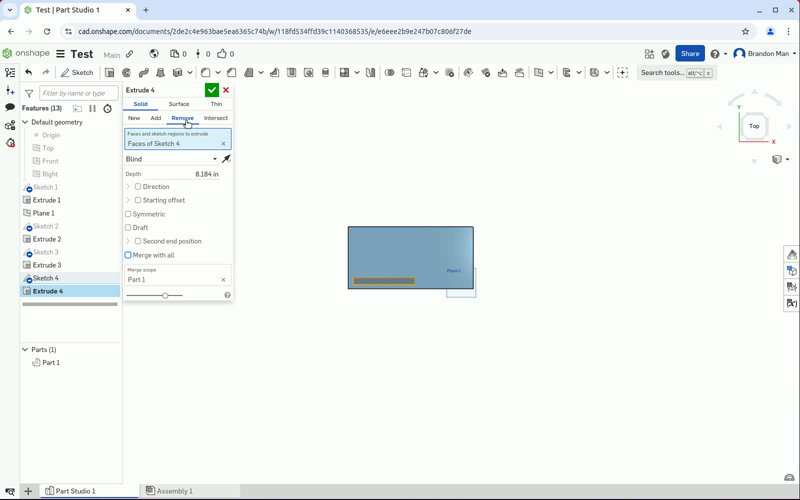
key(space)
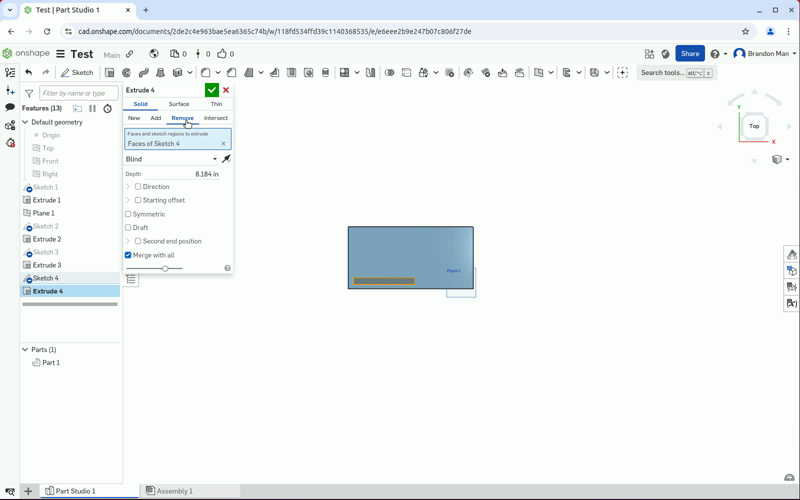
key(enter)
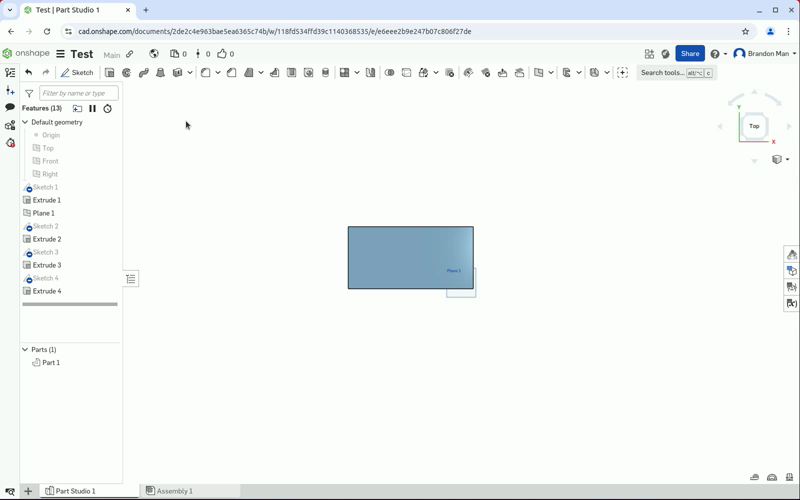
key(shift+h)
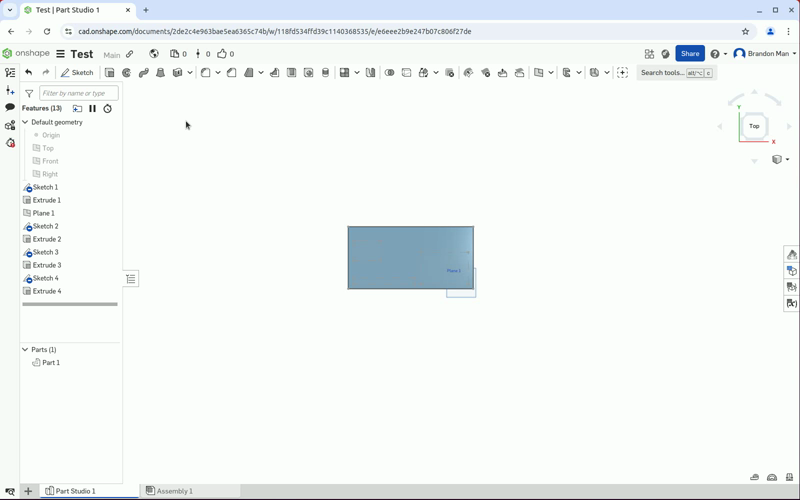
key(shift+h)
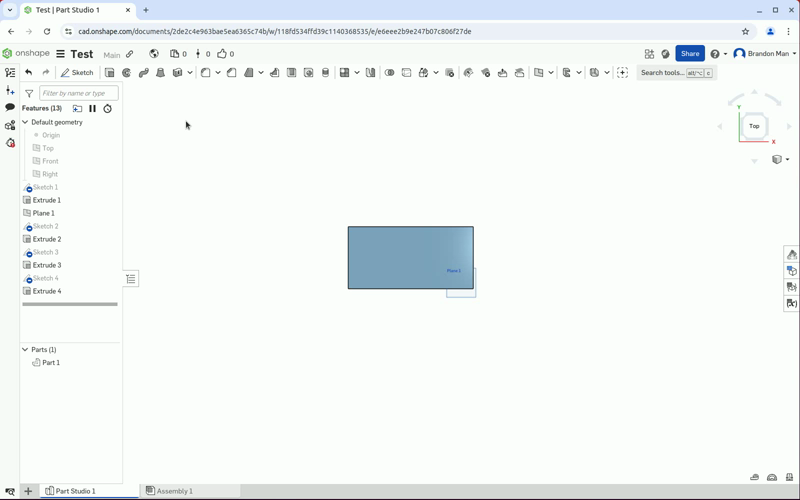
mouse_move(73, 189)
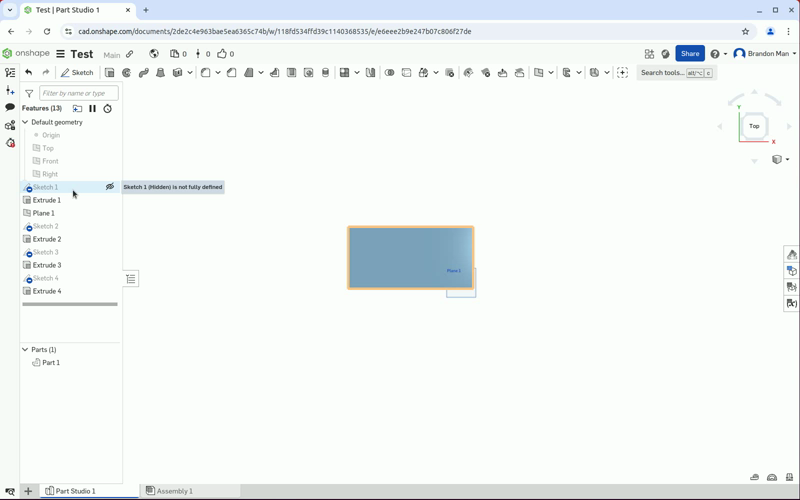
click(73, 189)
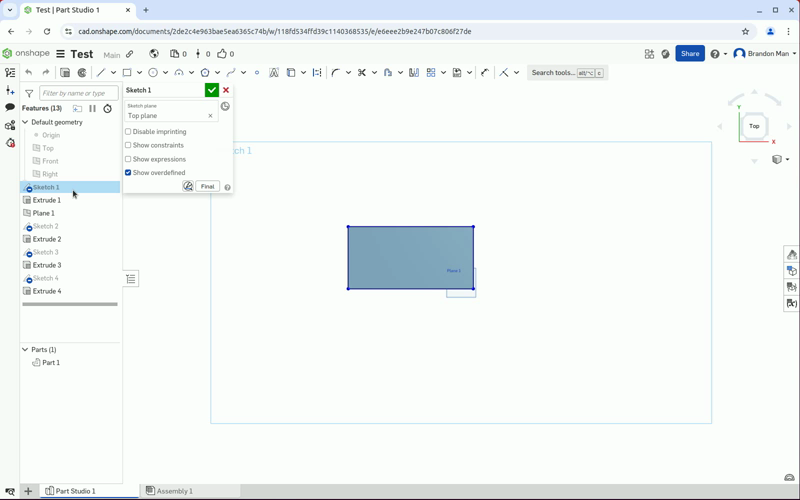
mouse_move(229, 92)
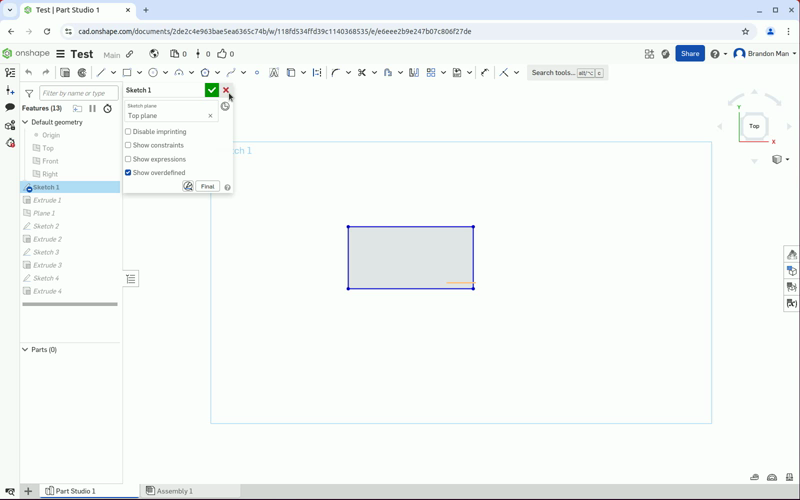
click(229, 92)
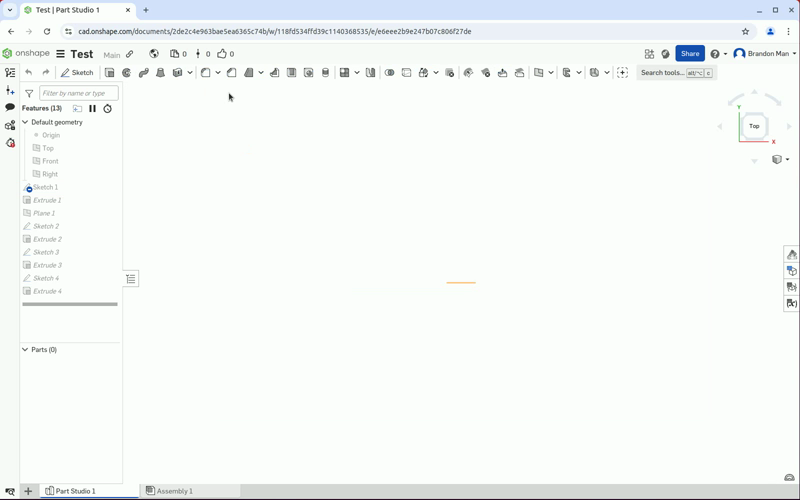
key(shift+s)
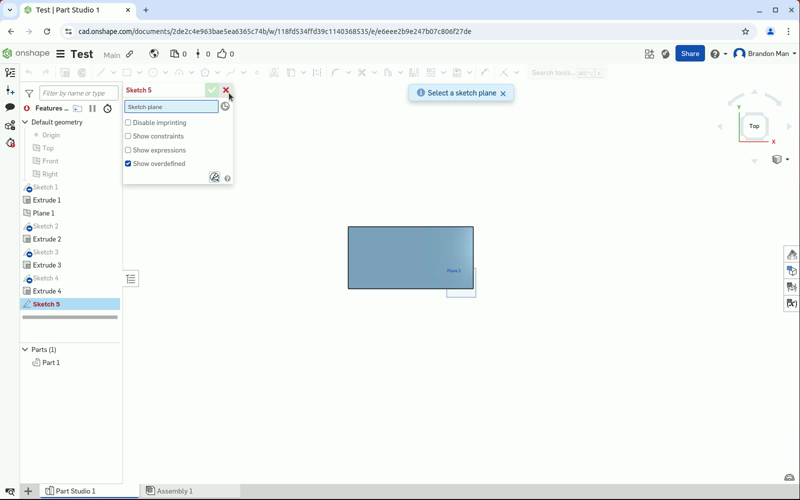
mouse_move(73, 215)
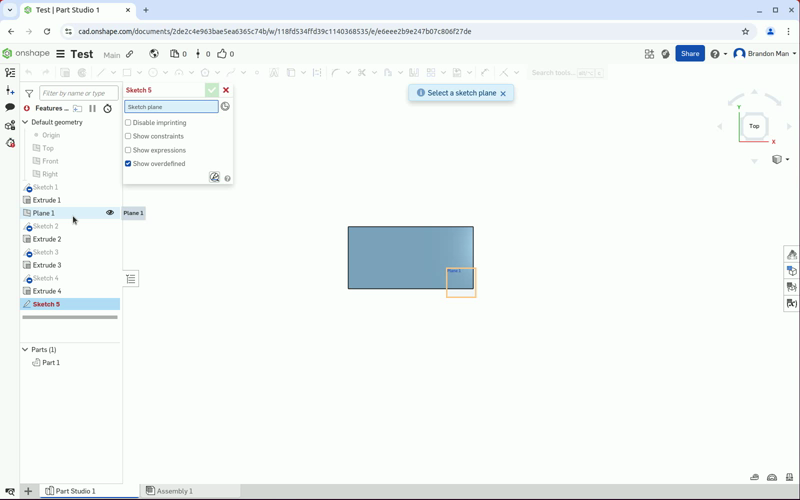
click(73, 215)
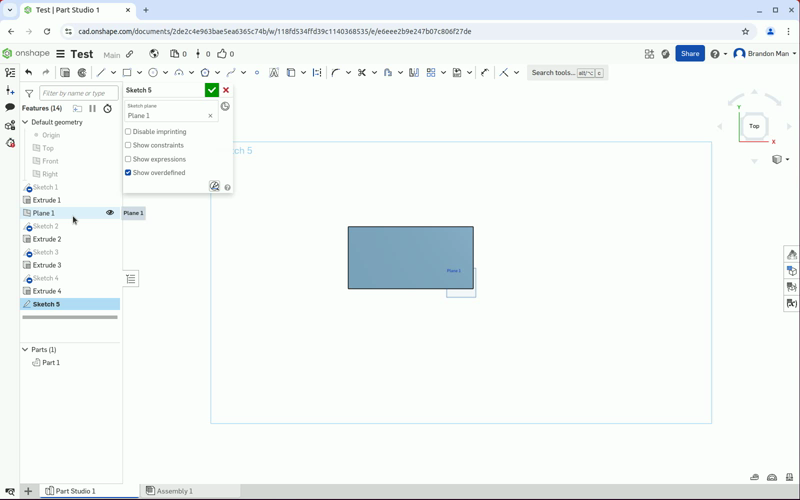
mouse_move(73, 352)
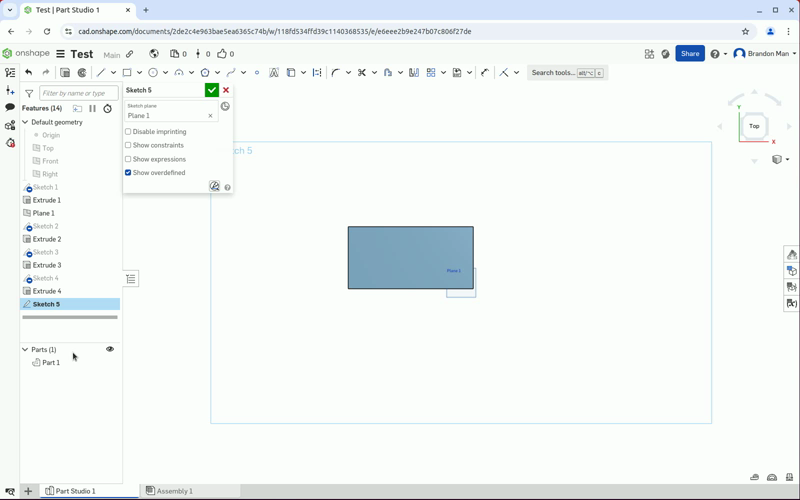
key(y)
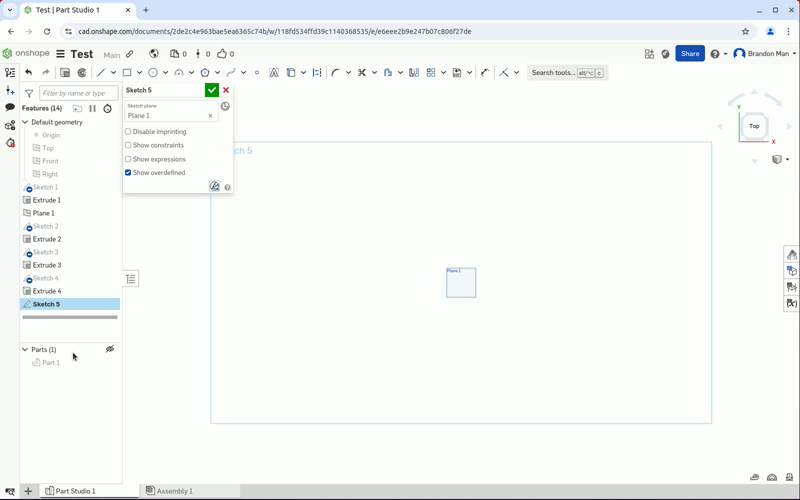
key(l)
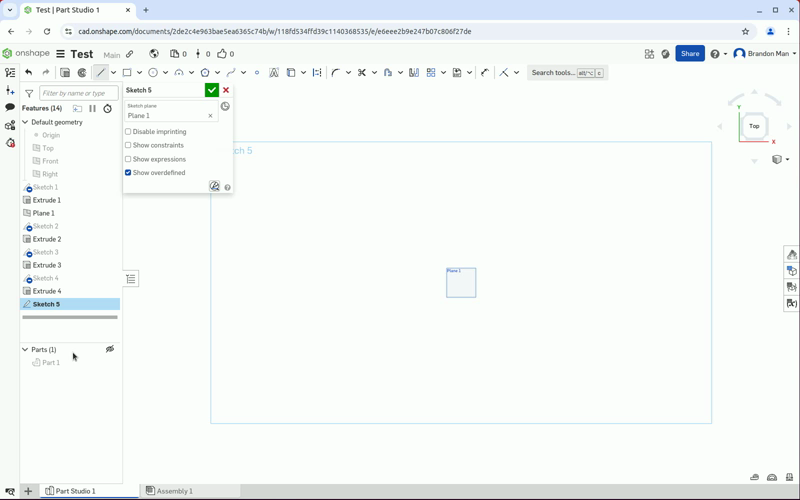
key_down(shift)
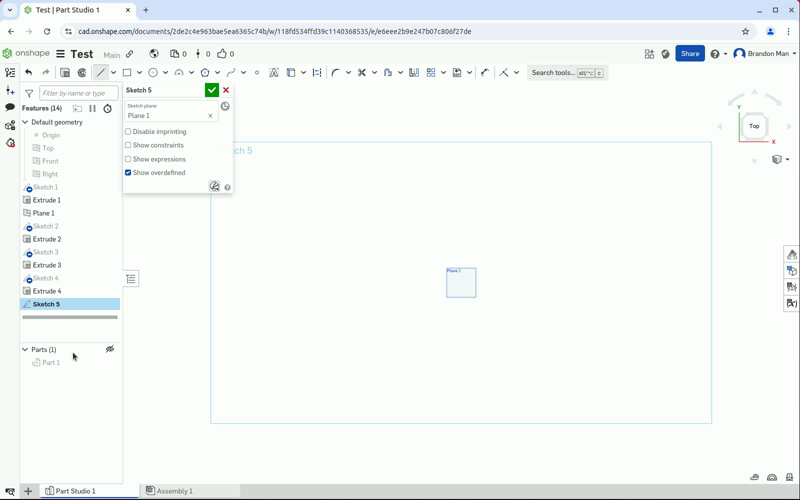
mouse_move(353, 272)
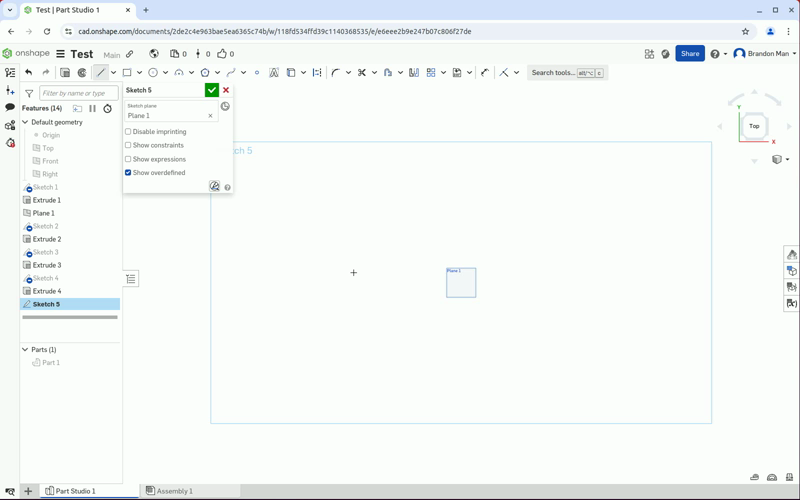
click(353, 272)
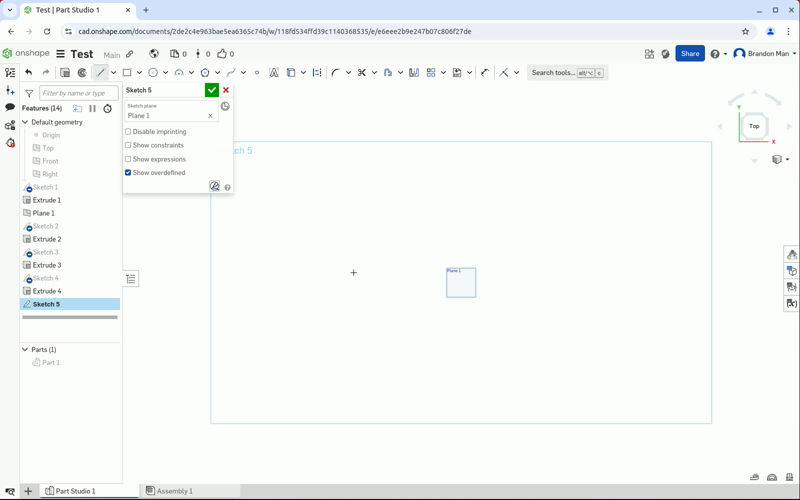
key_up(shift)
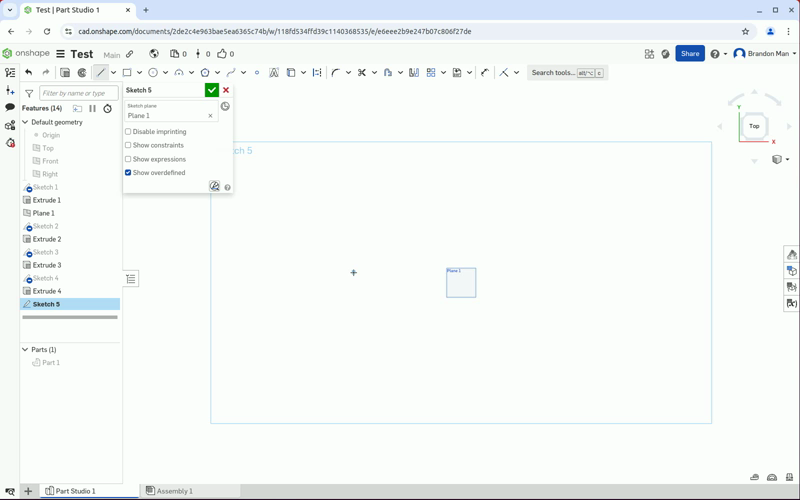
key_down(shift)
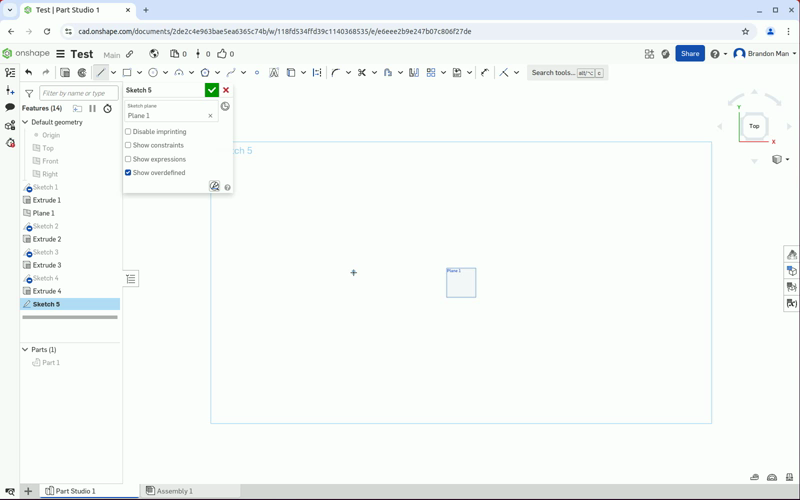
mouse_move(414, 272)
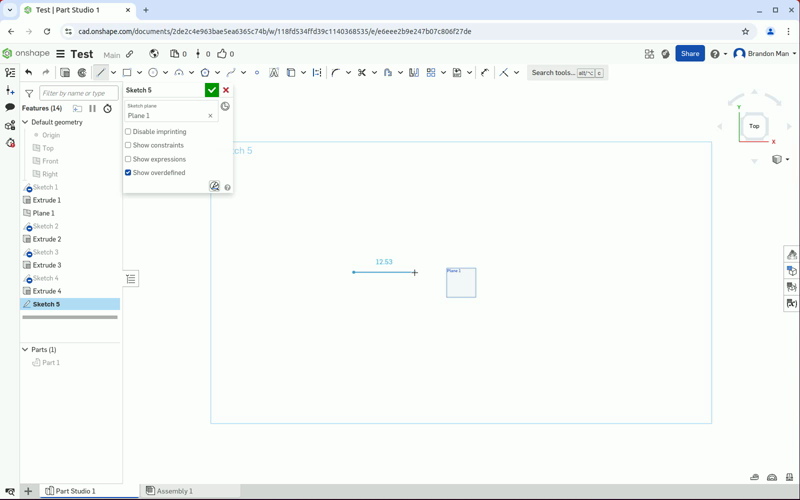
click(414, 272)
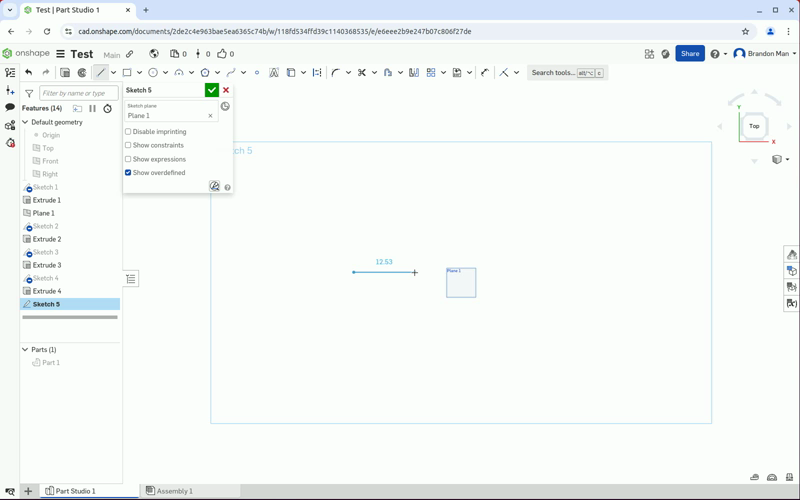
key_up(shift)
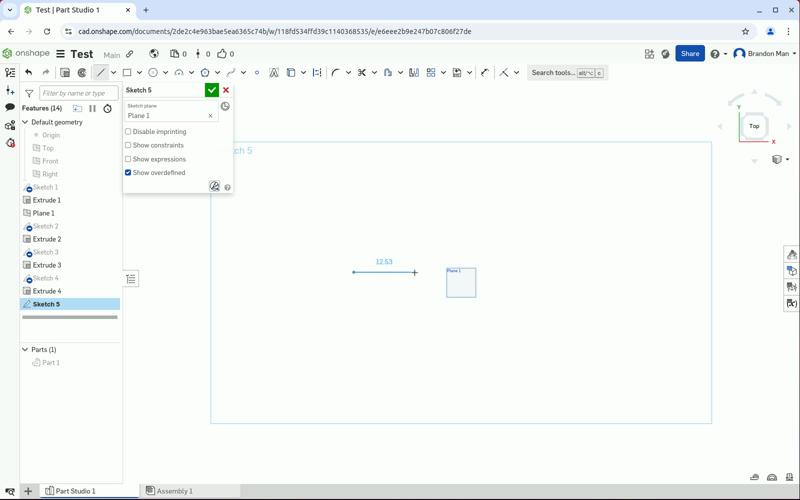
key_down(shift)
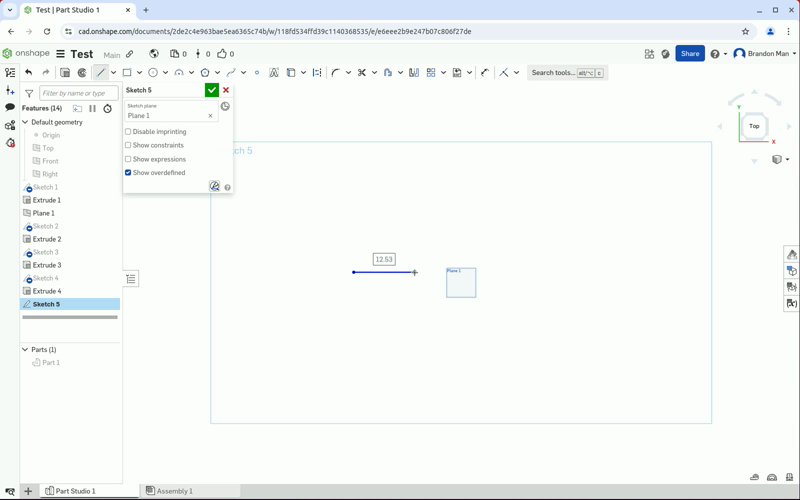
mouse_move(444, 272)
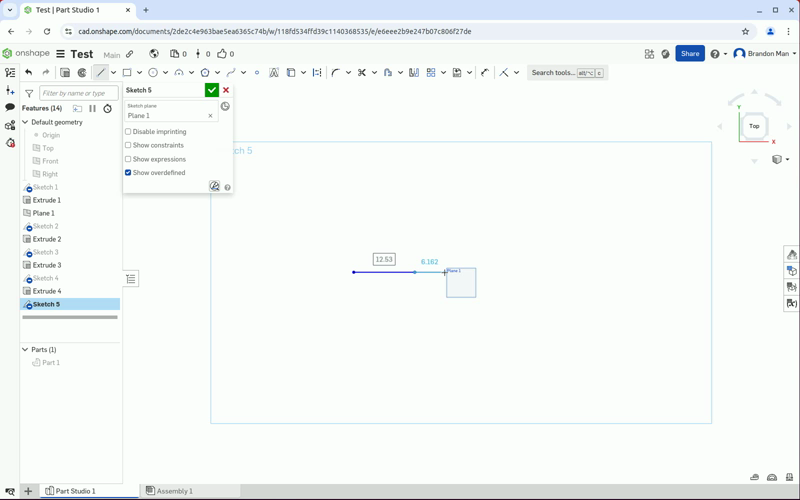
mouse_move(414, 267)
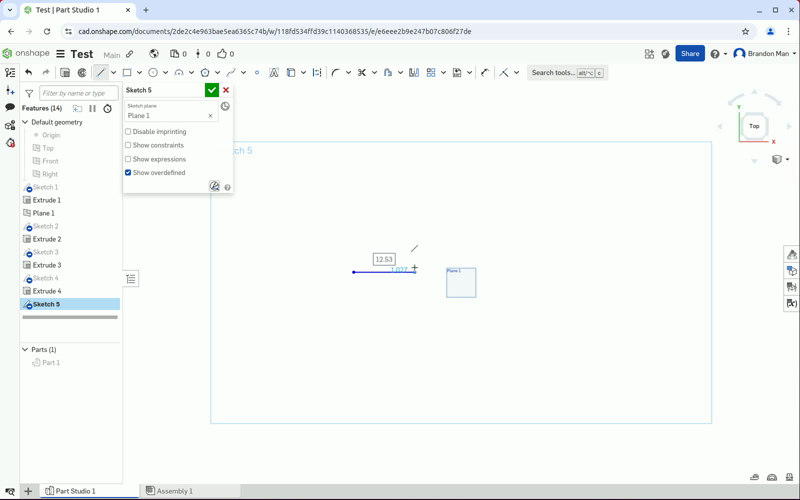
scroll(6)
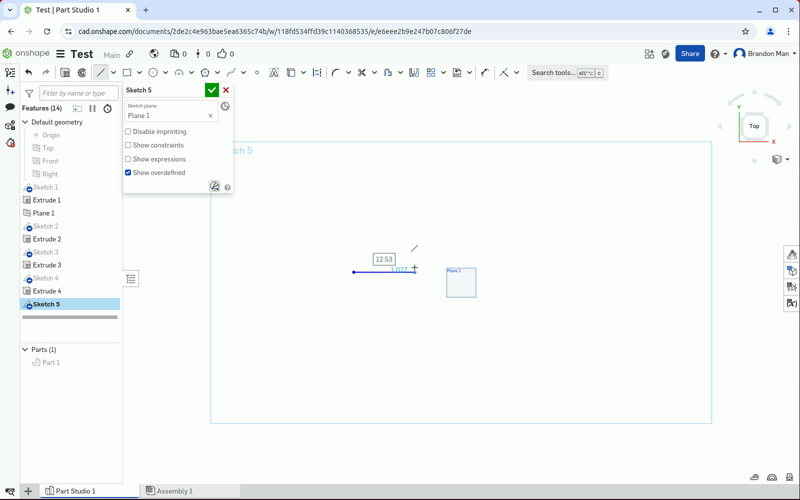
scroll(6)
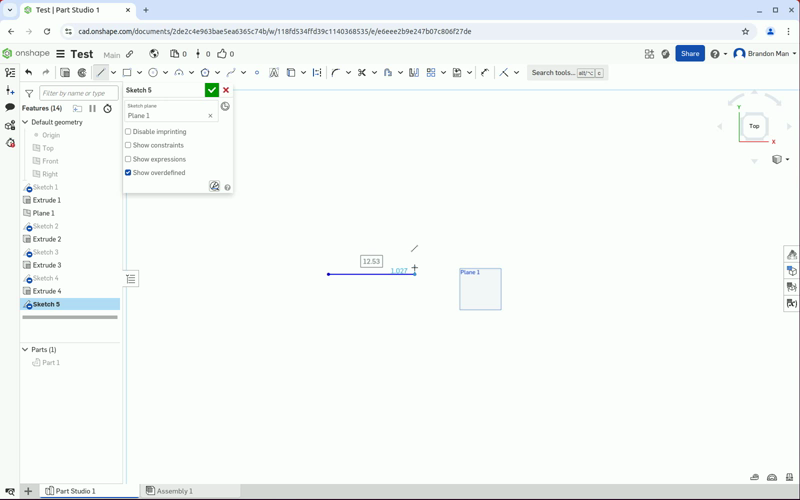
scroll(6)
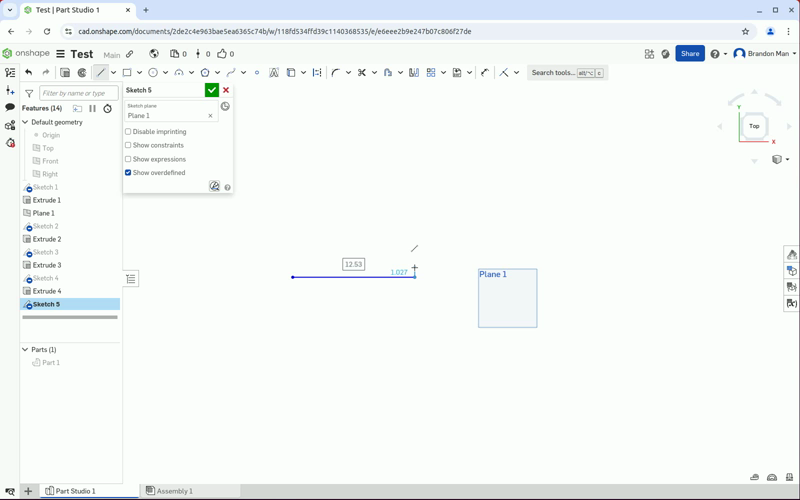
scroll(6)
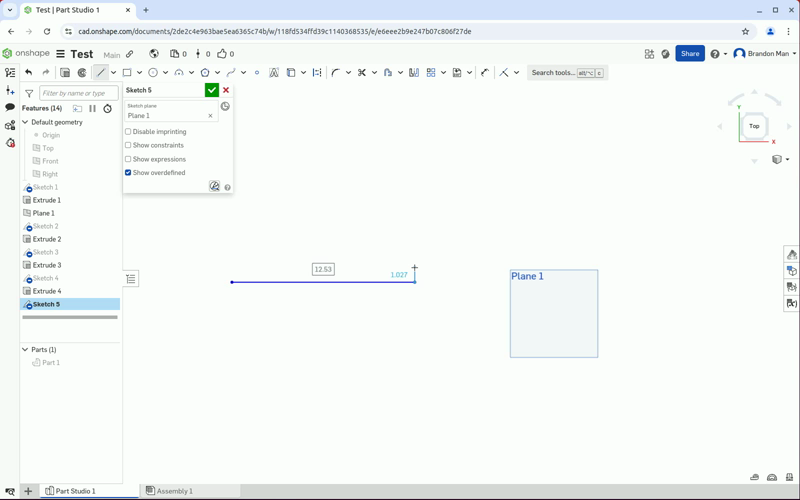
scroll(6)
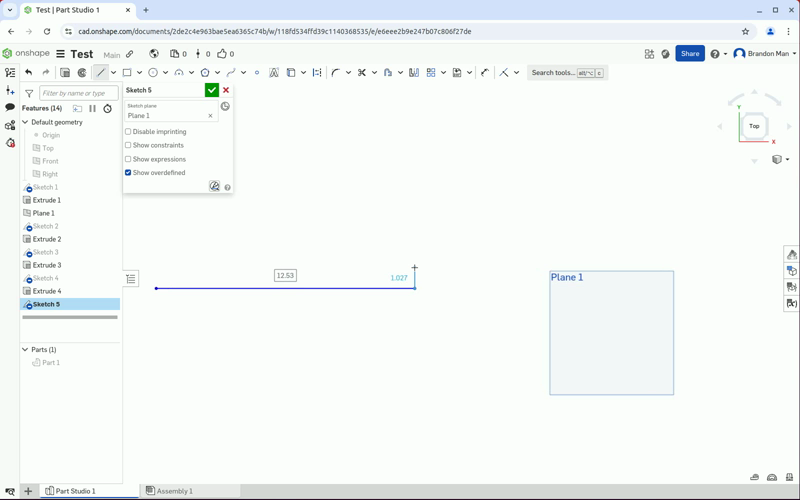
scroll(6)
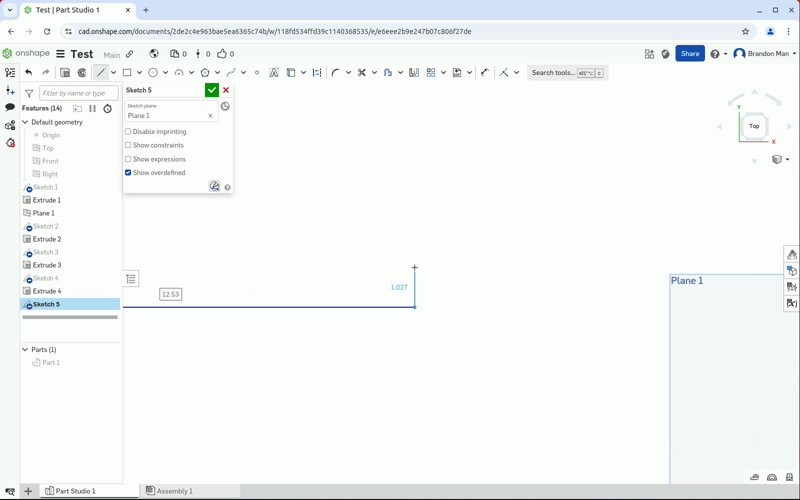
scroll(6)
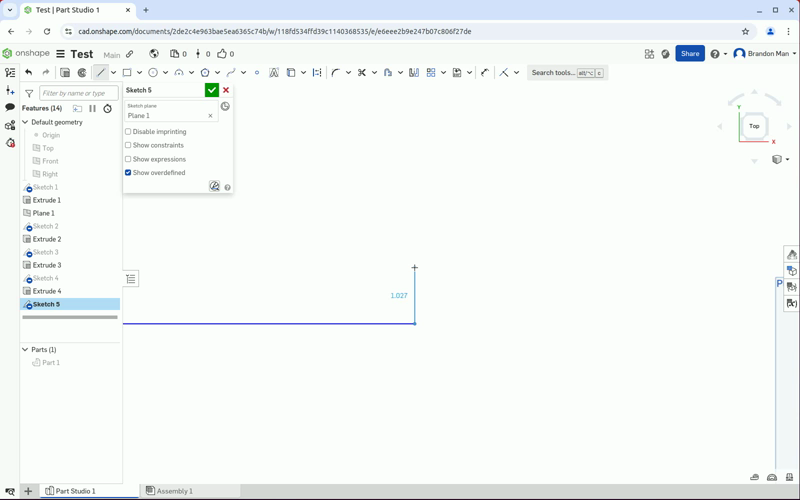
click(414, 267)
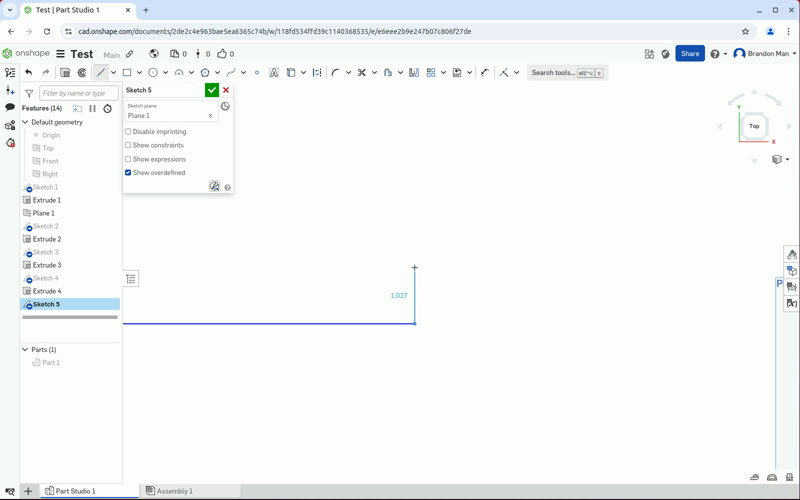
scroll(-6)
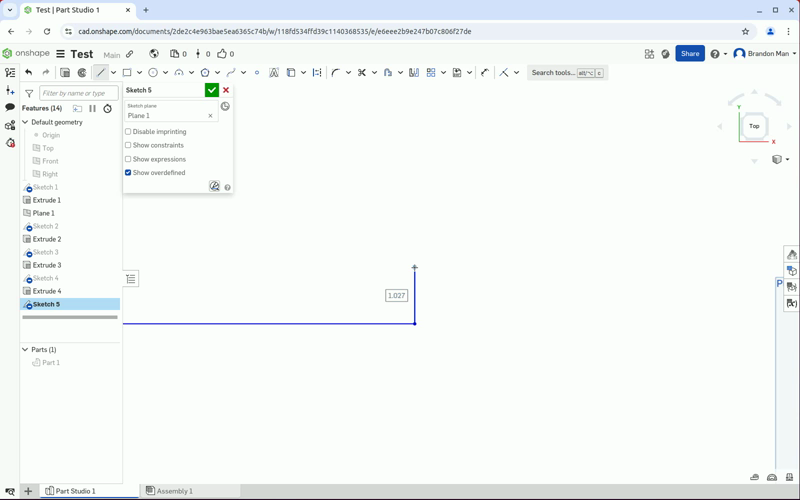
scroll(-6)
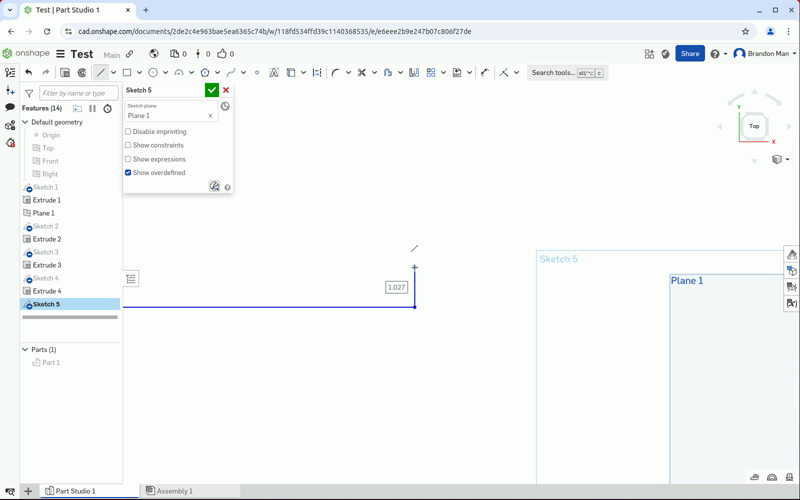
scroll(-6)
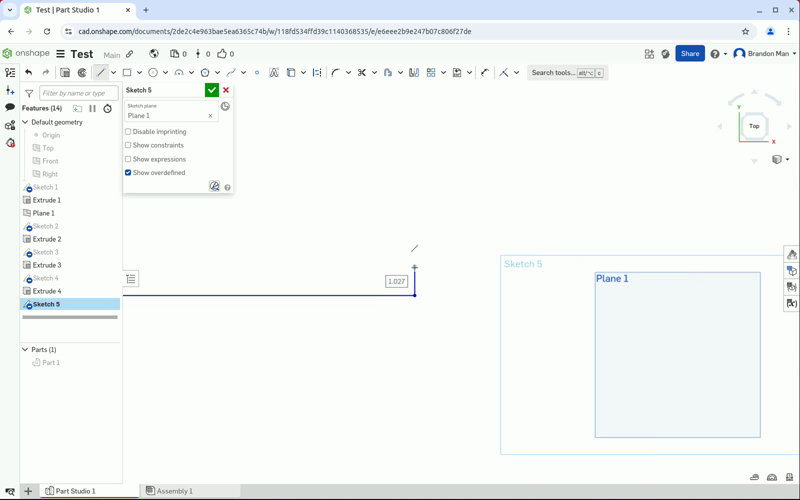
scroll(-6)
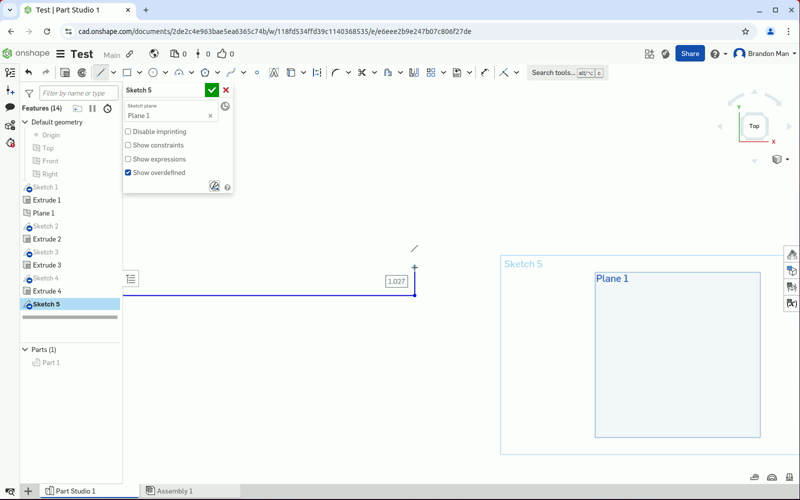
scroll(-6)
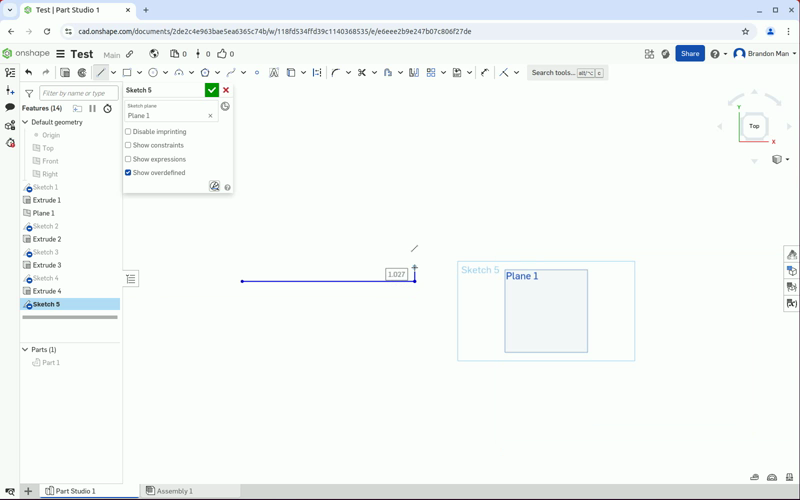
scroll(-6)
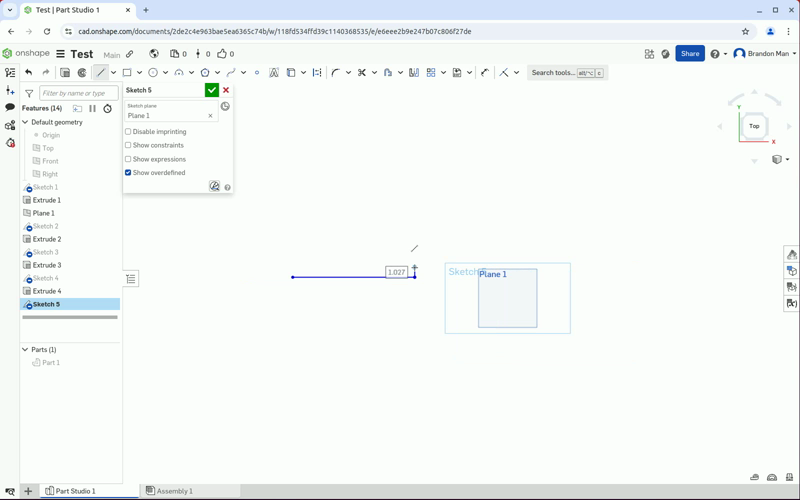
scroll(-6)
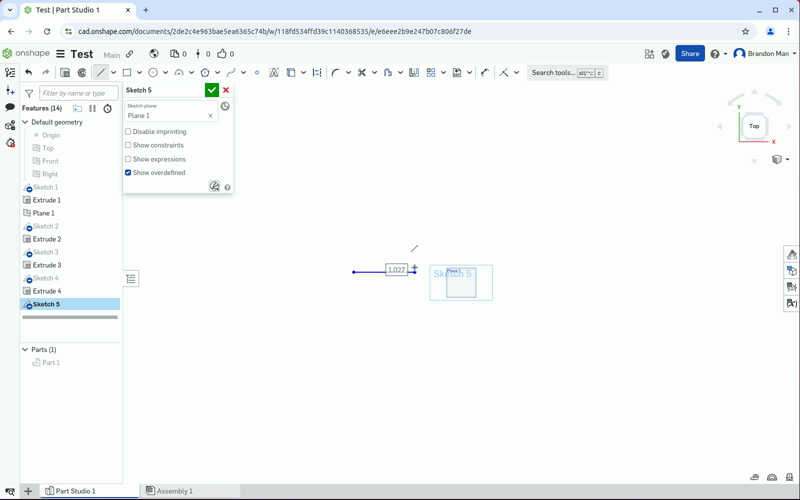
key_up(shift)
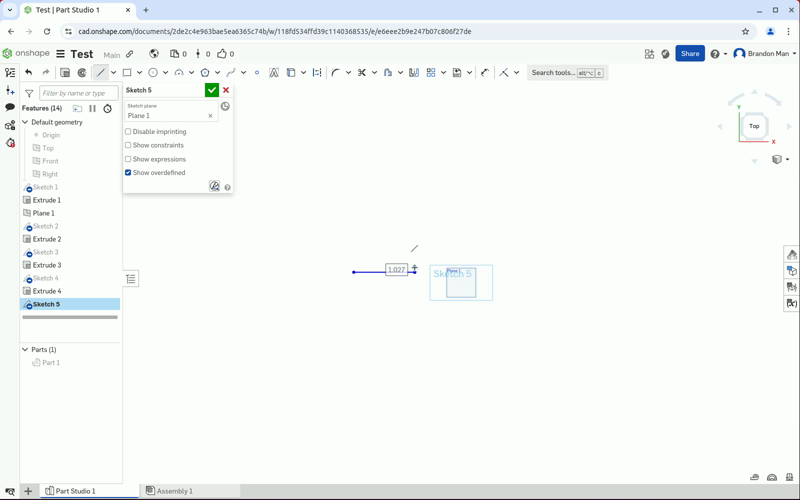
key_down(shift)
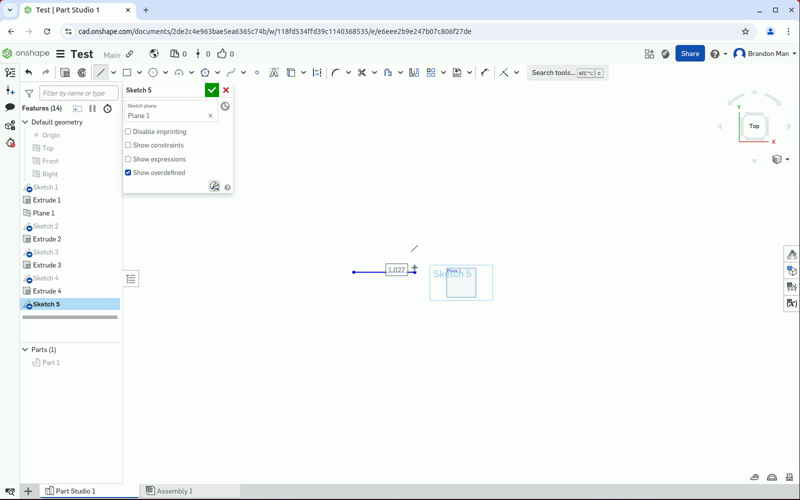
mouse_move(353, 267)
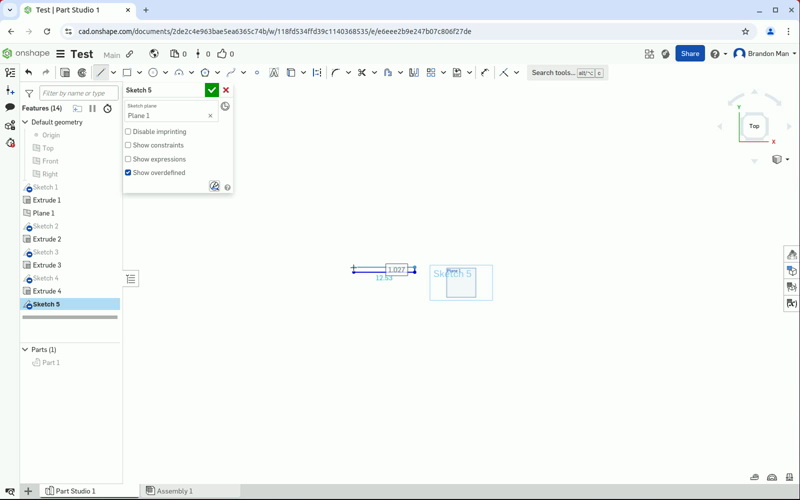
click(353, 267)
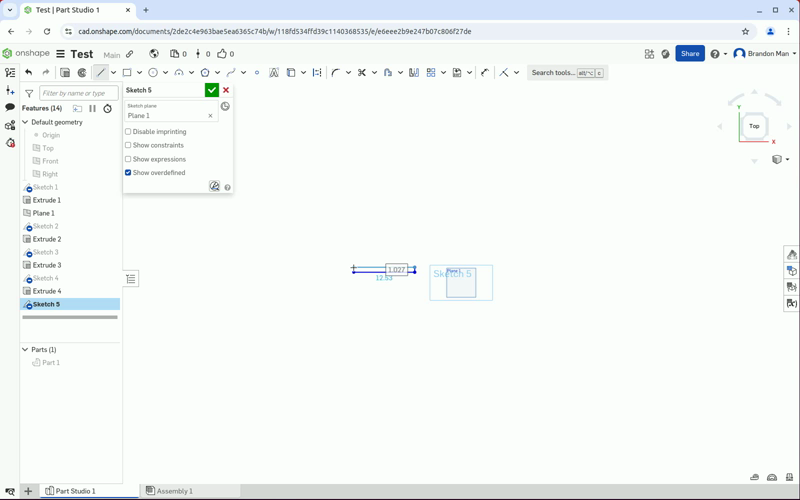
key_up(shift)
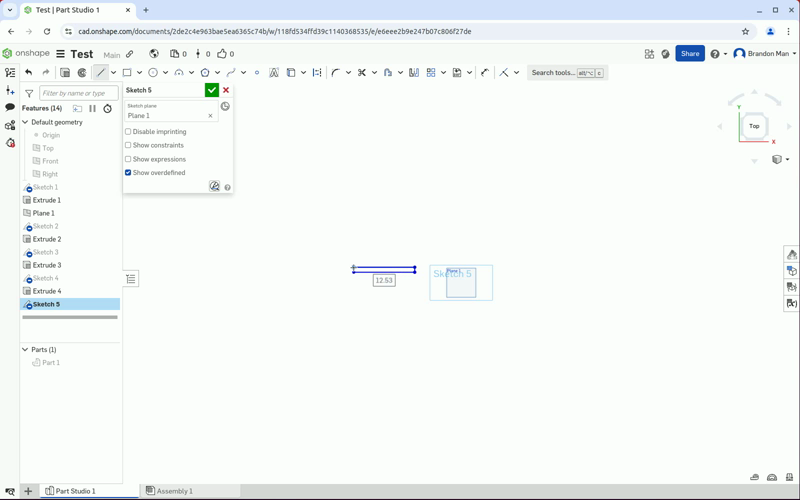
mouse_move(383, 267)
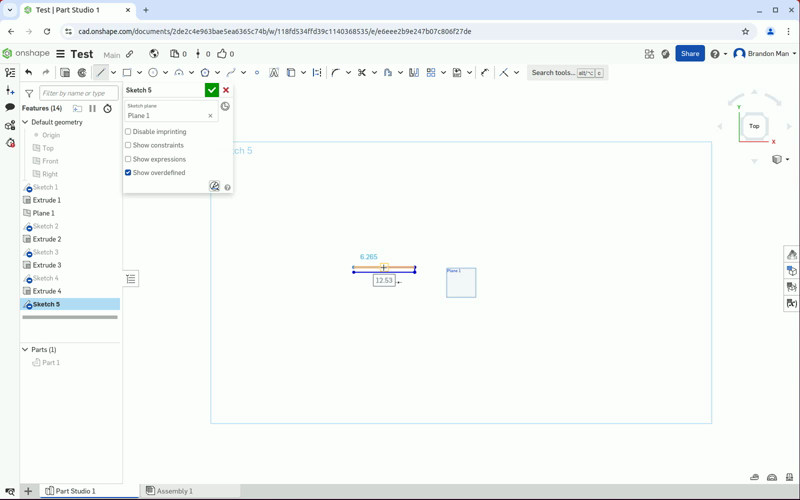
key_down(shift)
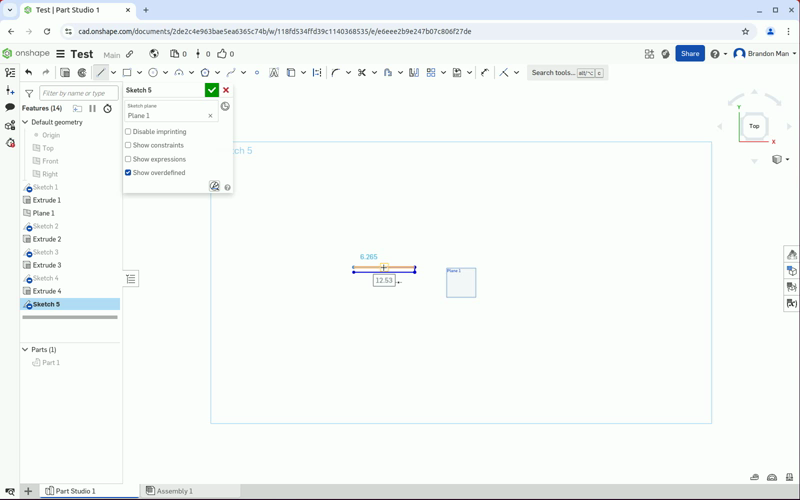
mouse_move(353, 272)
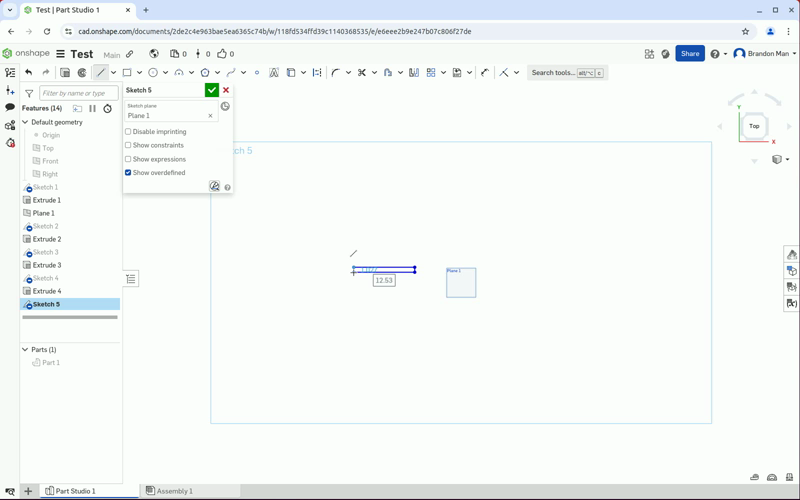
scroll(6)
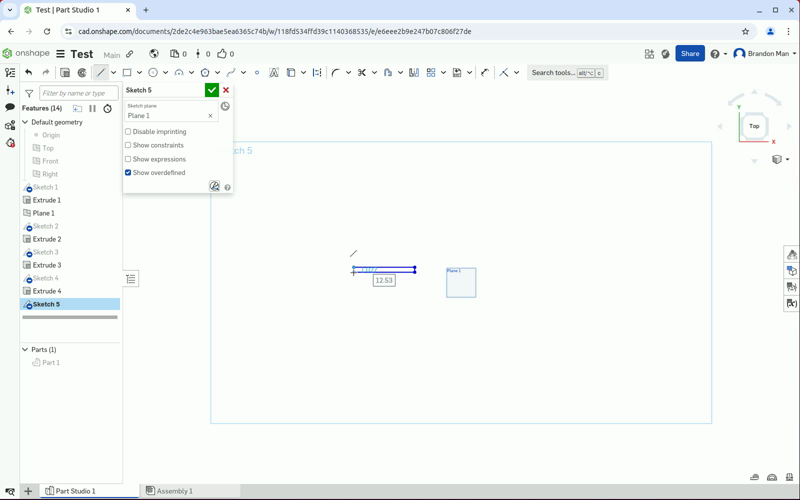
scroll(6)
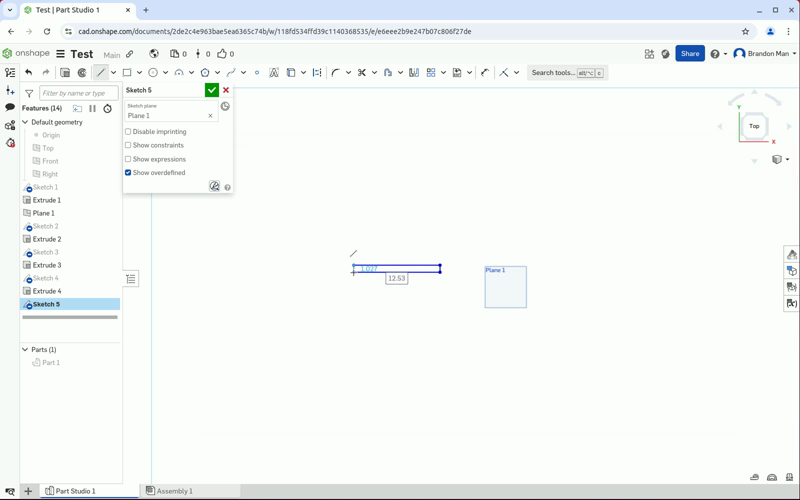
scroll(6)
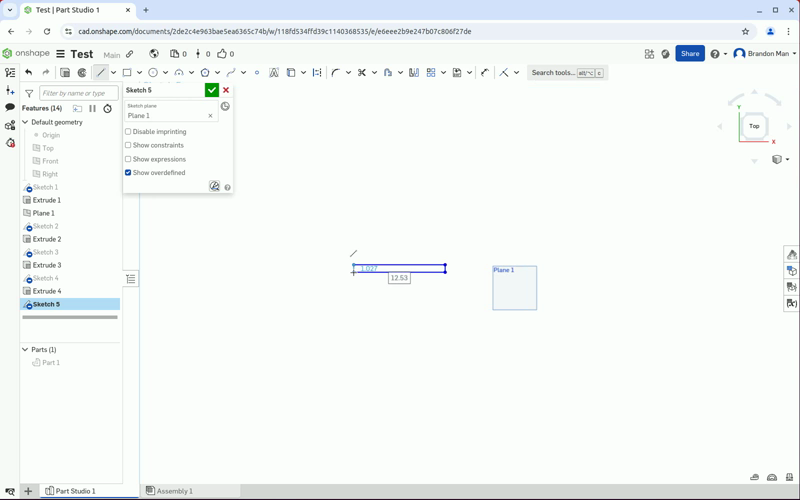
scroll(6)
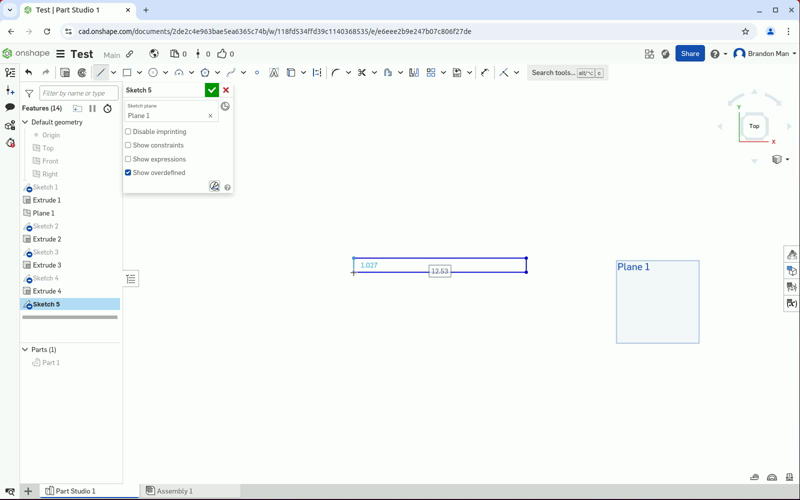
scroll(6)
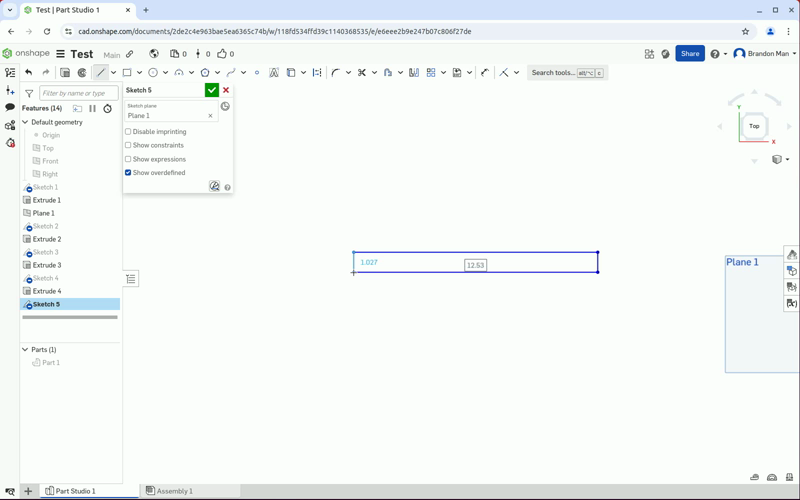
scroll(6)
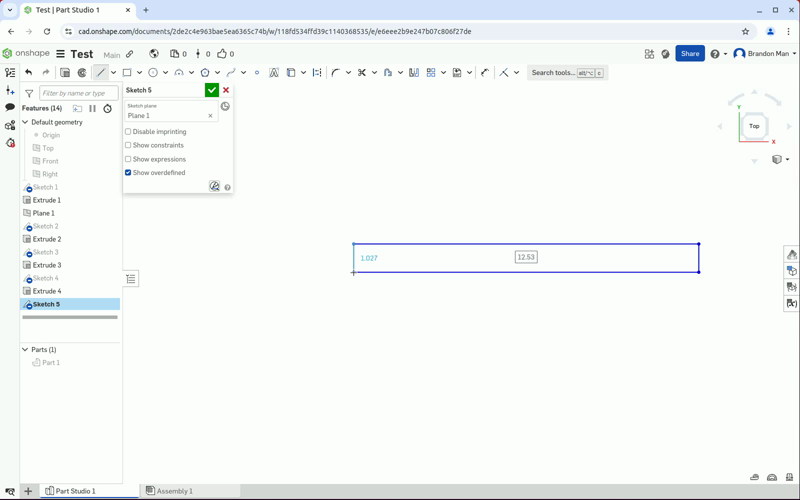
scroll(6)
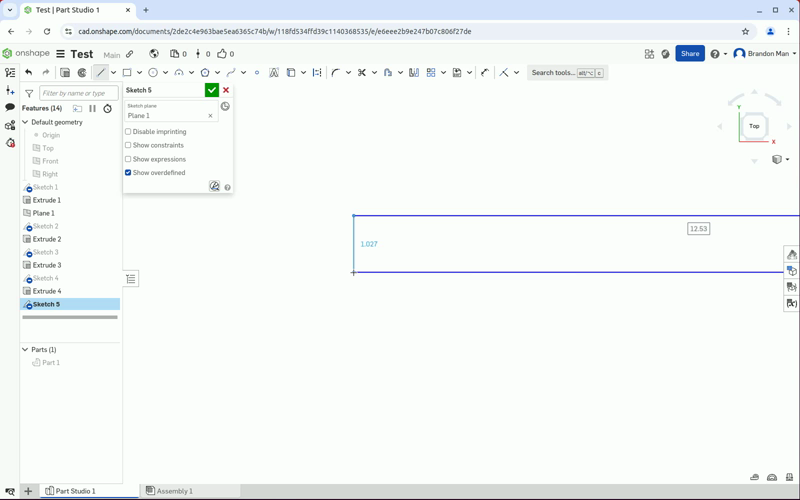
key_up(shift)
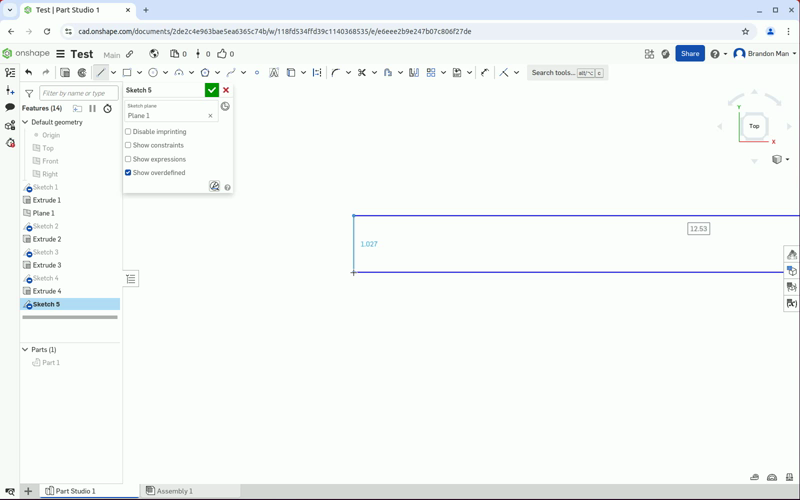
click(353, 272)
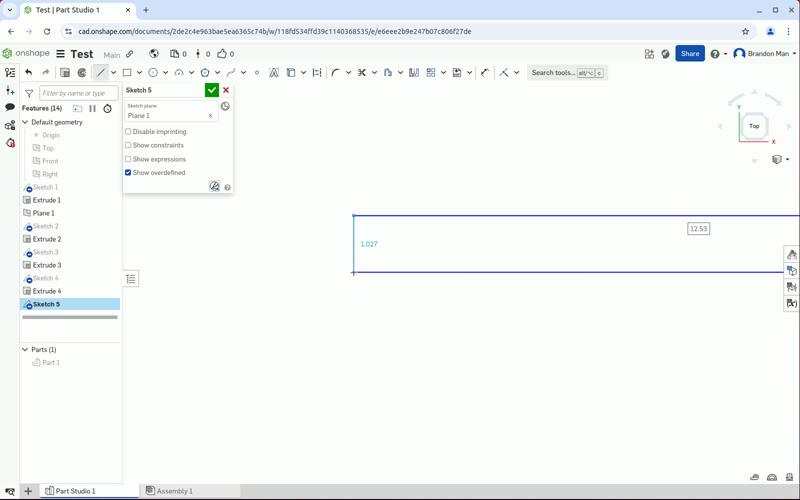
scroll(-6)
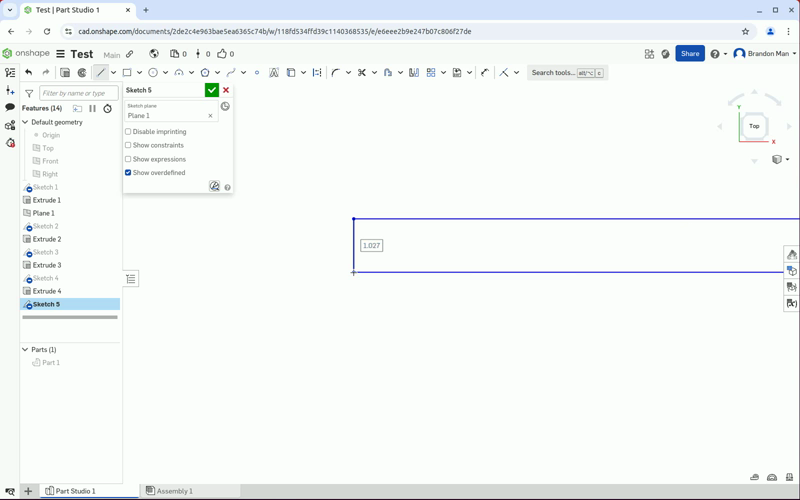
scroll(-6)
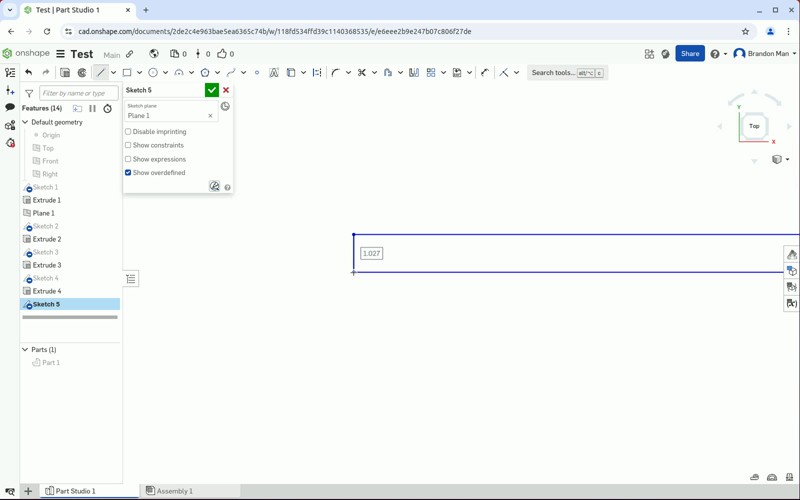
scroll(-6)
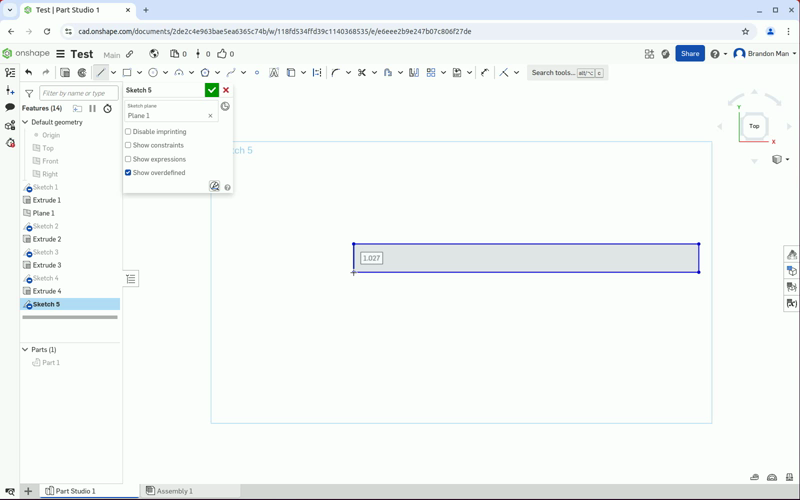
scroll(-6)
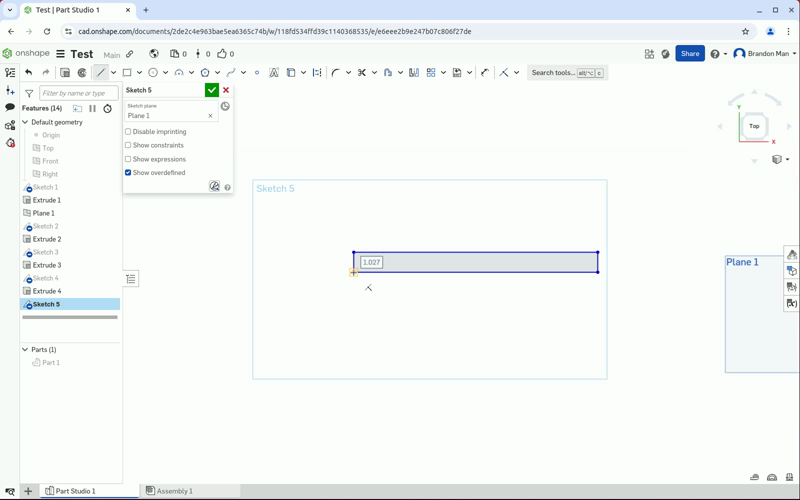
scroll(-6)
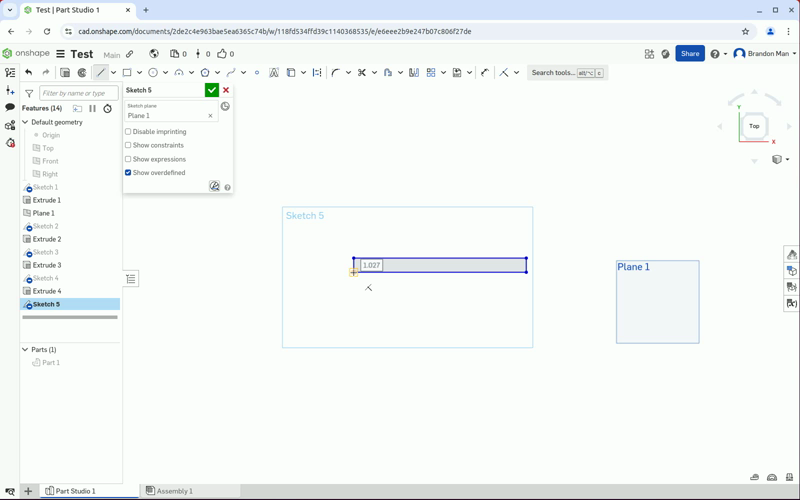
scroll(-6)
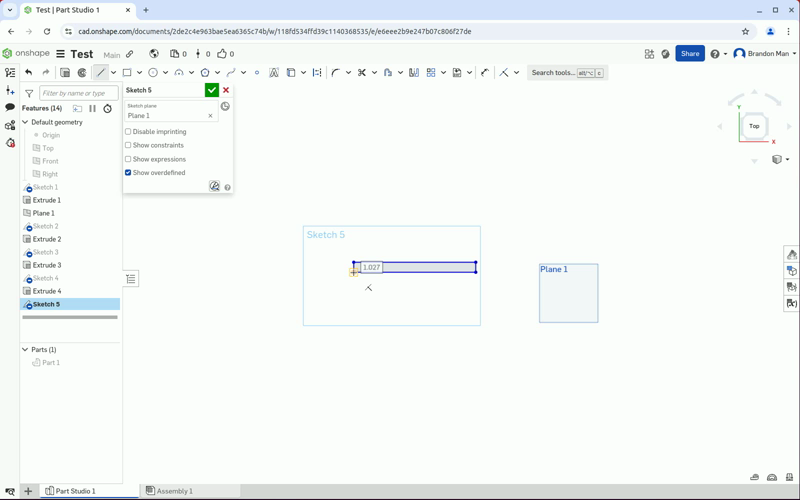
scroll(-6)
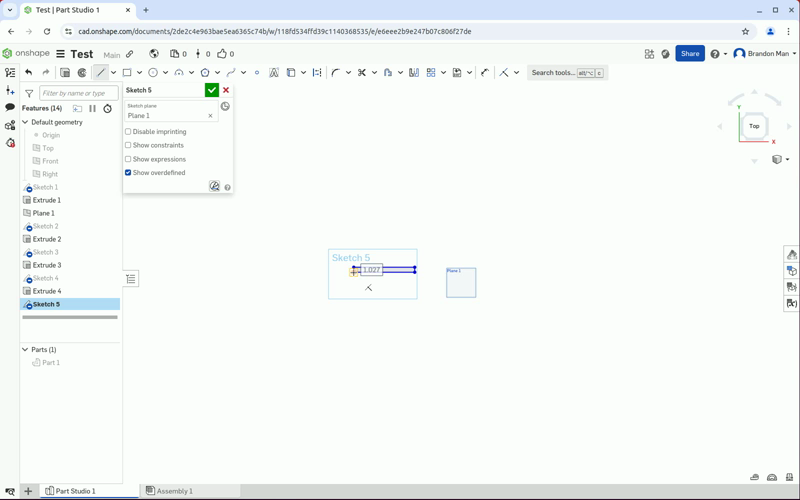
key(esc)
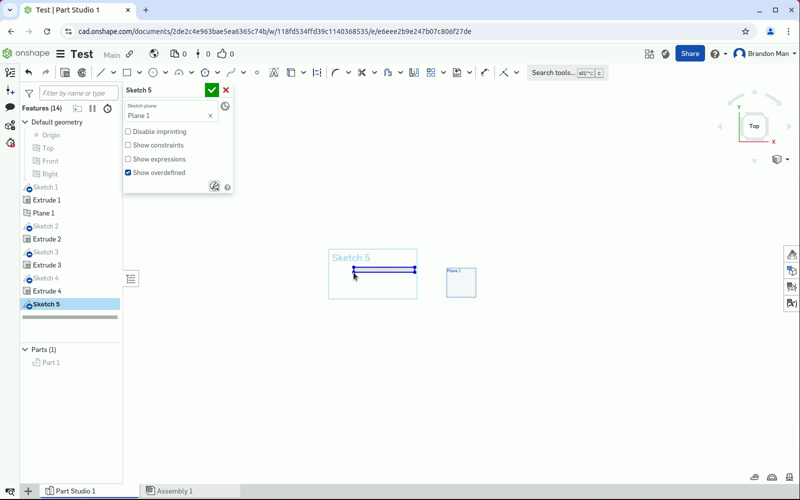
mouse_move(360, 271)
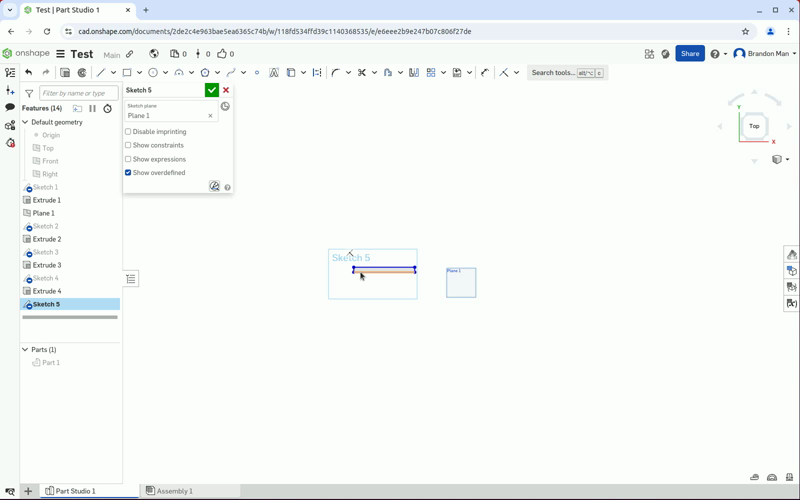
scroll(6)
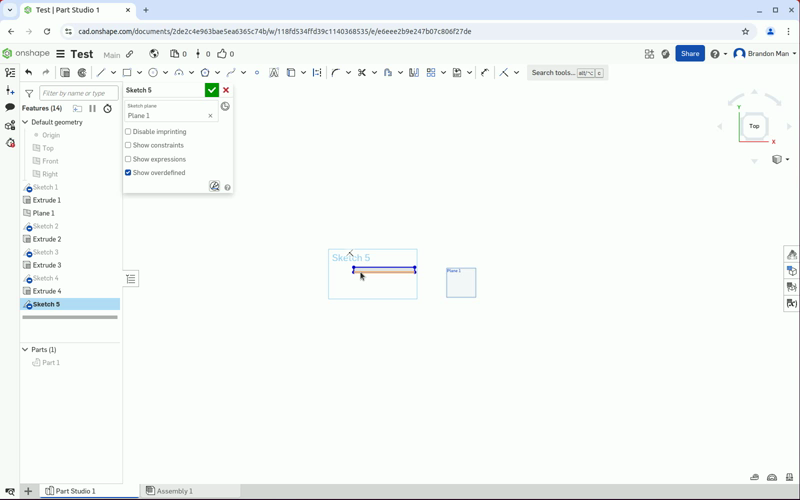
scroll(6)
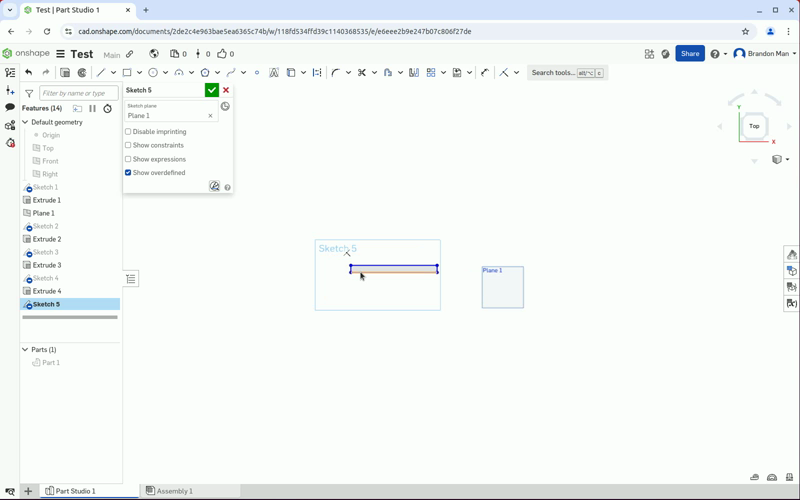
scroll(6)
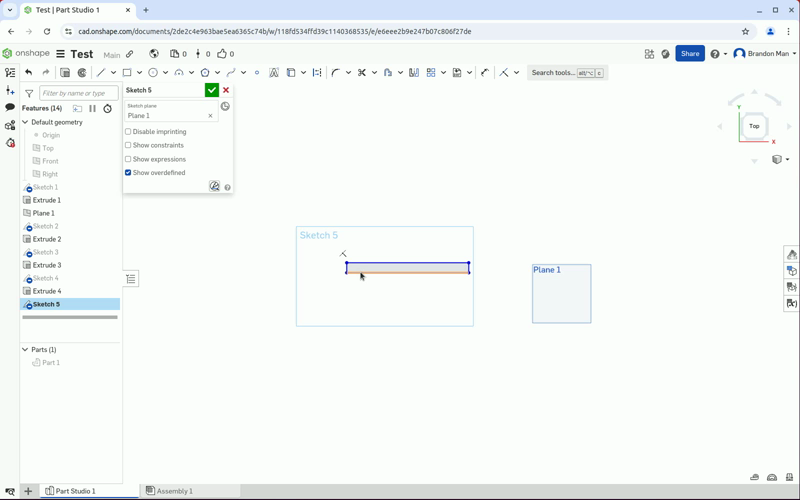
scroll(6)
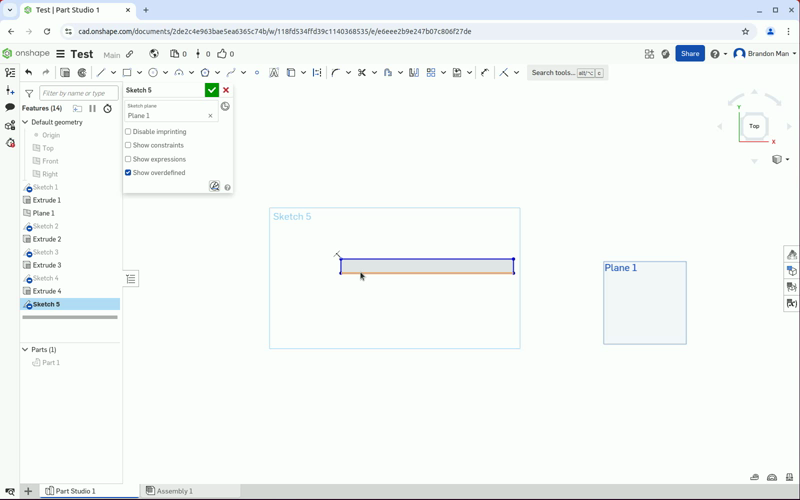
scroll(6)
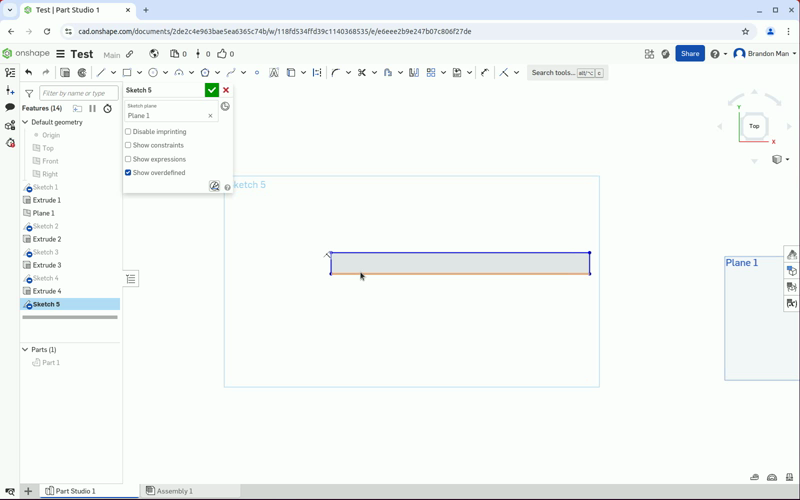
scroll(6)
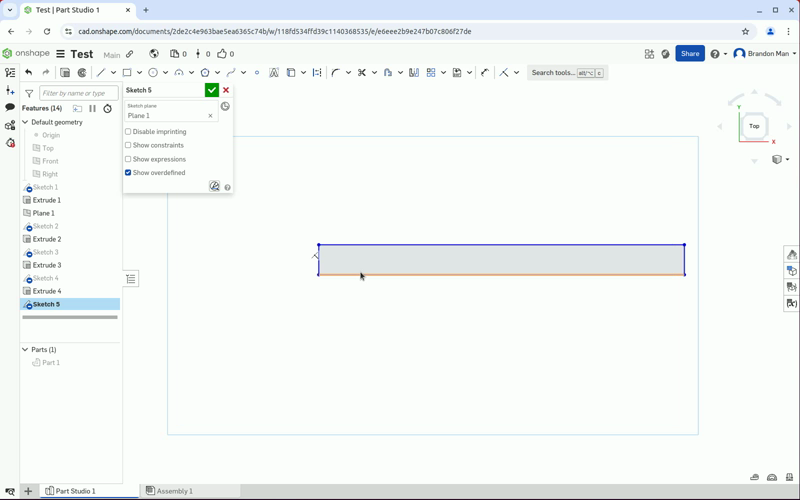
scroll(6)
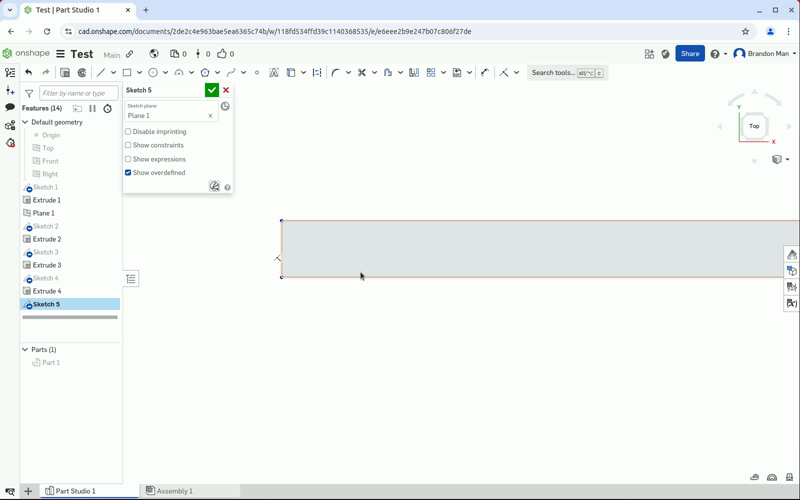
click(360, 271)
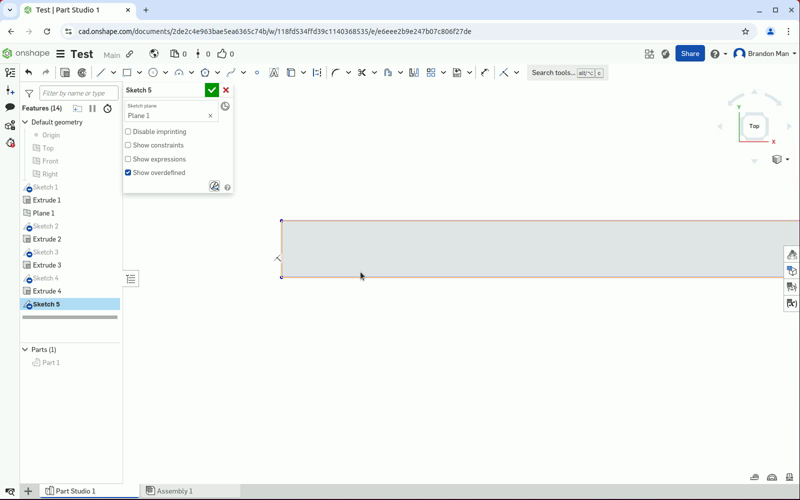
scroll(-6)
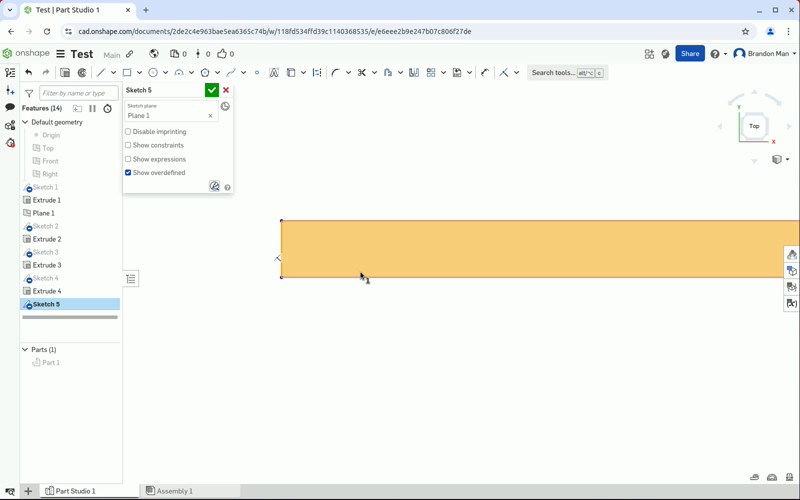
scroll(-6)
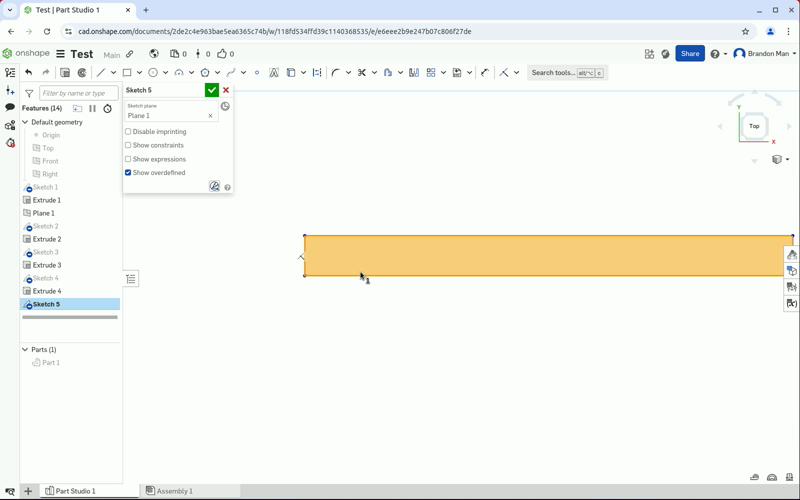
scroll(-6)
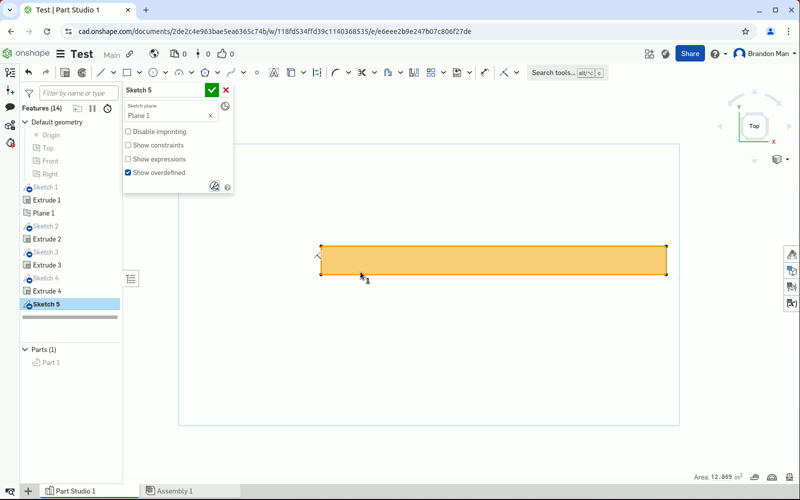
scroll(-6)
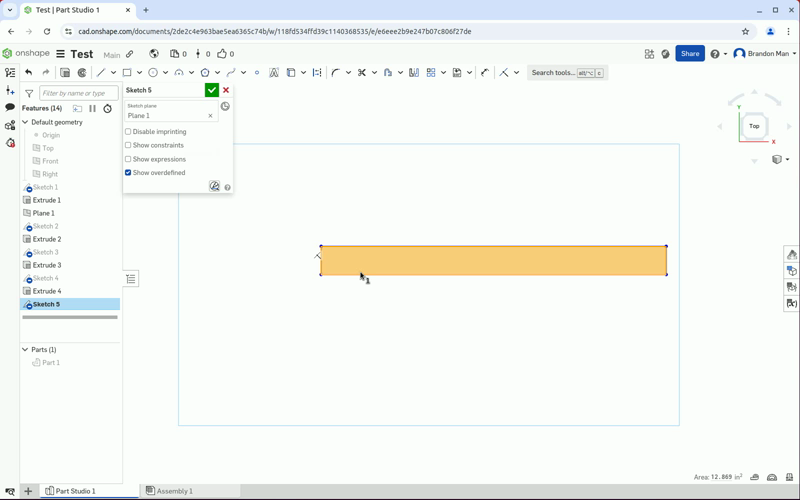
scroll(-6)
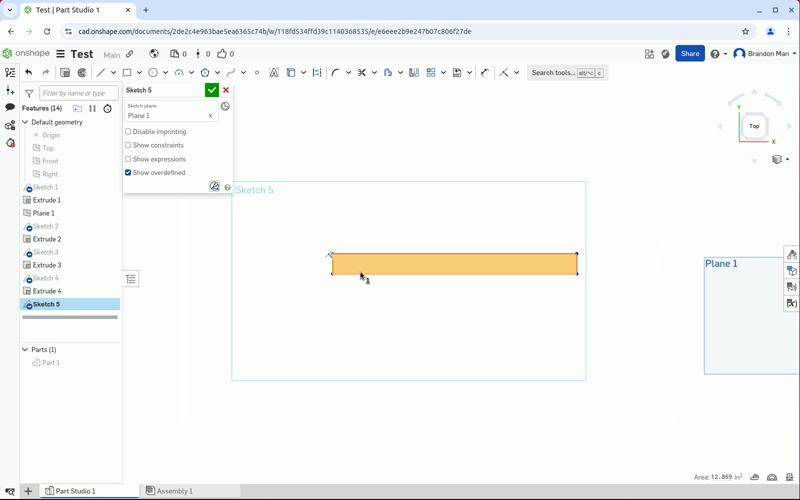
scroll(-6)
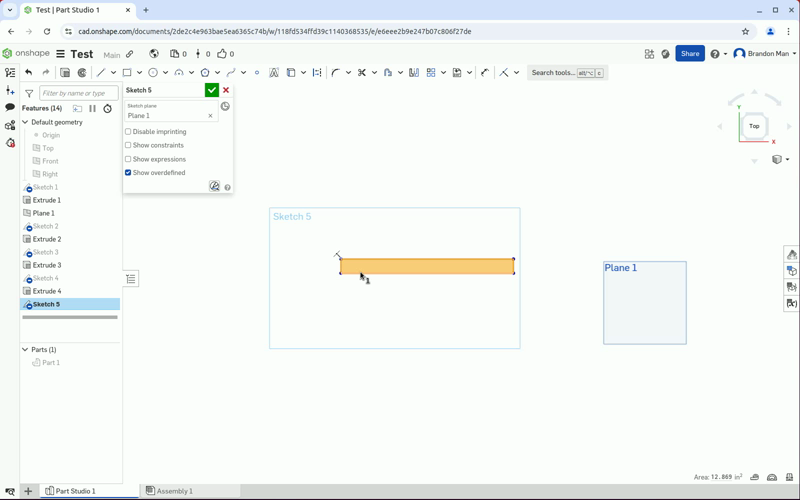
scroll(-6)
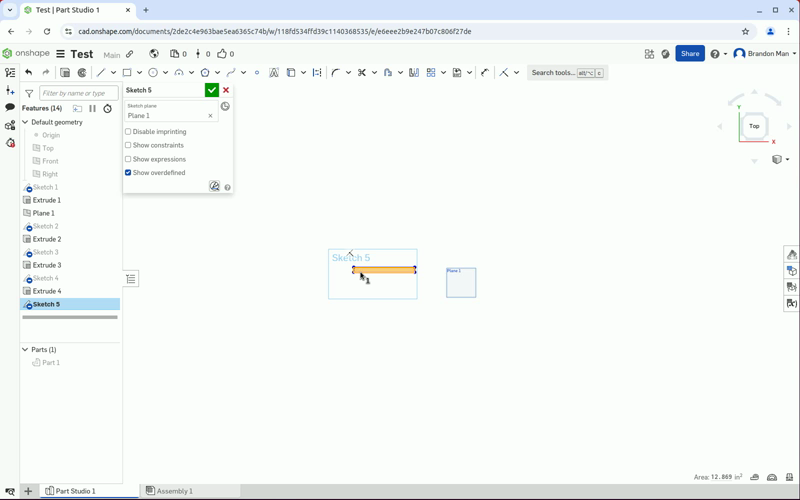
mouse_move(73, 352)
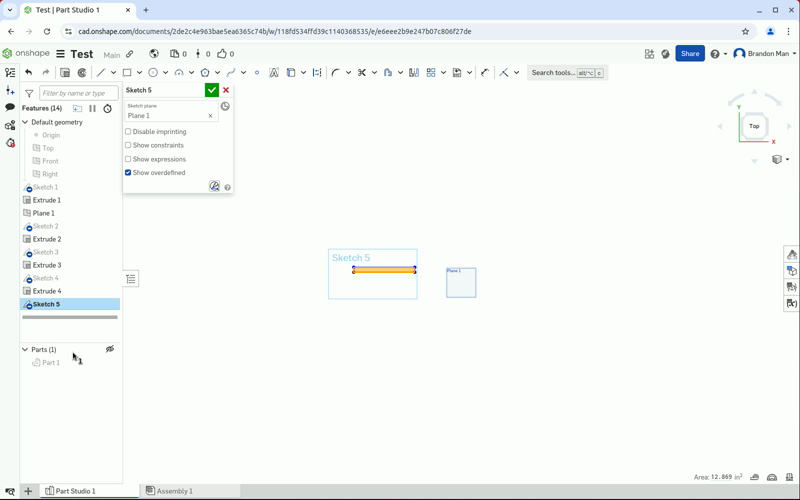
key(shift+y)
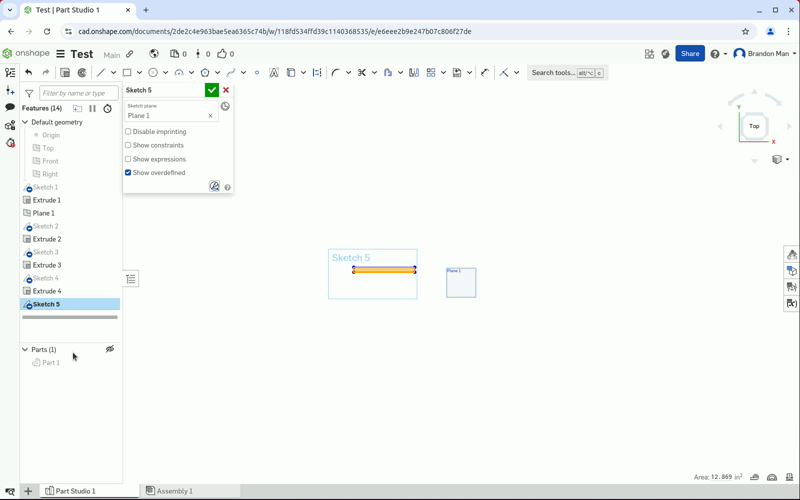
key(shift+e)
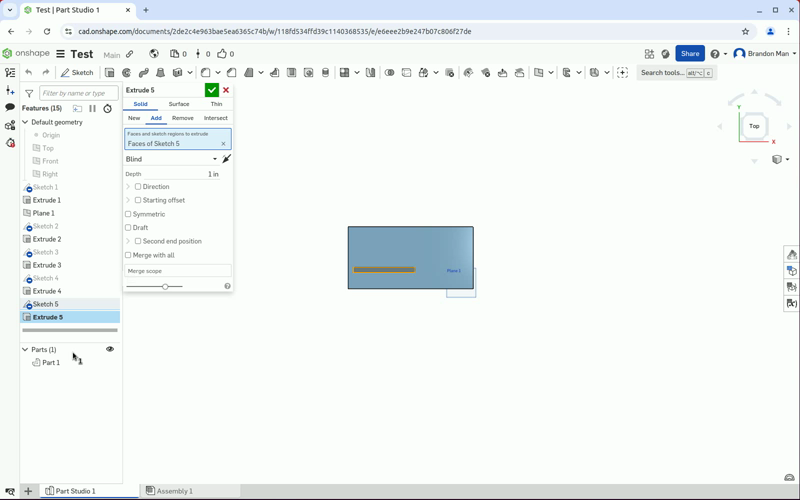
mouse_move(143, 106)
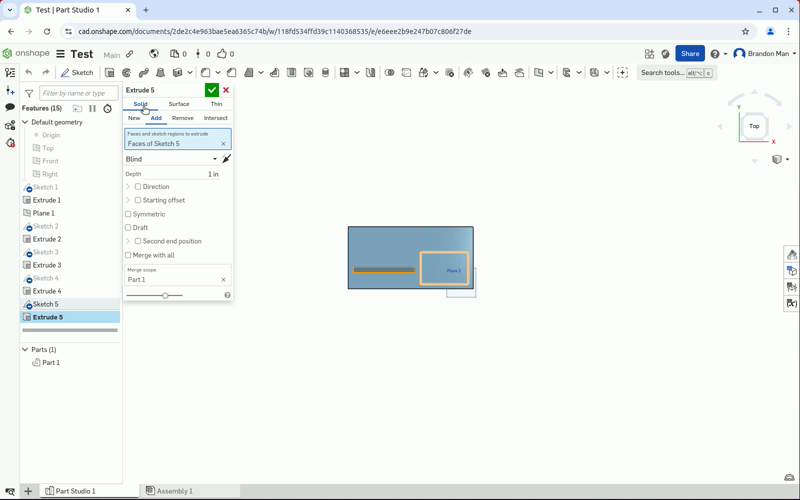
click(143, 106)
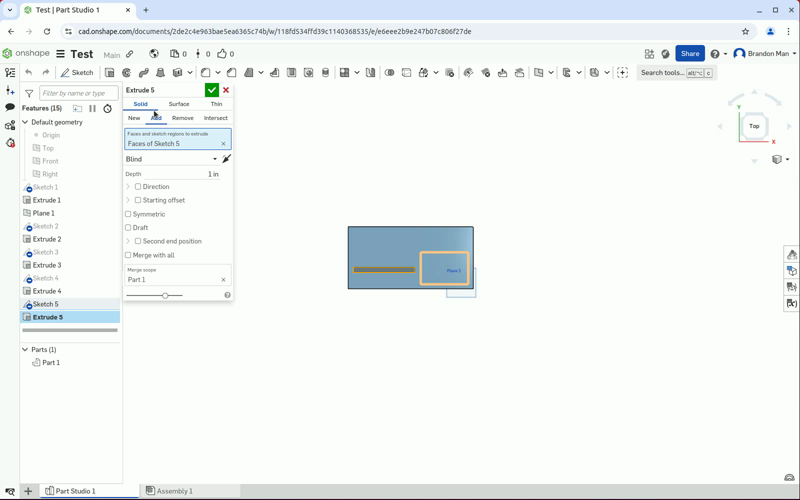
mouse_move(186, 120)
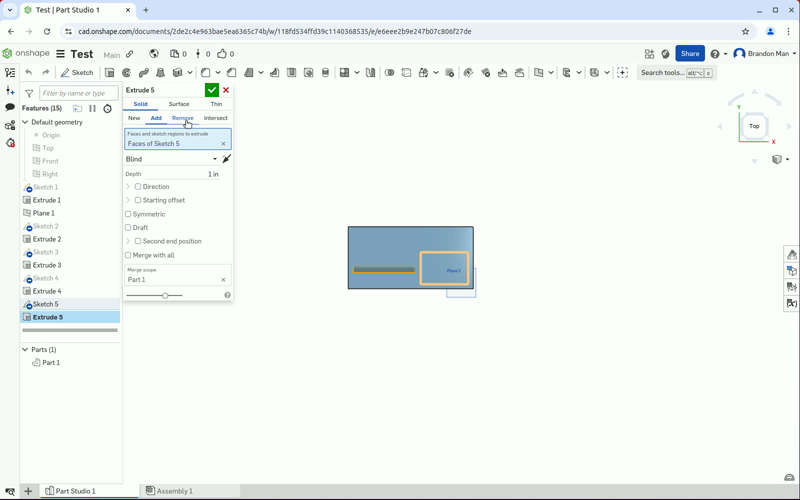
click(186, 120)
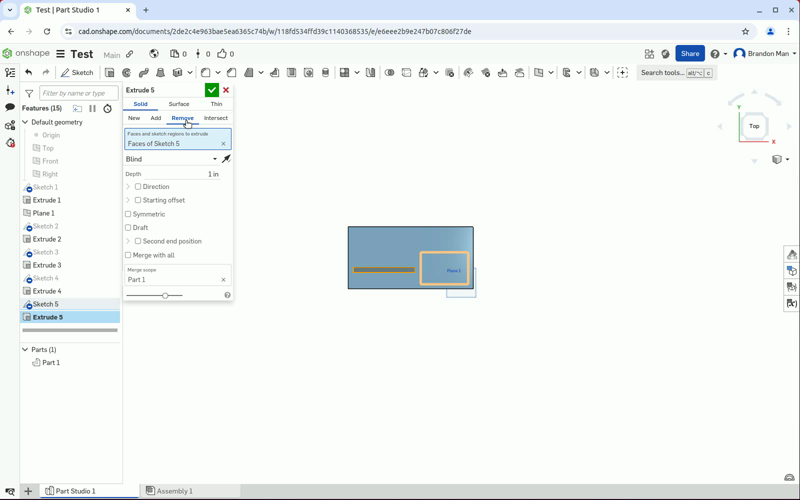
key(tab, 4)
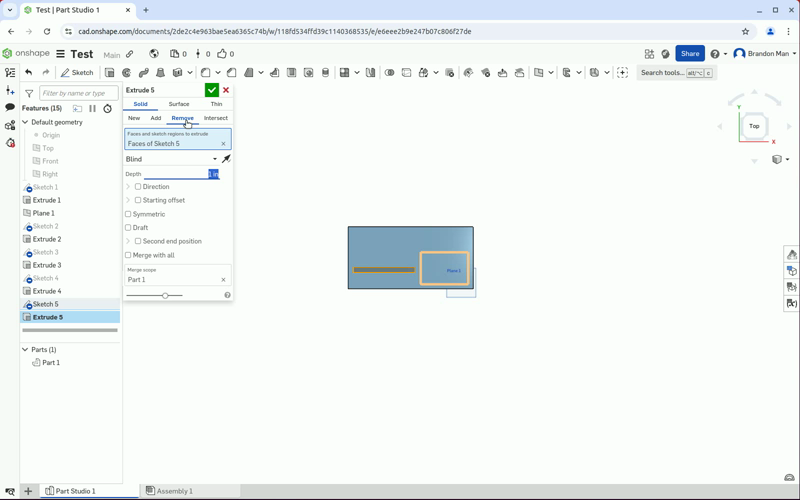
text(6.018)
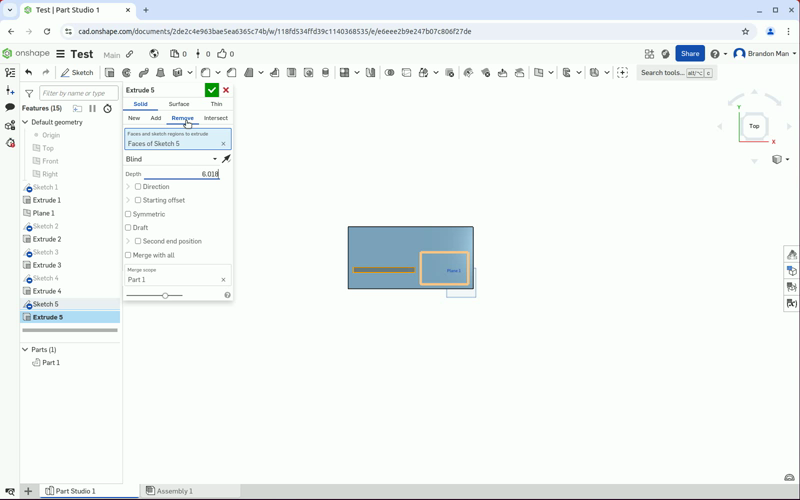
key(tab, 6)
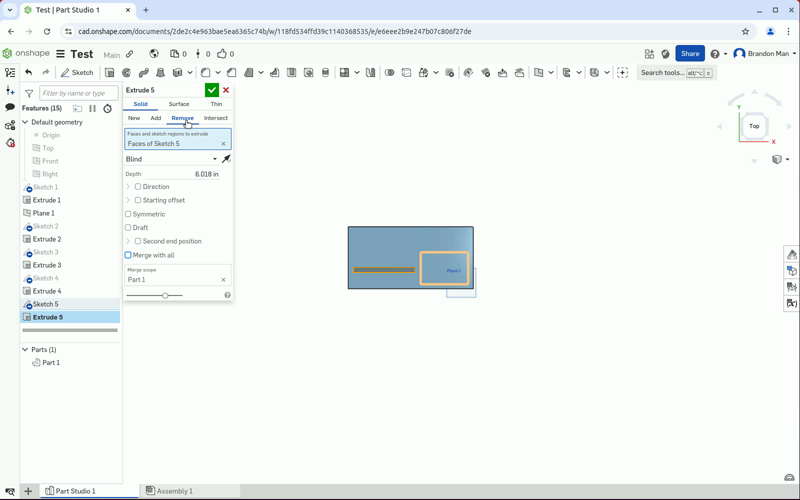
key(space)
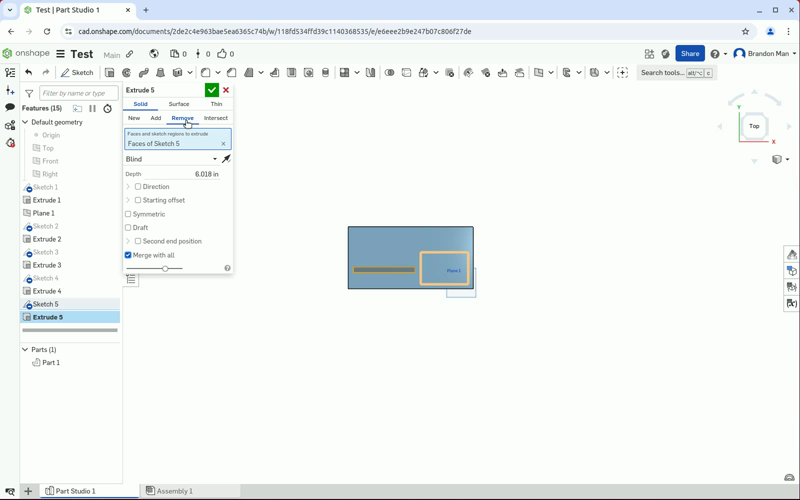
key(enter)
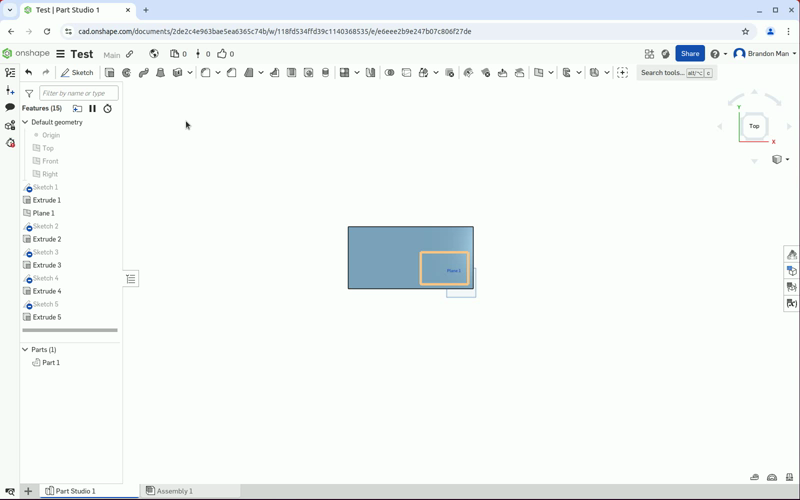
key(shift+h)
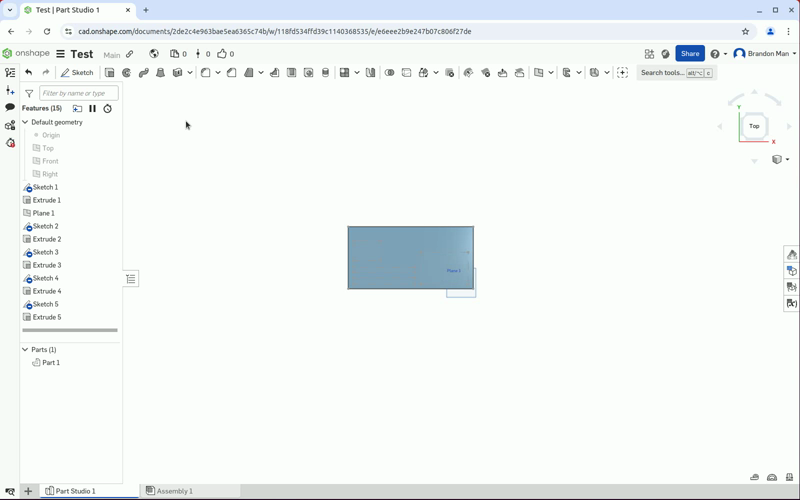
key(shift+h)
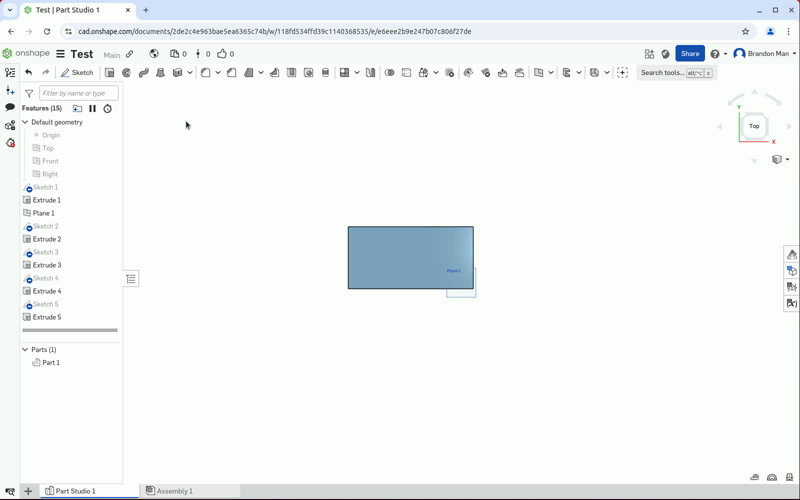
mouse_move(73, 189)
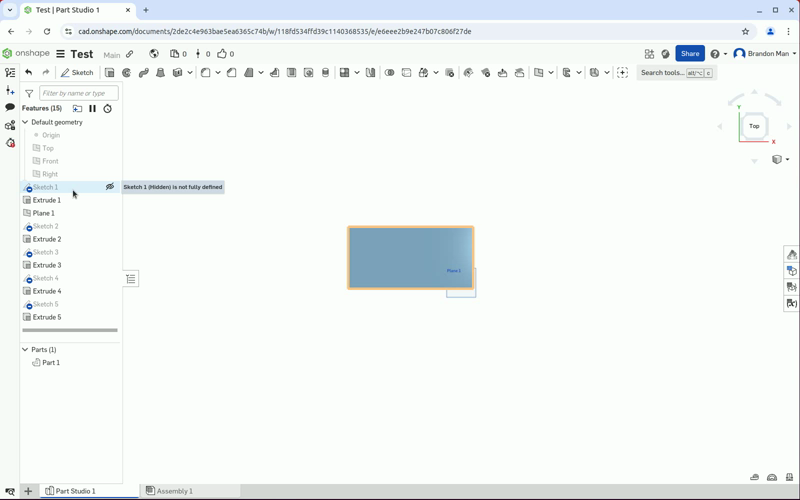
click(73, 189)
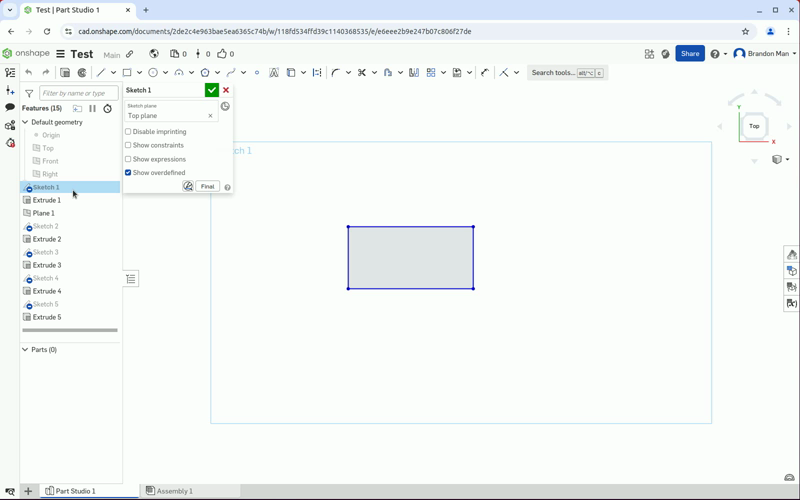
mouse_move(229, 92)
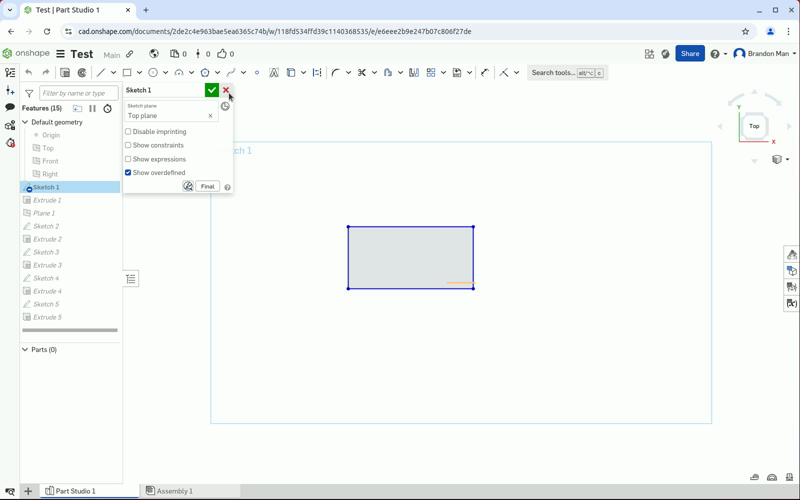
click(229, 92)
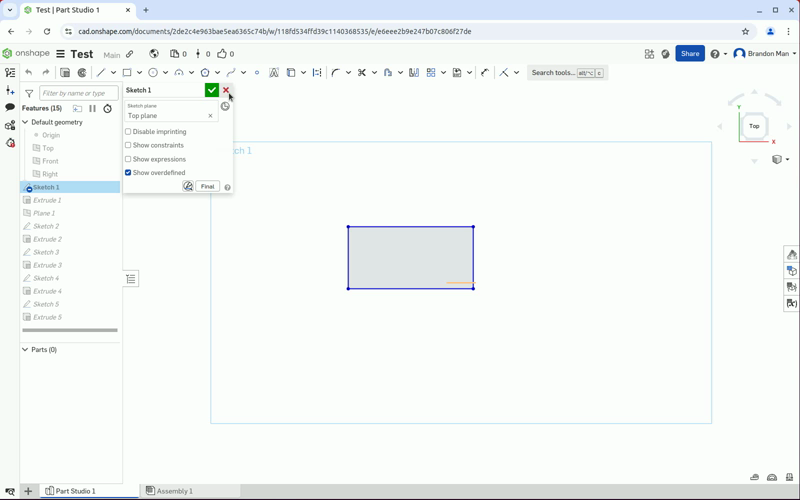
key(shift+s)
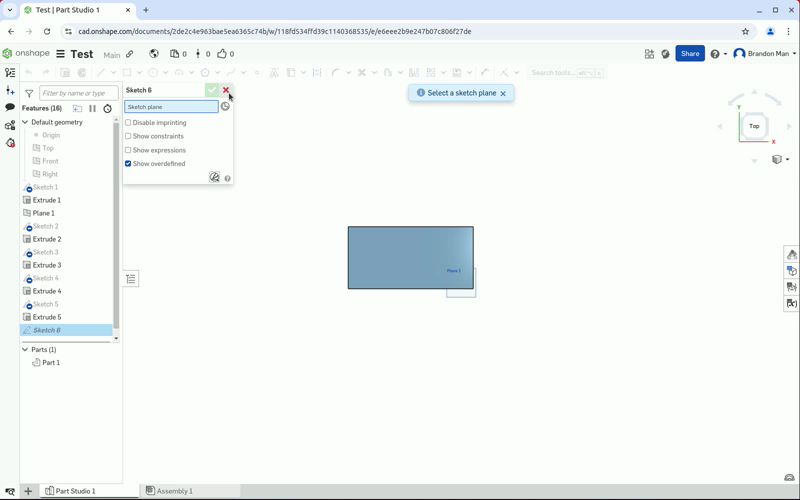
mouse_move(69, 215)
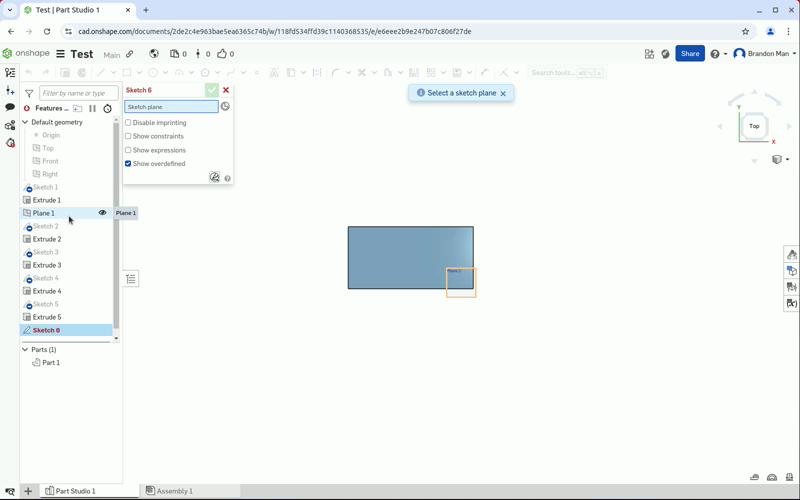
click(69, 215)
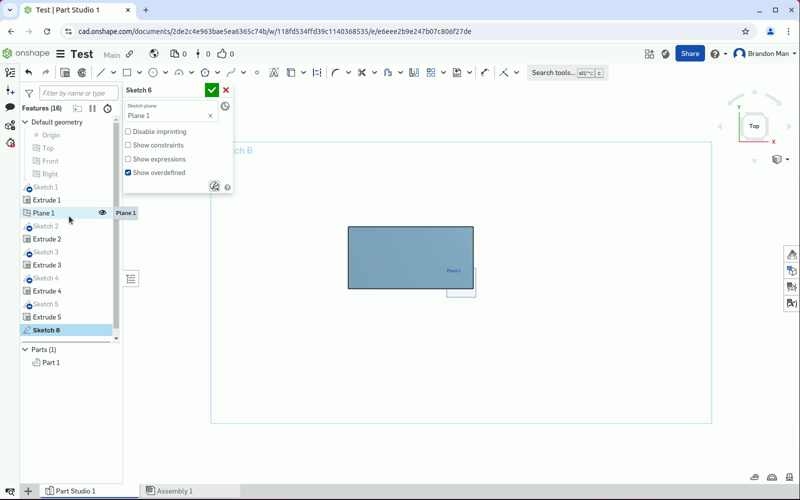
mouse_move(73, 352)
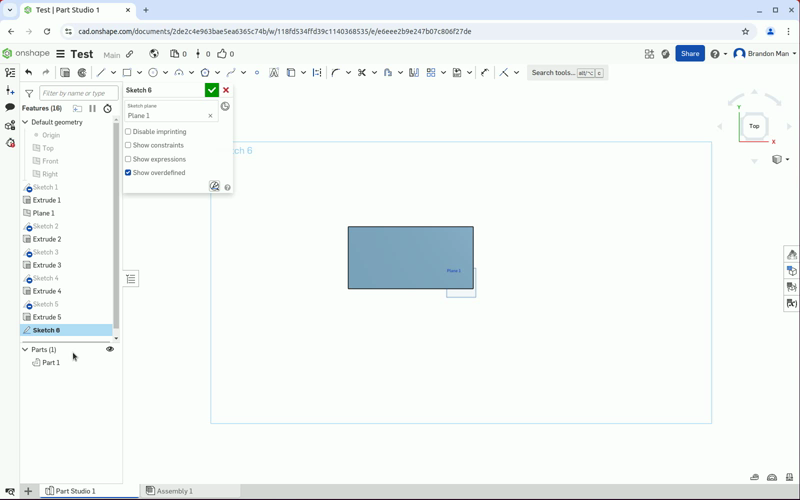
key(y)
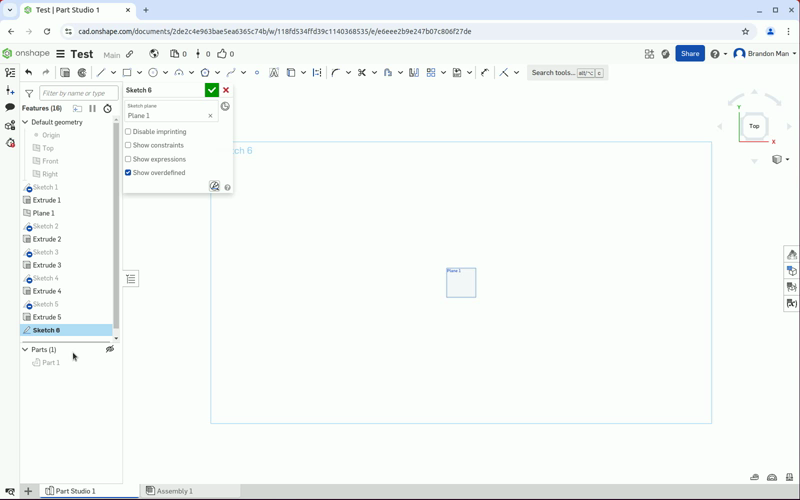
key(l)
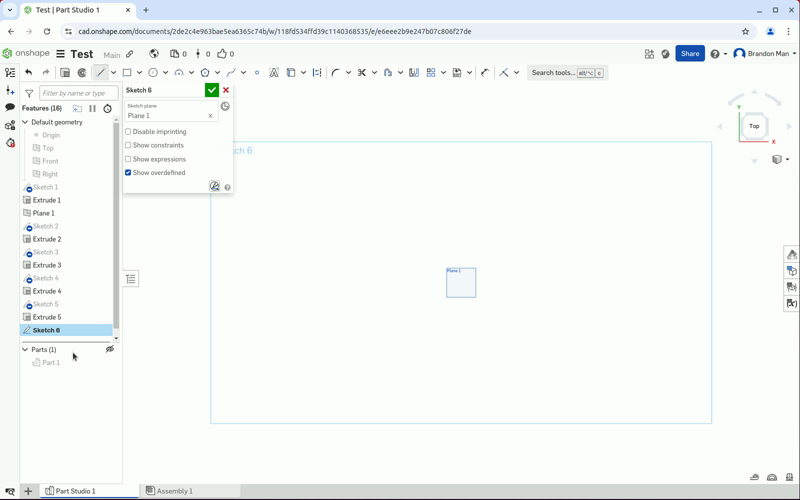
key_down(shift)
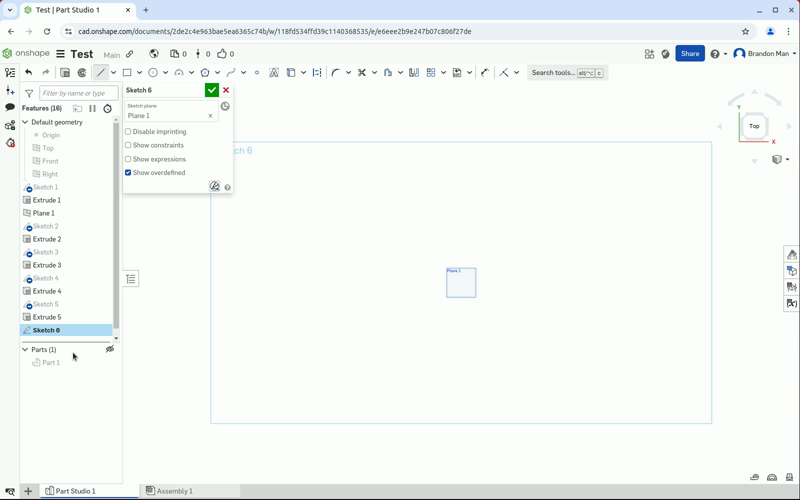
mouse_move(391, 261)
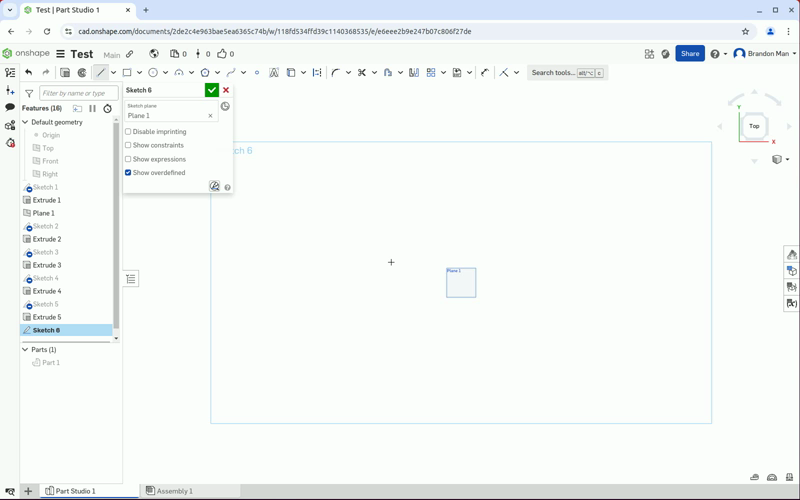
click(391, 261)
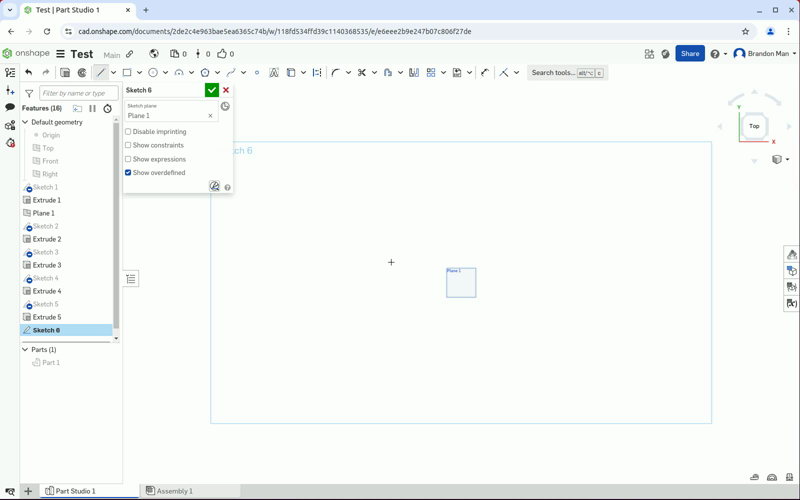
key_up(shift)
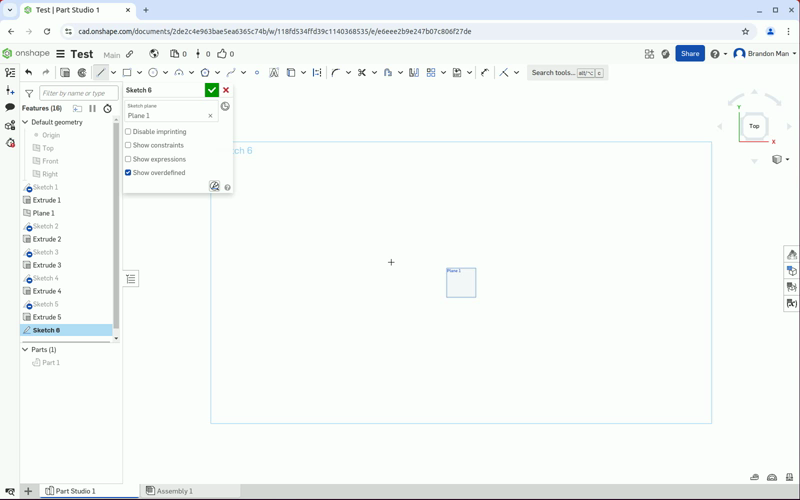
key_down(shift)
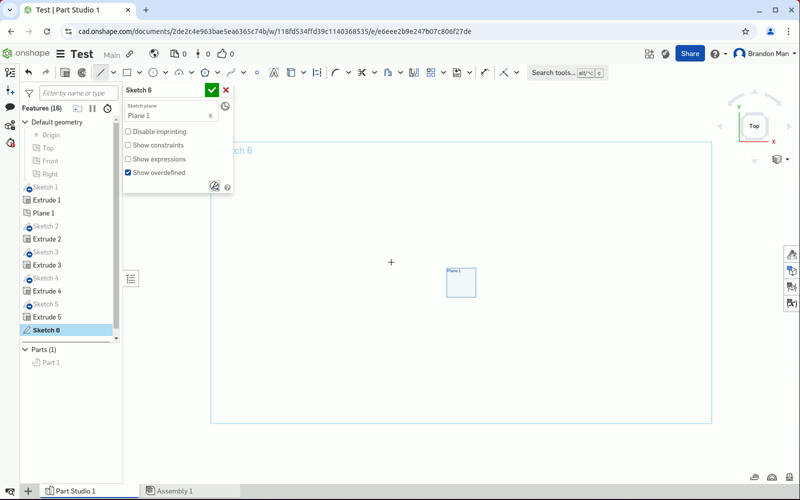
mouse_move(421, 261)
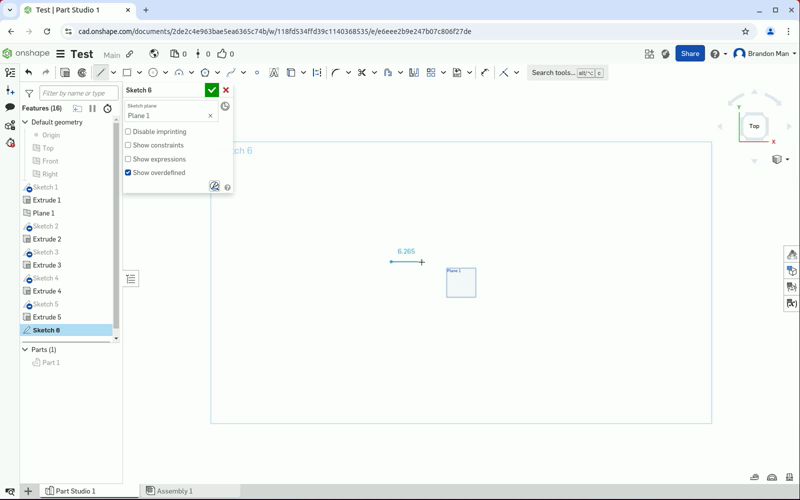
mouse_move(414, 261)
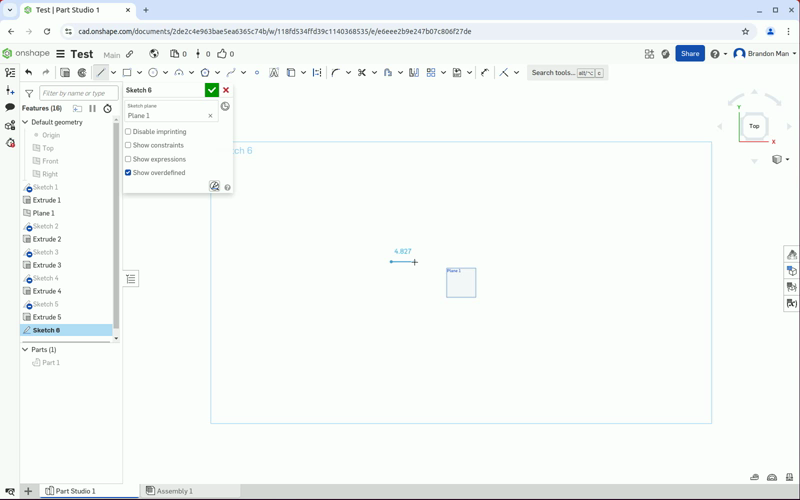
click(414, 261)
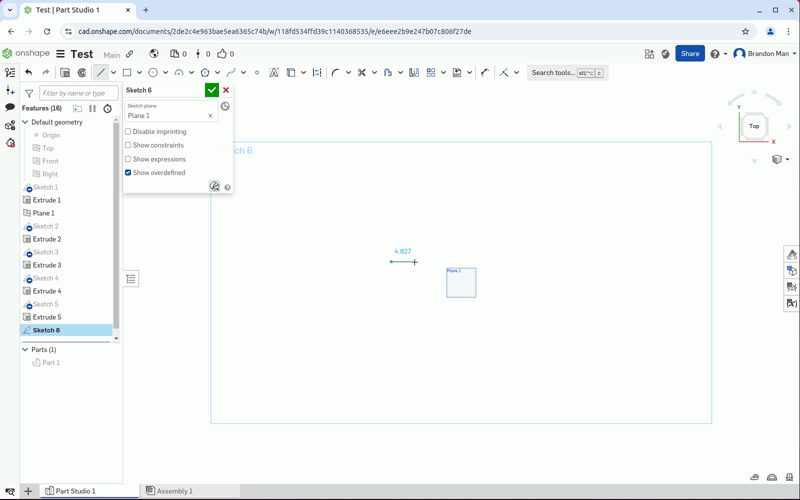
key_up(shift)
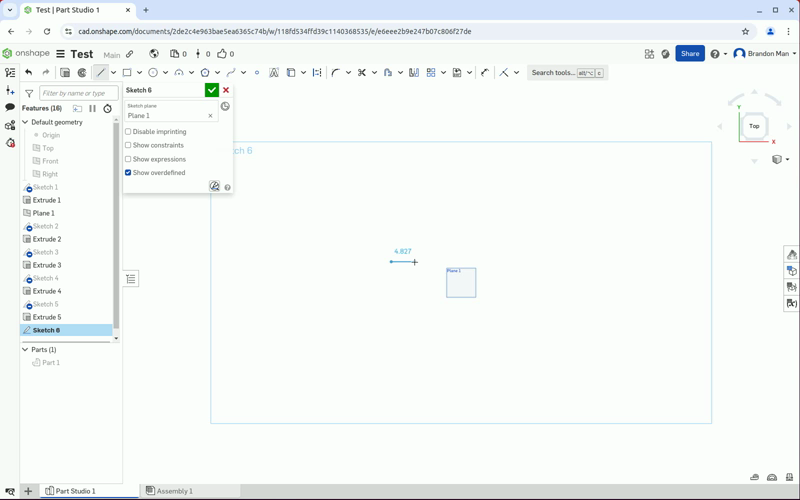
key_down(shift)
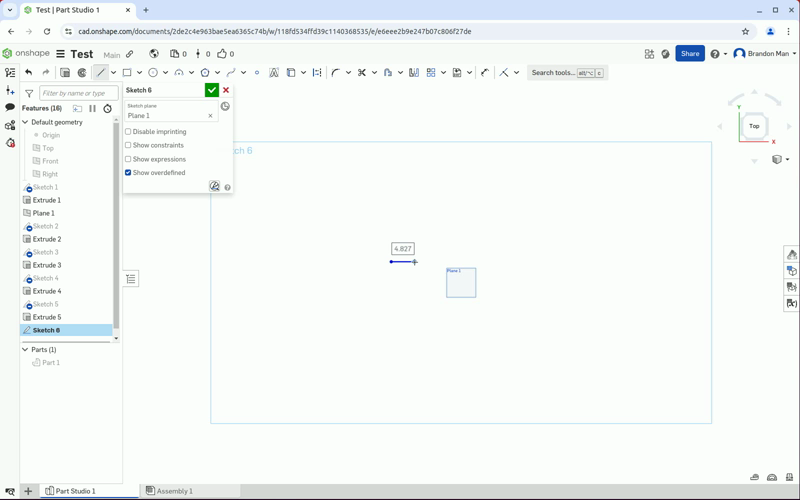
mouse_move(444, 261)
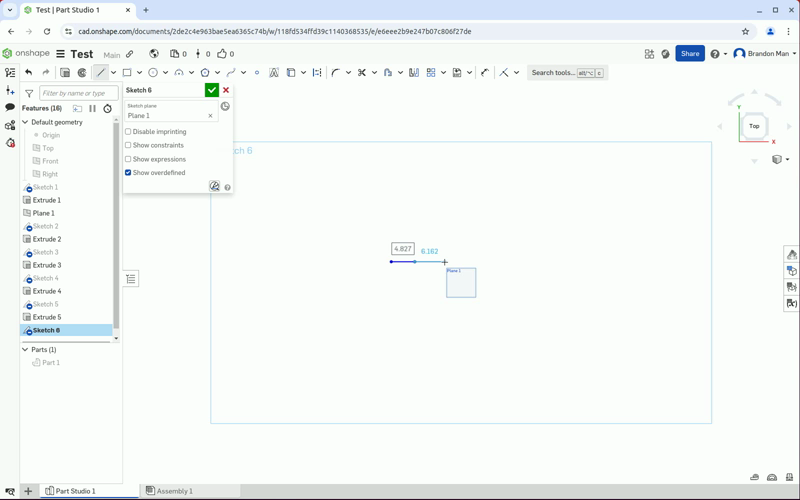
mouse_move(414, 249)
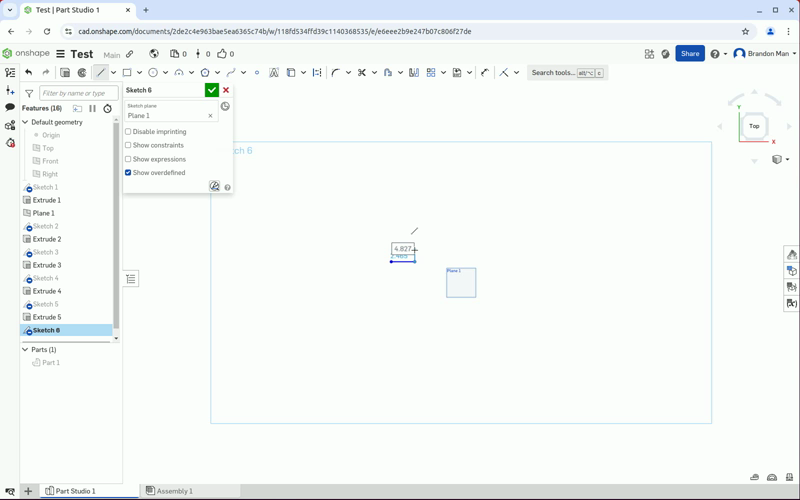
click(414, 249)
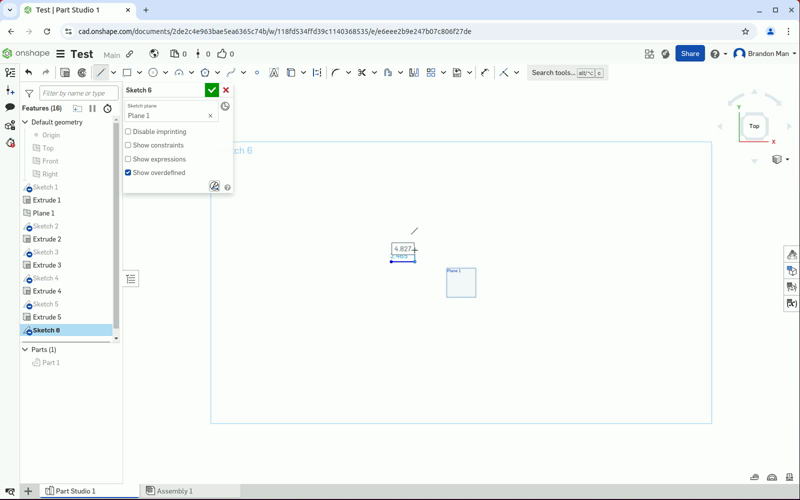
key_up(shift)
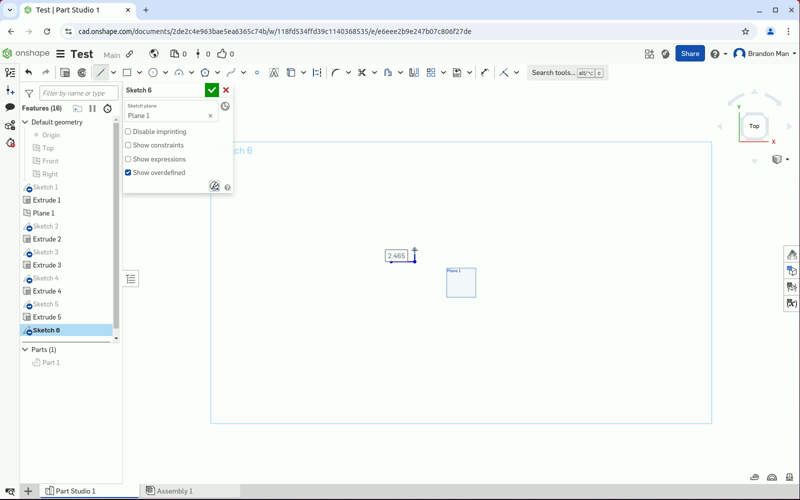
key_down(shift)
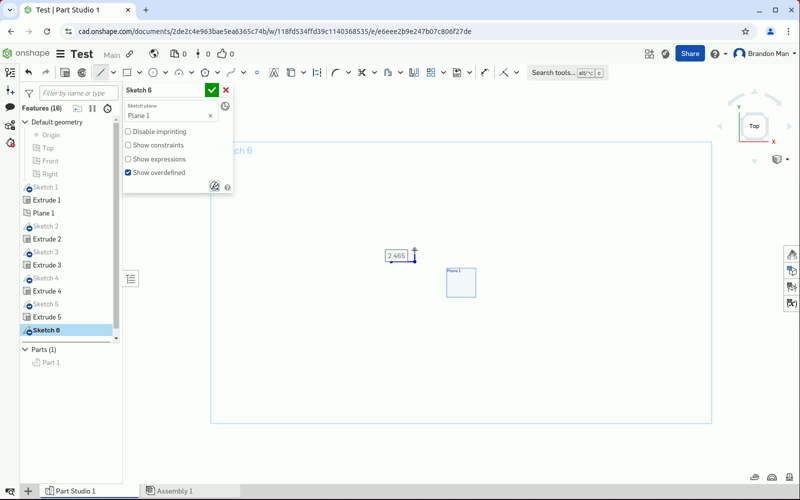
mouse_move(444, 249)
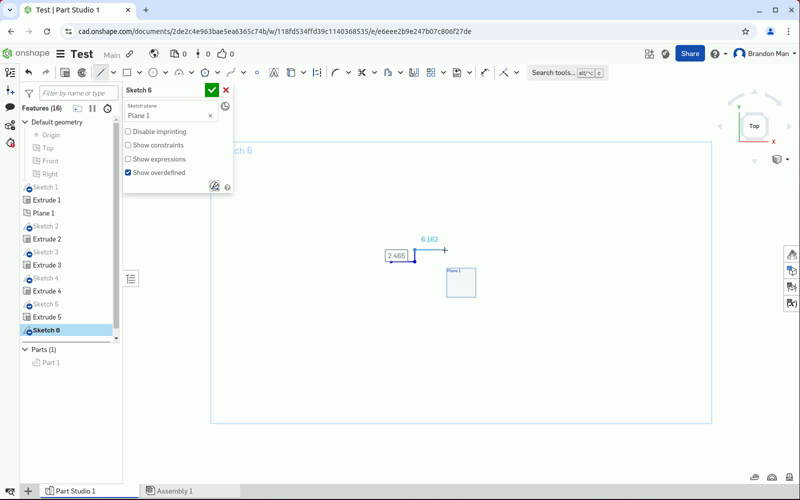
mouse_move(391, 249)
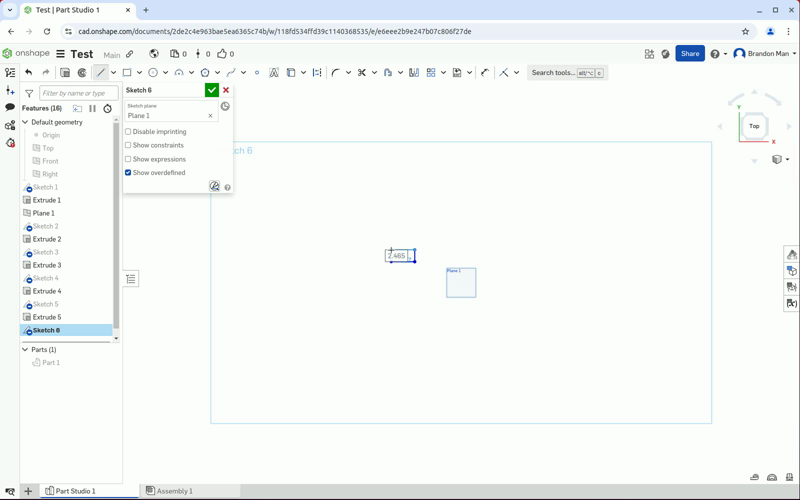
click(391, 249)
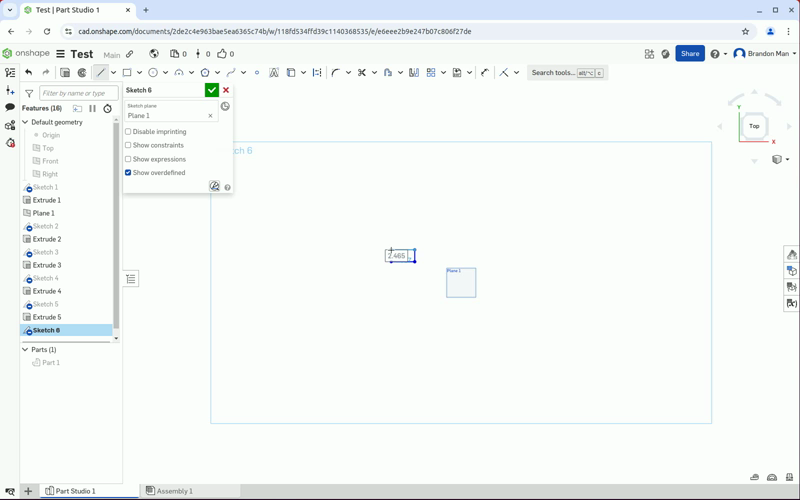
key_up(shift)
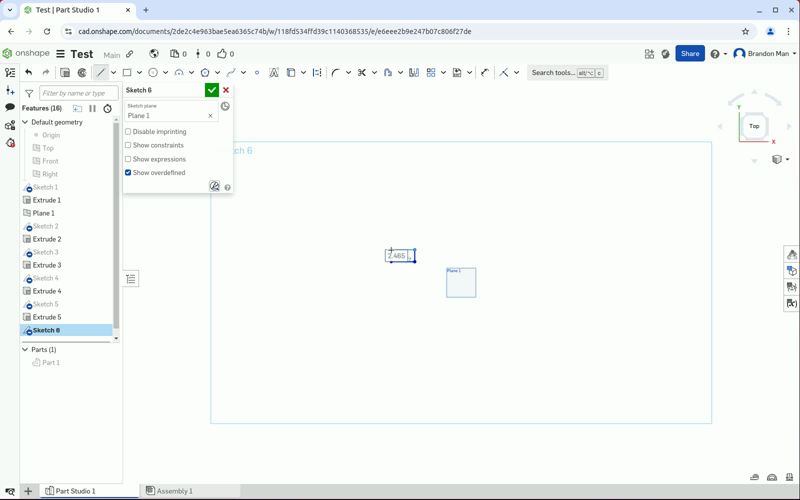
mouse_move(421, 249)
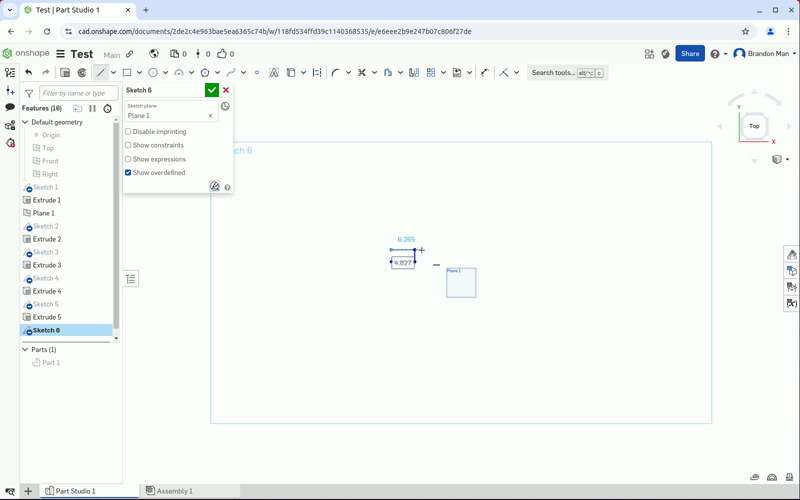
key_down(shift)
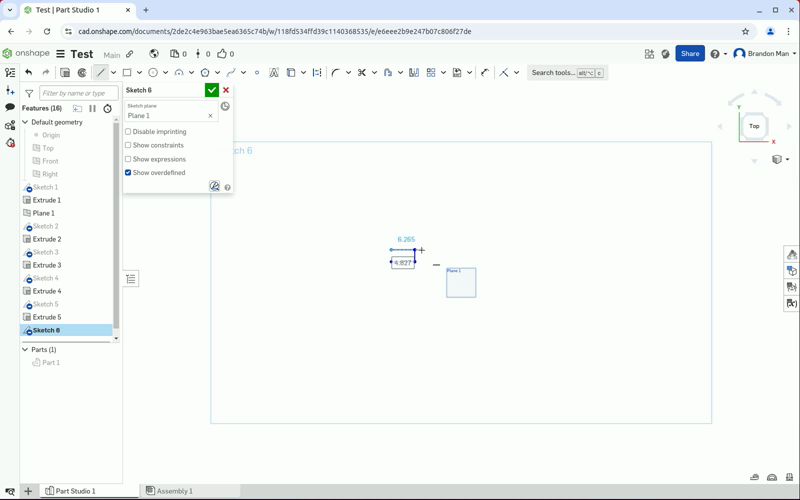
mouse_move(391, 261)
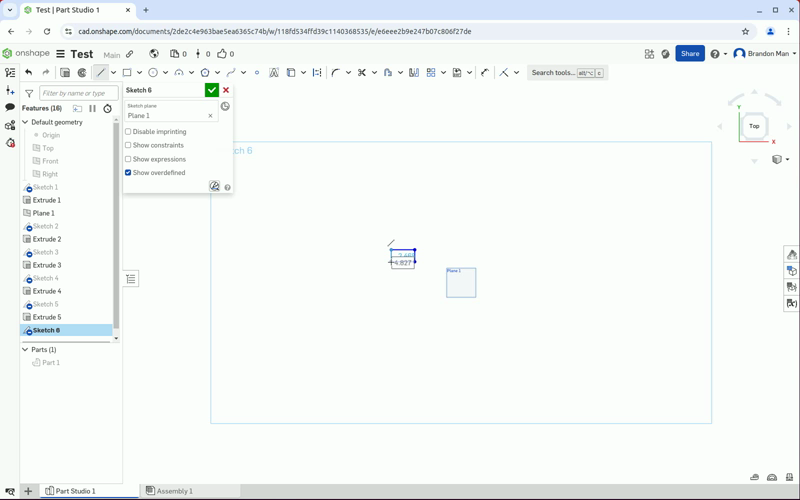
key_up(shift)
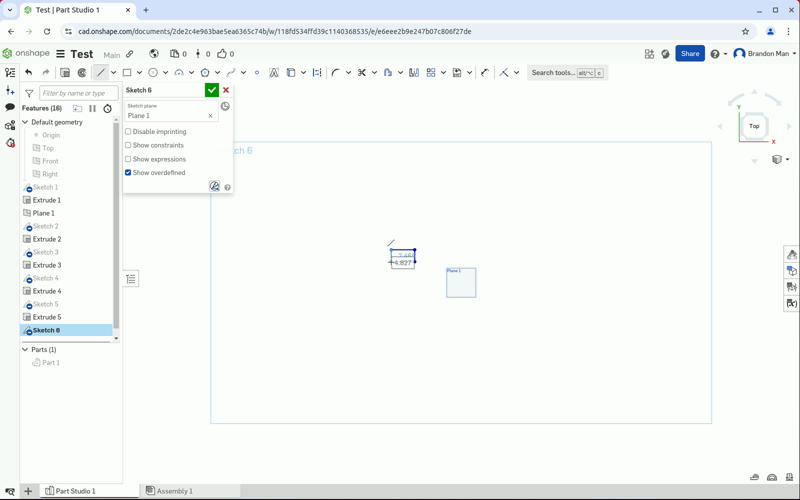
click(391, 261)
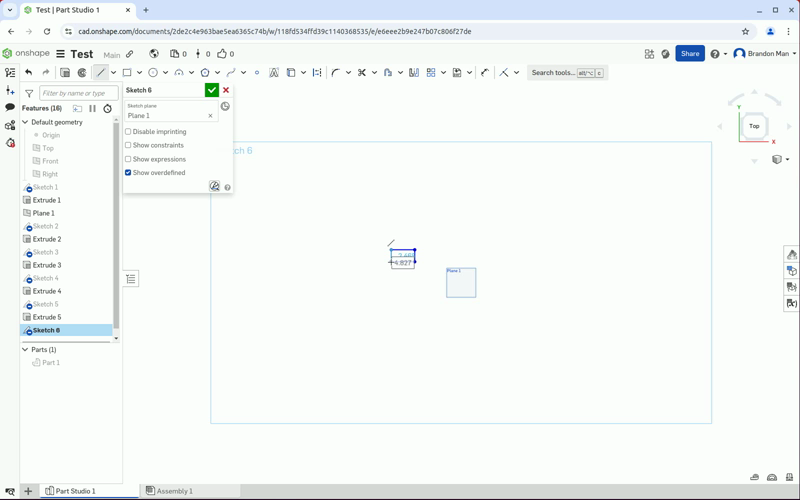
key(esc)
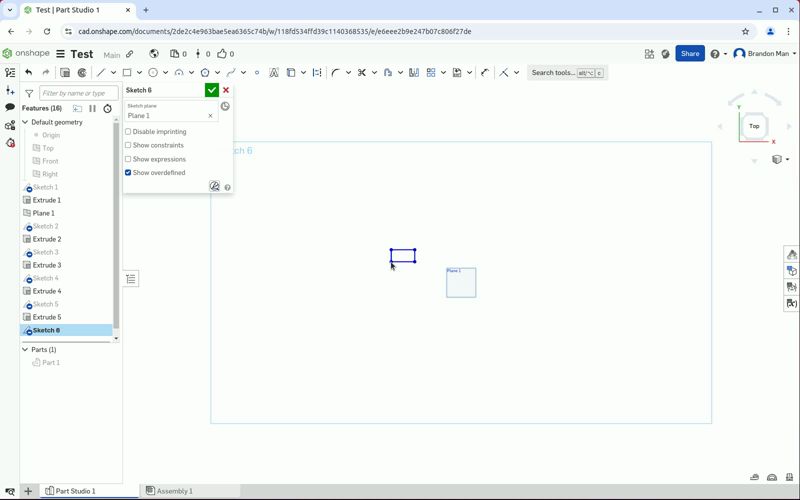
mouse_move(407, 251)
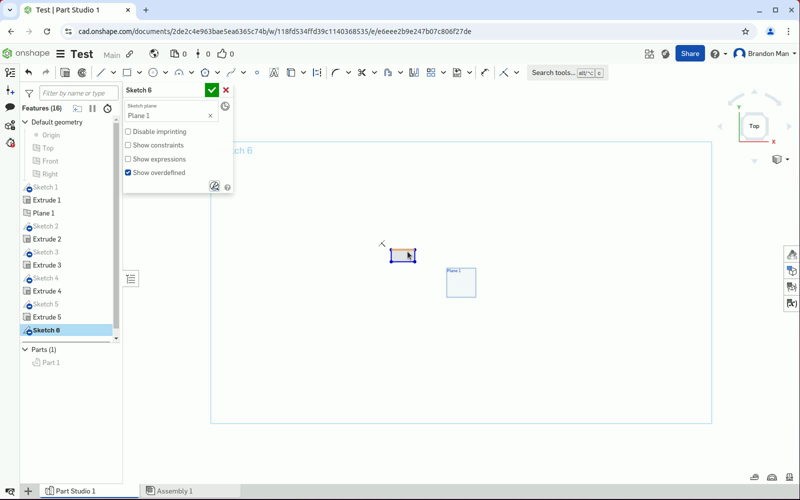
scroll(6)
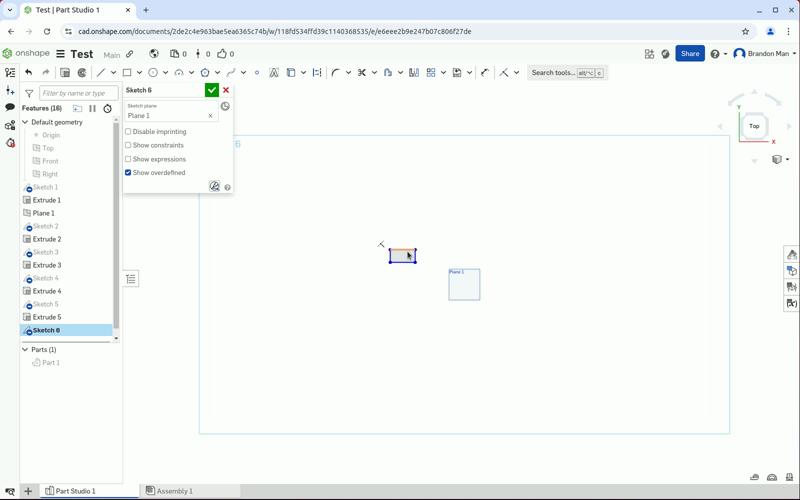
scroll(6)
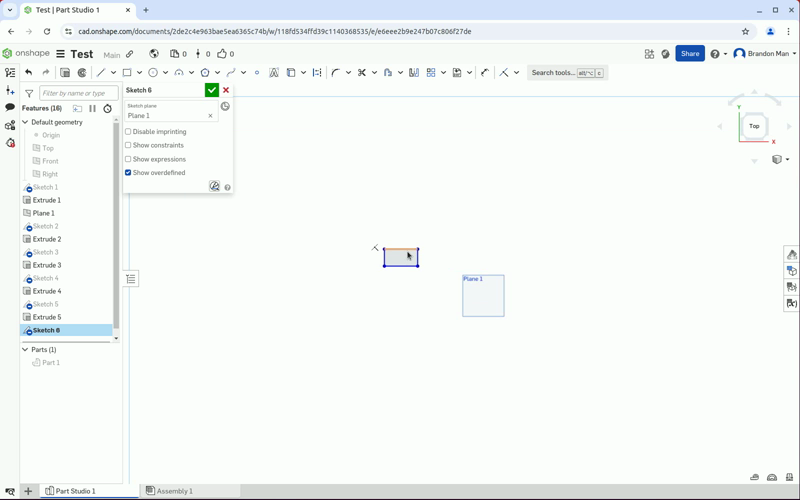
scroll(6)
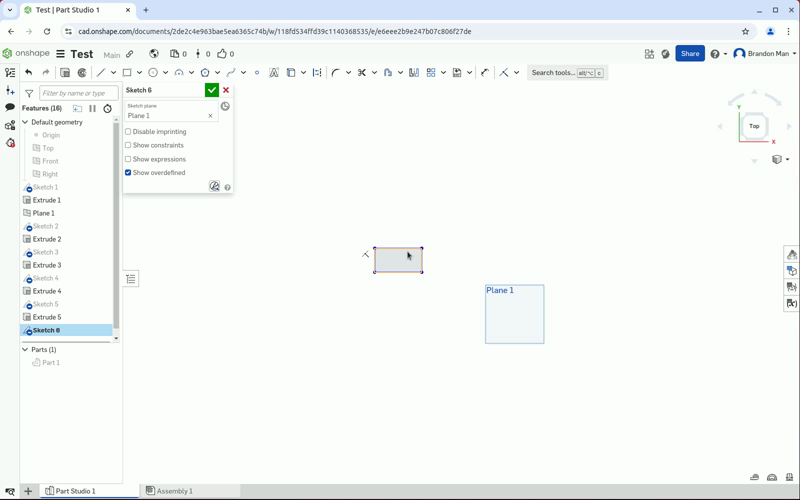
scroll(6)
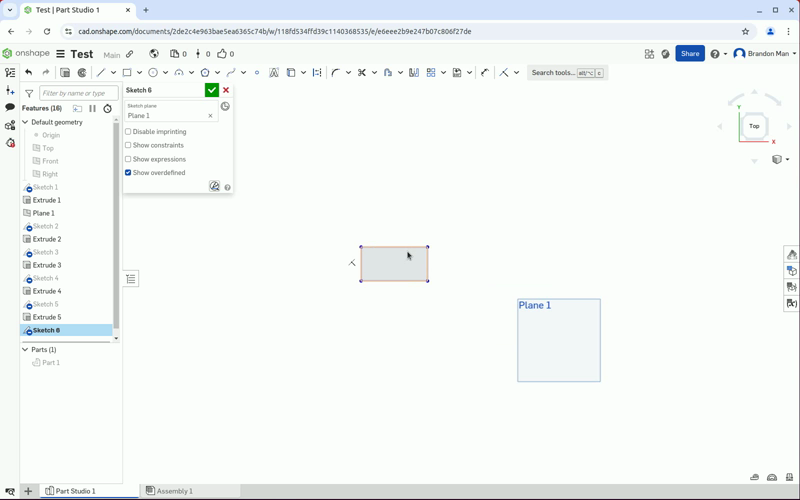
scroll(6)
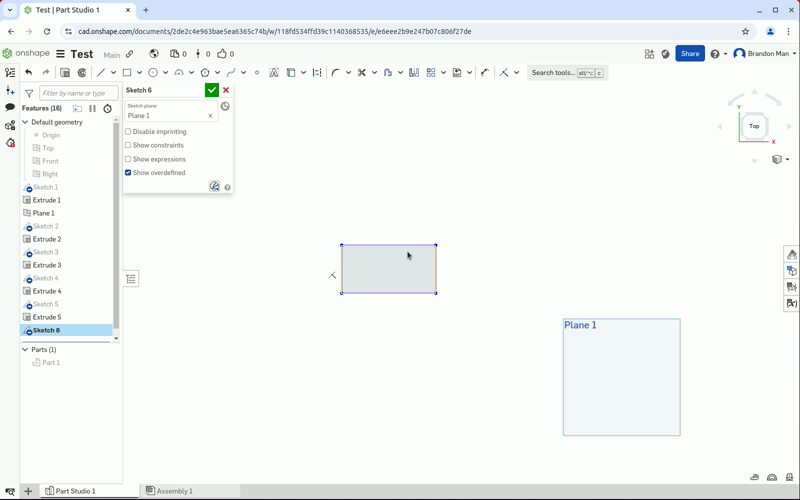
scroll(6)
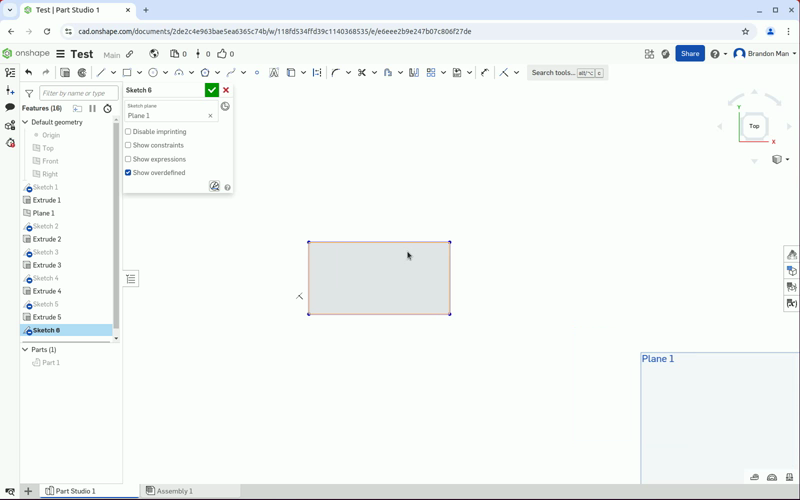
scroll(6)
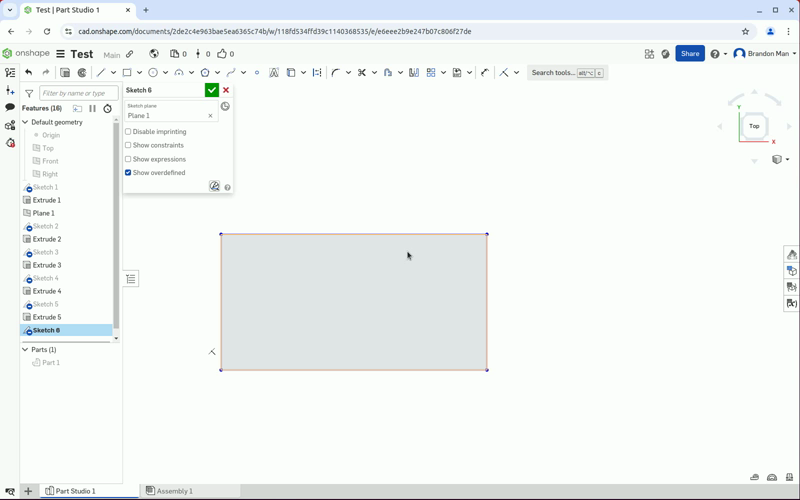
click(407, 251)
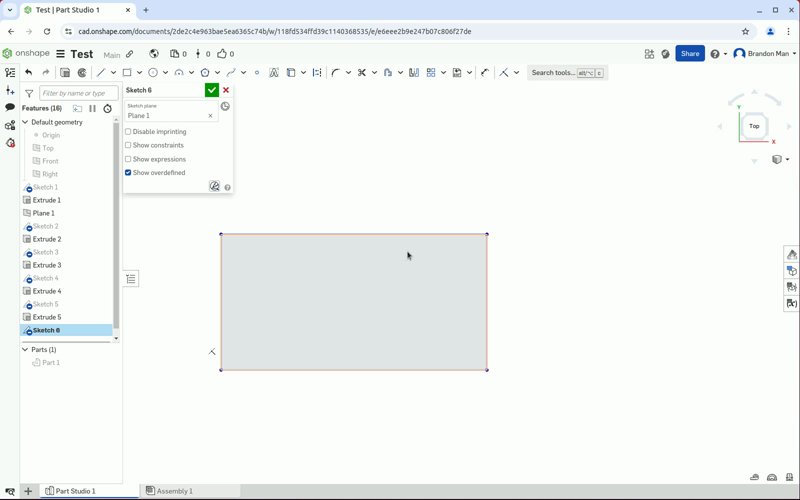
scroll(-6)
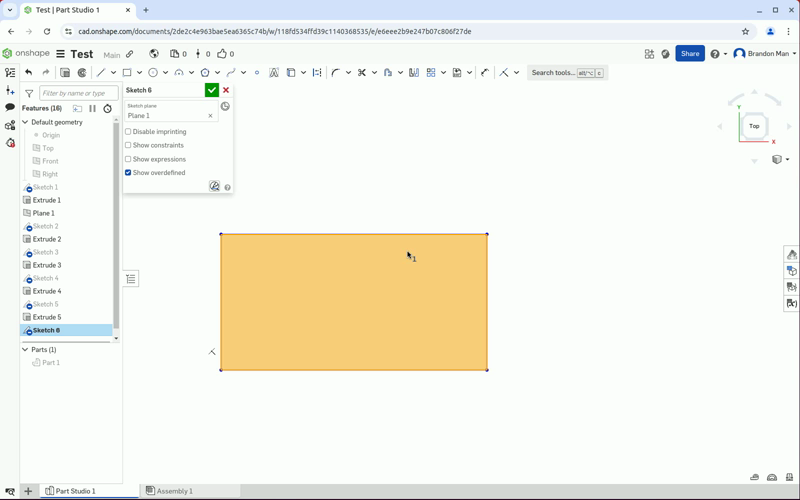
scroll(-6)
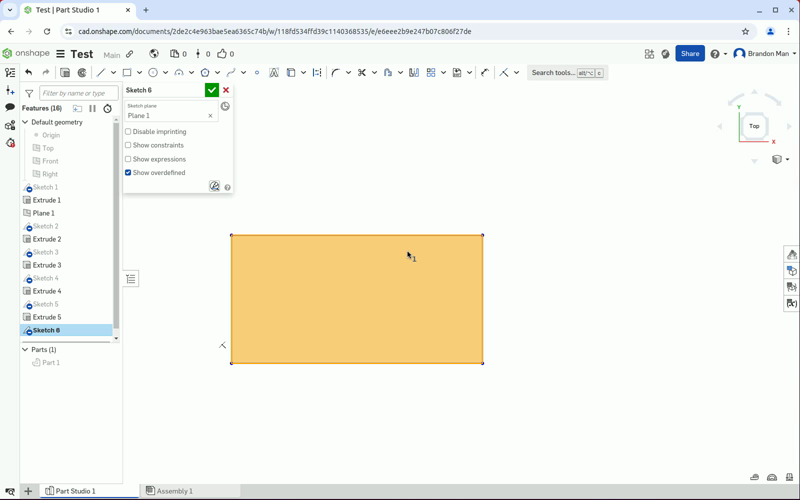
scroll(-6)
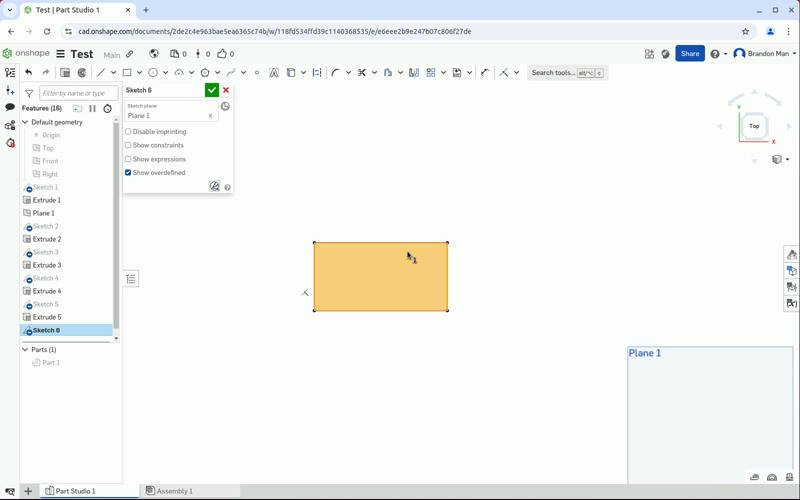
scroll(-6)
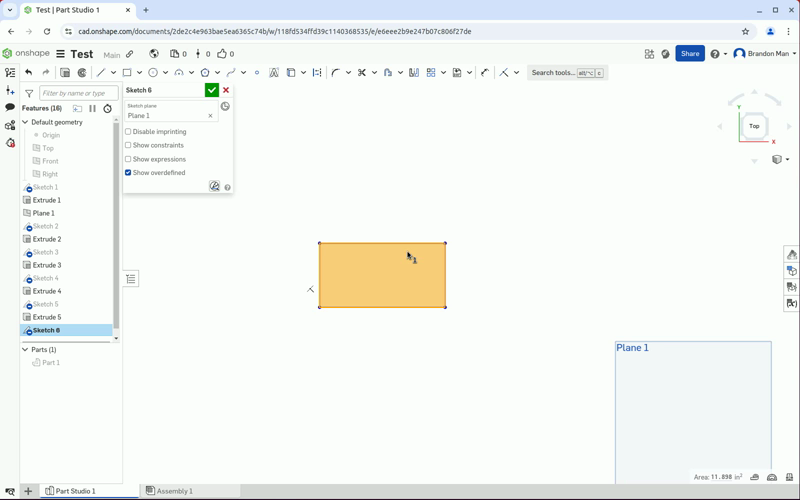
scroll(-6)
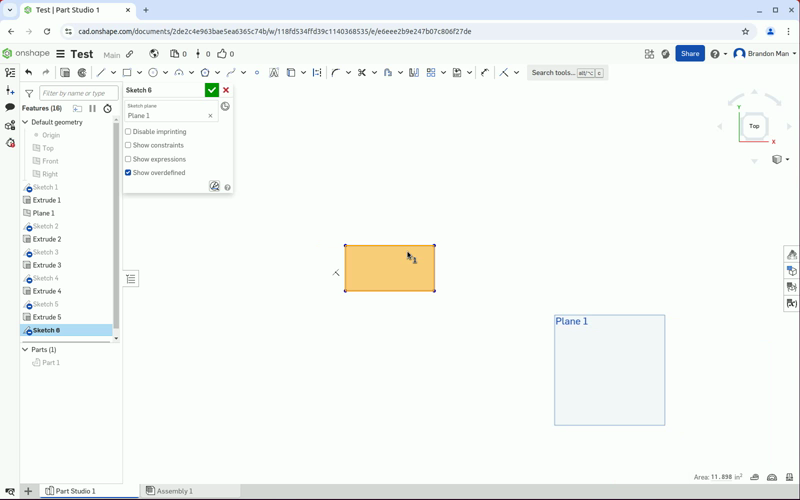
scroll(-6)
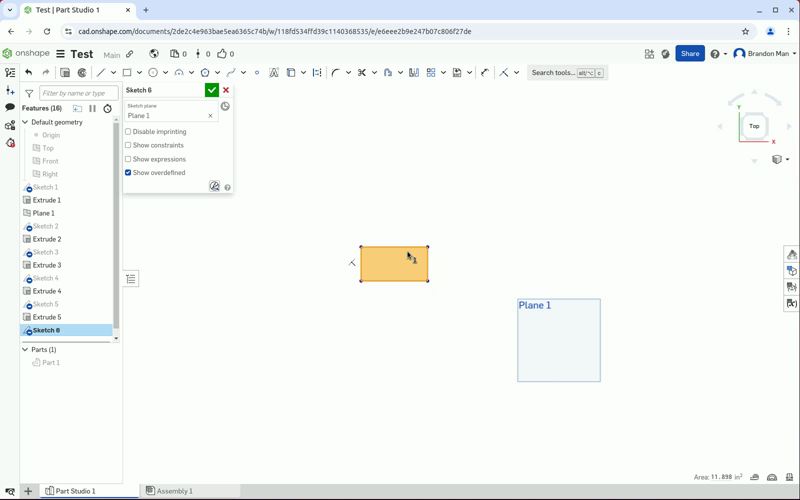
scroll(-6)
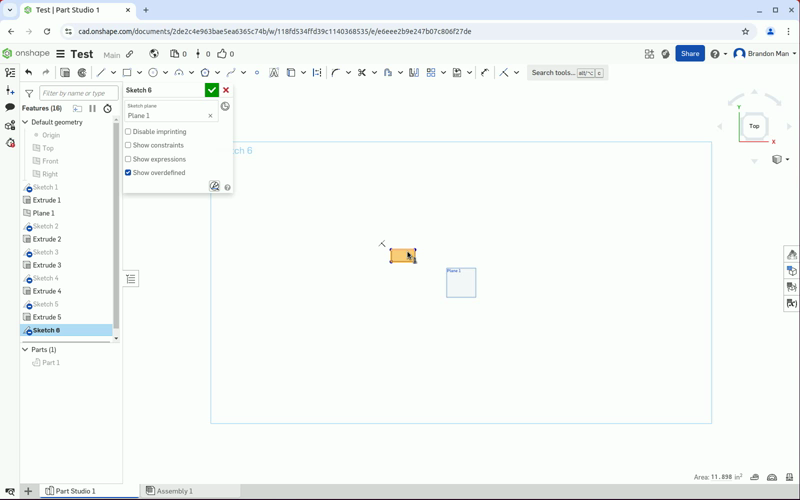
mouse_move(73, 352)
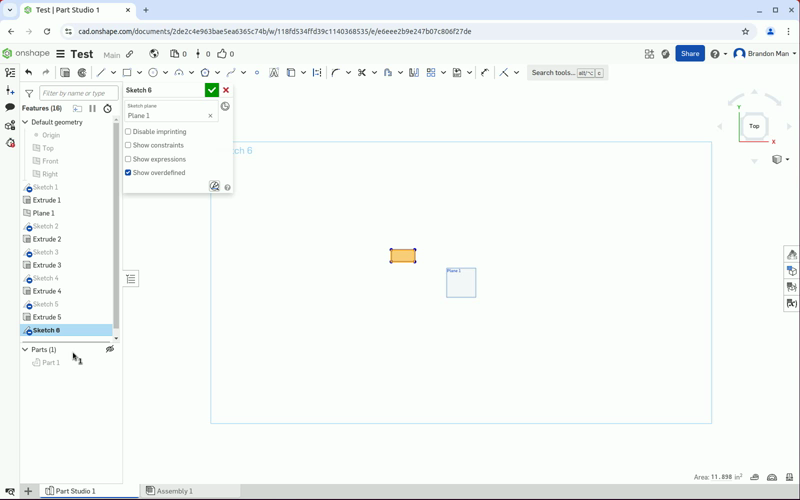
key(shift+y)
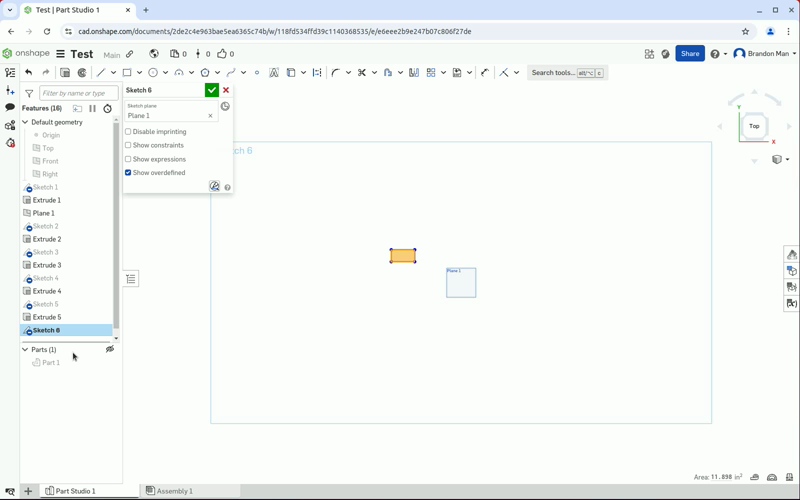
key(shift+e)
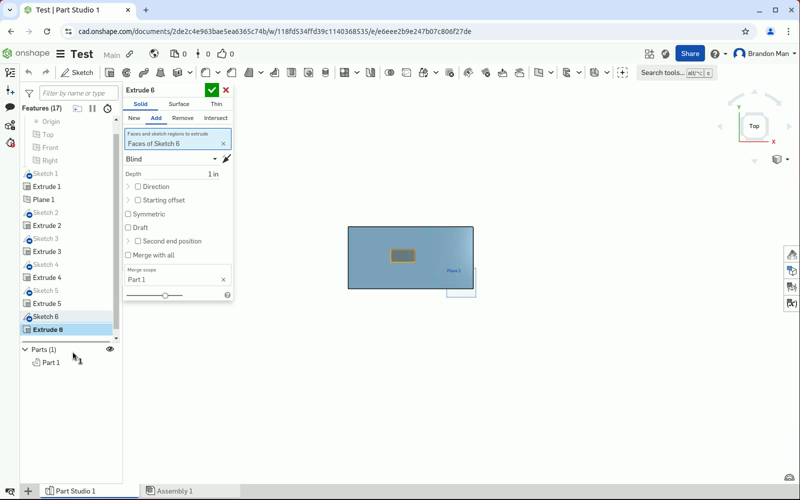
mouse_move(143, 106)
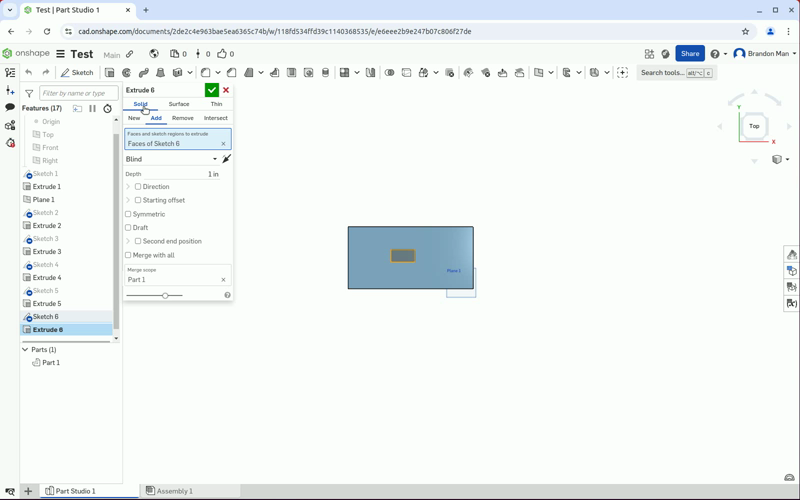
click(143, 106)
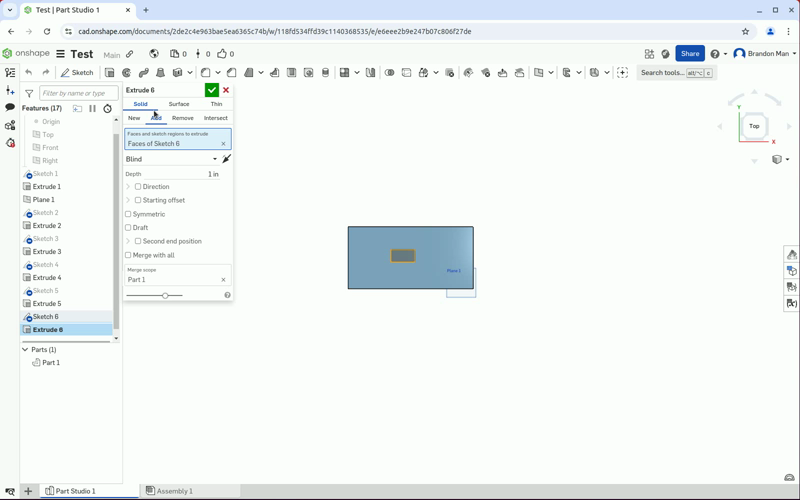
mouse_move(186, 120)
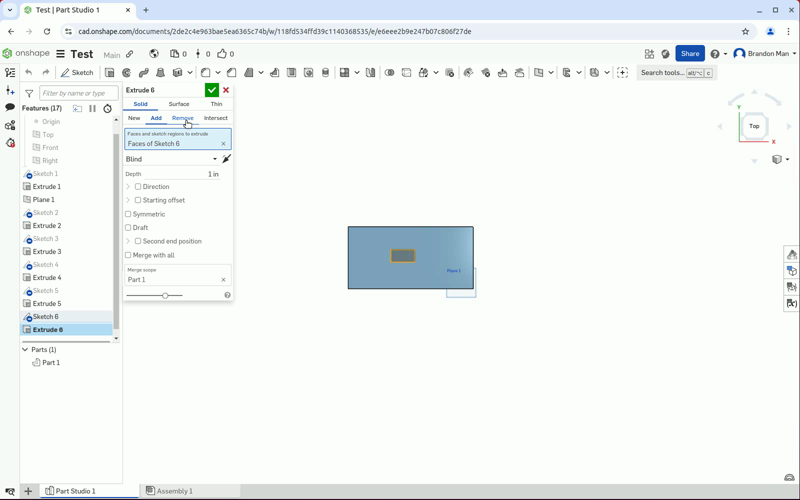
click(186, 120)
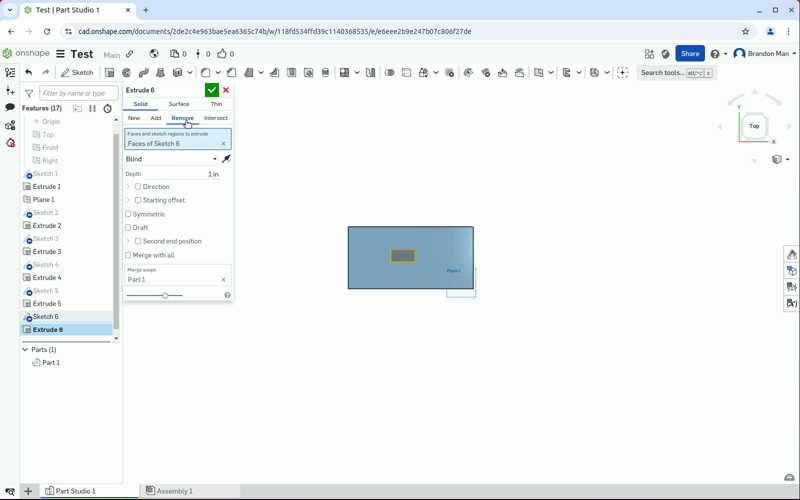
key(tab, 4)
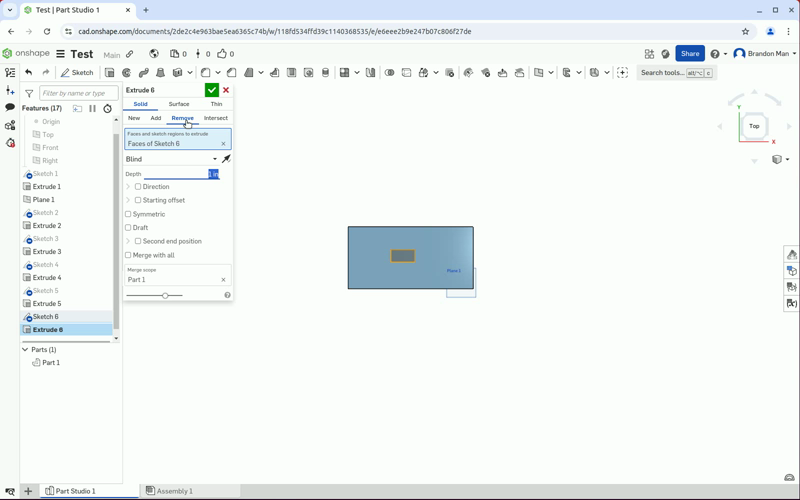
text(4.574)
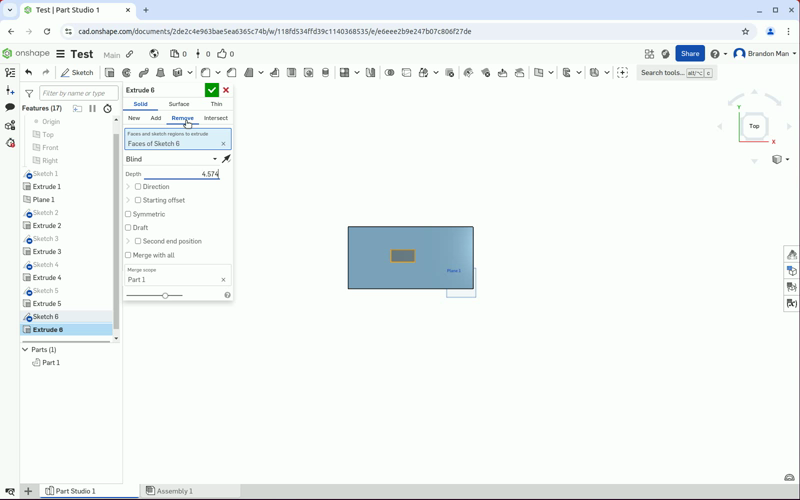
key(tab, 6)
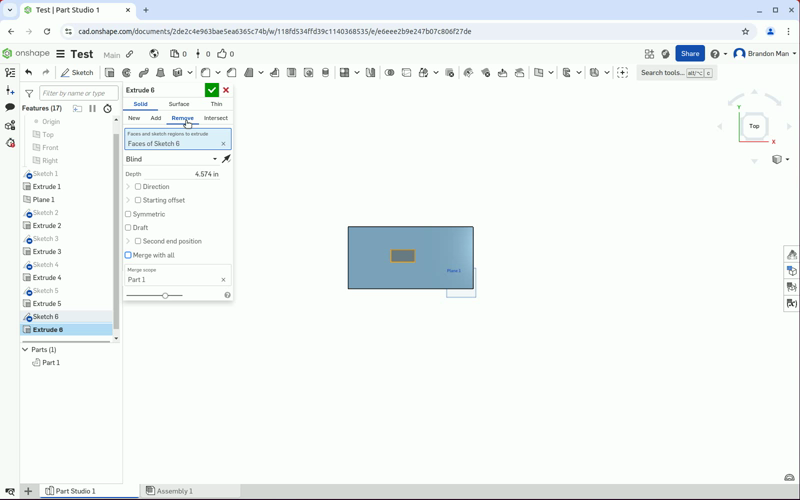
key(space)
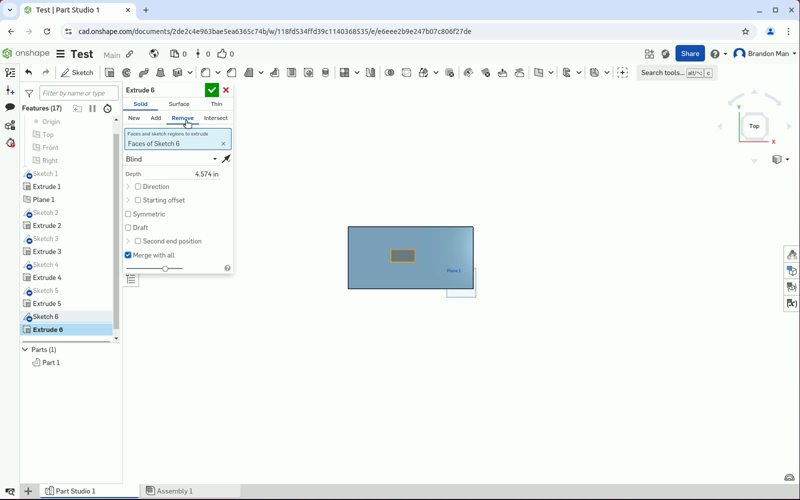
key(enter)
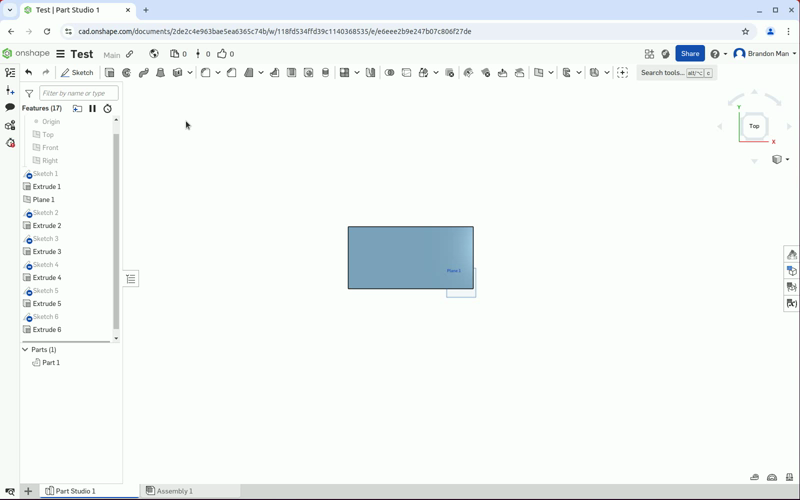
key(shift+h)
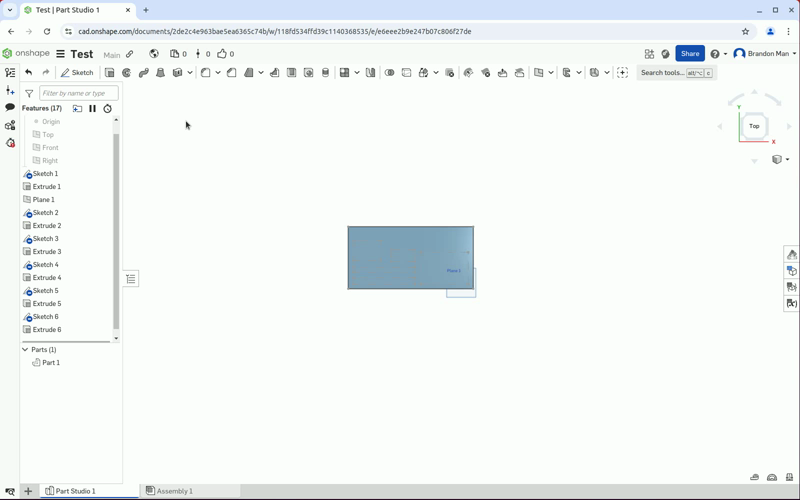
key(shift+h)
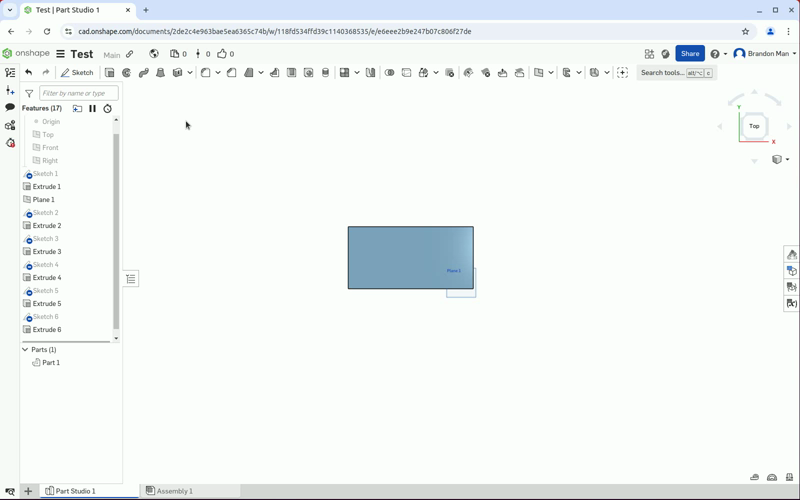
mouse_move(69, 176)
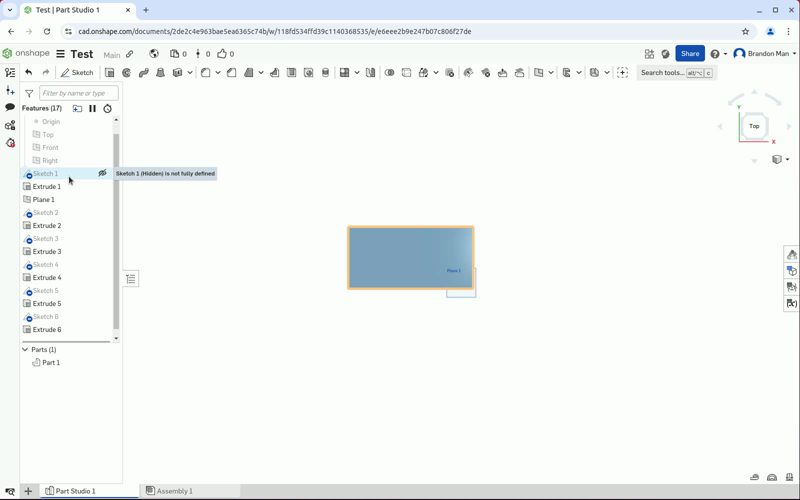
click(69, 176)
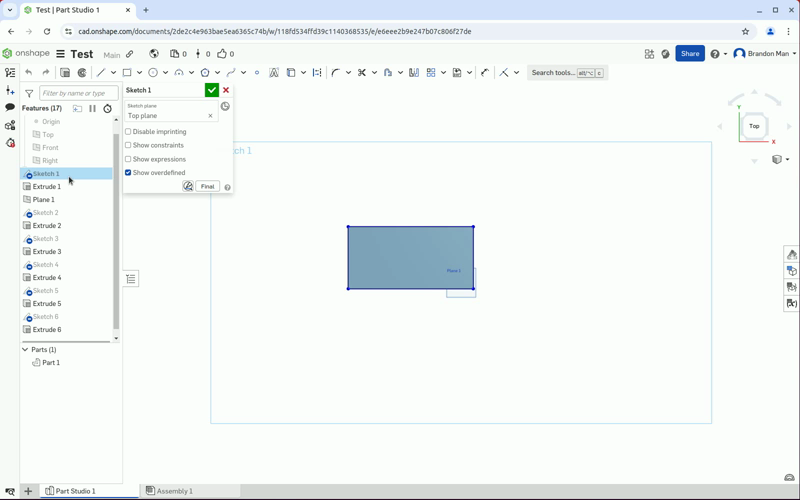
mouse_move(229, 92)
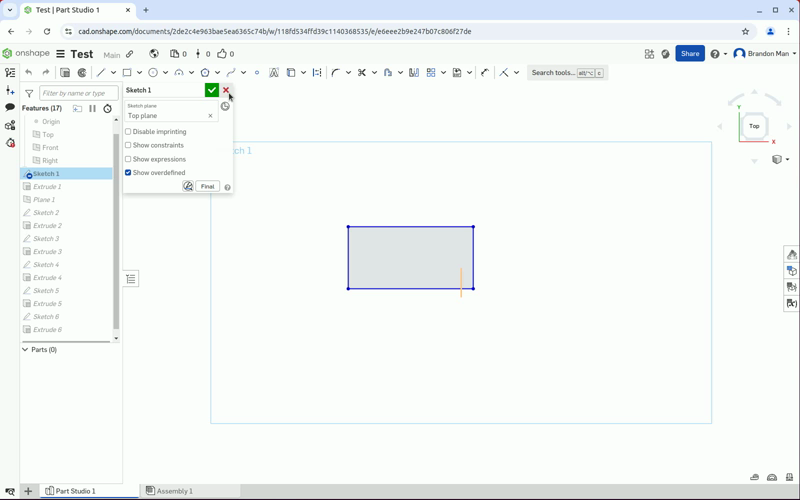
click(229, 92)
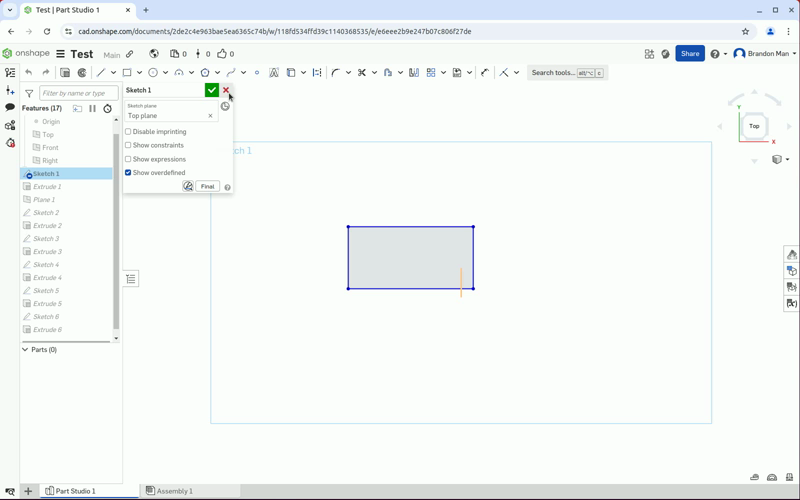
key(shift+s)
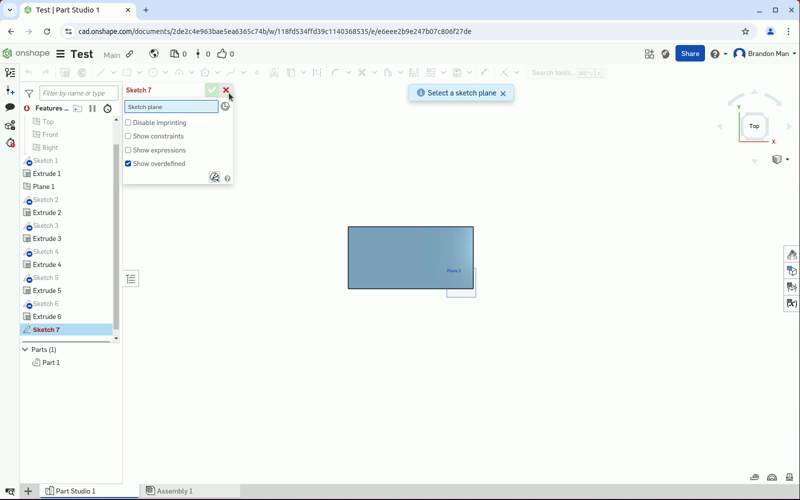
mouse_move(69, 189)
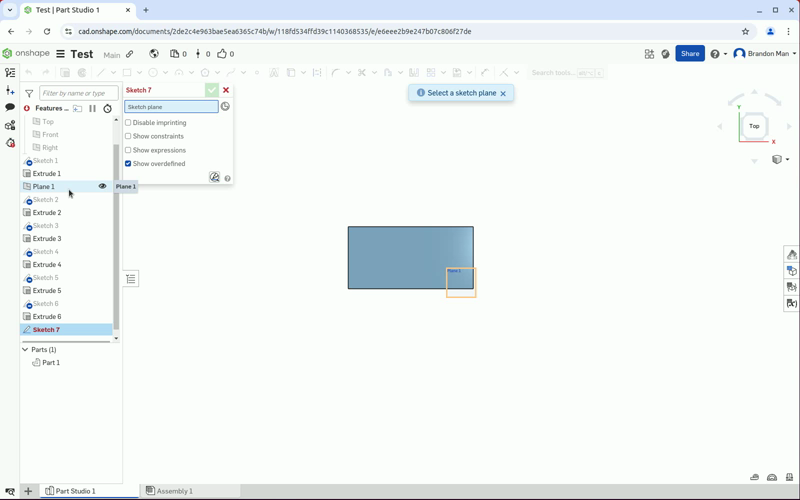
click(69, 189)
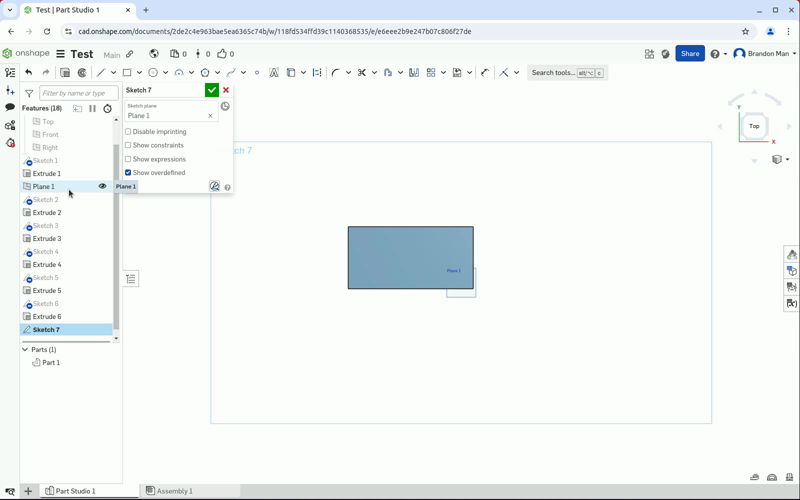
mouse_move(73, 352)
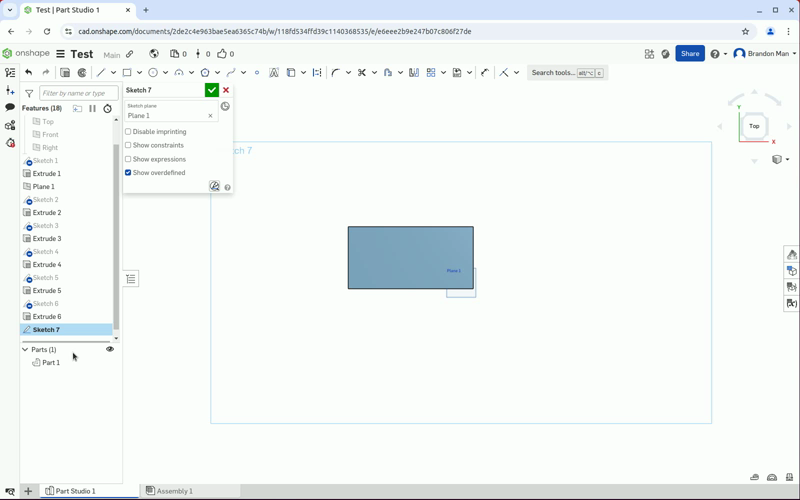
key(y)
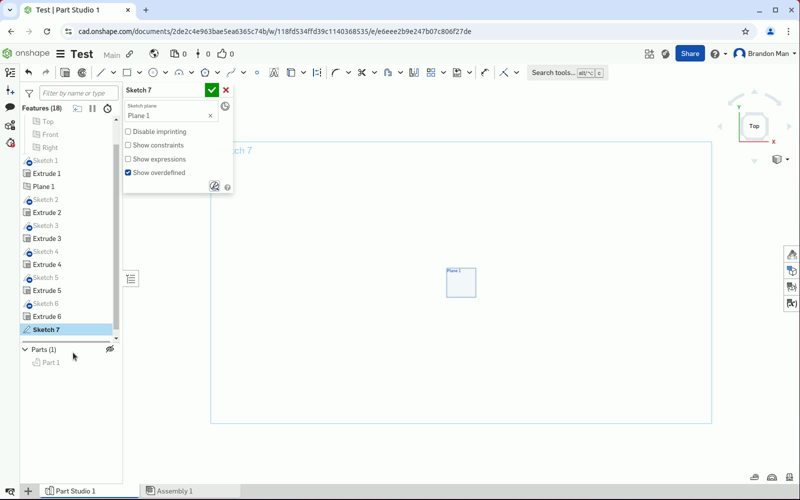
key(l)
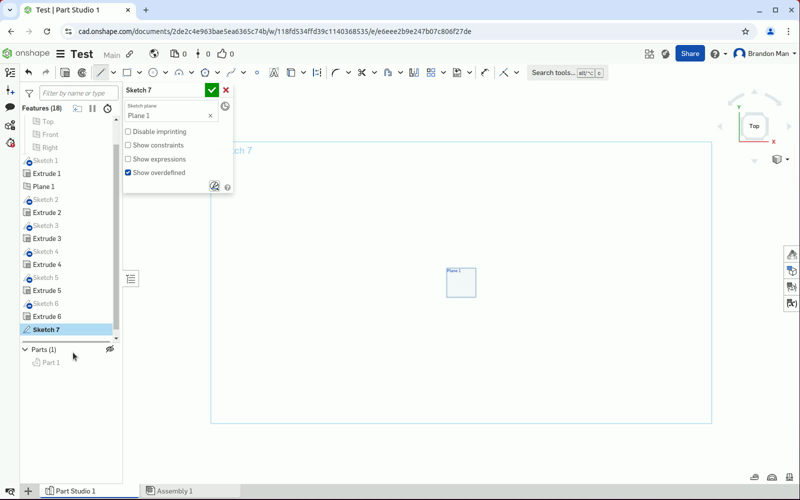
key_down(shift)
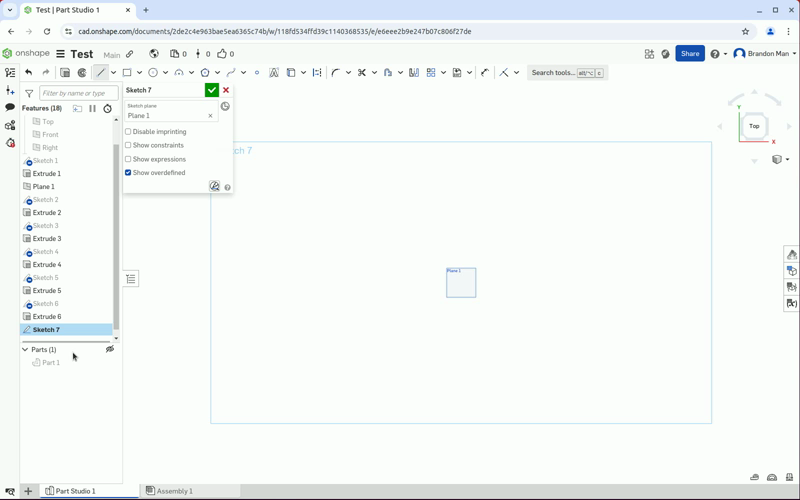
mouse_move(385, 245)
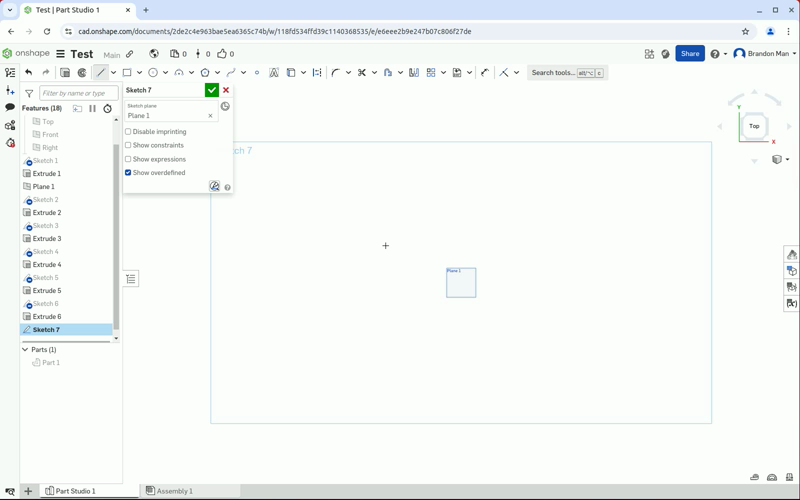
click(385, 245)
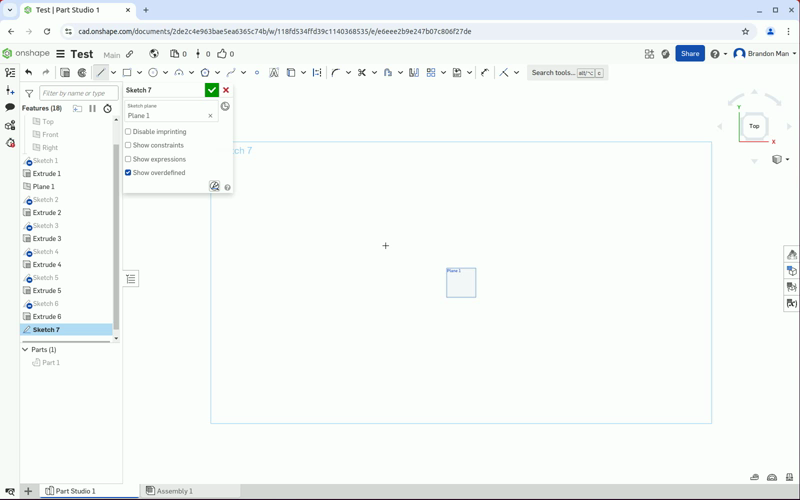
key_up(shift)
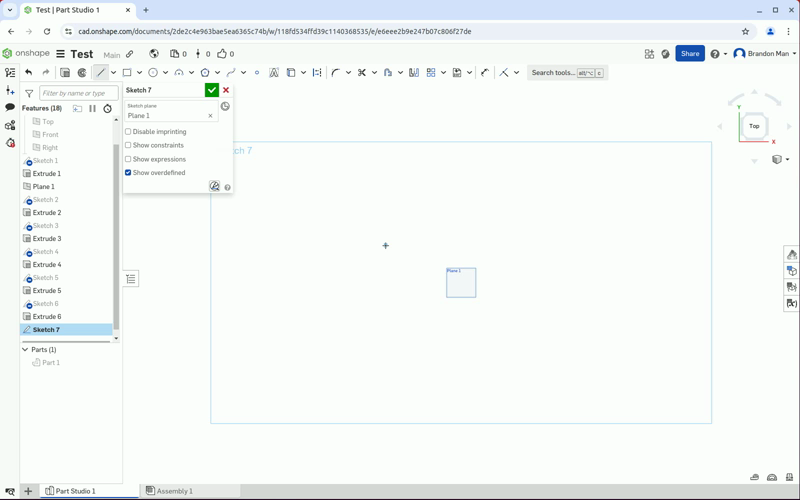
key_down(shift)
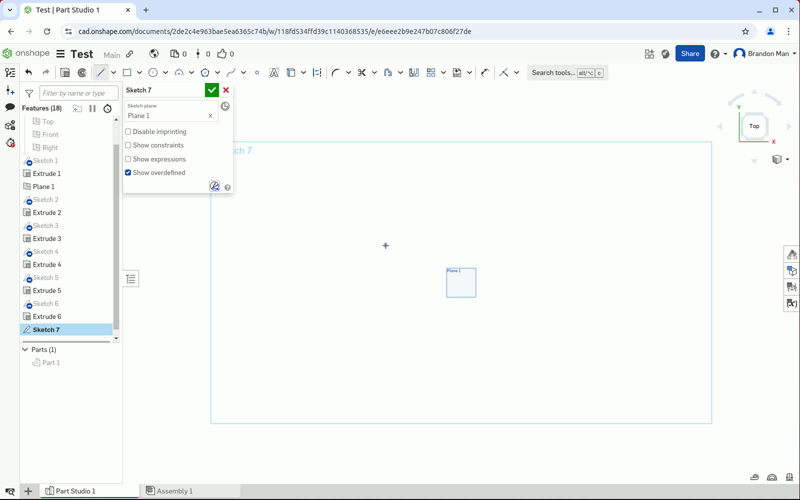
mouse_move(415, 245)
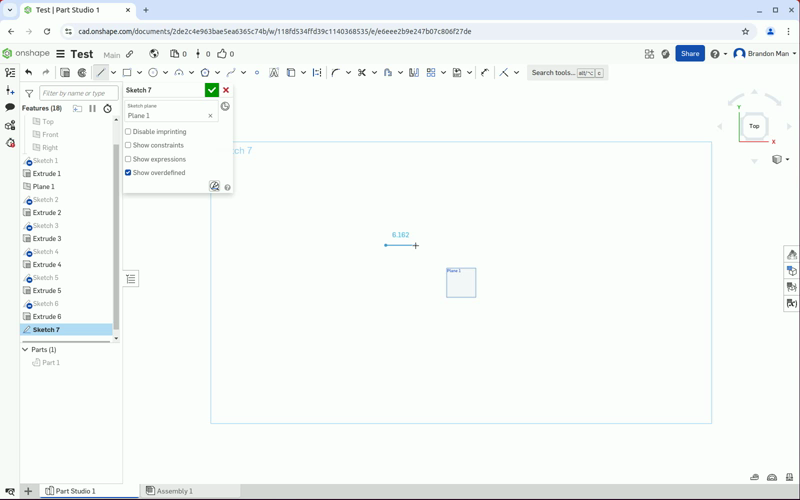
mouse_move(414, 245)
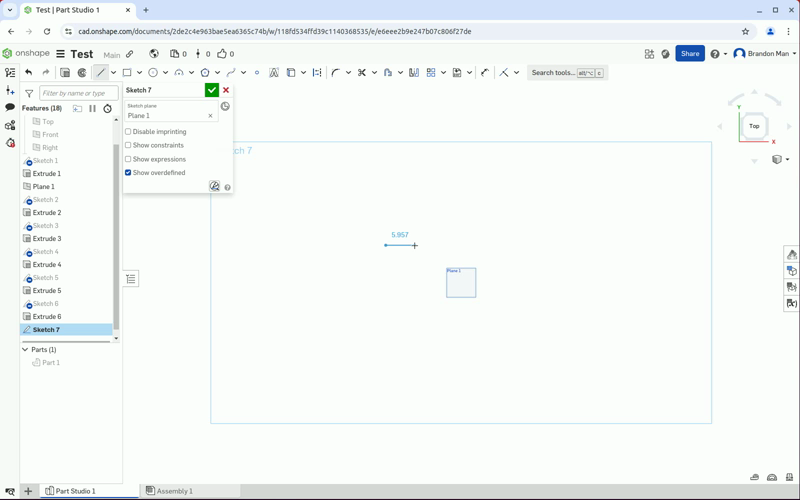
click(414, 245)
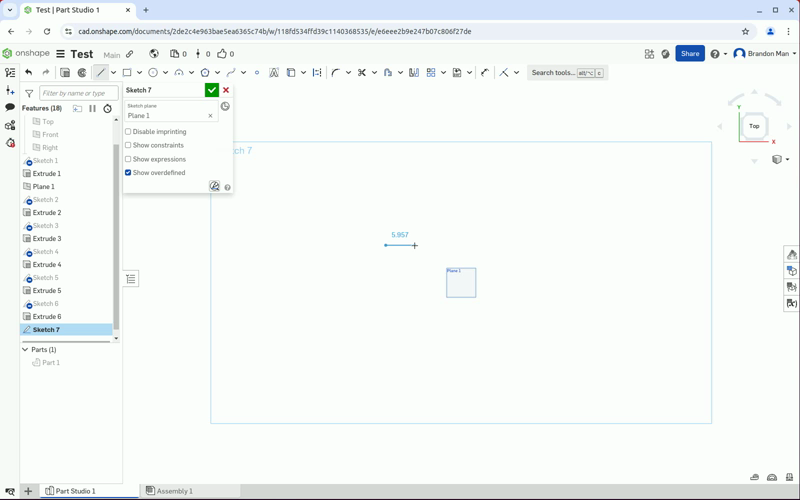
key_up(shift)
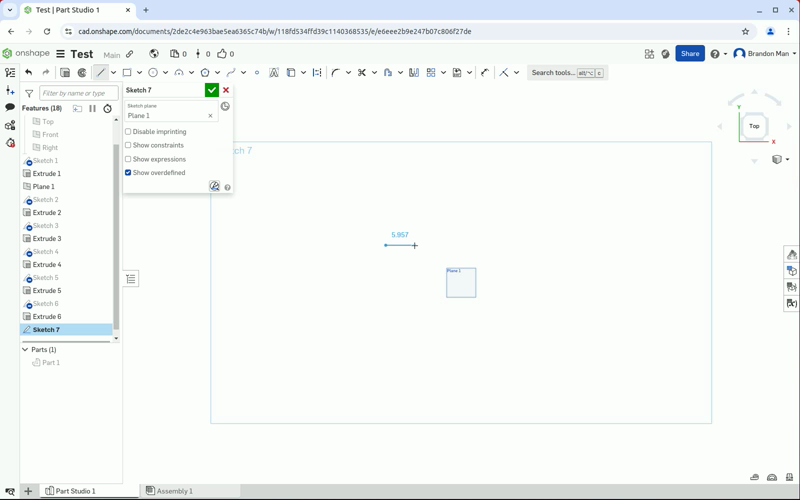
key_down(shift)
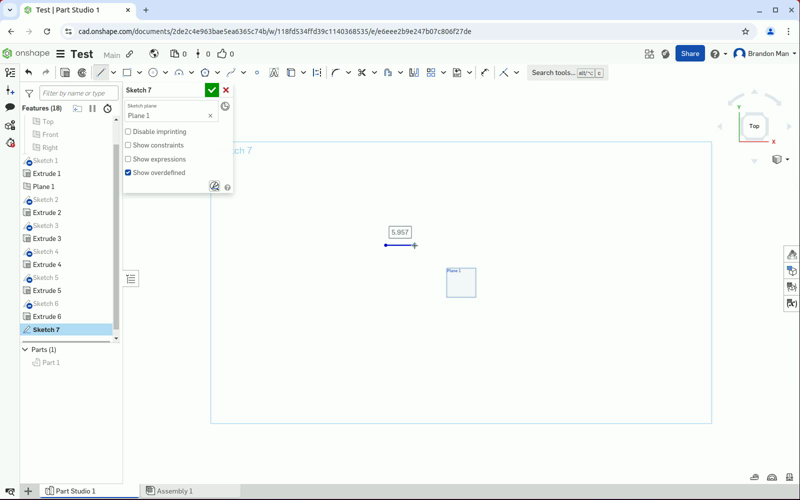
mouse_move(444, 245)
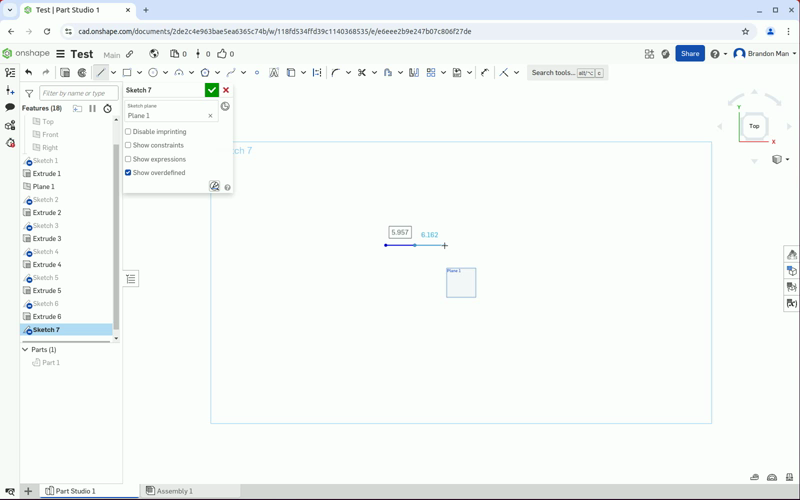
mouse_move(414, 232)
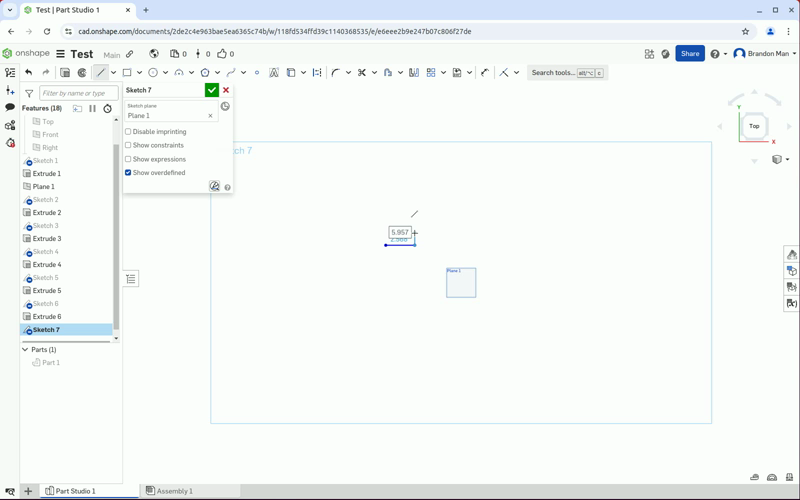
click(414, 232)
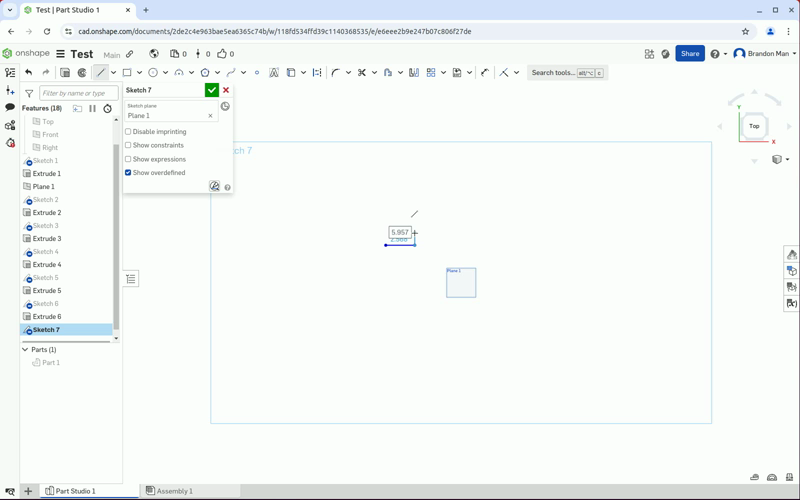
key_up(shift)
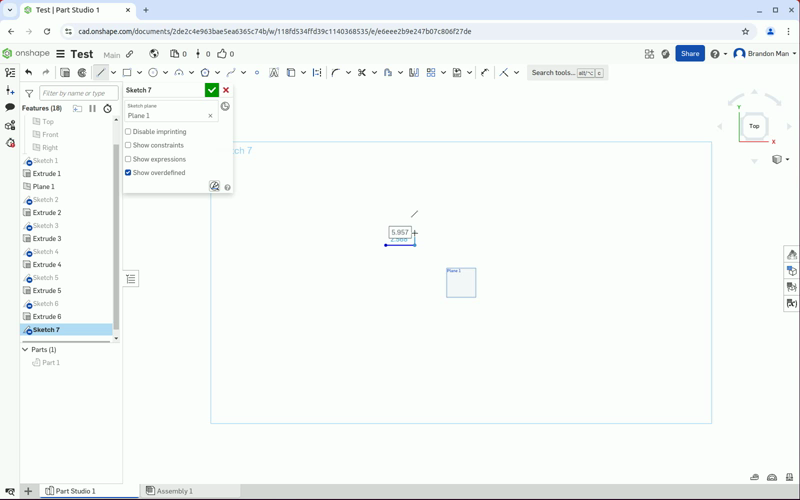
key_down(shift)
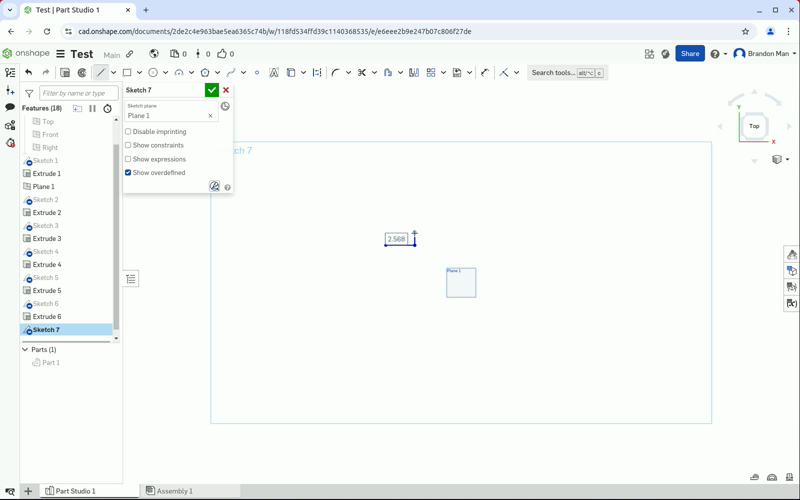
mouse_move(444, 232)
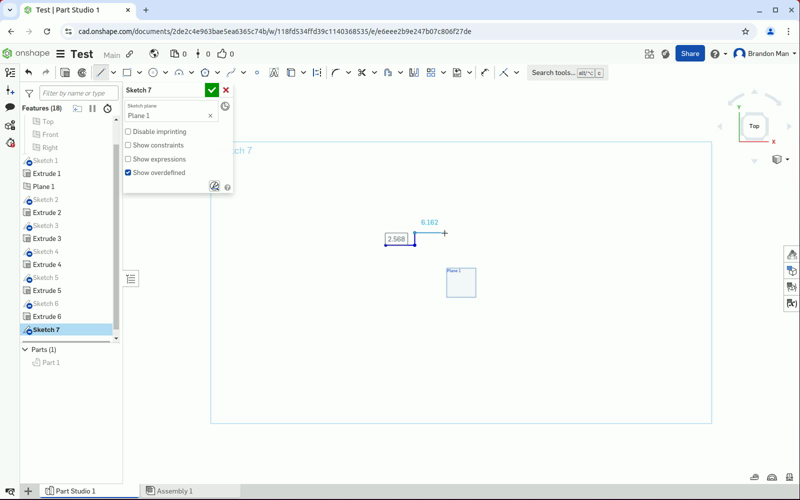
mouse_move(385, 232)
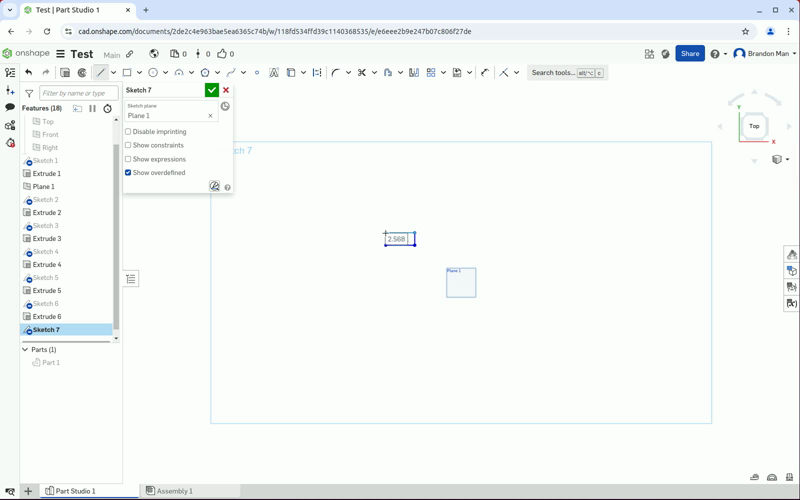
click(385, 232)
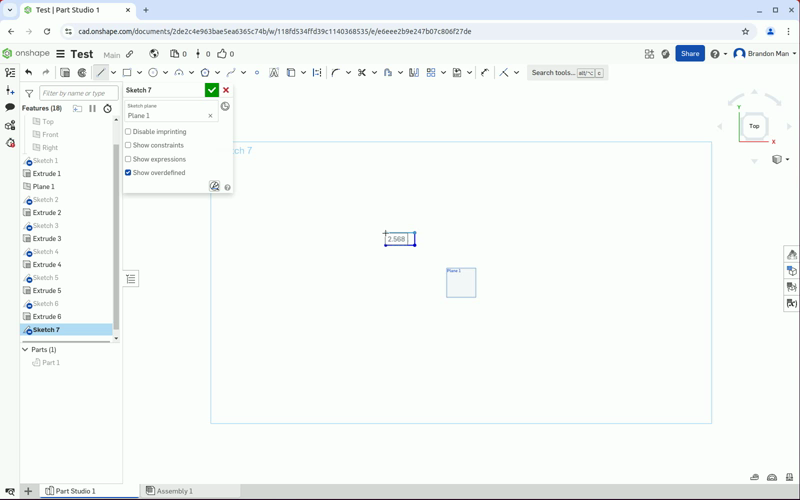
key_up(shift)
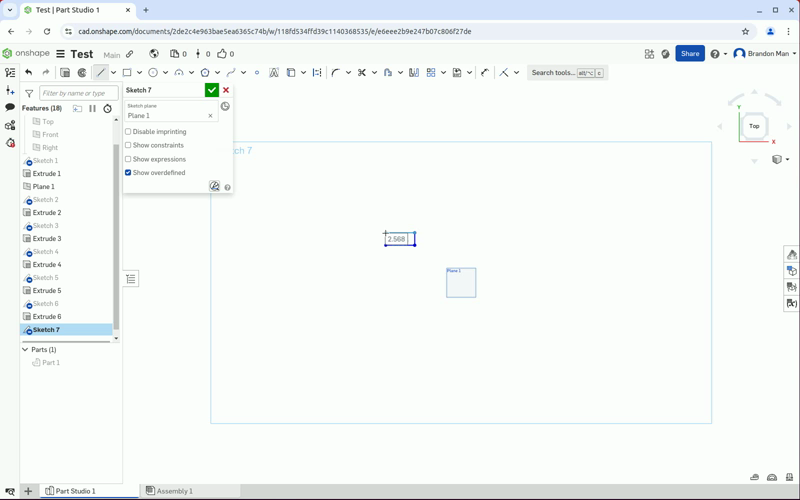
mouse_move(415, 232)
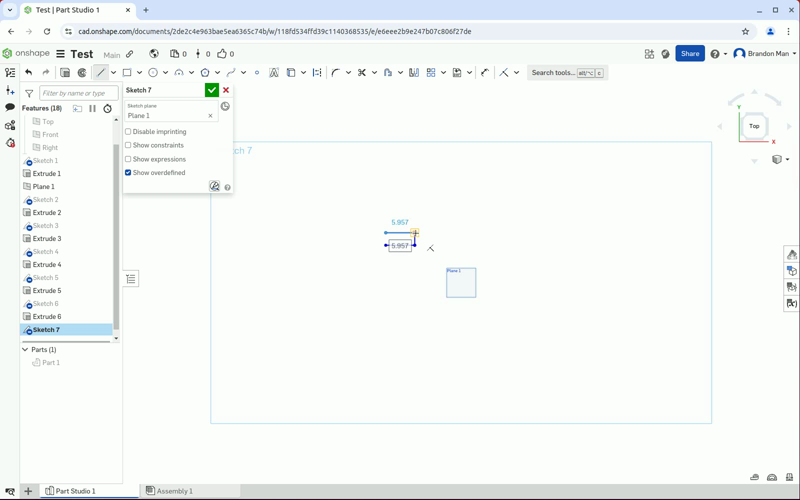
key_down(shift)
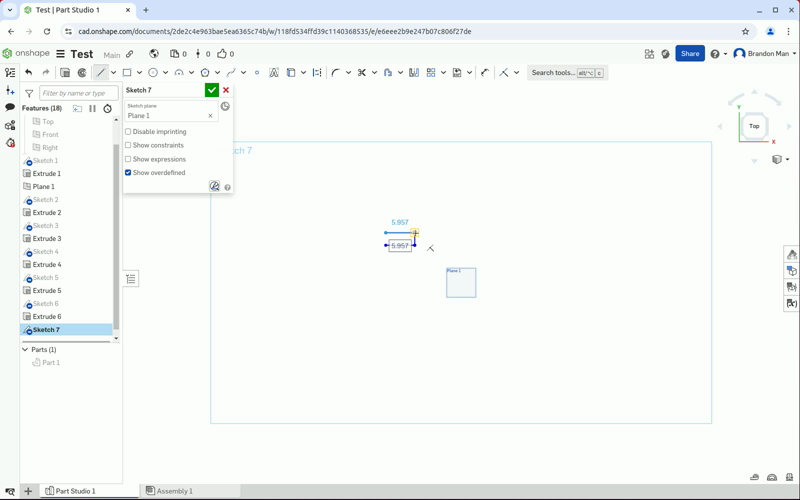
mouse_move(385, 245)
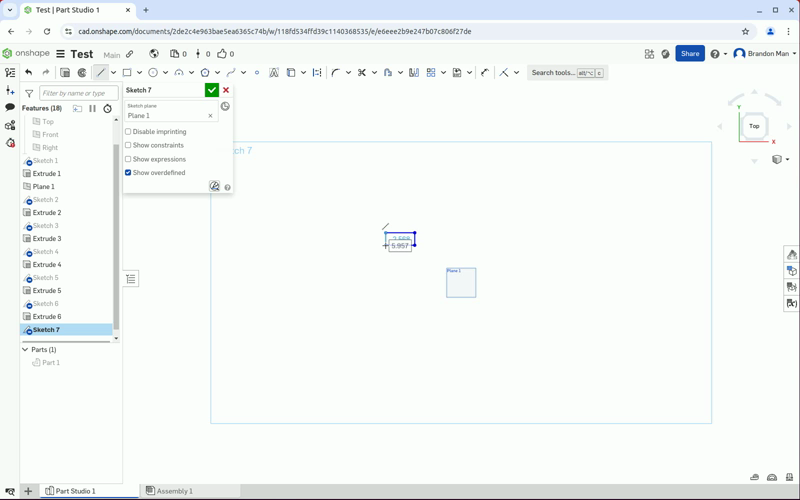
key_up(shift)
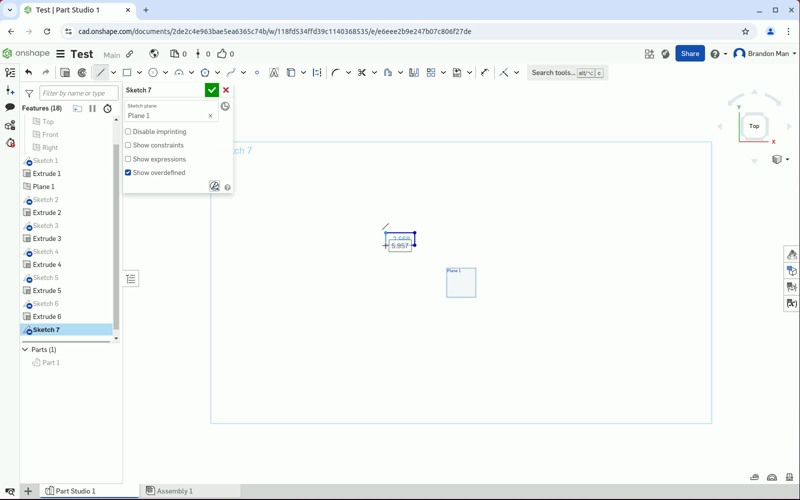
click(385, 245)
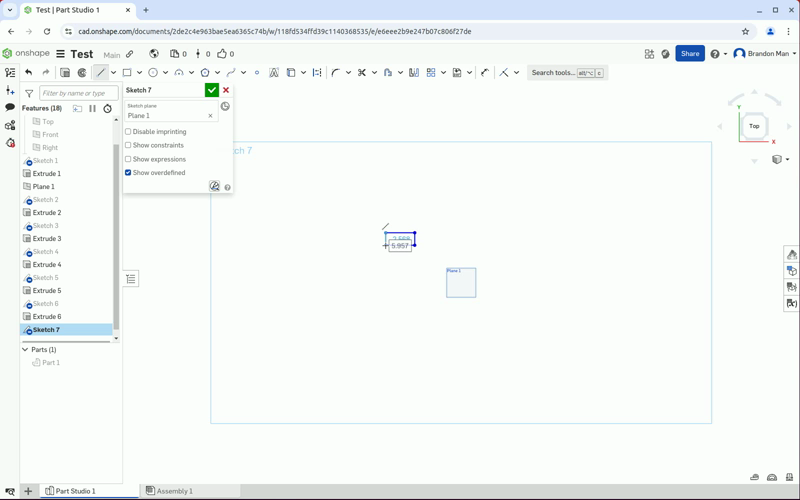
key(esc)
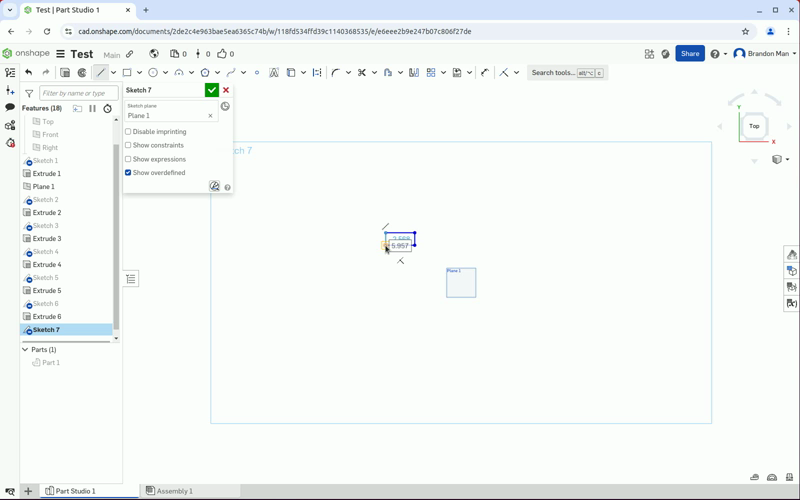
mouse_move(405, 241)
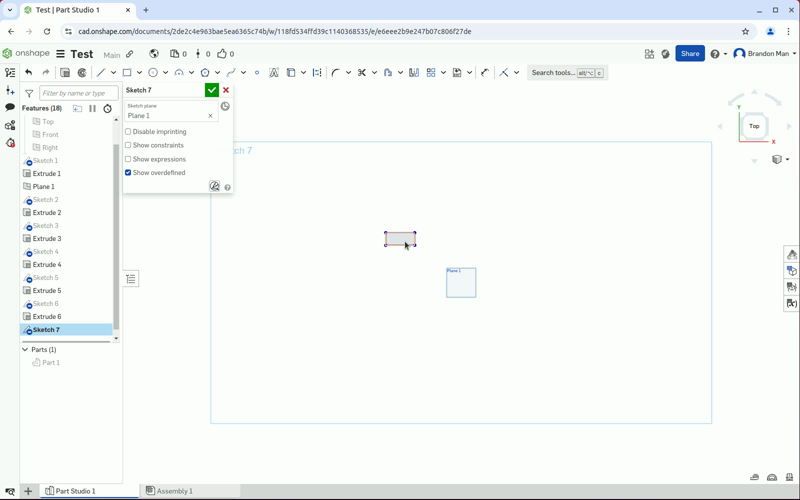
scroll(6)
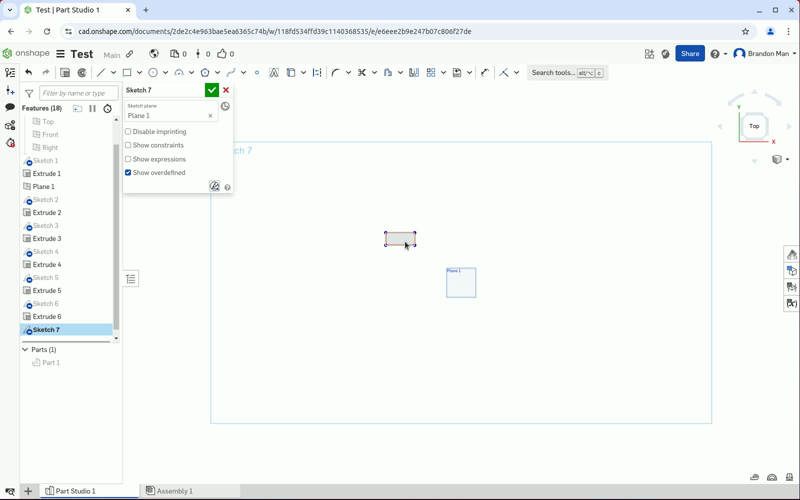
scroll(6)
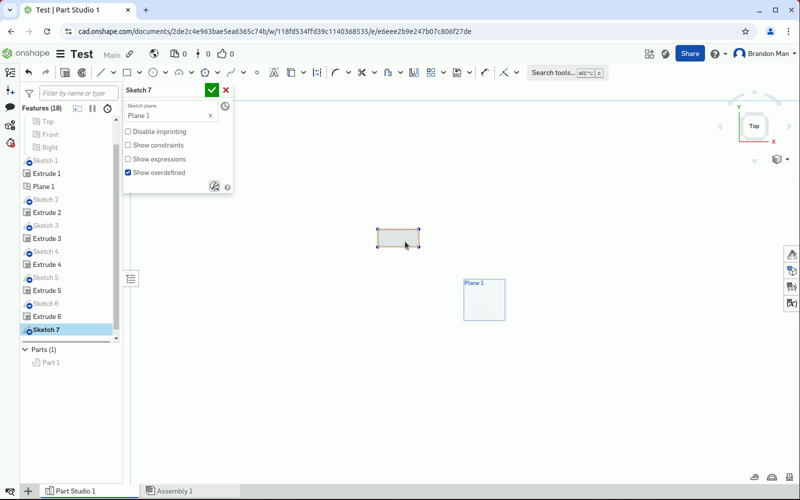
scroll(6)
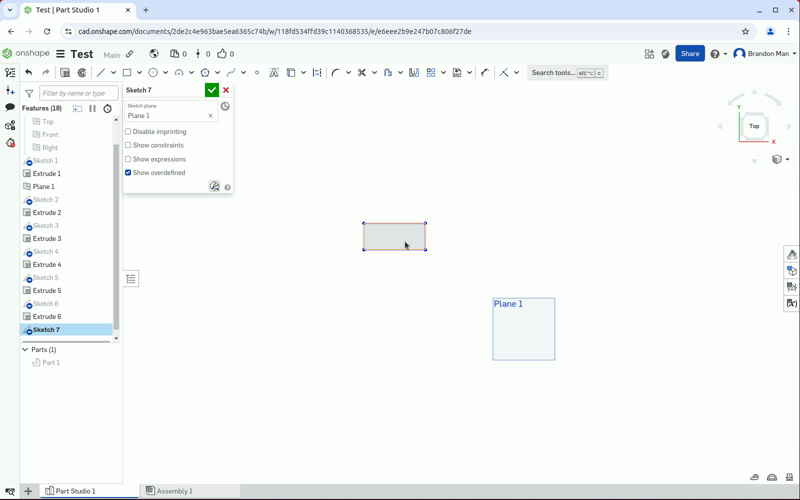
scroll(6)
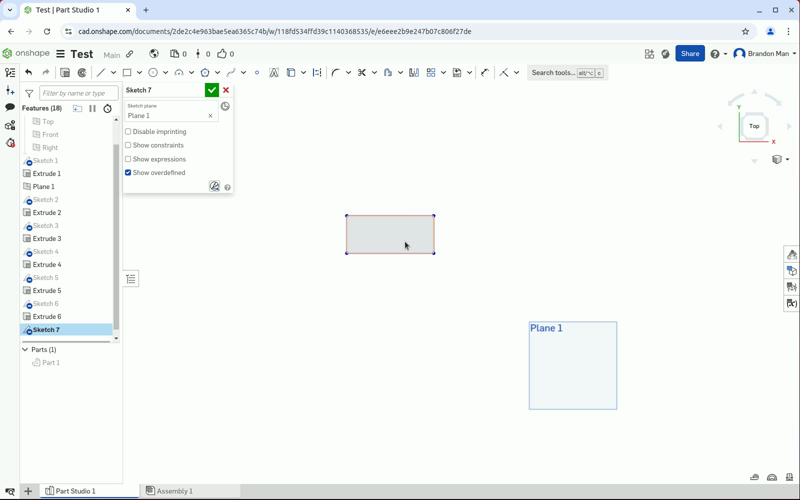
scroll(6)
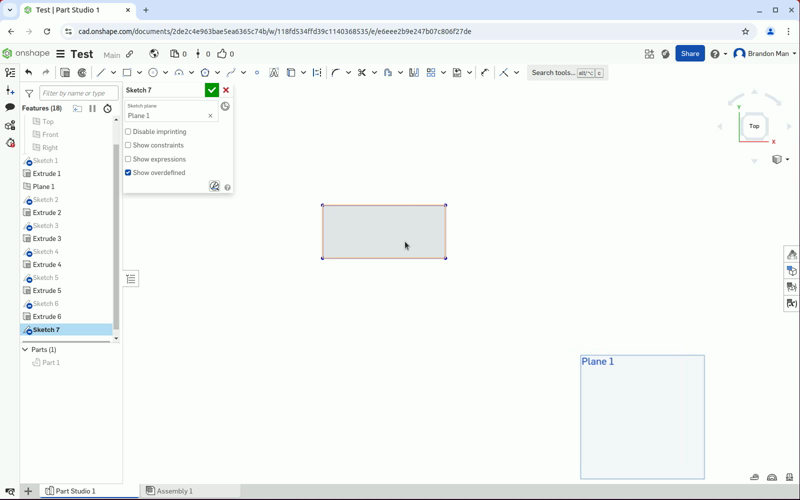
scroll(6)
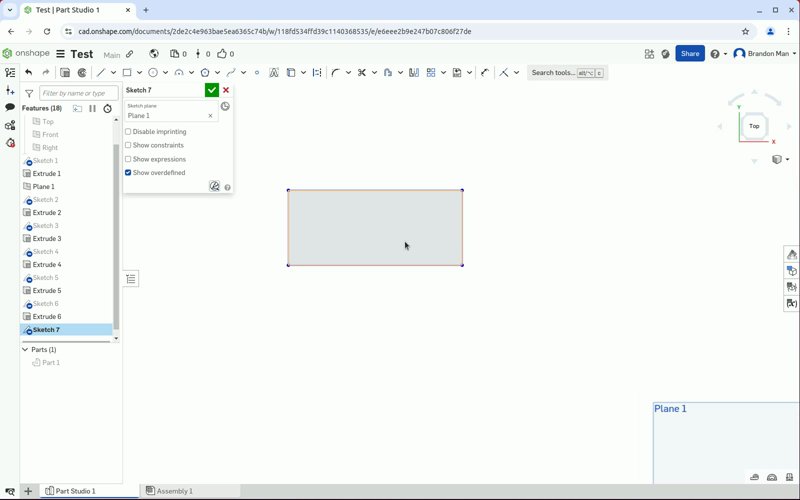
scroll(6)
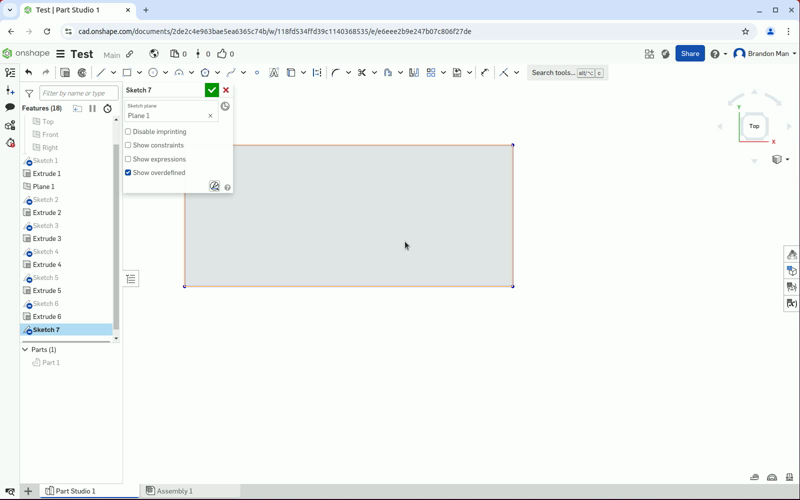
click(405, 241)
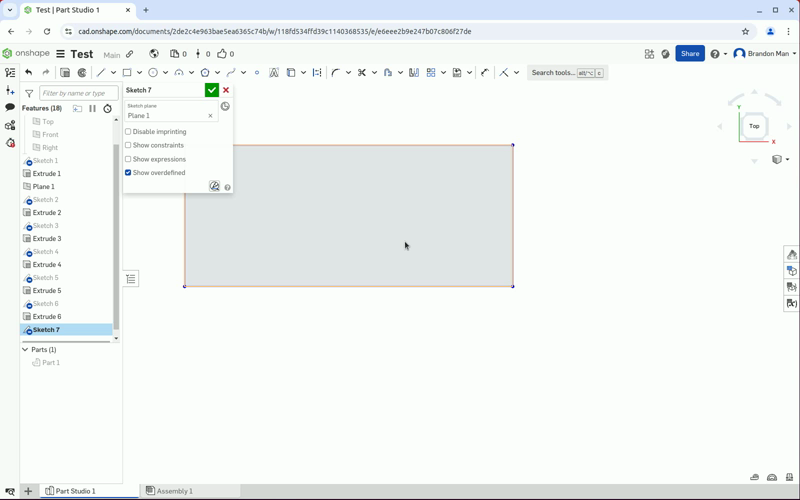
scroll(-6)
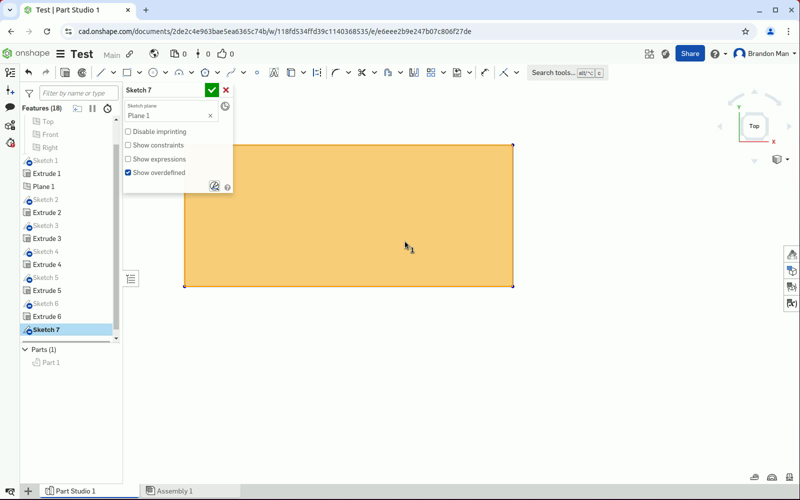
scroll(-6)
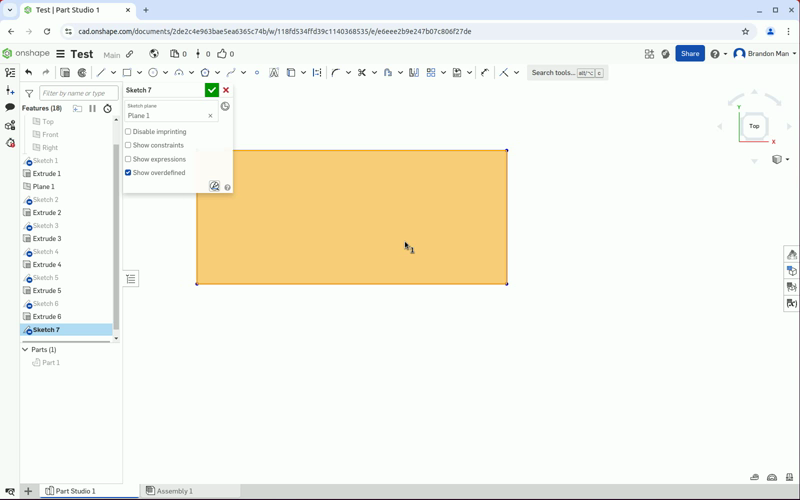
scroll(-6)
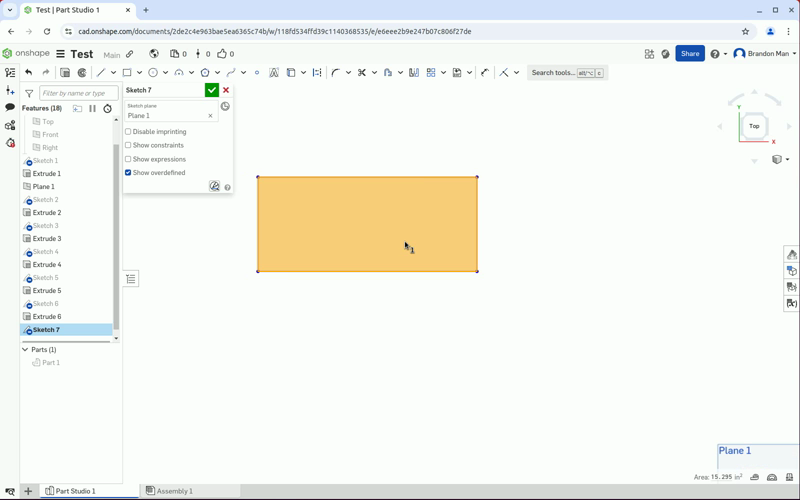
scroll(-6)
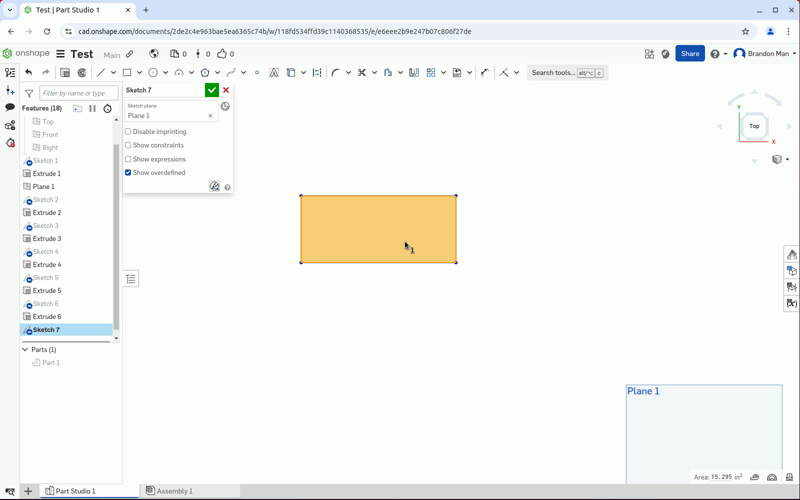
scroll(-6)
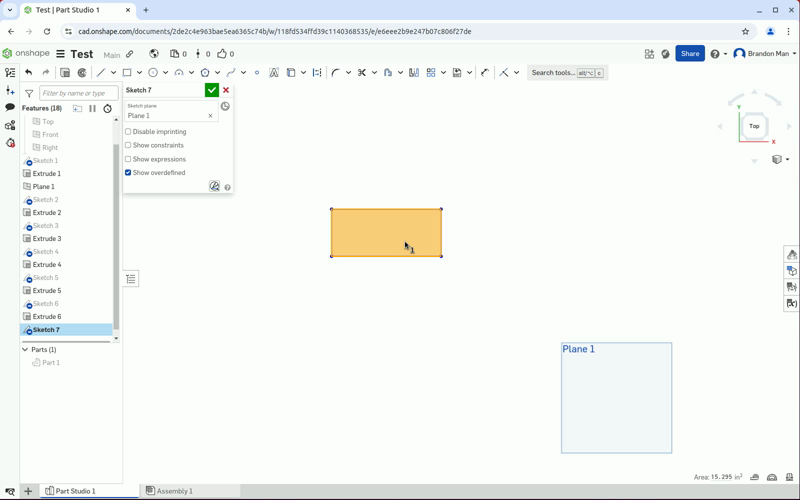
scroll(-6)
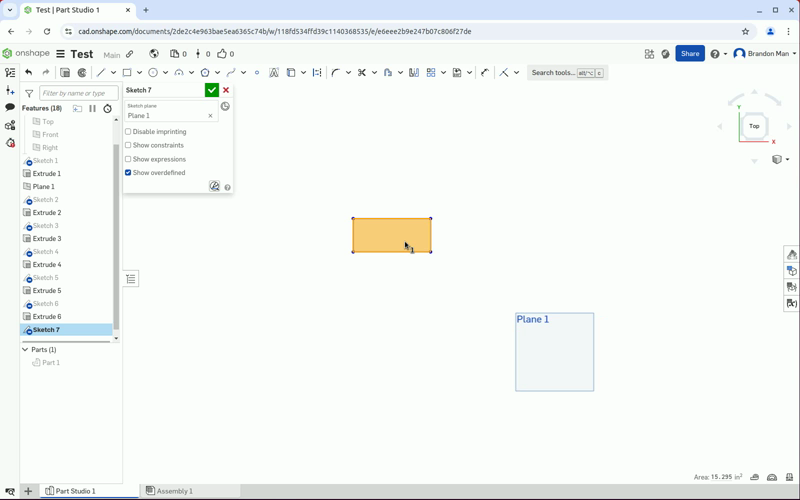
scroll(-6)
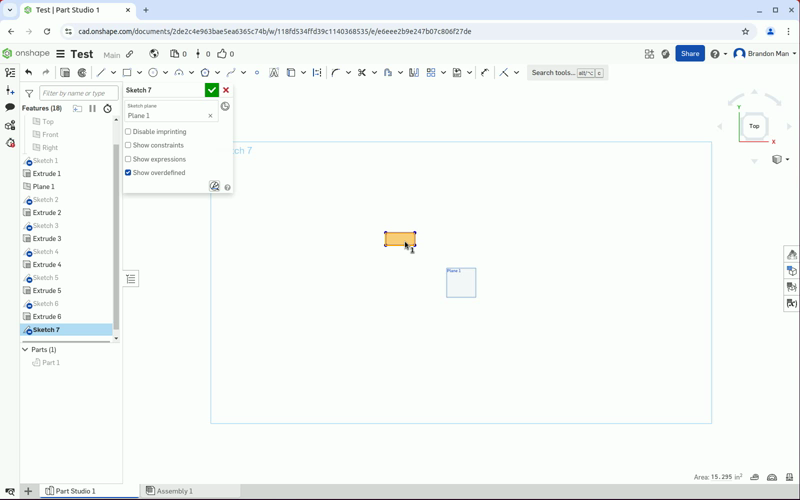
mouse_move(73, 352)
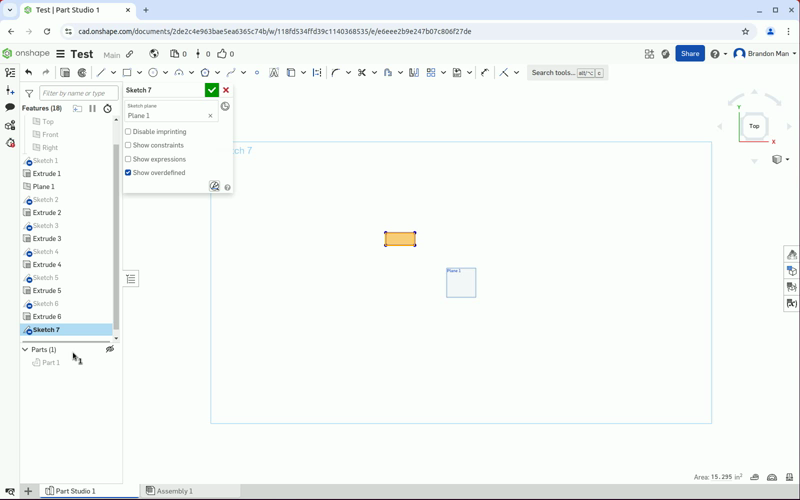
key(shift+y)
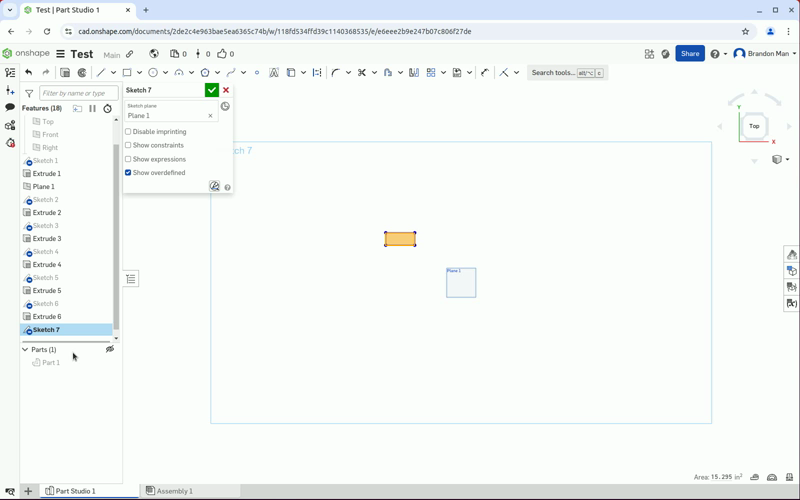
key(shift+e)
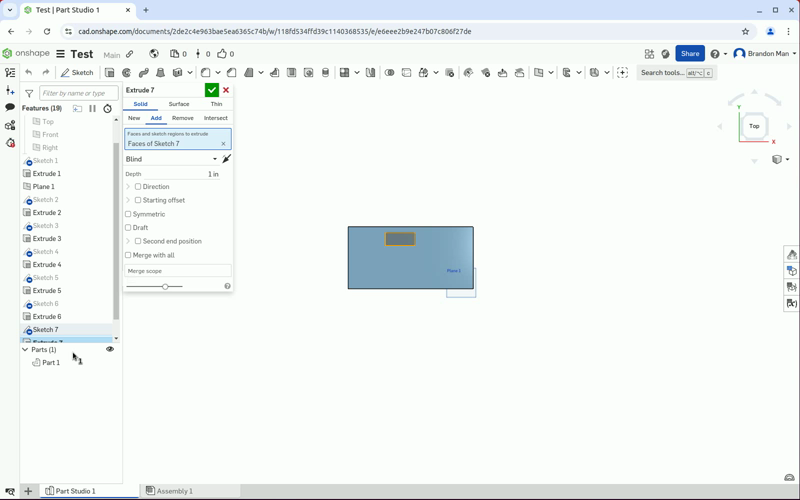
mouse_move(143, 106)
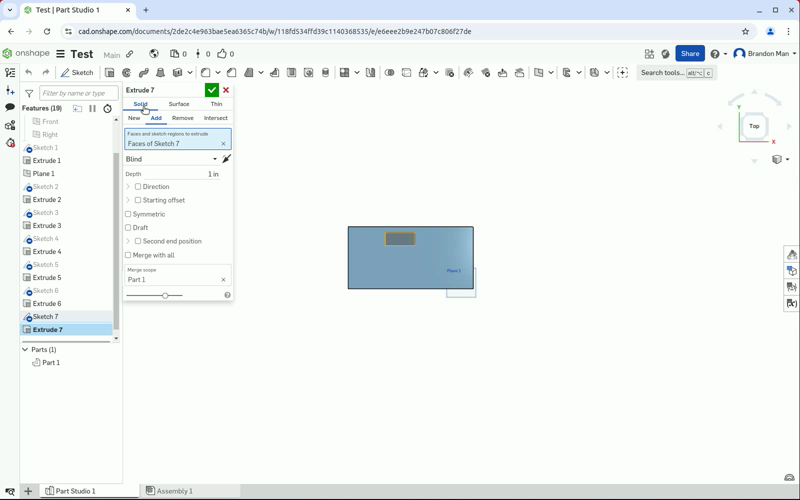
click(143, 106)
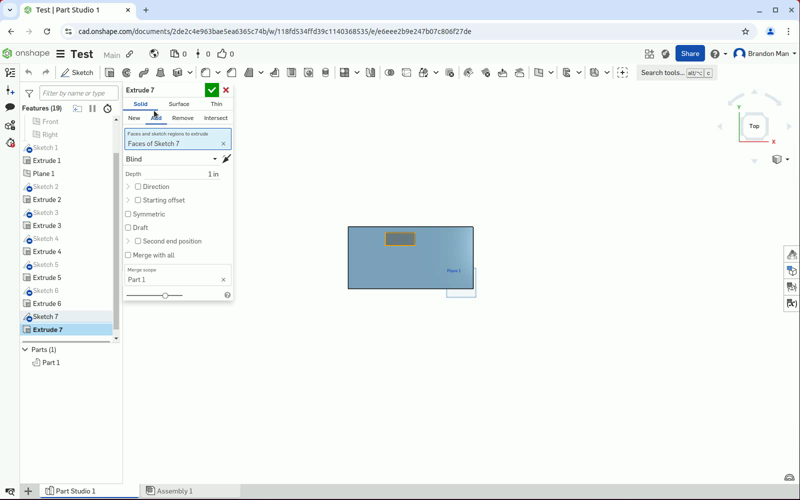
mouse_move(186, 120)
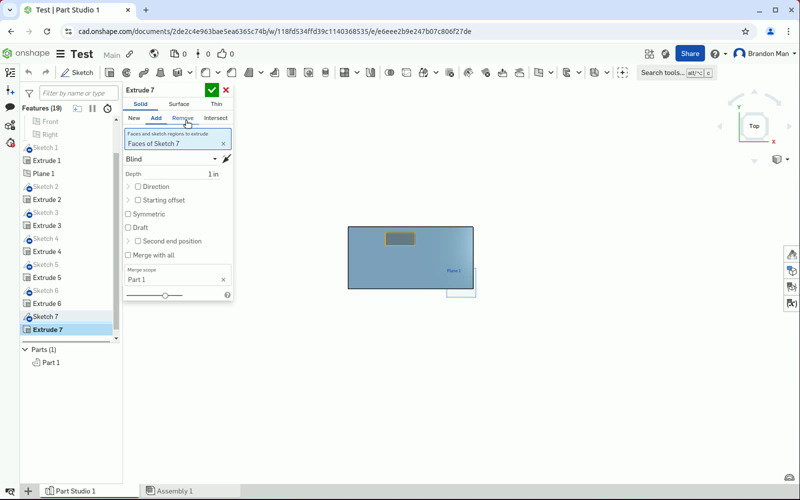
click(186, 120)
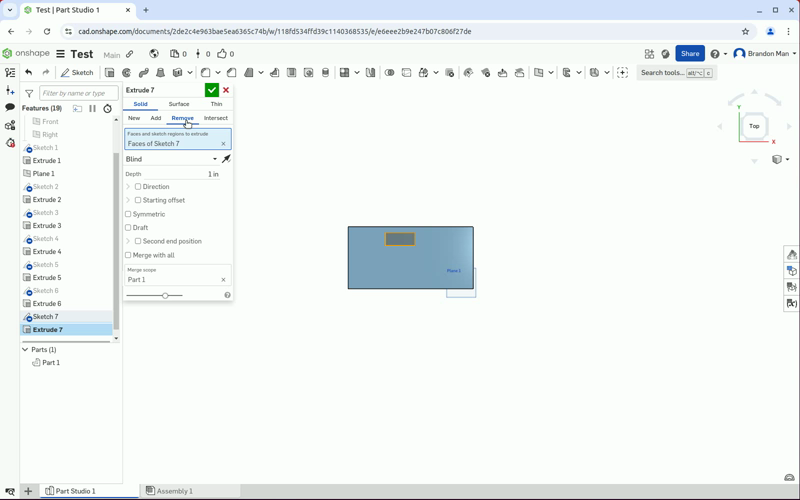
key(tab, 4)
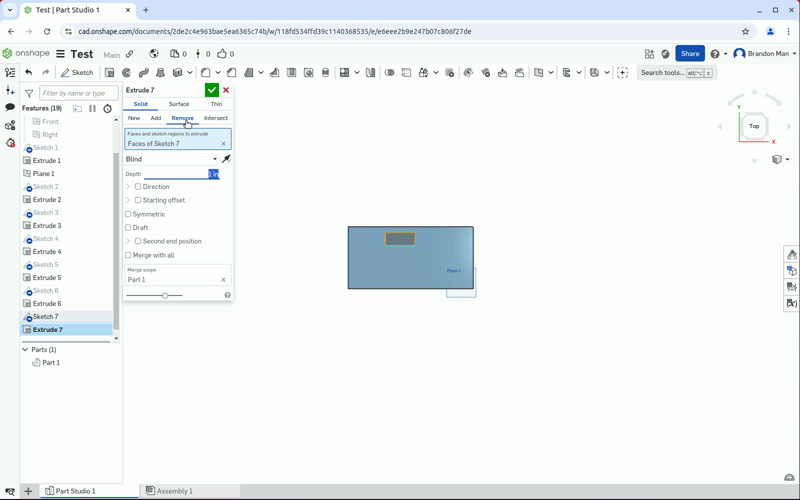
text(8.184)
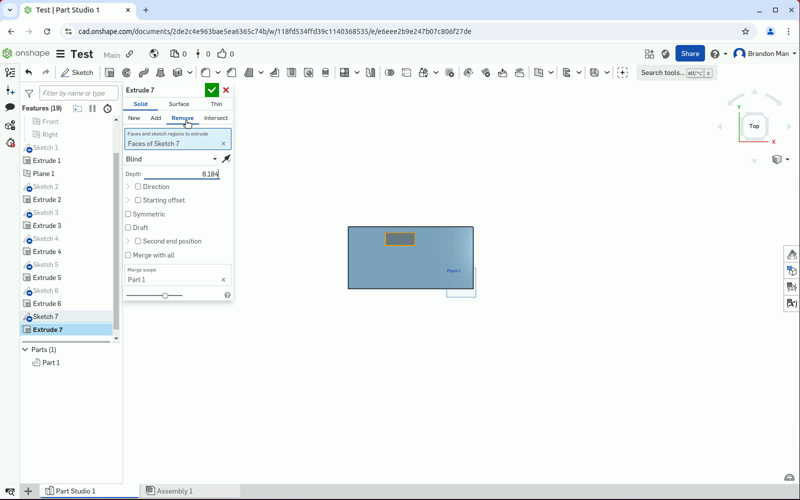
key(tab, 6)
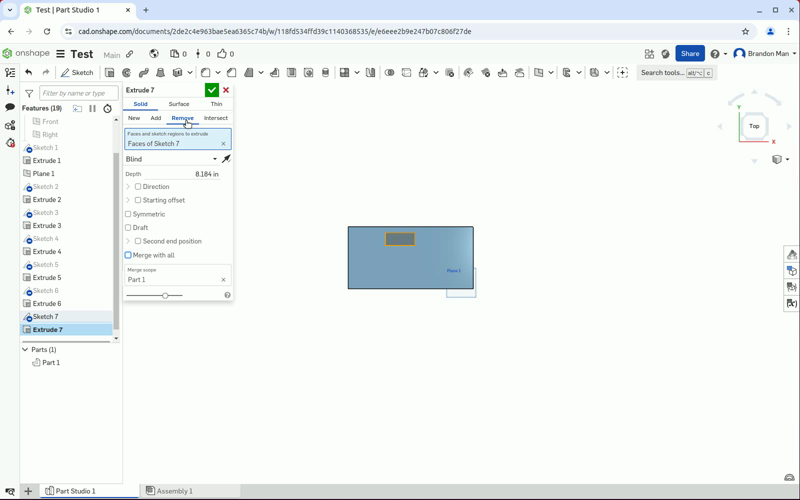
key(space)
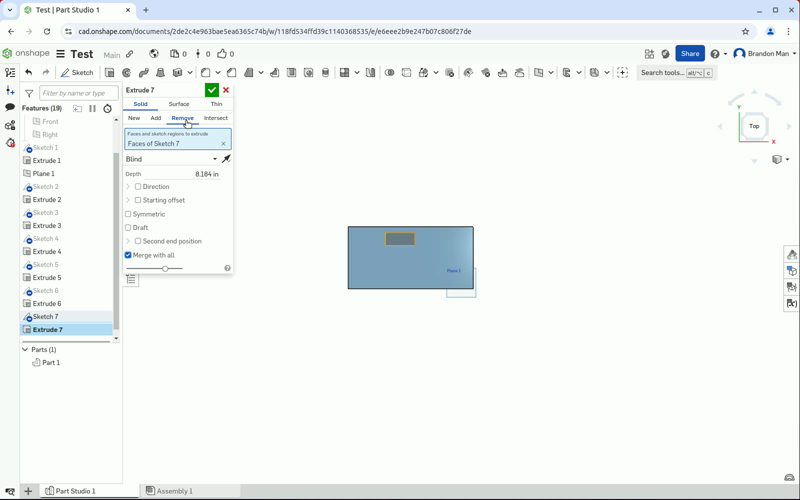
key(enter)
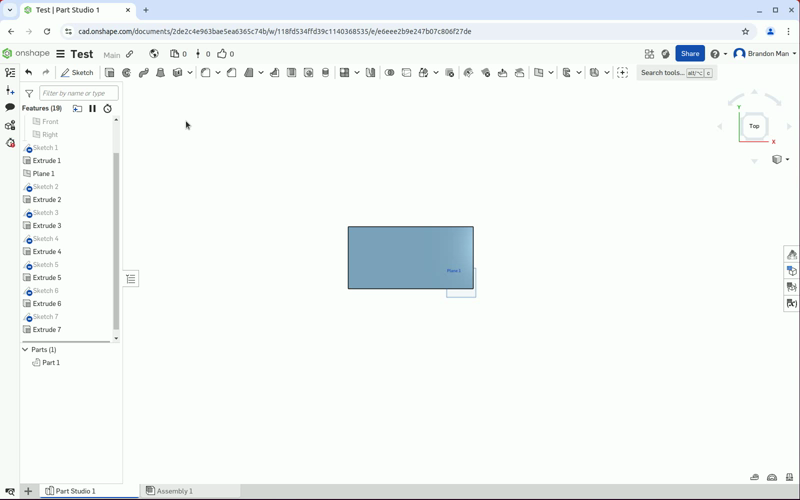
key(shift+h)
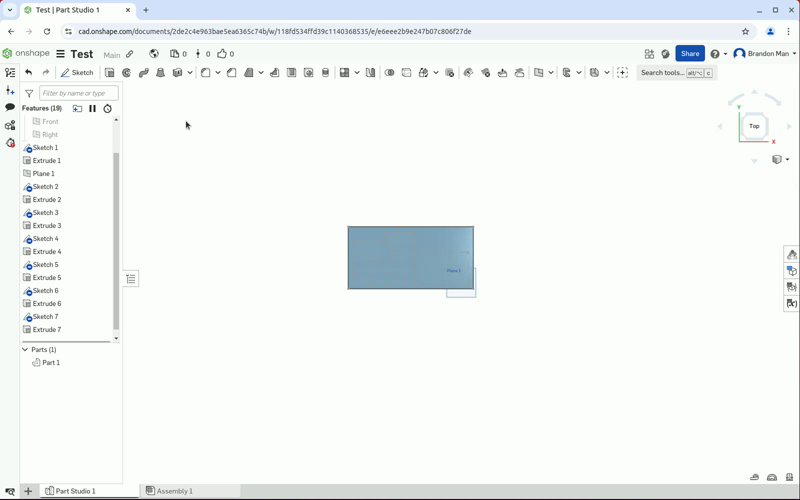
key(shift+h)
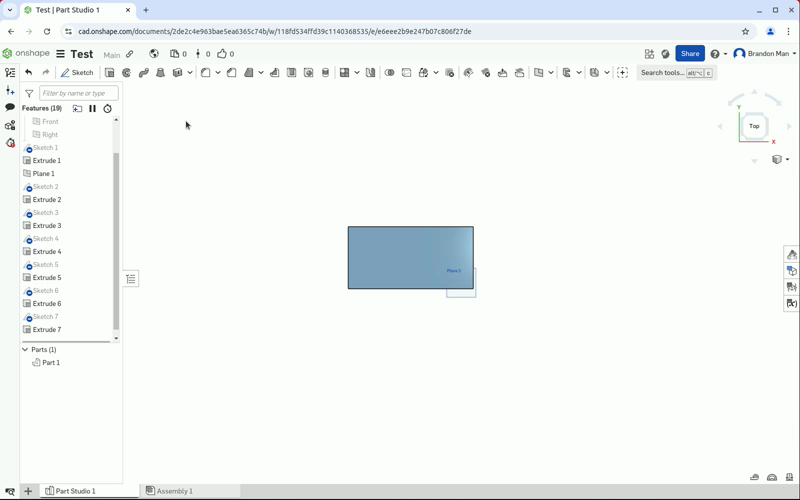
mouse_move(69, 150)
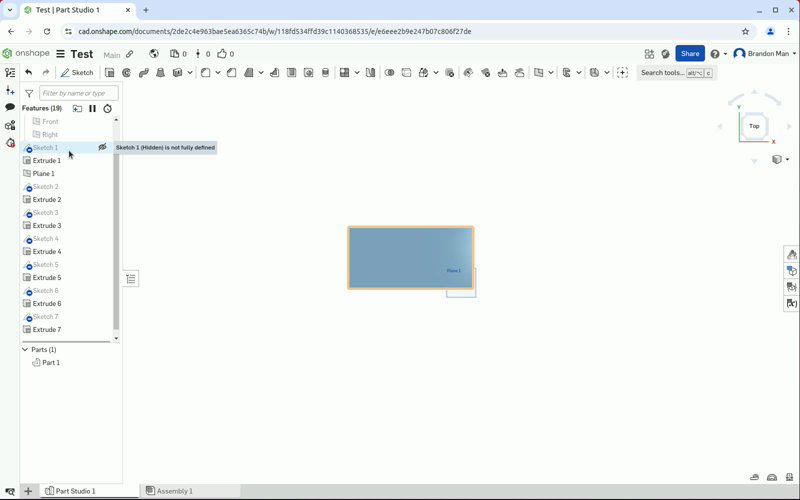
click(69, 150)
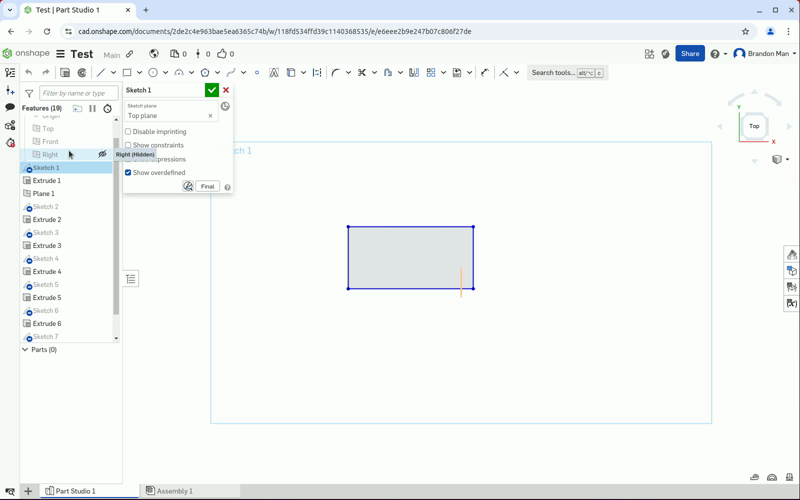
mouse_move(229, 92)
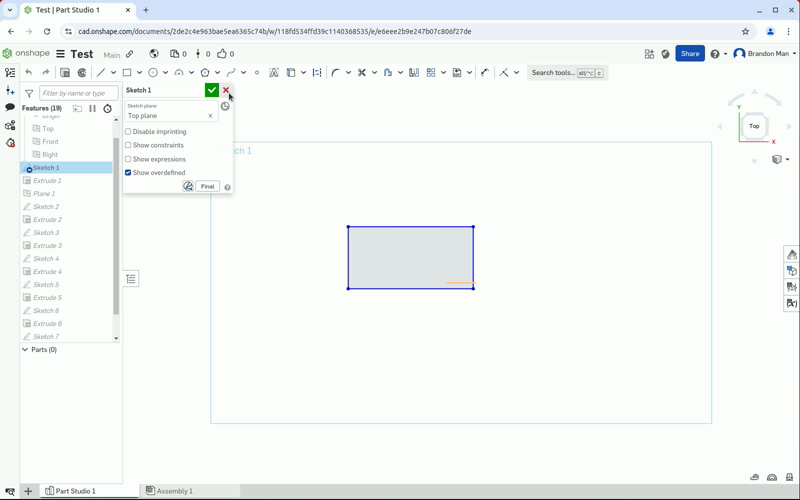
click(229, 92)
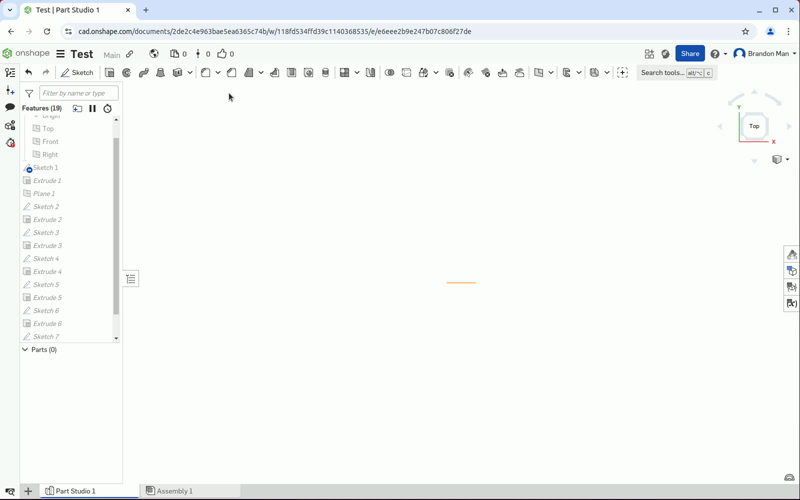
key(shift+s)
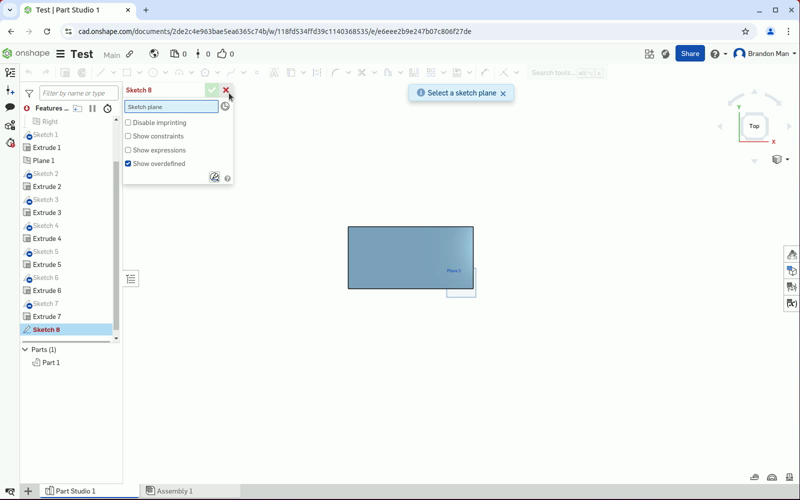
mouse_move(69, 163)
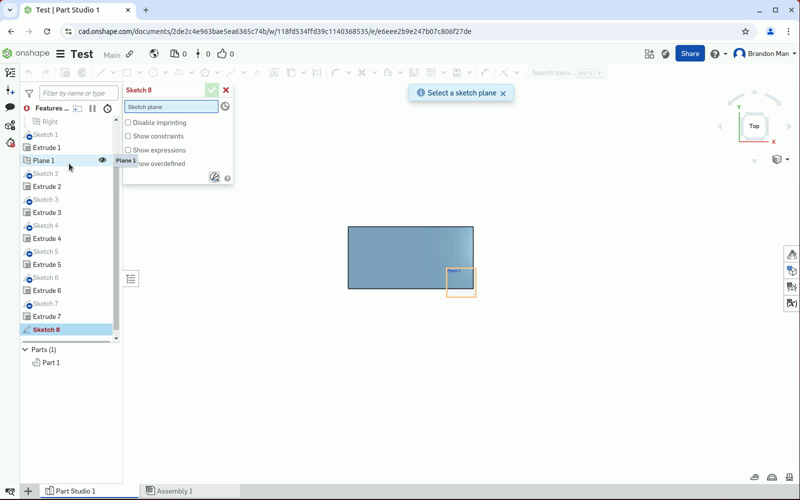
click(69, 163)
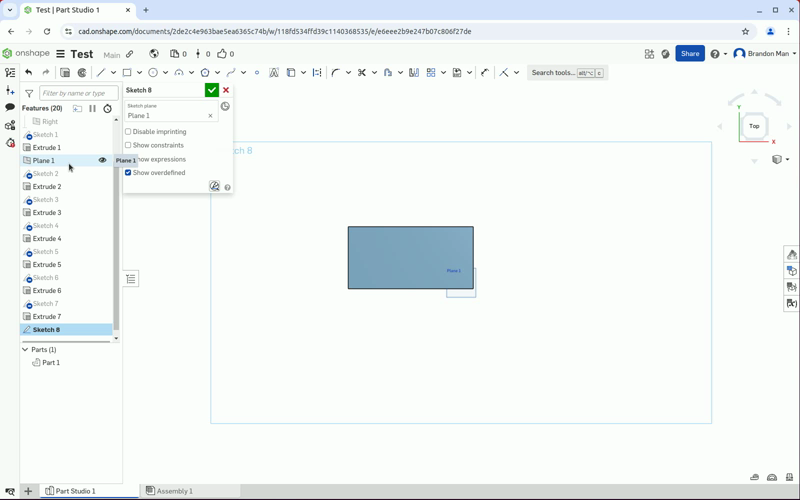
mouse_move(73, 352)
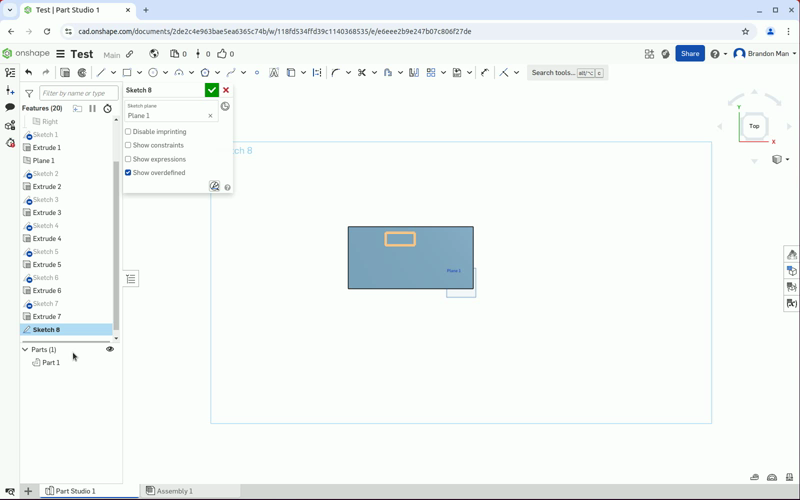
key(y)
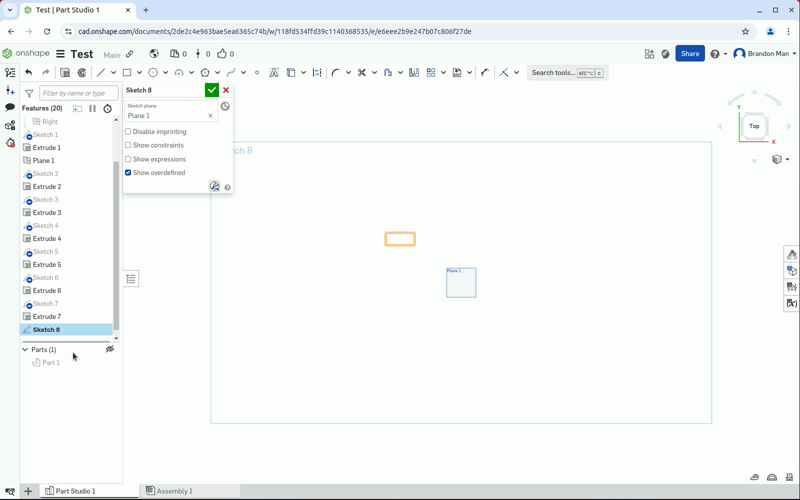
key(l)
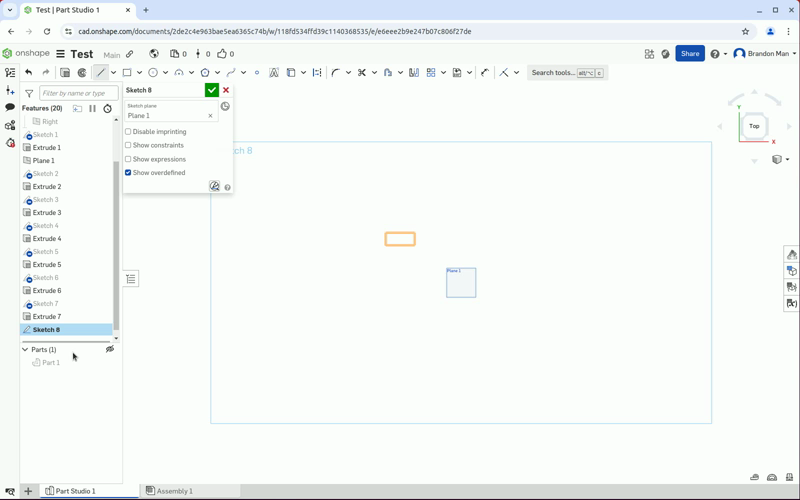
key_down(shift)
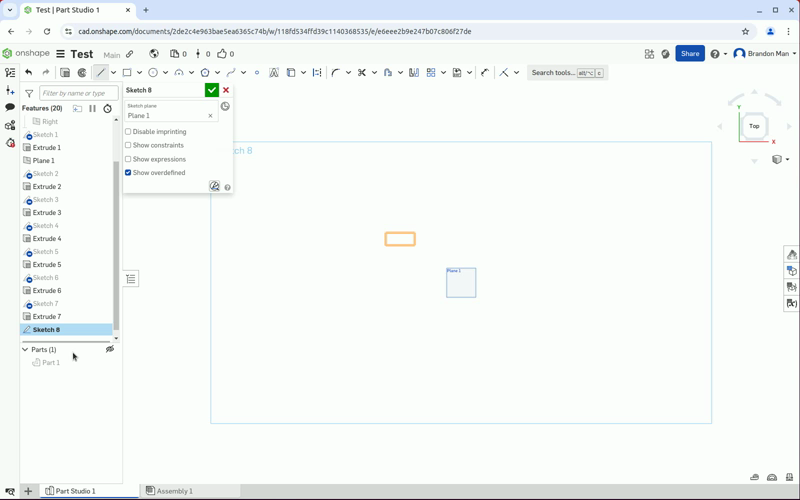
mouse_move(420, 245)
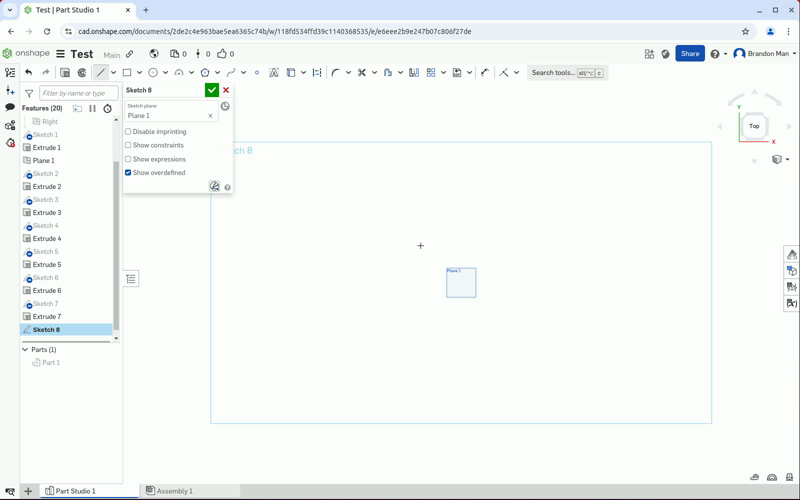
click(420, 245)
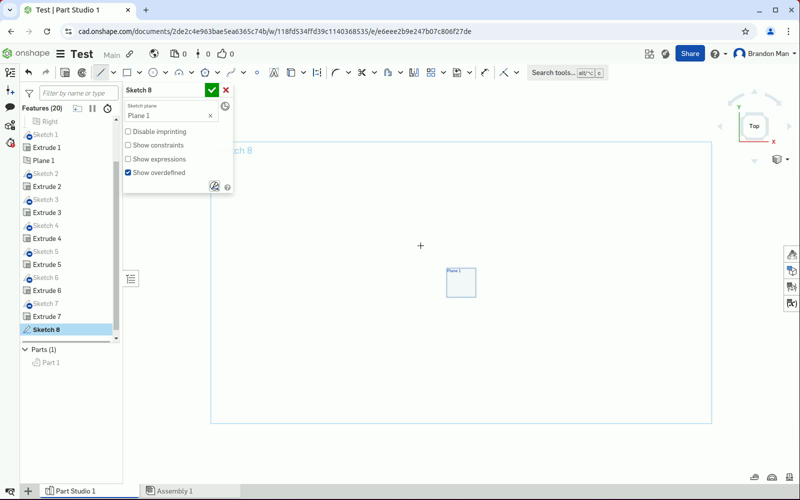
key_up(shift)
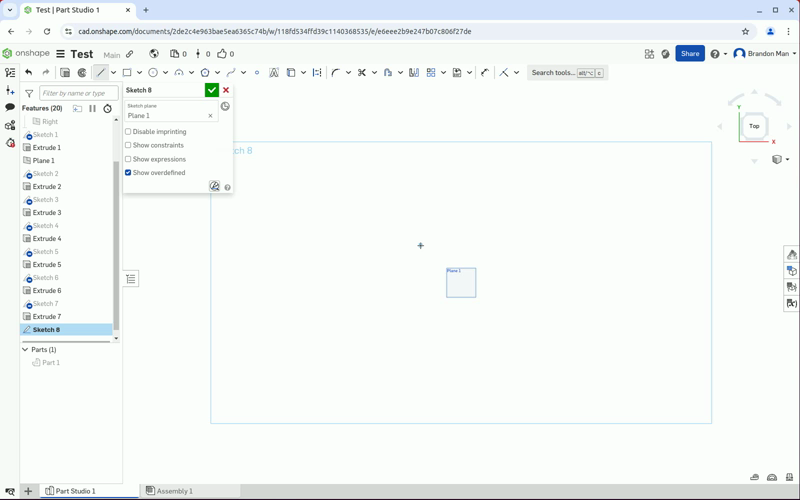
key_down(shift)
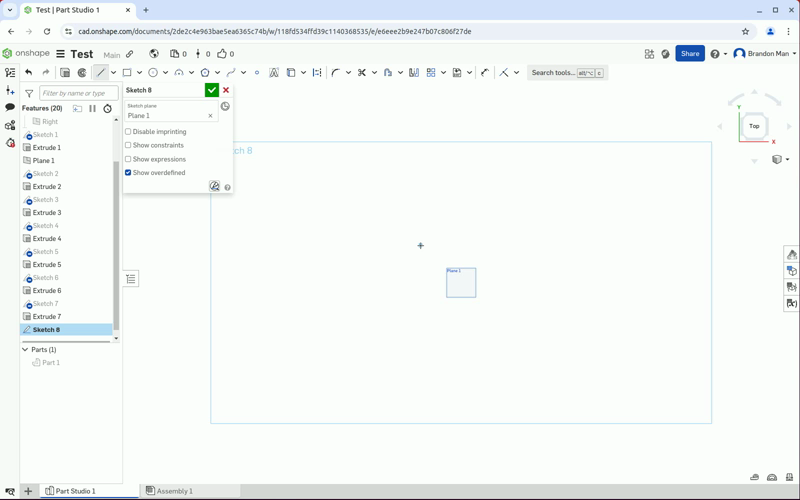
mouse_move(450, 245)
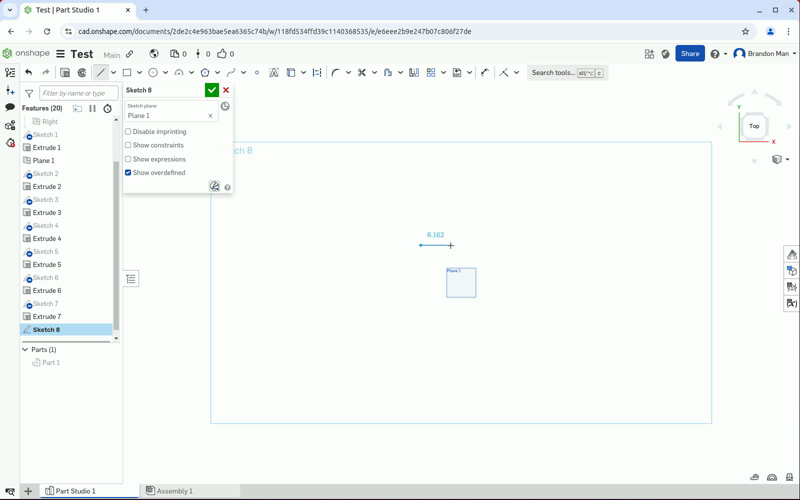
mouse_move(456, 245)
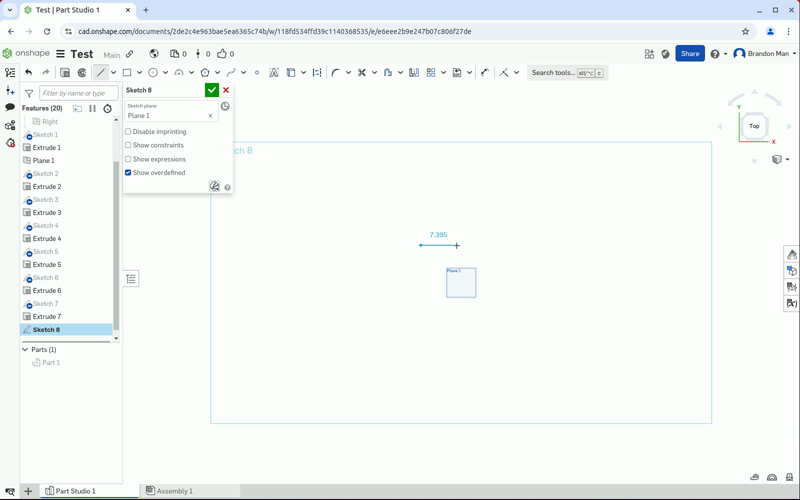
click(456, 245)
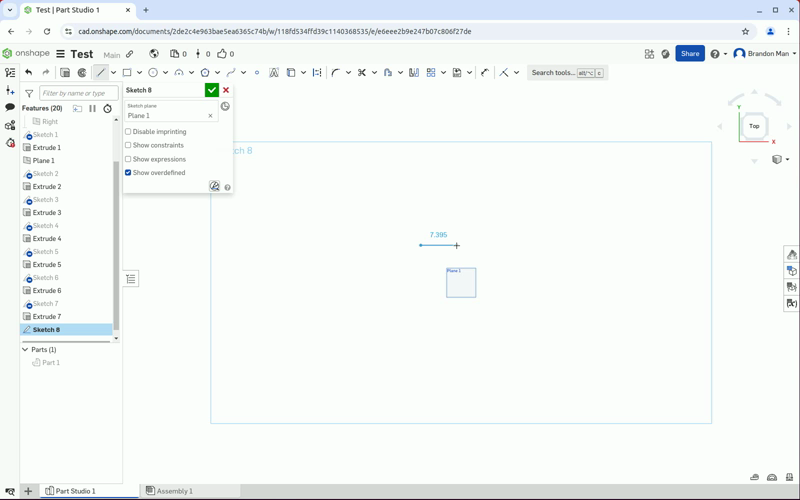
key_up(shift)
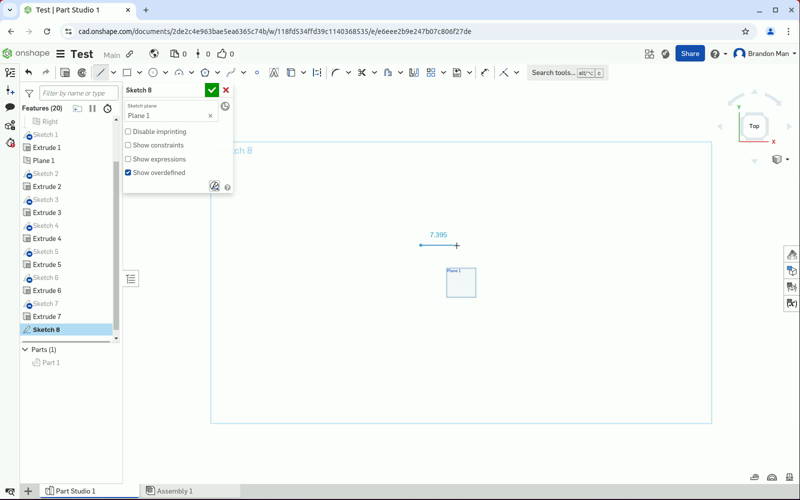
key_down(shift)
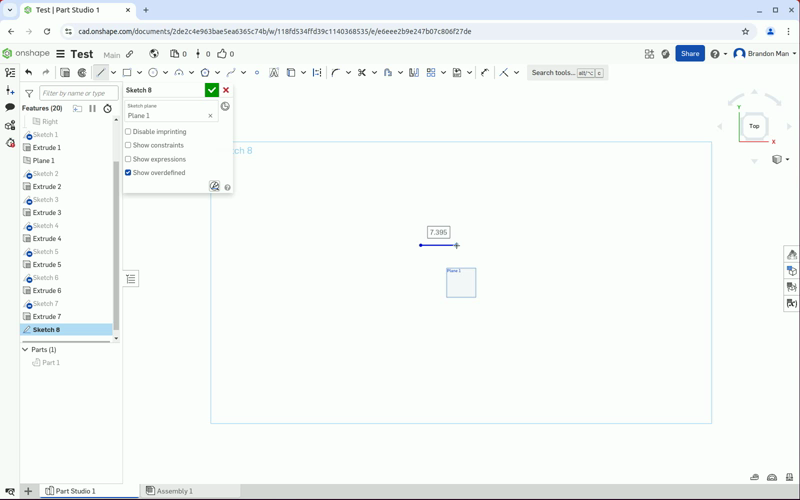
mouse_move(486, 245)
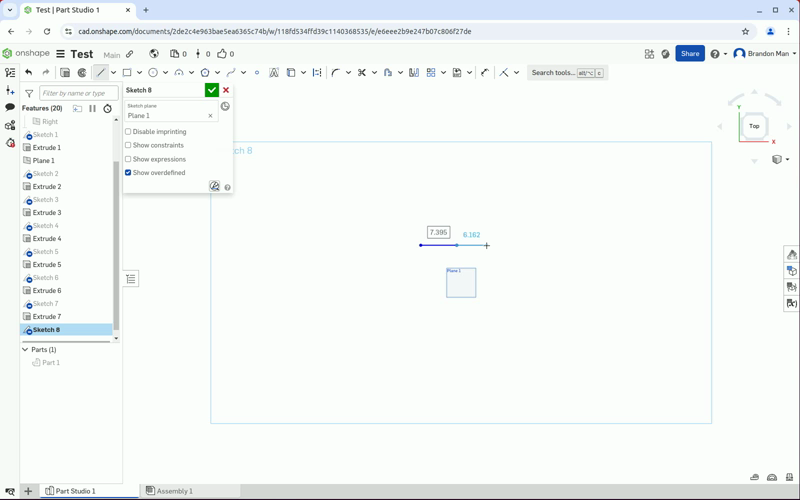
mouse_move(456, 237)
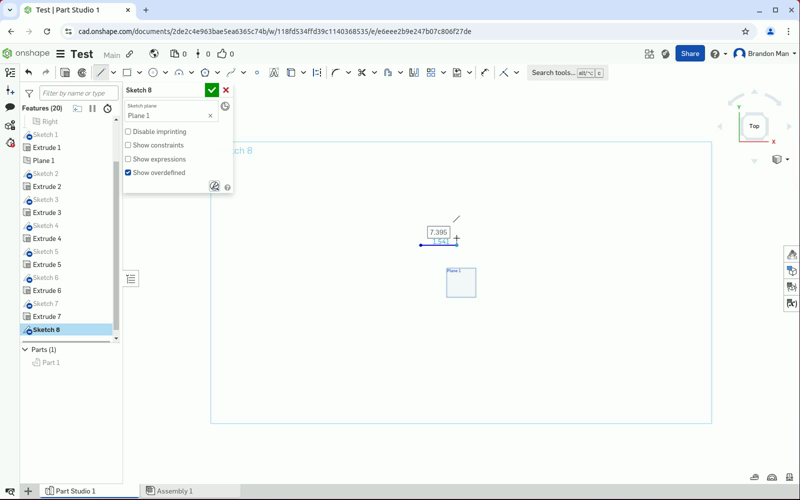
click(456, 237)
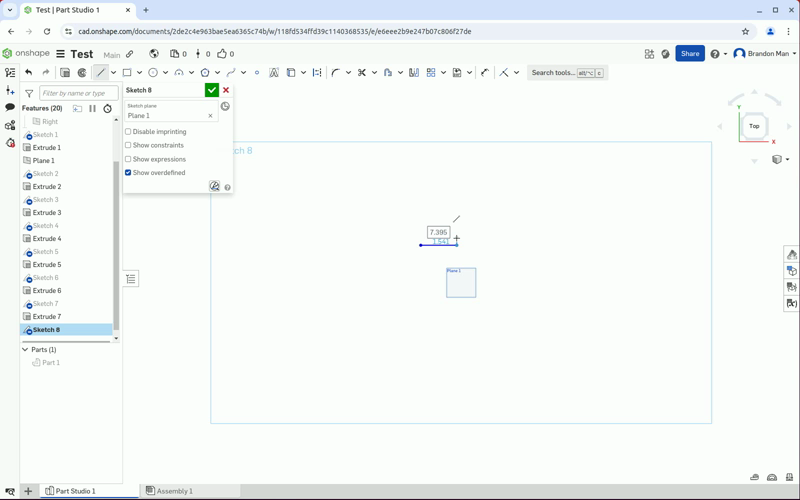
key_up(shift)
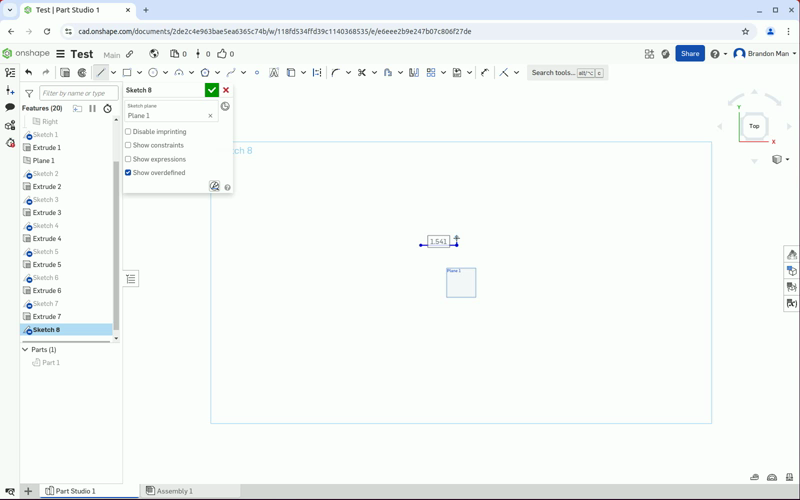
key_down(shift)
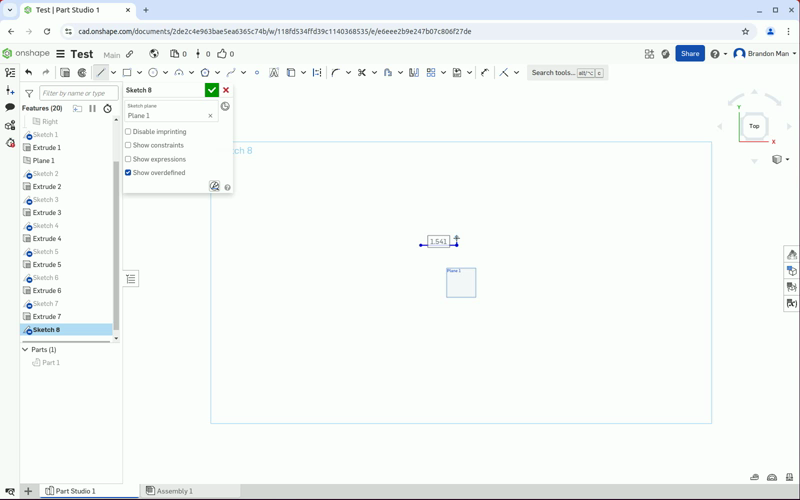
mouse_move(486, 237)
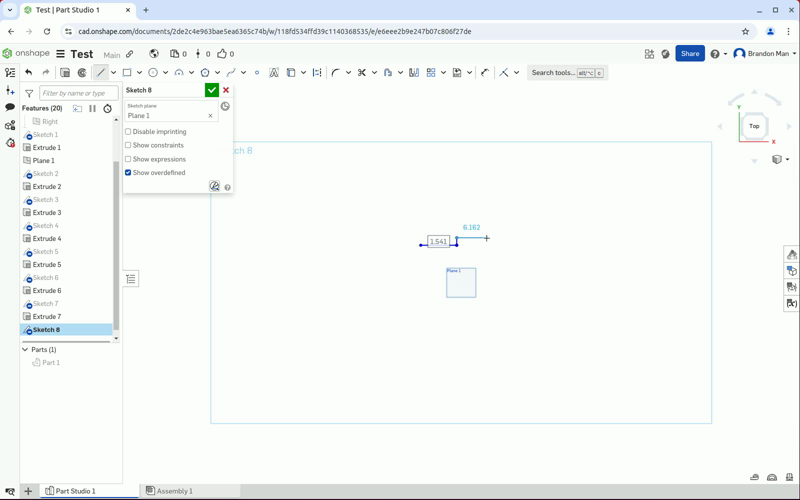
mouse_move(420, 237)
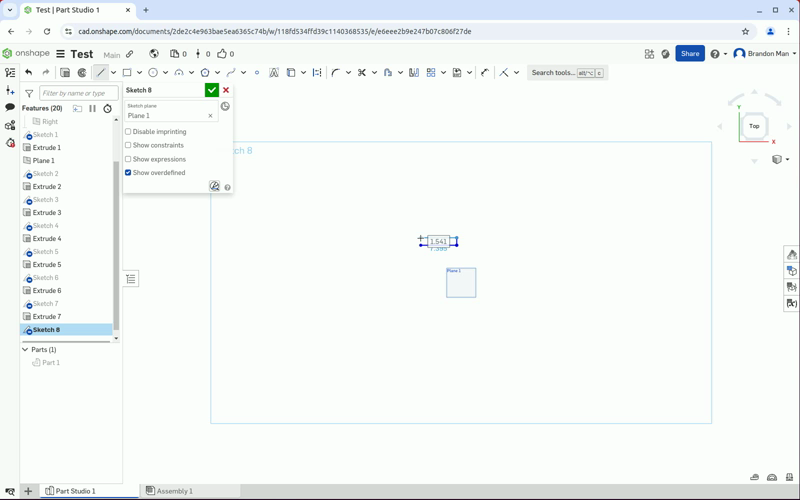
click(420, 237)
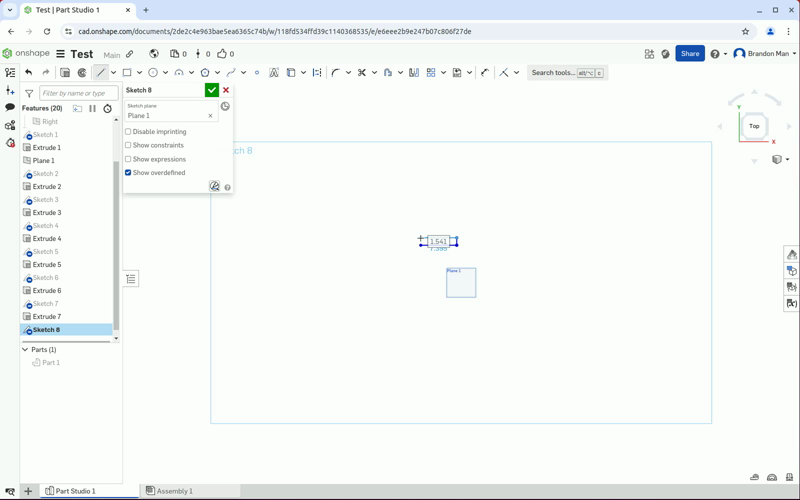
key_up(shift)
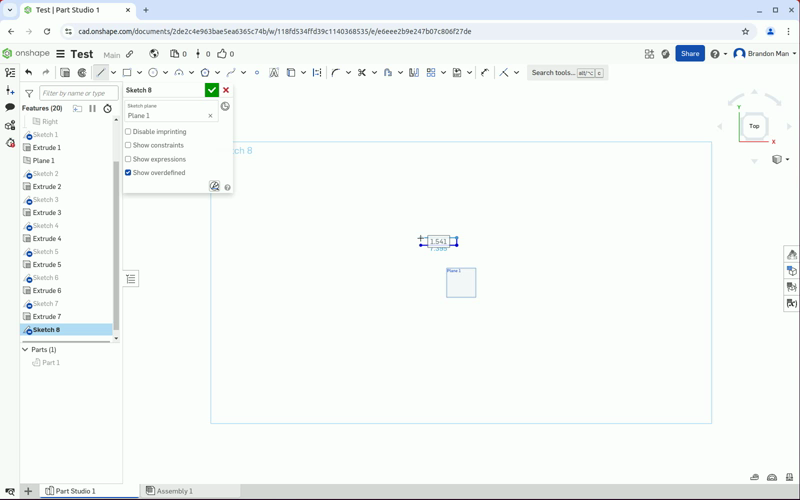
mouse_move(450, 237)
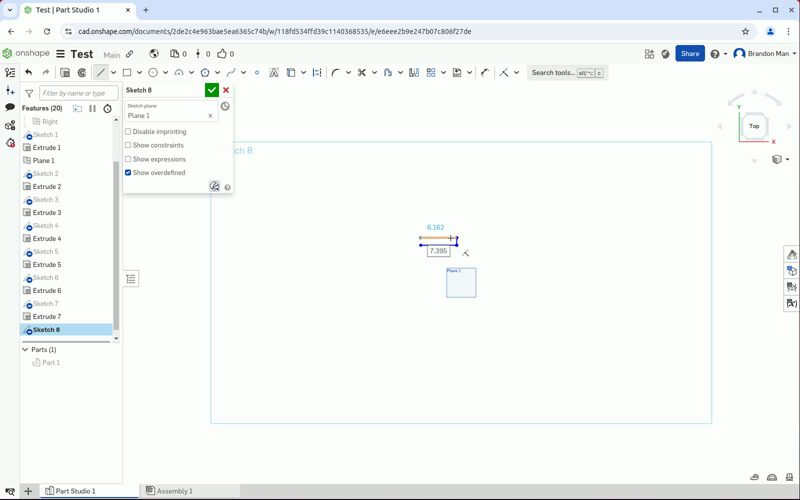
key_down(shift)
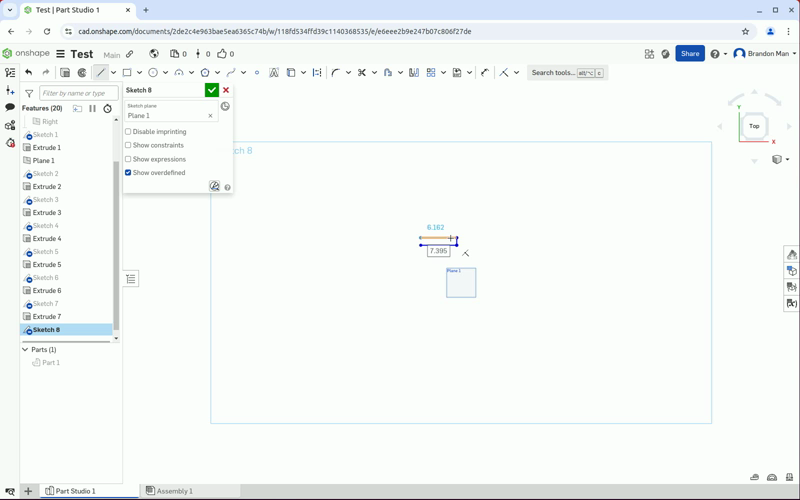
mouse_move(420, 245)
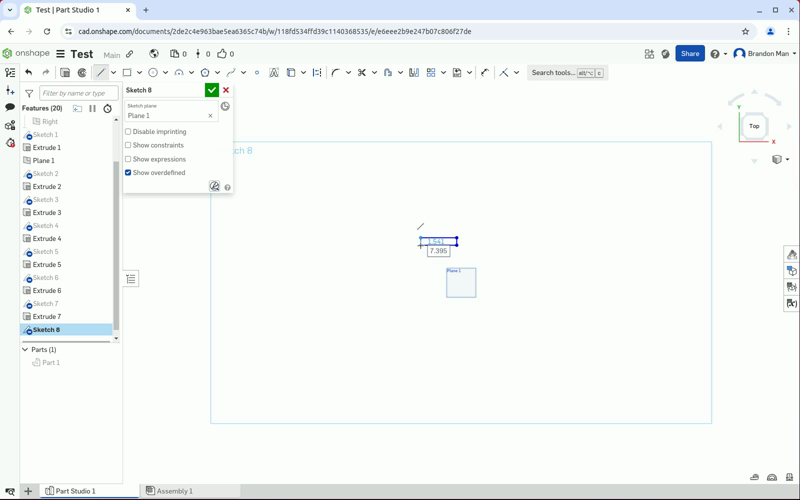
key_up(shift)
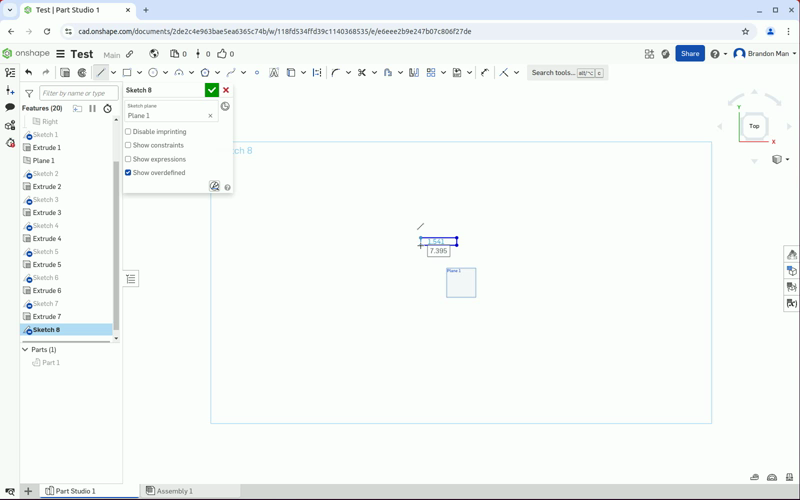
click(420, 245)
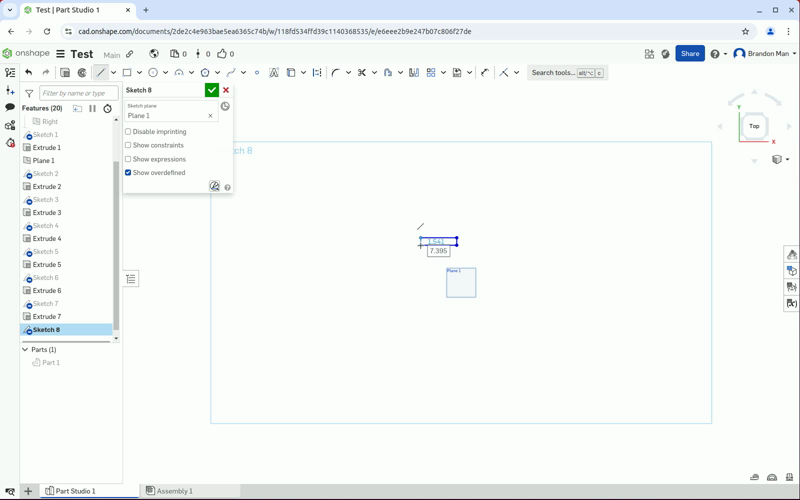
key(esc)
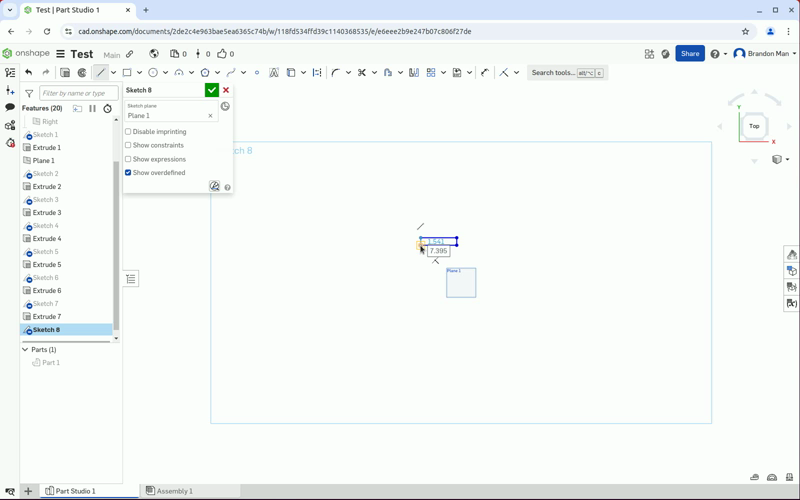
mouse_move(428, 238)
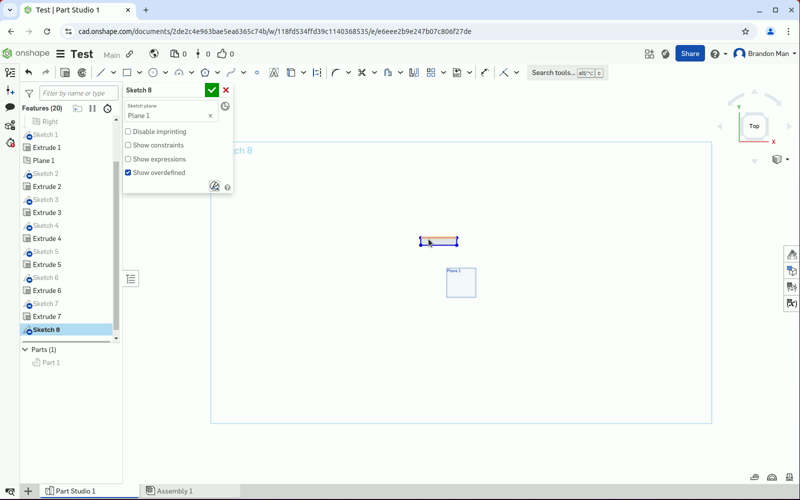
scroll(6)
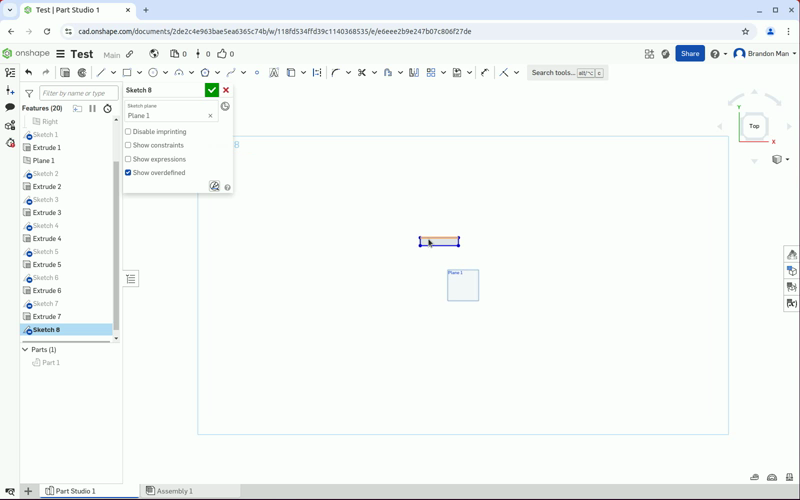
scroll(6)
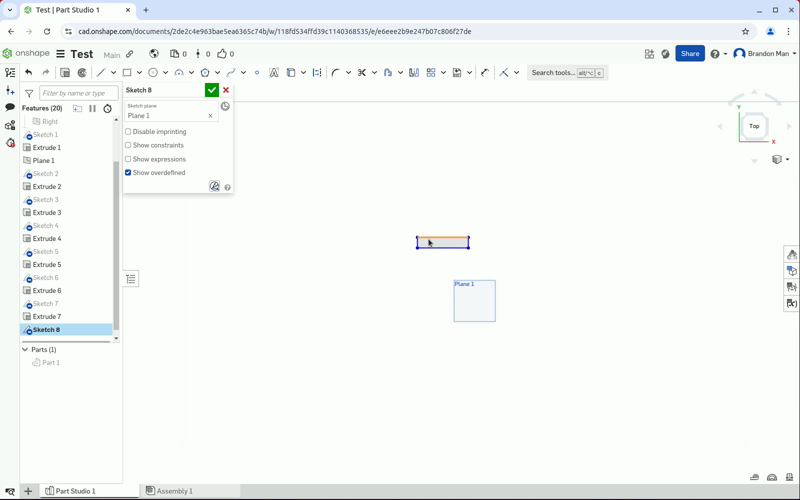
scroll(6)
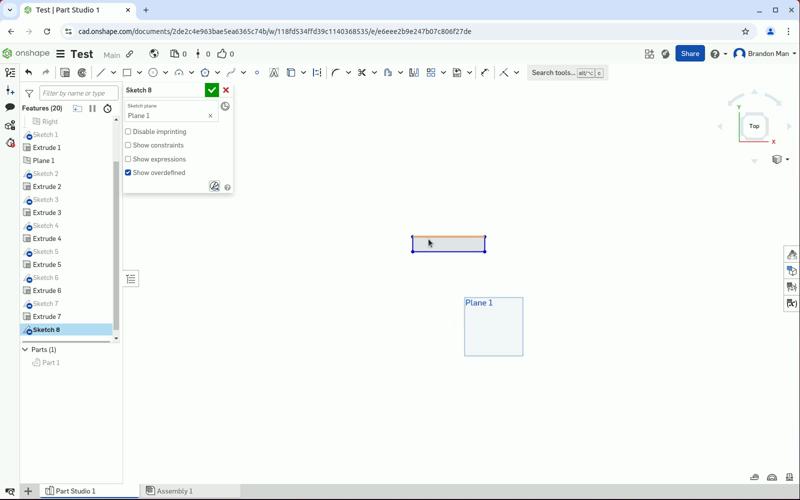
scroll(6)
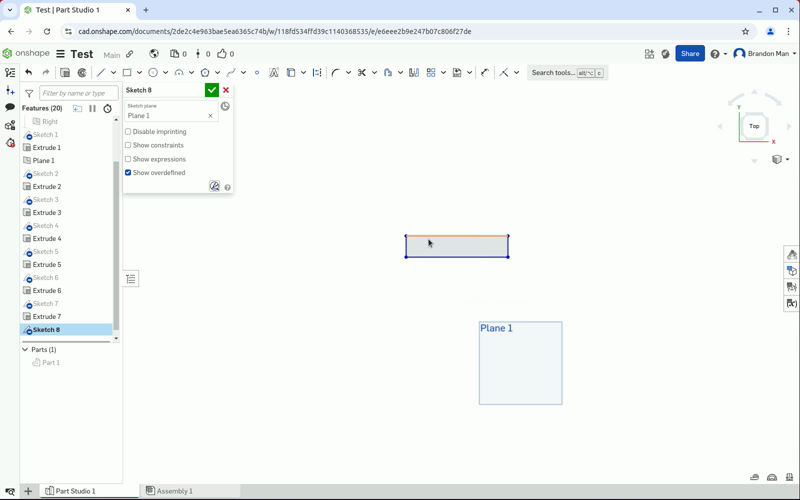
scroll(6)
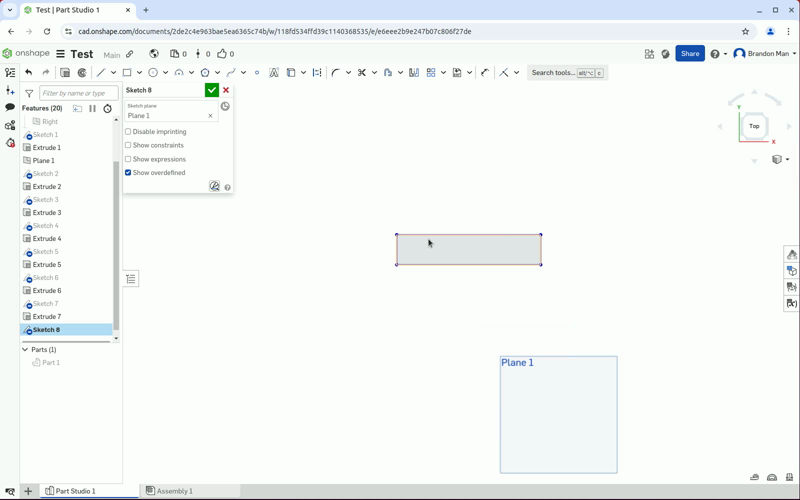
scroll(6)
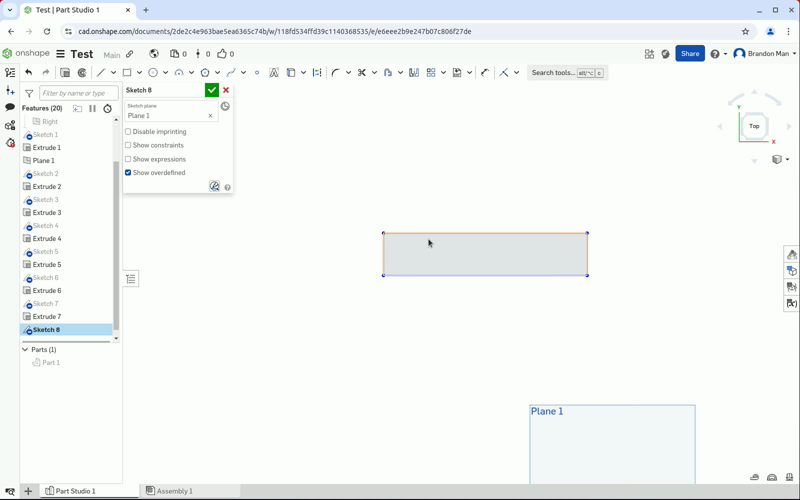
scroll(6)
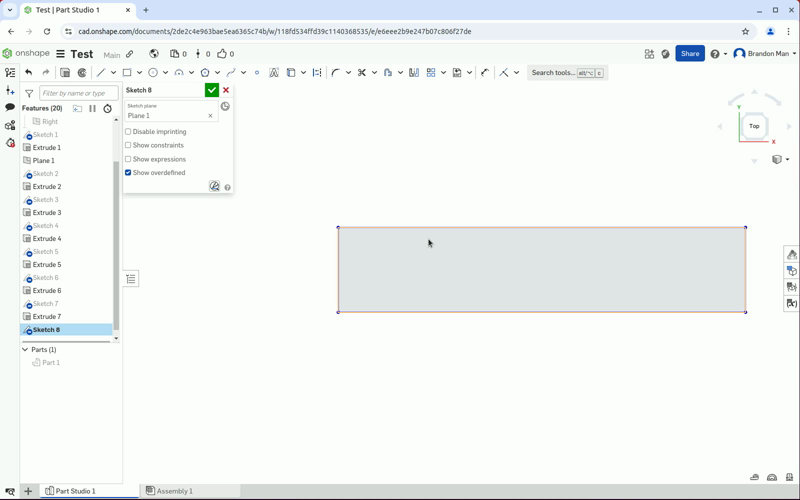
click(428, 238)
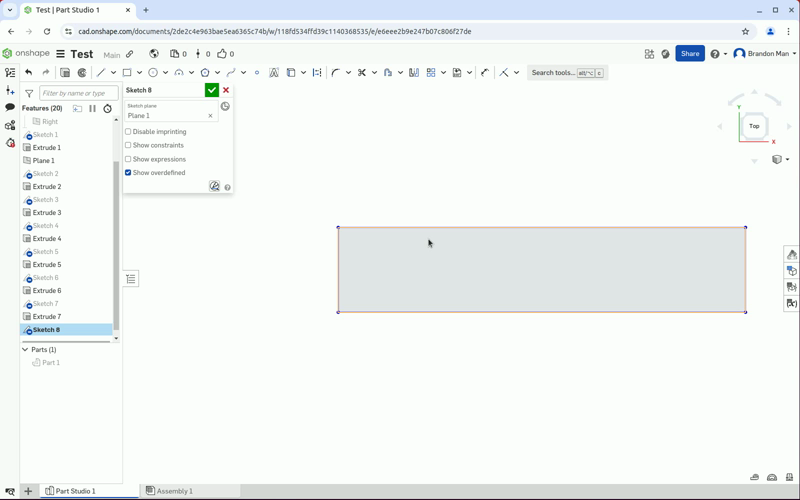
scroll(-6)
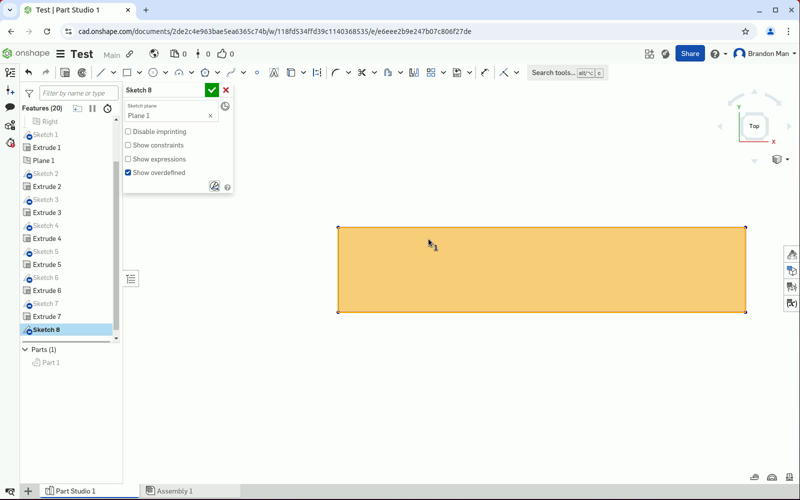
scroll(-6)
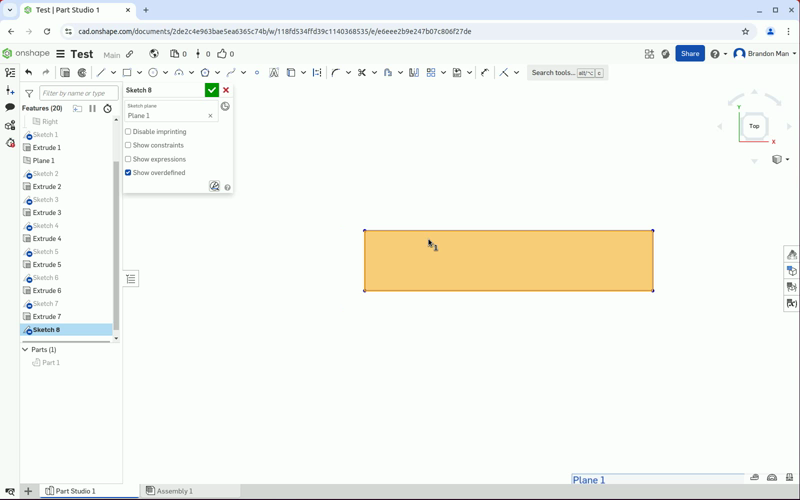
scroll(-6)
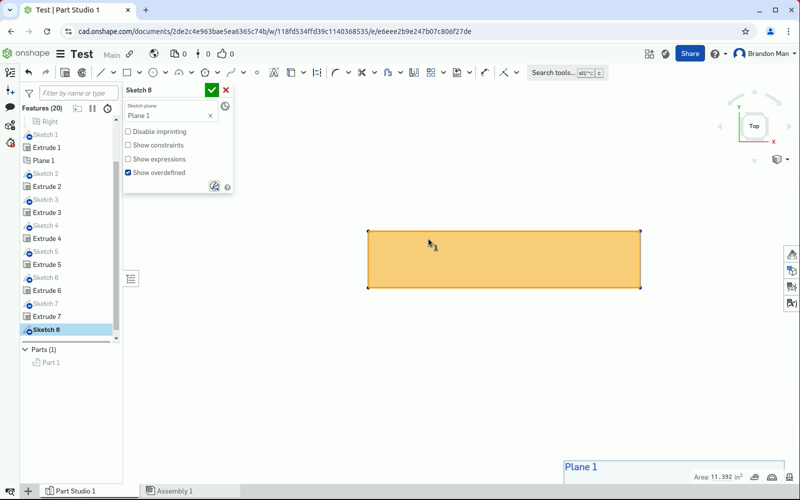
scroll(-6)
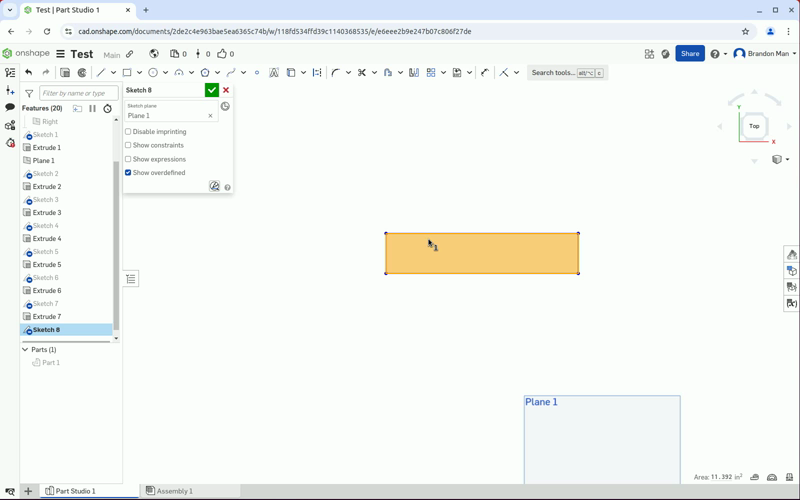
scroll(-6)
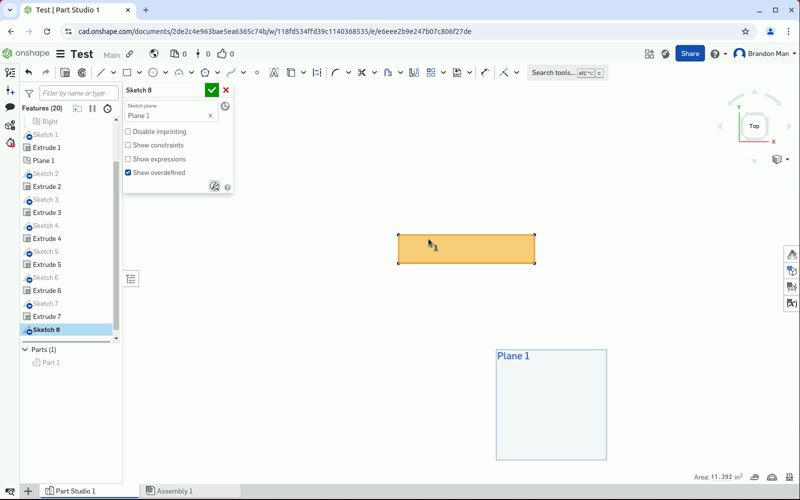
scroll(-6)
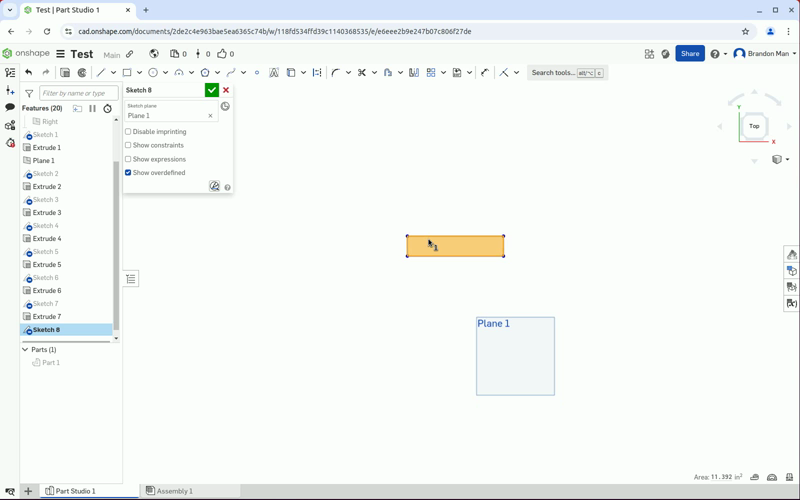
scroll(-6)
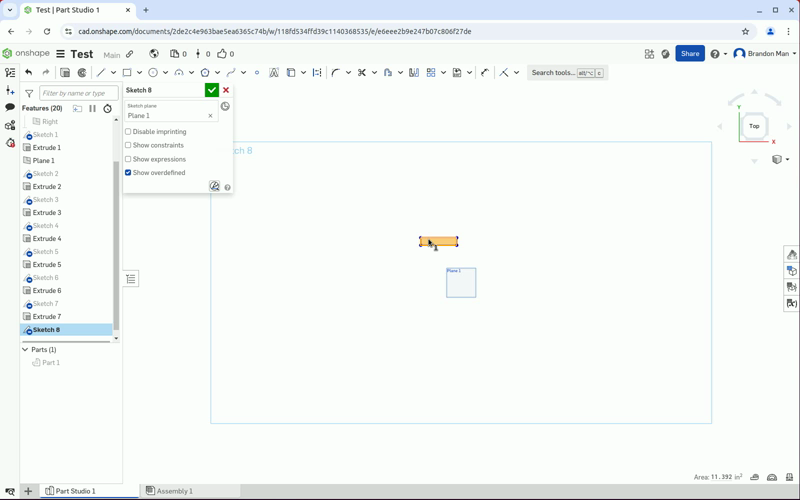
mouse_move(73, 352)
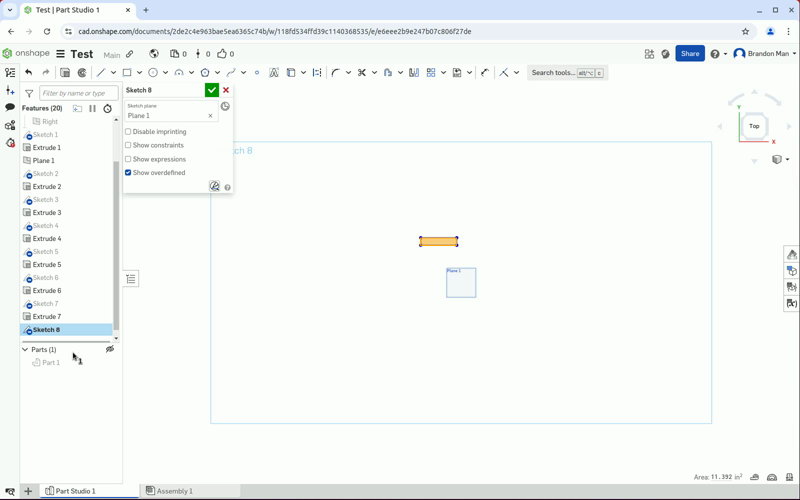
key(shift+y)
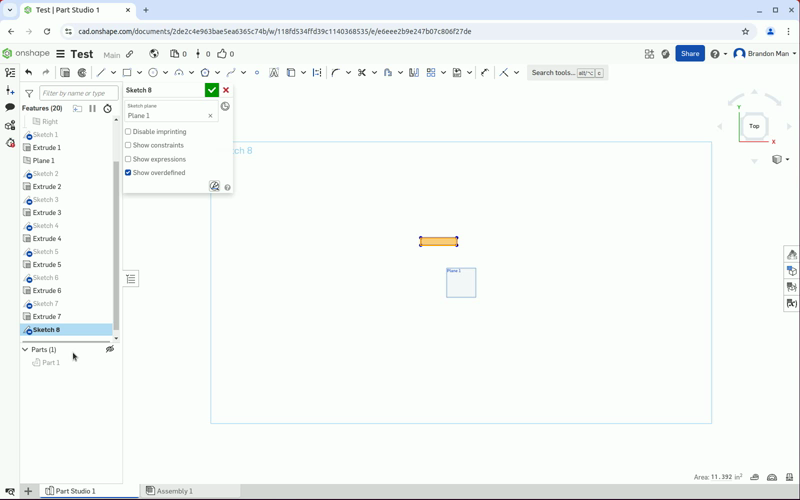
key(shift+e)
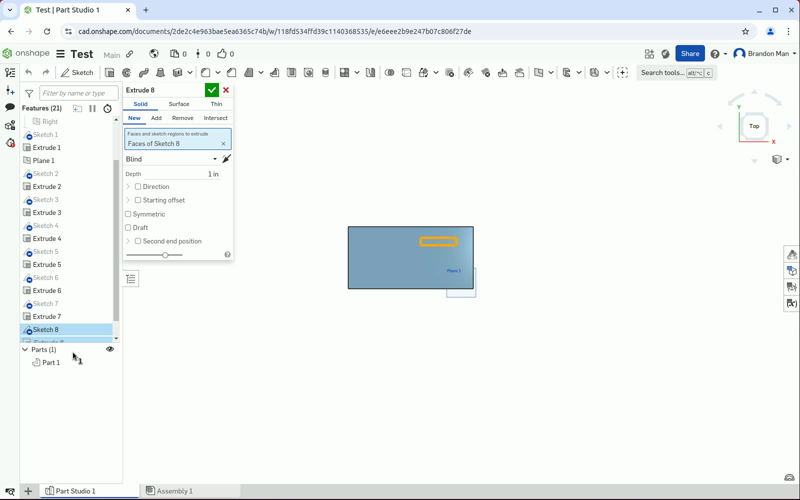
mouse_move(143, 106)
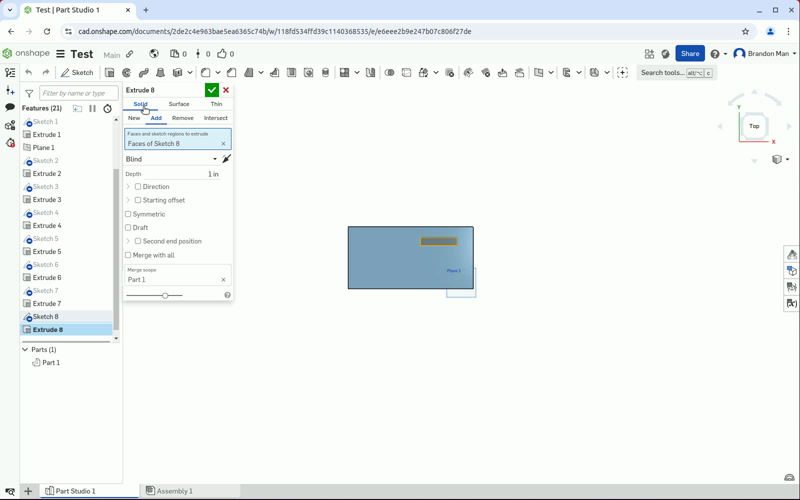
click(143, 106)
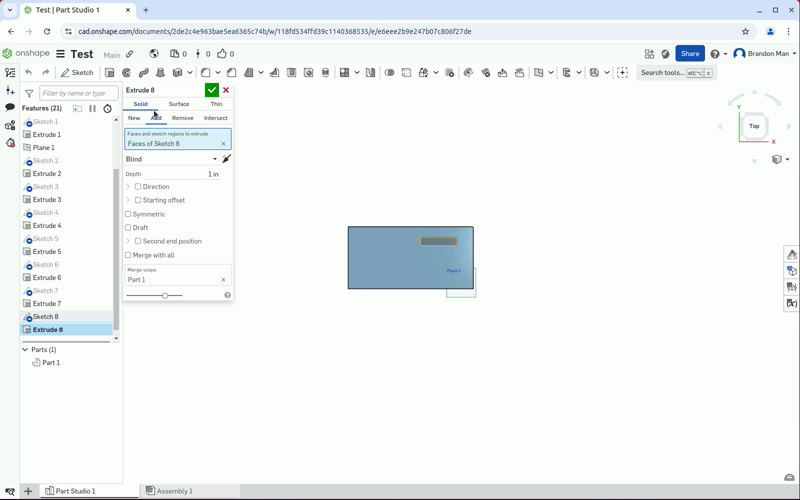
mouse_move(186, 120)
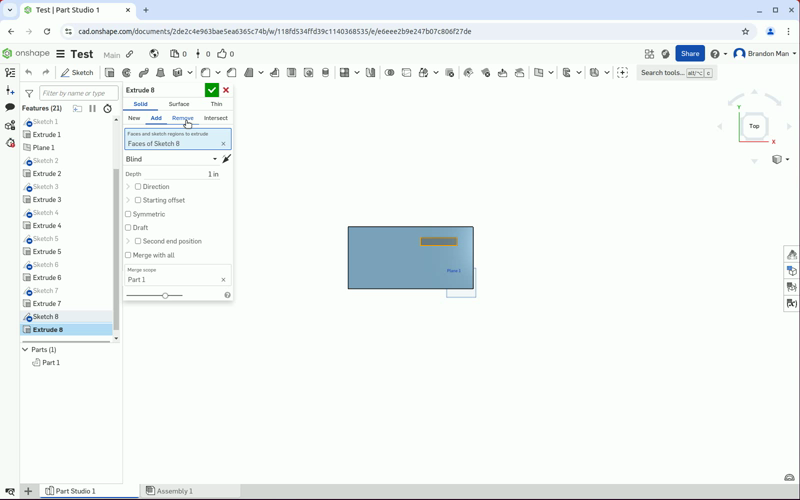
click(186, 120)
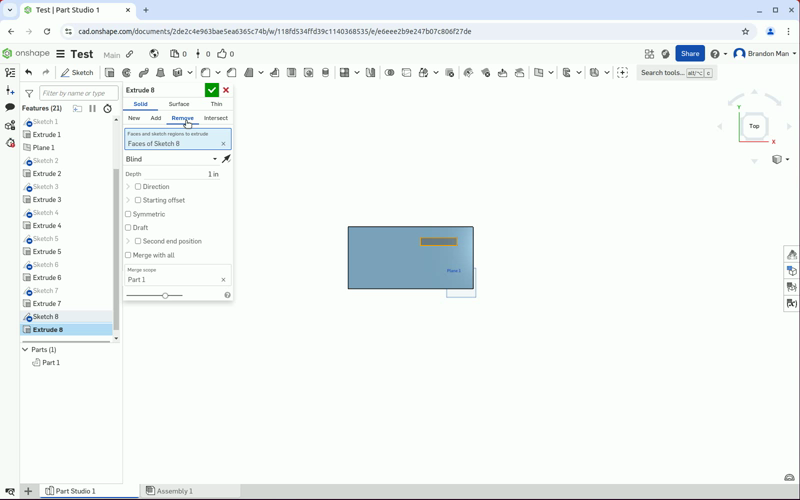
key(tab, 4)
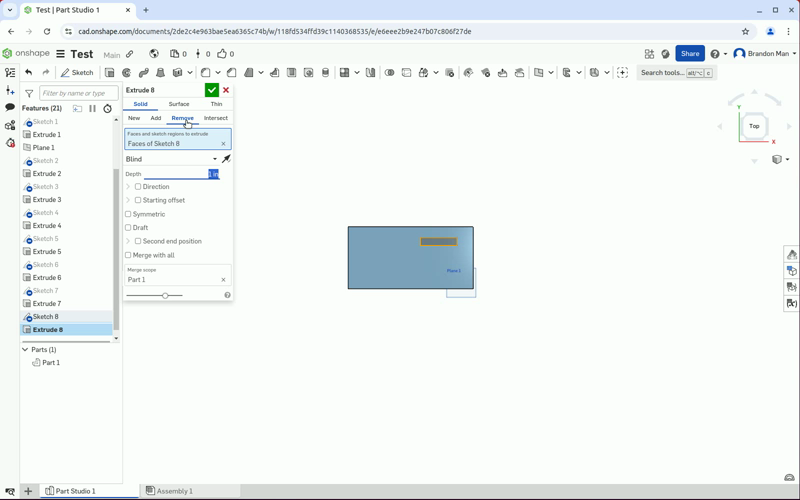
text(7.221)
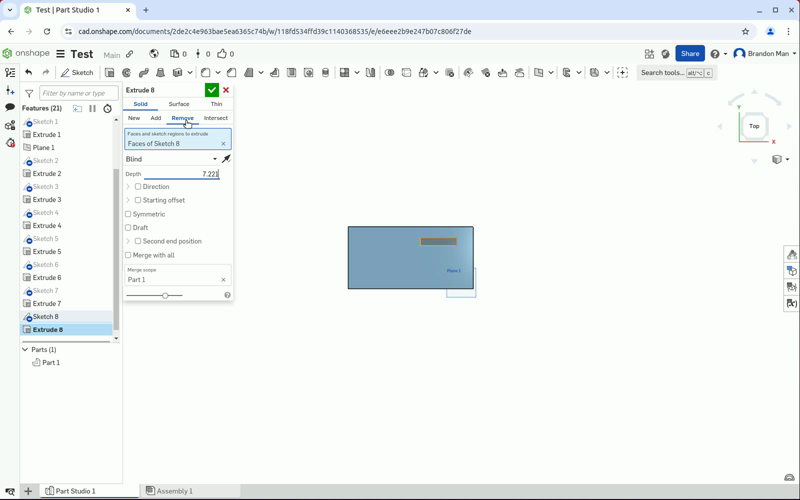
key(tab, 6)
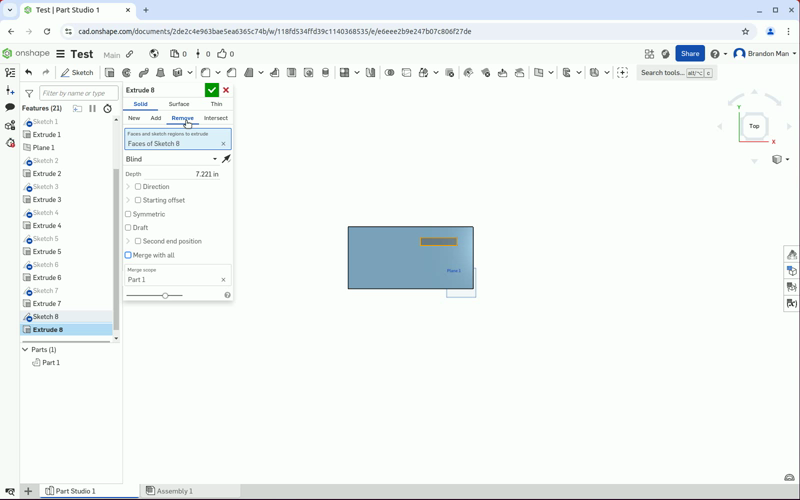
key(space)
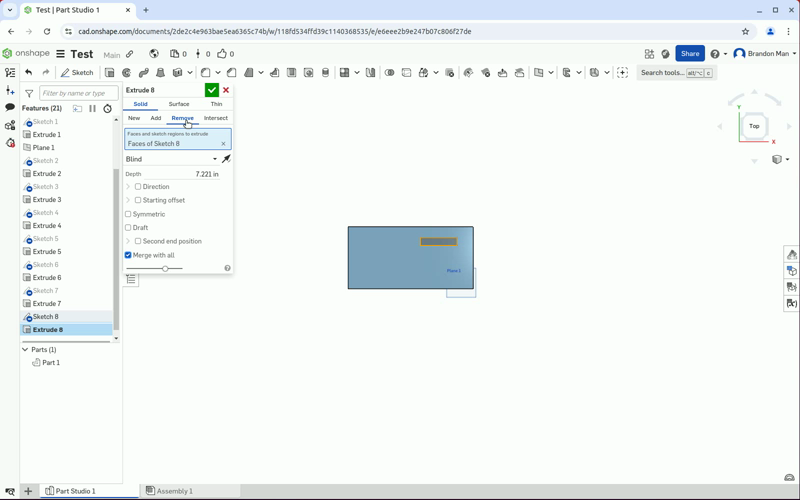
key(enter)
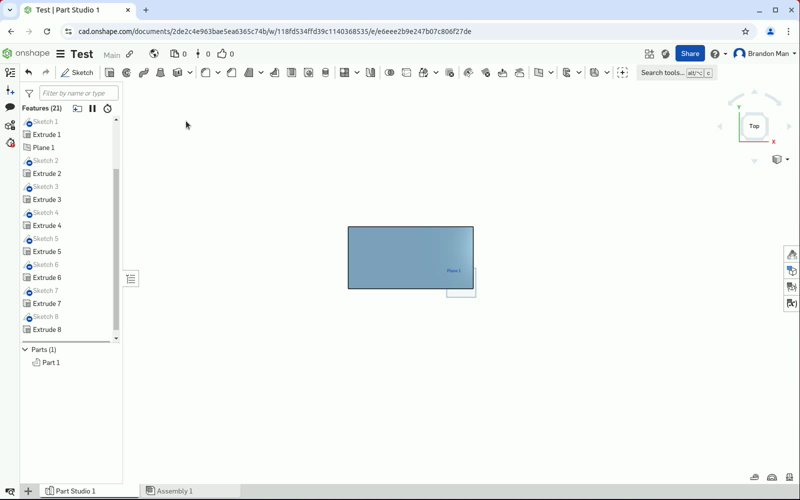
key(shift+h)
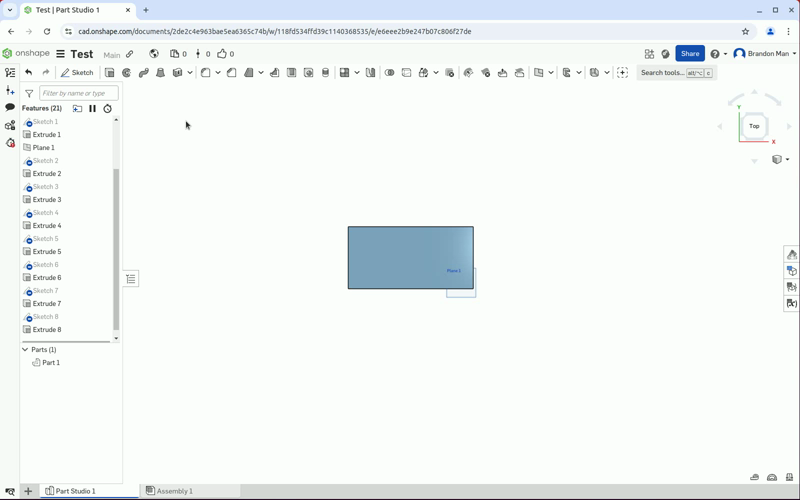
key(shift+h)
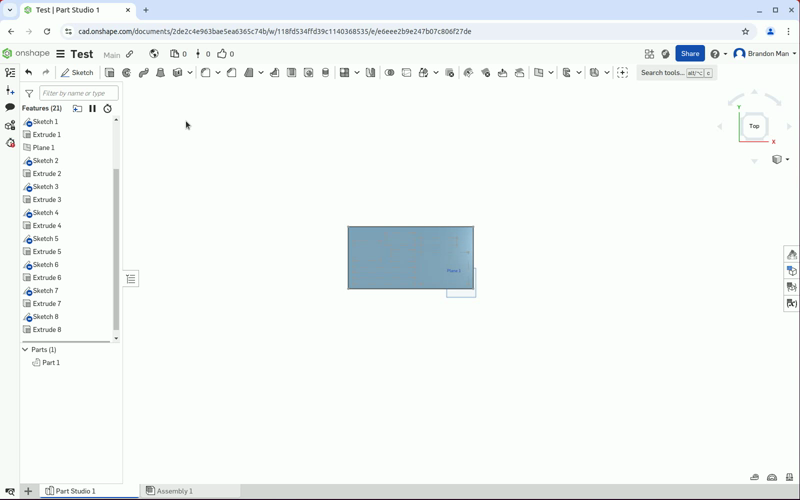
key(shift+7)
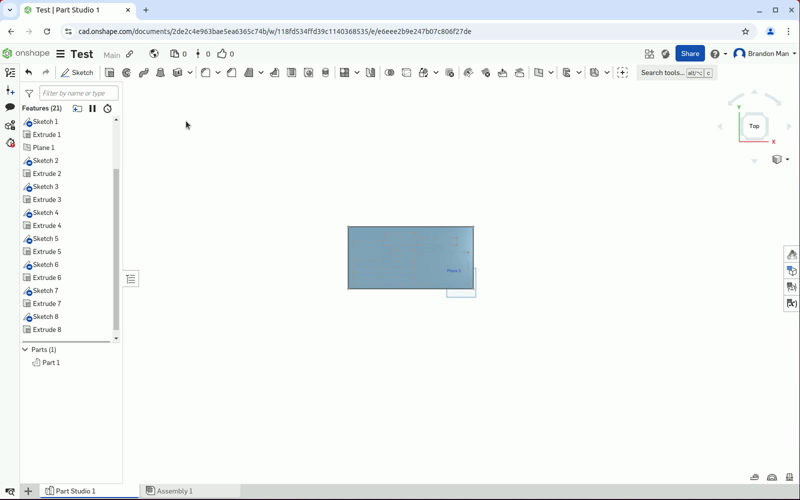
key(up, 3)
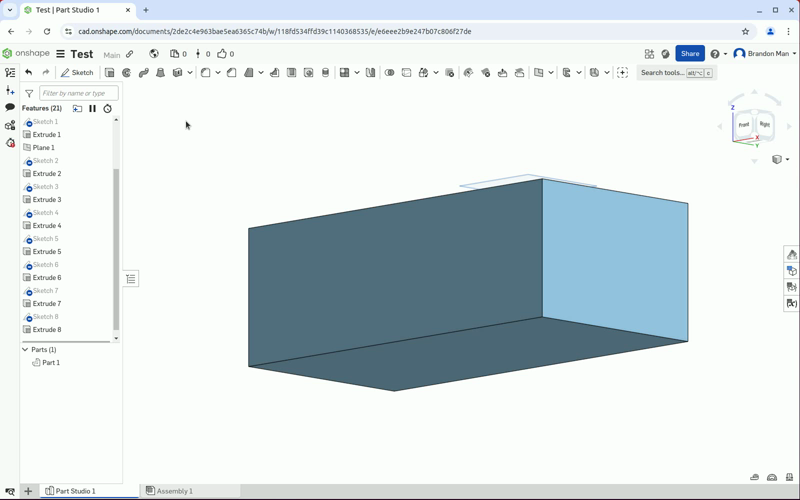
key(left, 3)
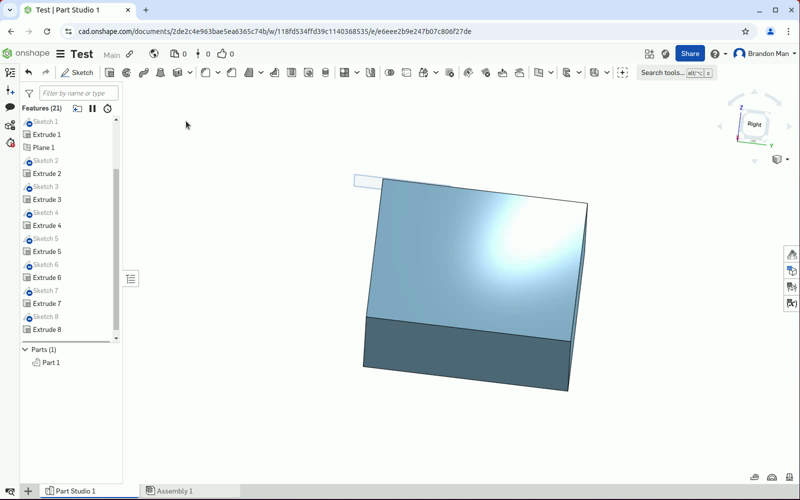
key(right, 3)
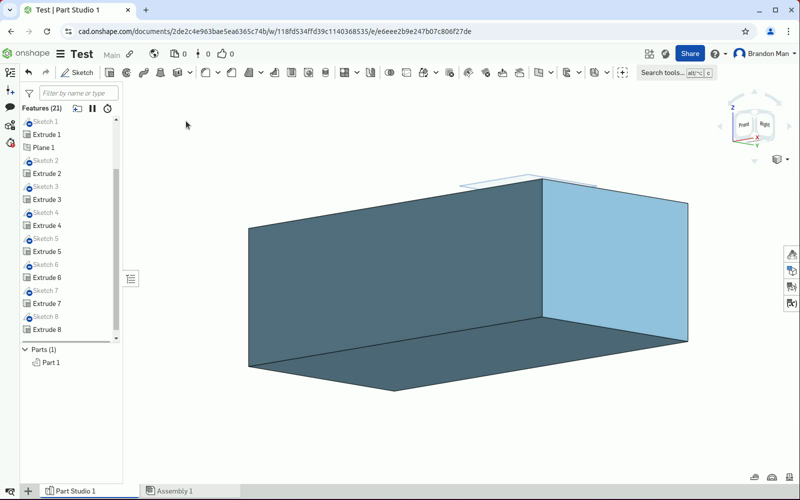
key(down, 3)
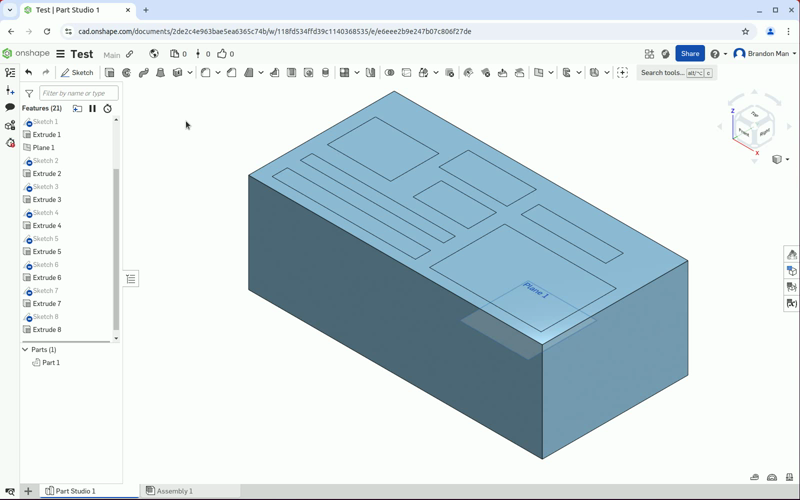
mouse_move(69, 124)
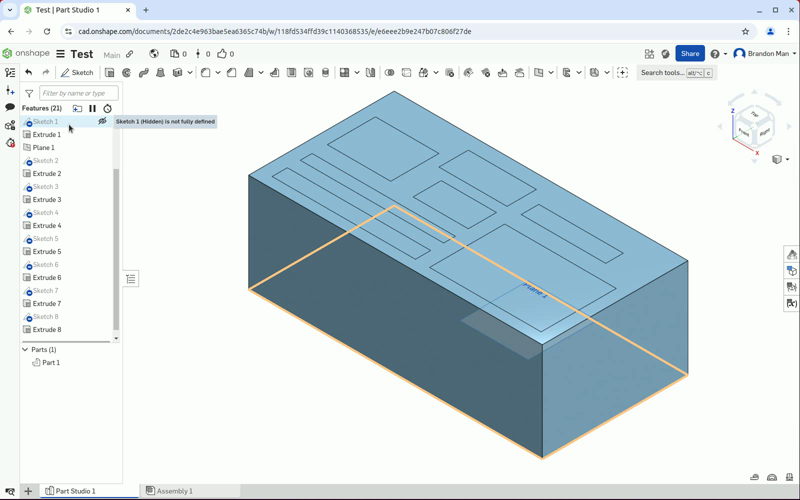
click(69, 124)